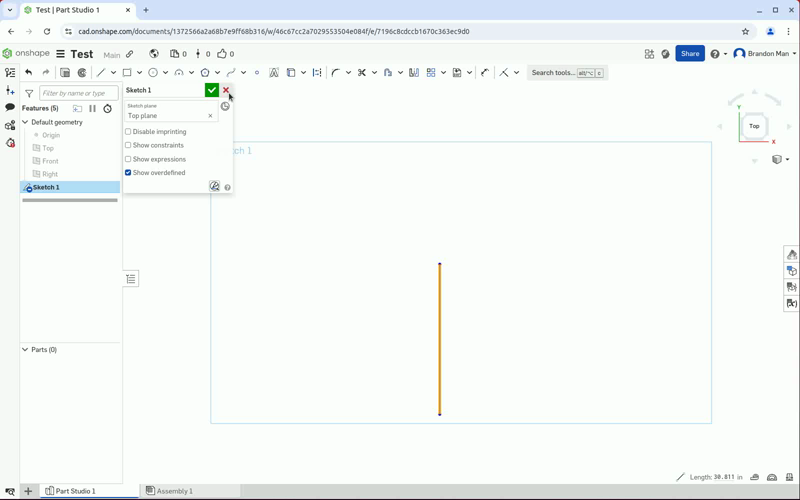
key(shift+h)
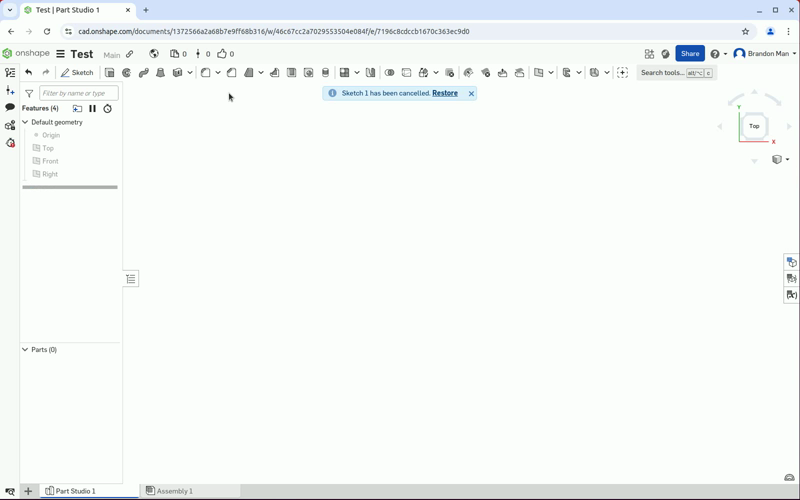
mouse_move(73, 352)
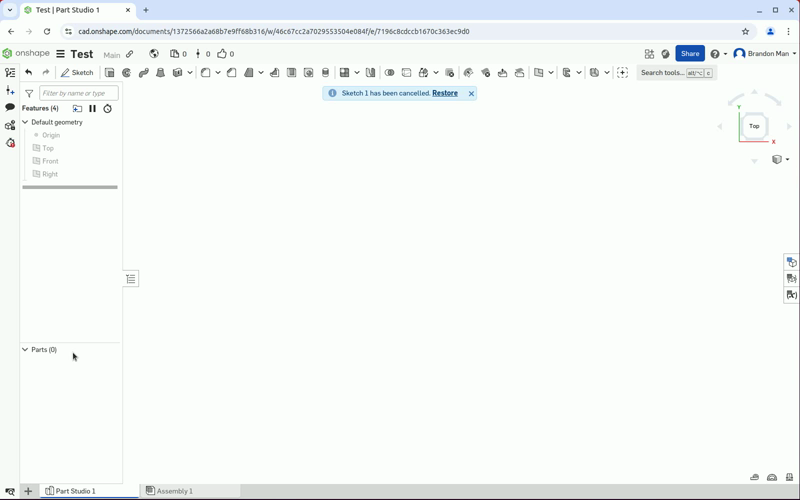
key(y)
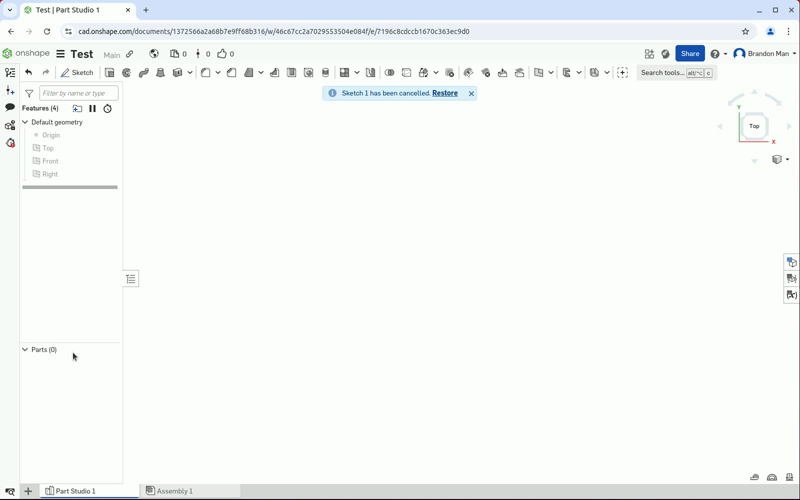
key(shift+p)
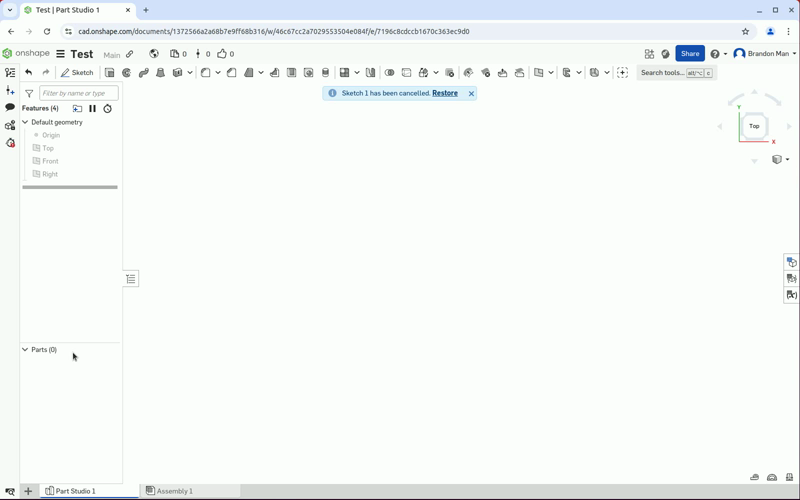
key(space)
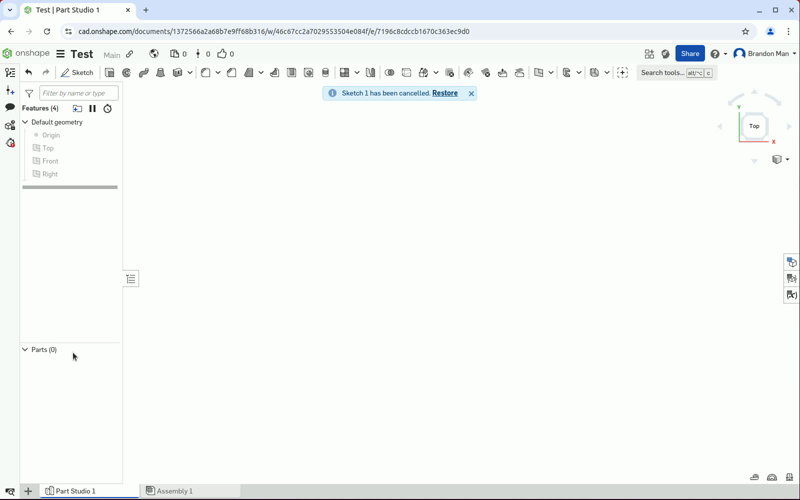
key_down(shift)
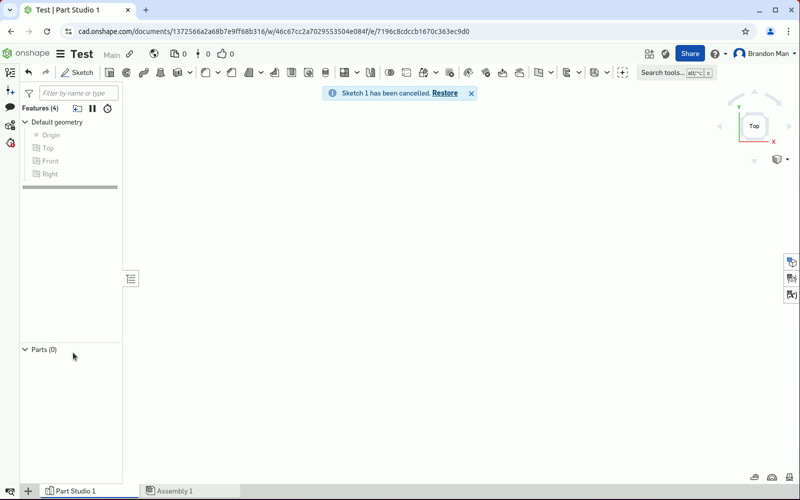
key(up)
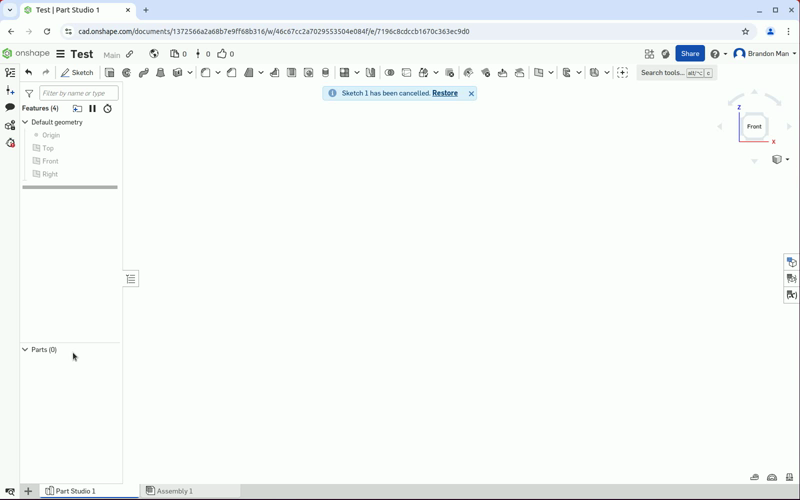
key_up(shift)
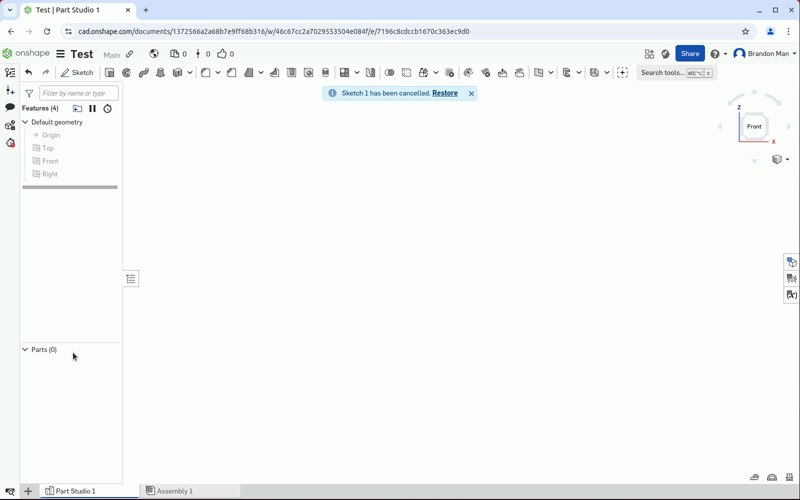
mouse_move(73, 352)
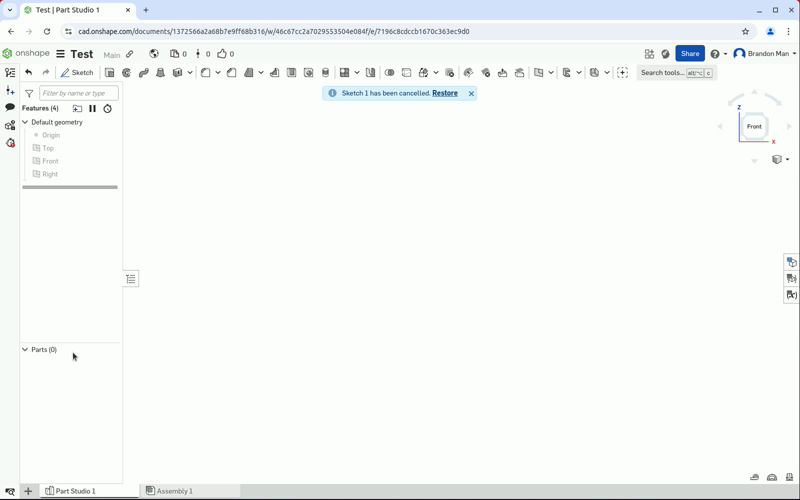
key(shift+y)
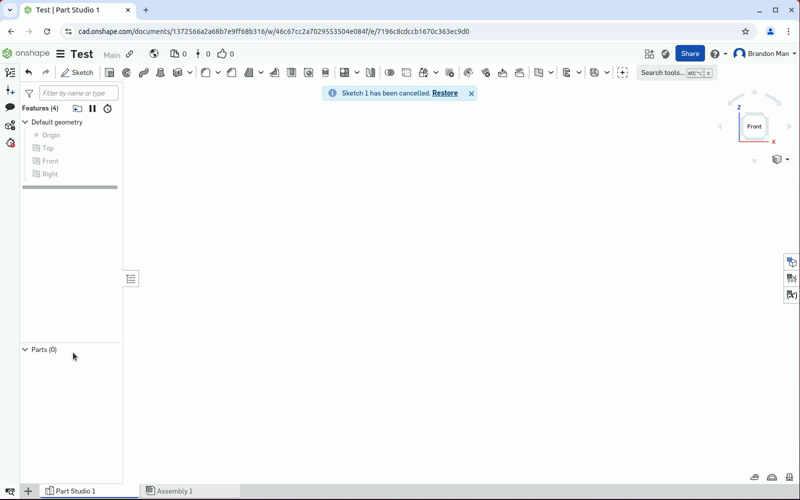
key(shift+s)
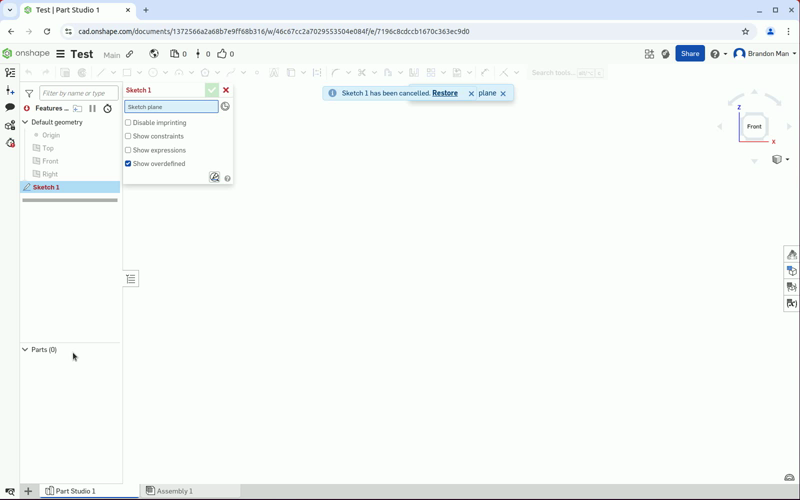
mouse_move(73, 163)
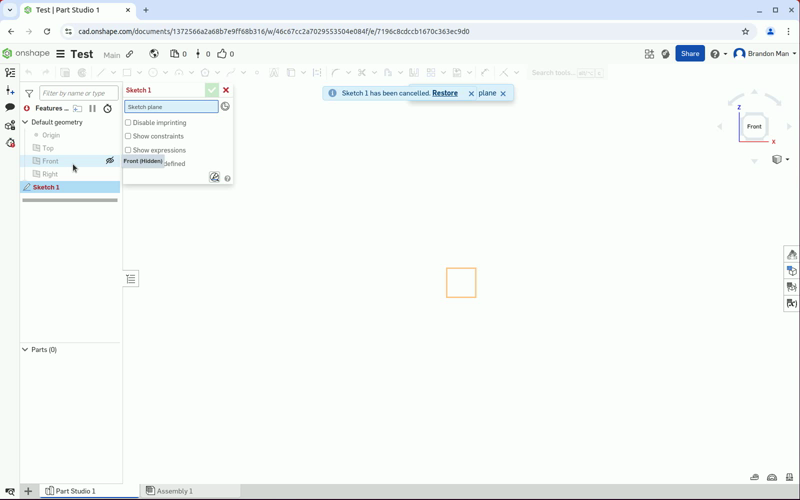
click(73, 163)
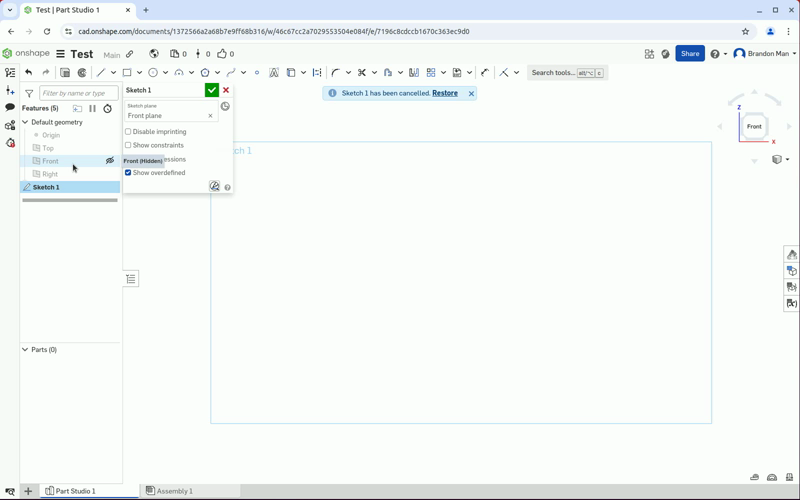
mouse_move(73, 352)
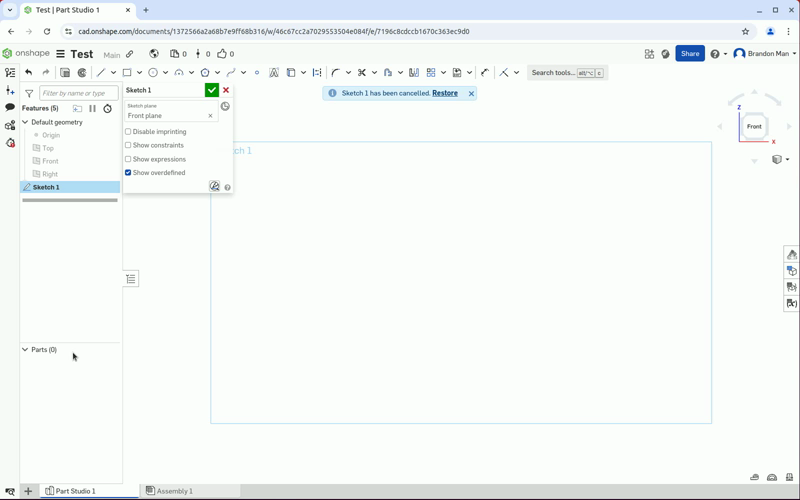
key(y)
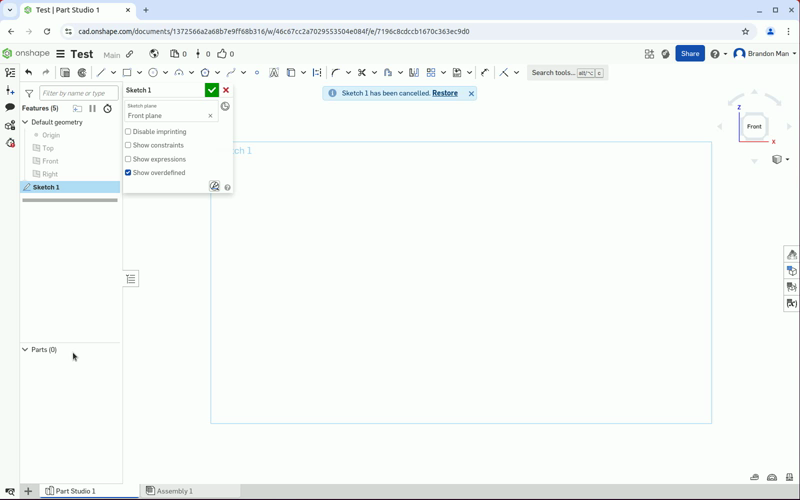
key(l)
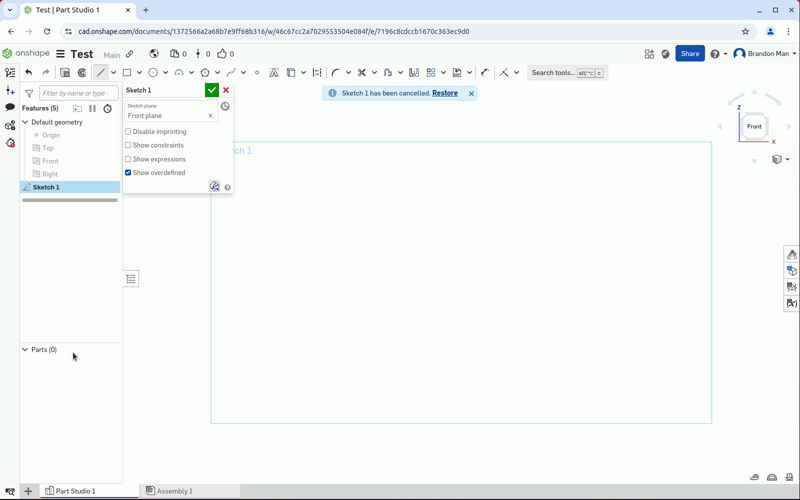
key_down(shift)
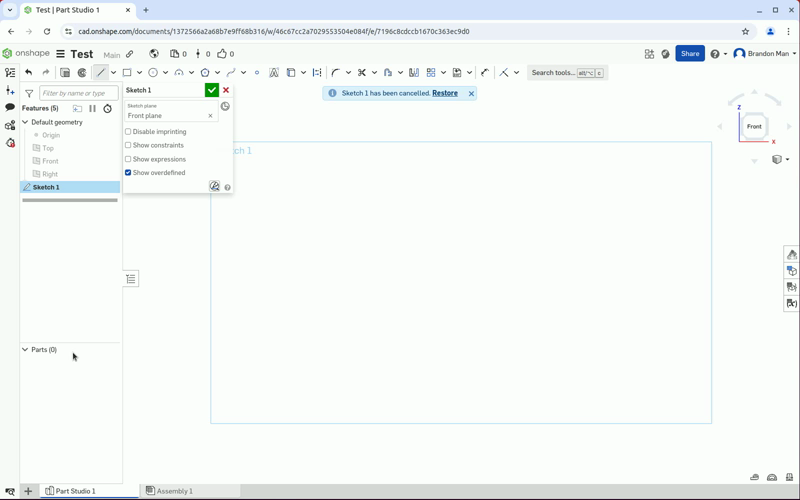
mouse_move(348, 300)
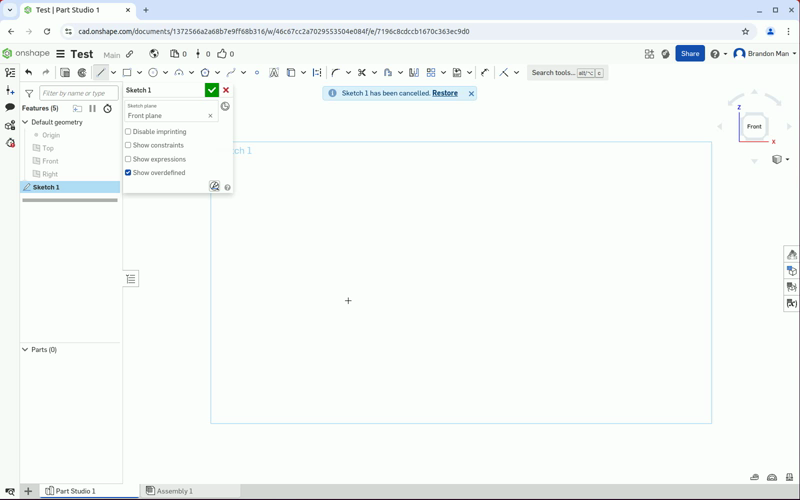
click(348, 300)
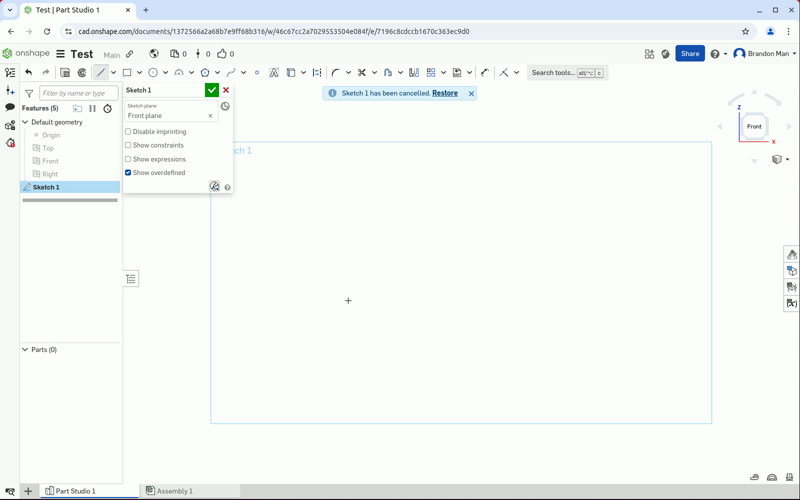
key_up(shift)
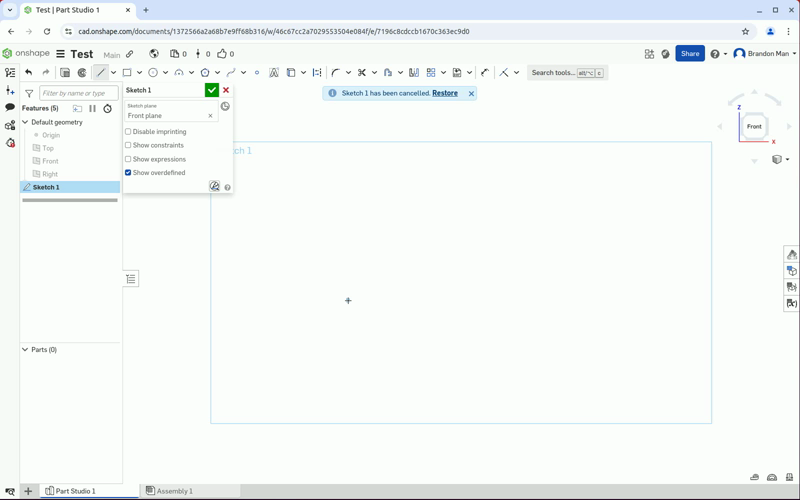
key_down(shift)
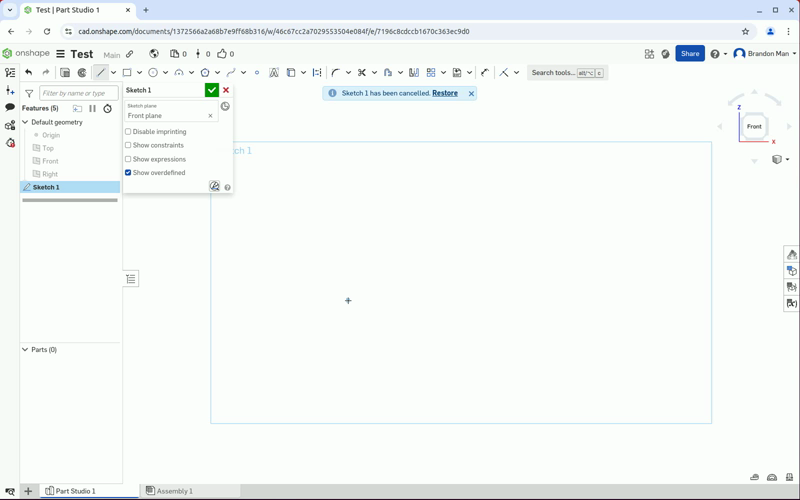
mouse_move(378, 300)
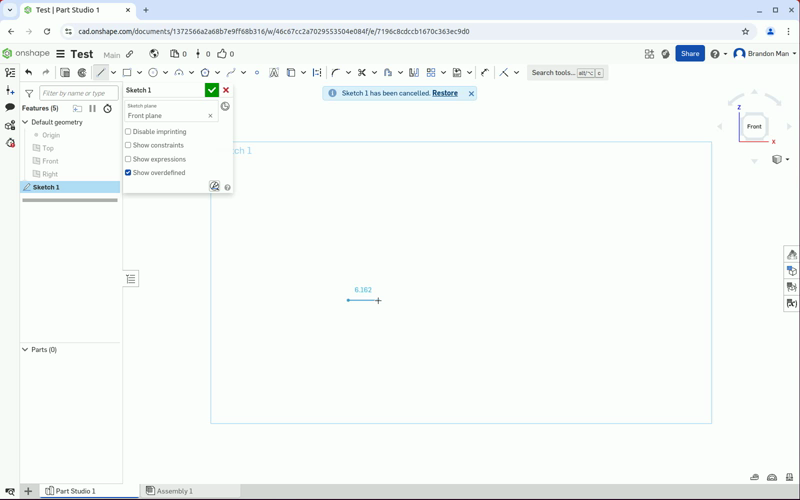
mouse_move(366, 300)
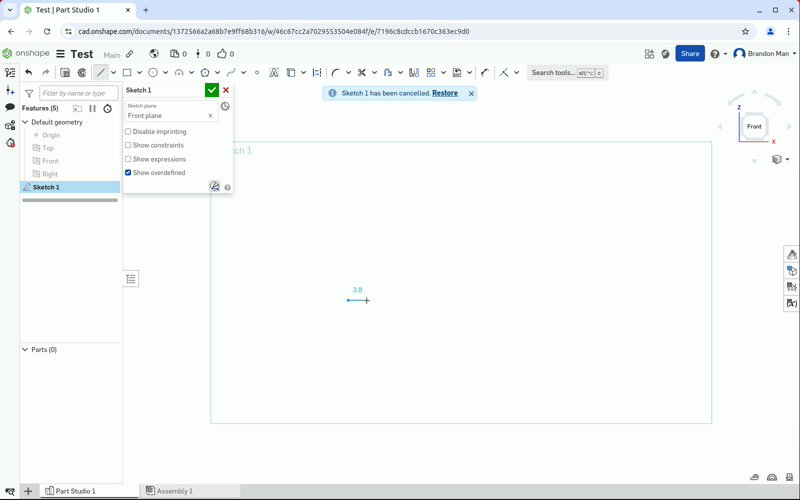
click(366, 300)
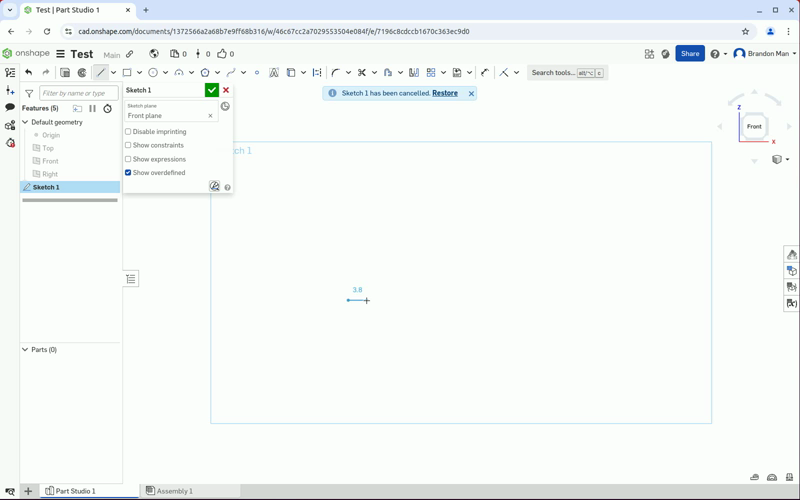
key_up(shift)
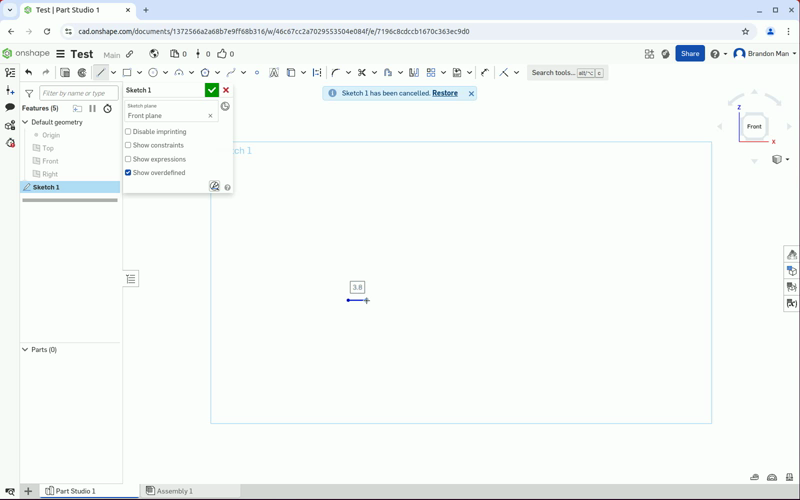
key_down(shift)
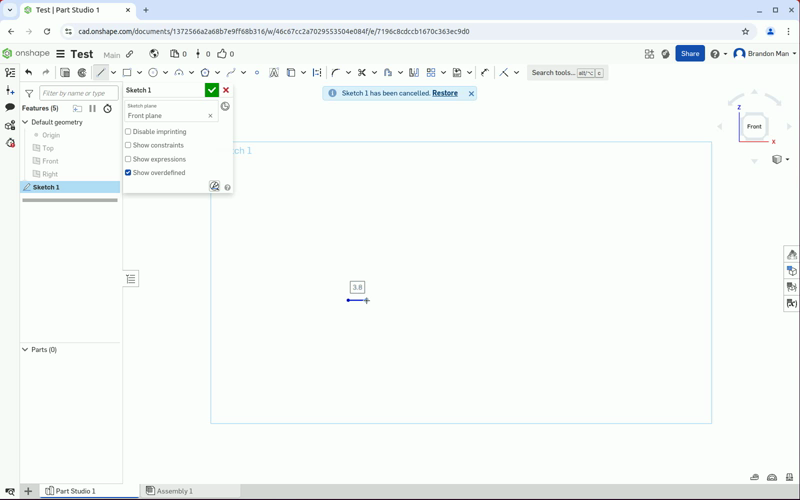
mouse_move(396, 300)
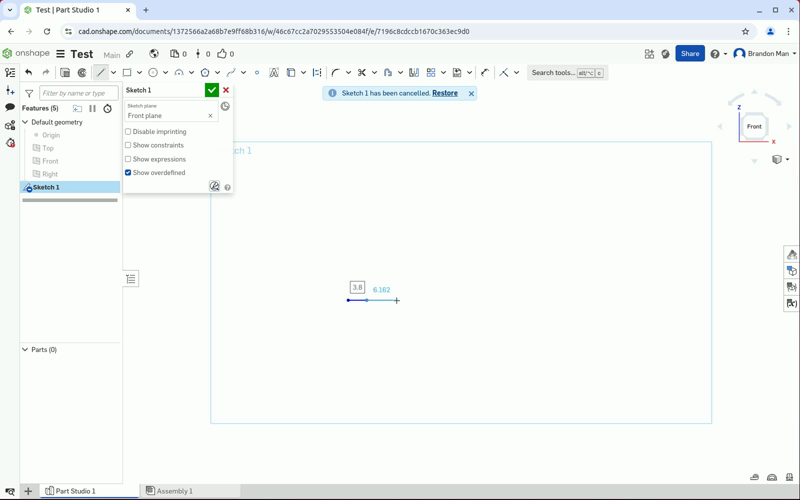
mouse_move(366, 264)
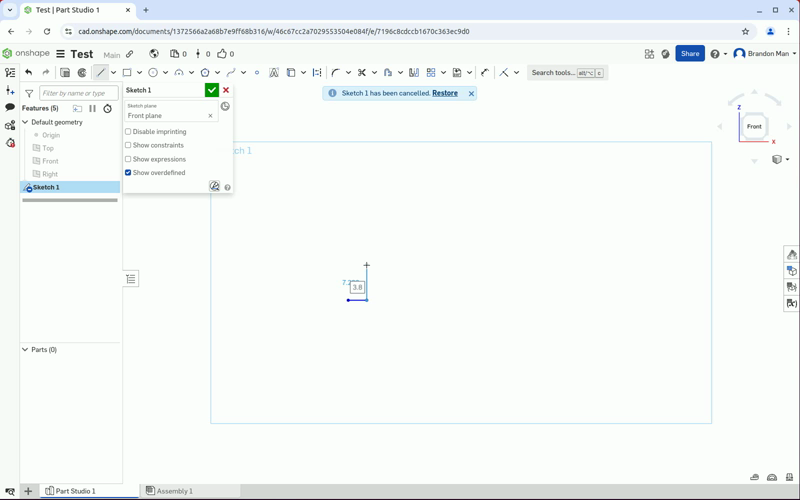
click(366, 264)
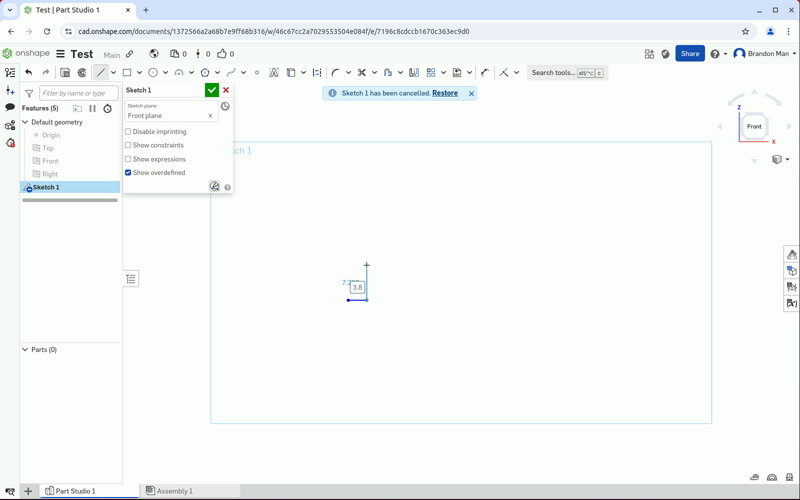
key_up(shift)
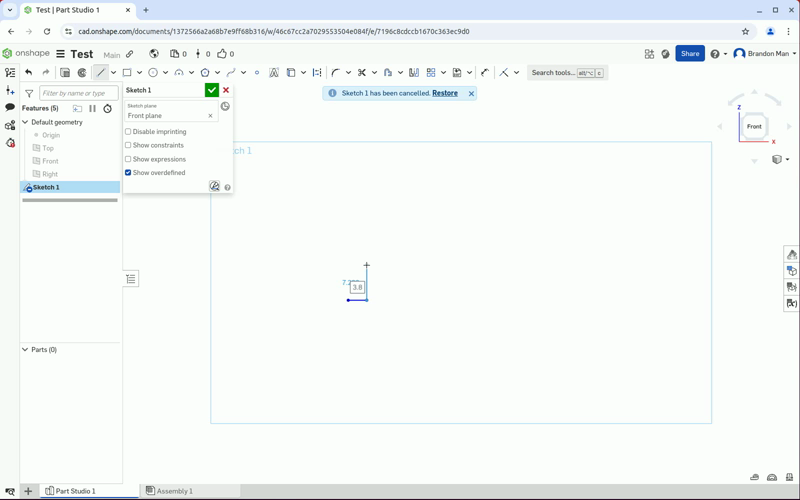
mouse_move(396, 264)
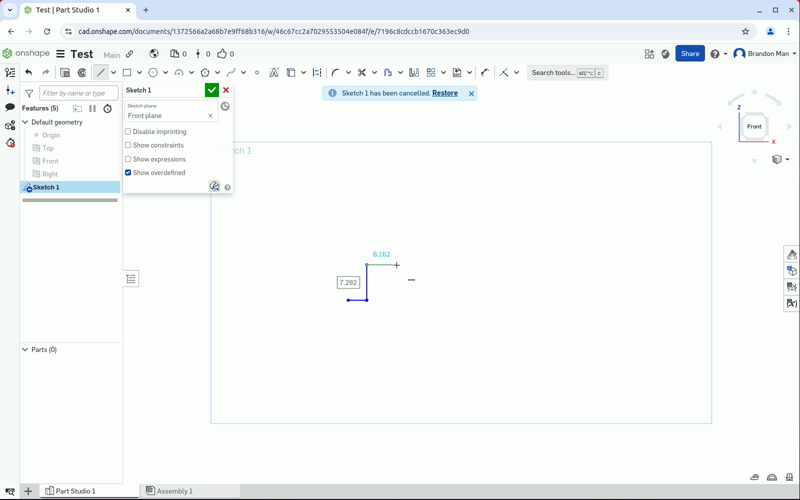
key_down(shift)
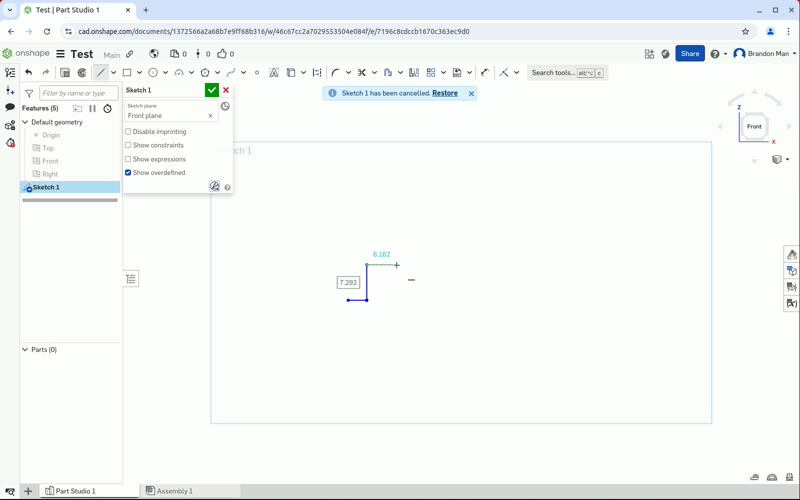
mouse_move(348, 300)
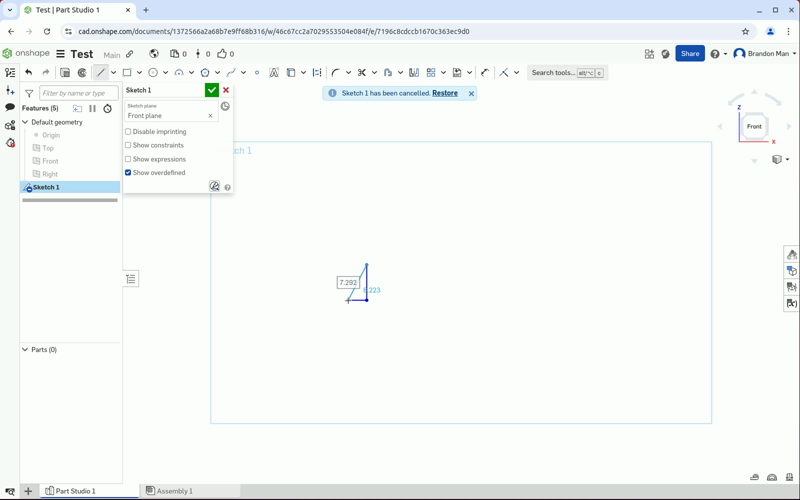
key_up(shift)
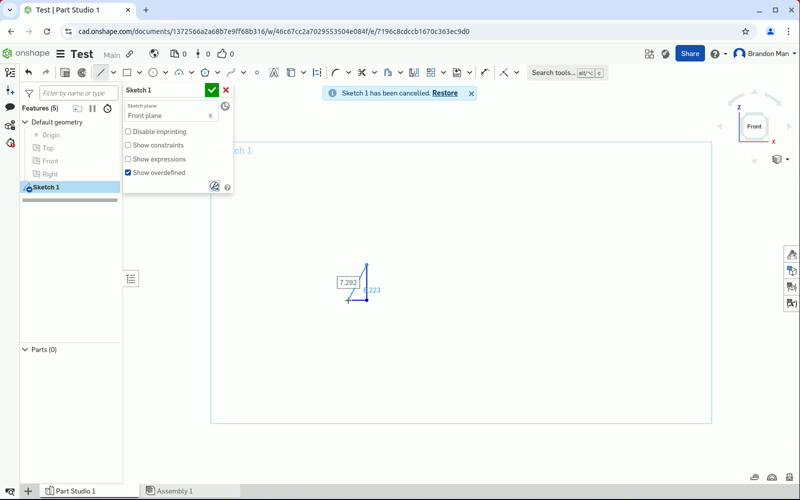
click(348, 300)
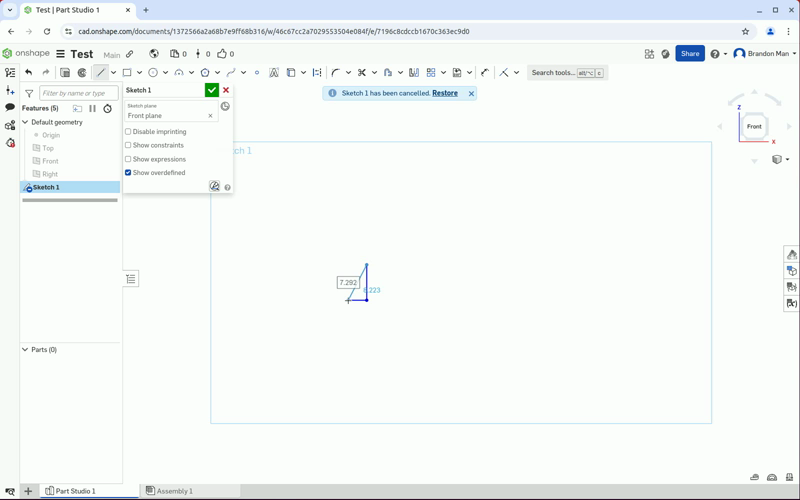
key(esc)
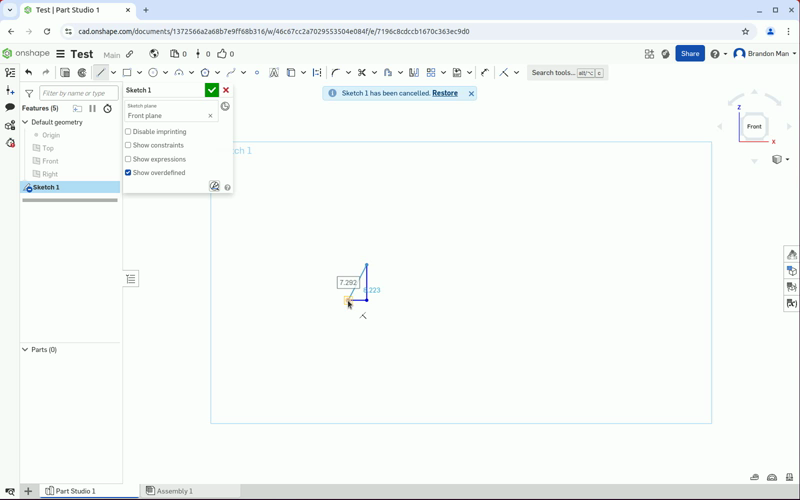
mouse_move(361, 285)
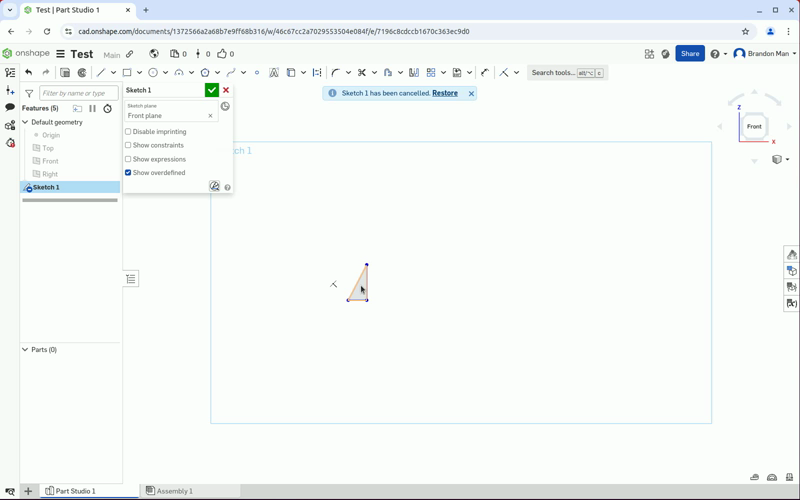
scroll(6)
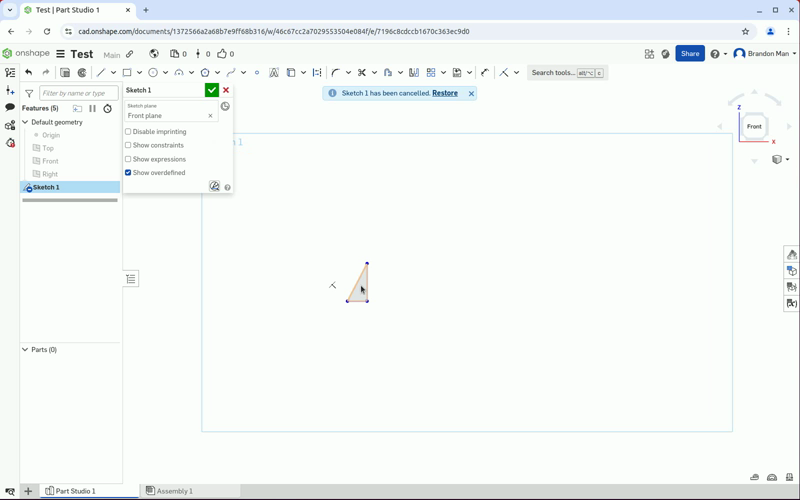
scroll(6)
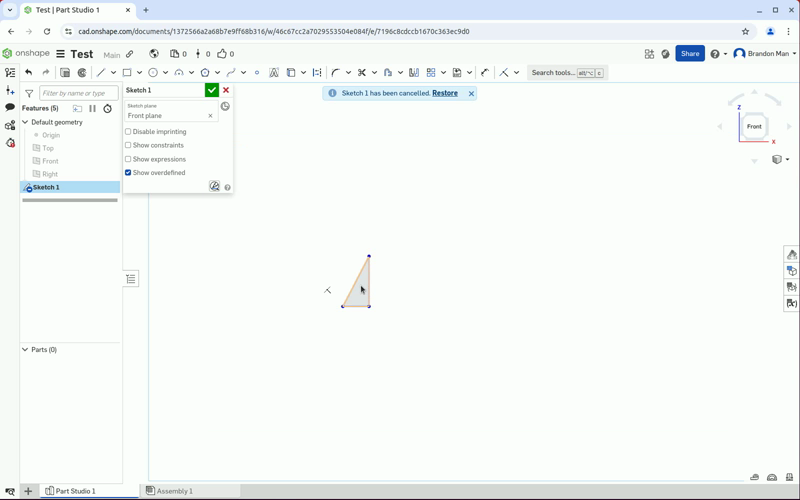
scroll(6)
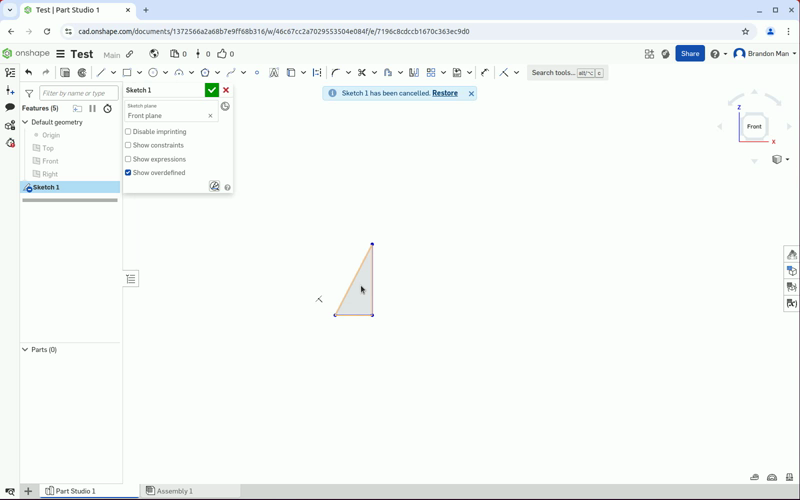
scroll(6)
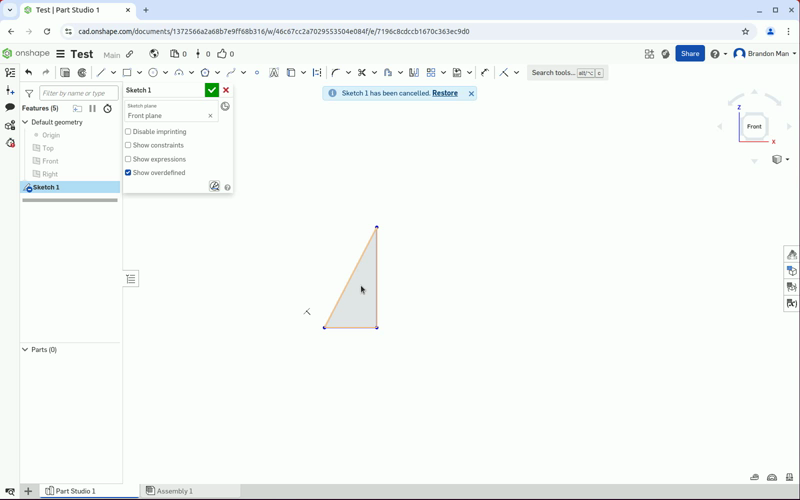
scroll(6)
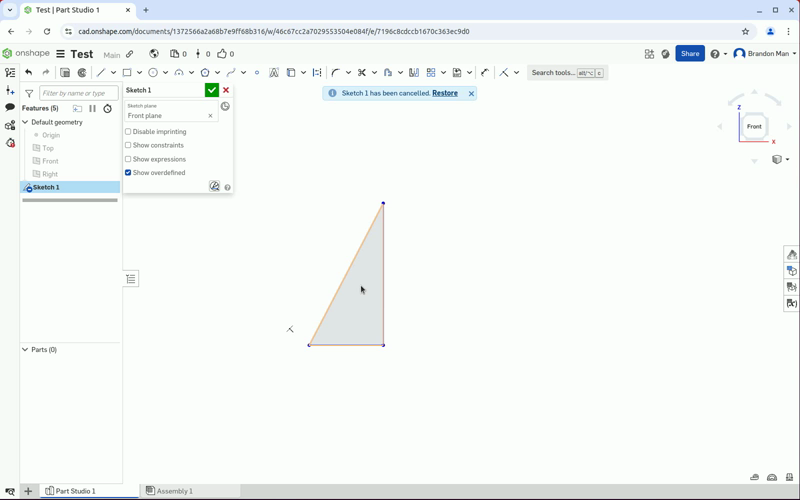
scroll(6)
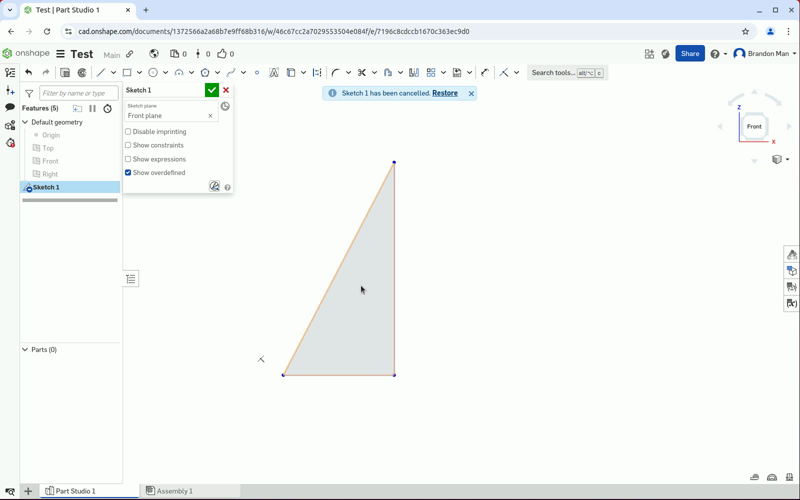
scroll(6)
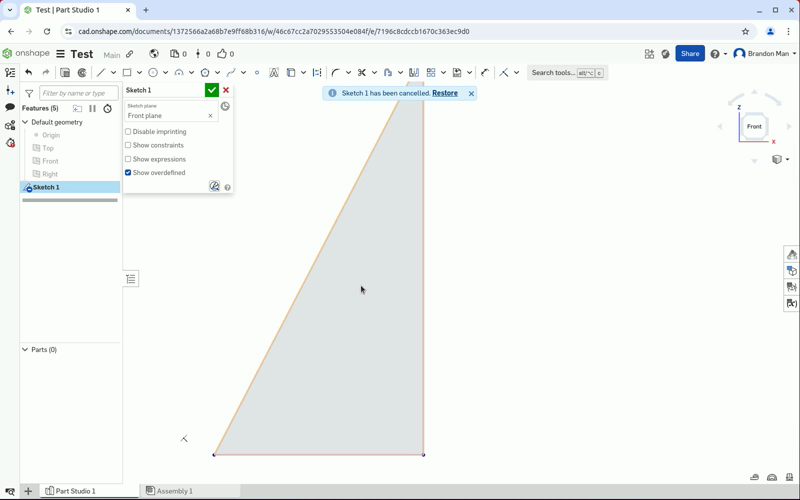
click(361, 285)
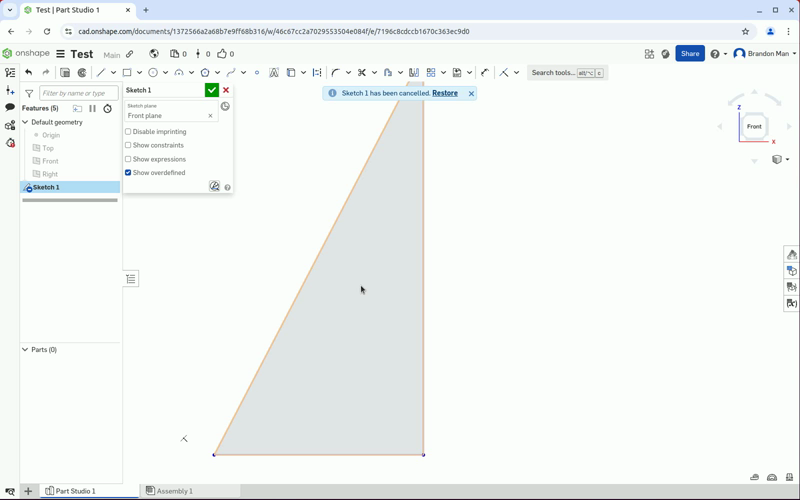
scroll(-6)
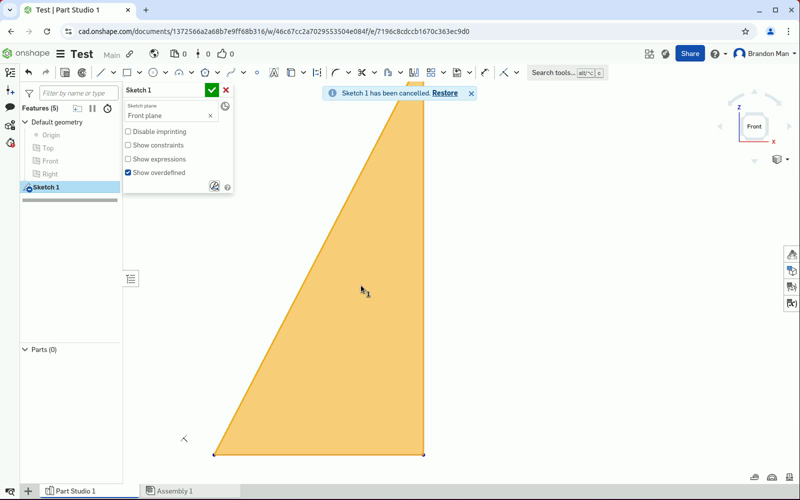
scroll(-6)
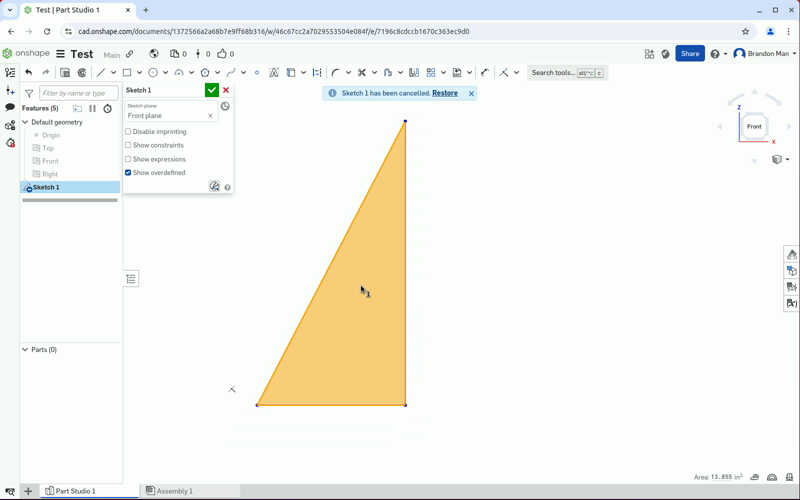
scroll(-6)
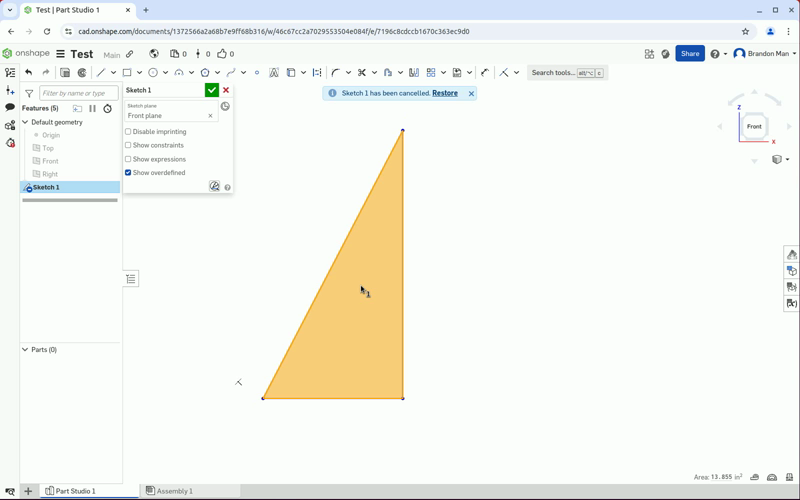
scroll(-6)
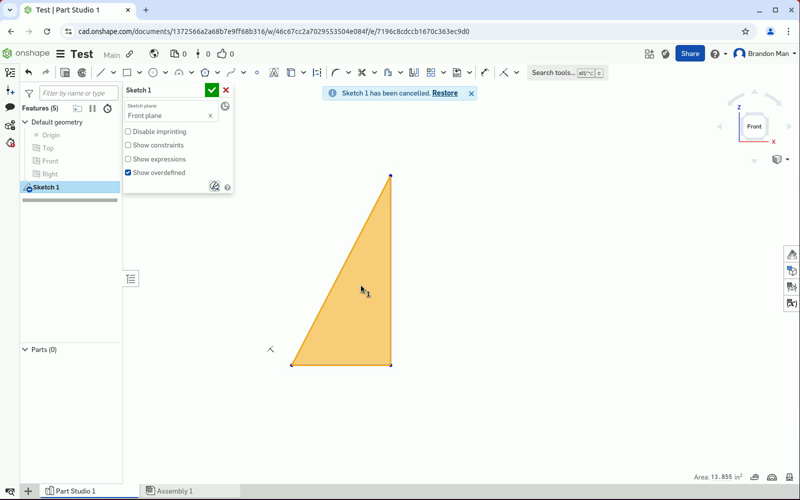
scroll(-6)
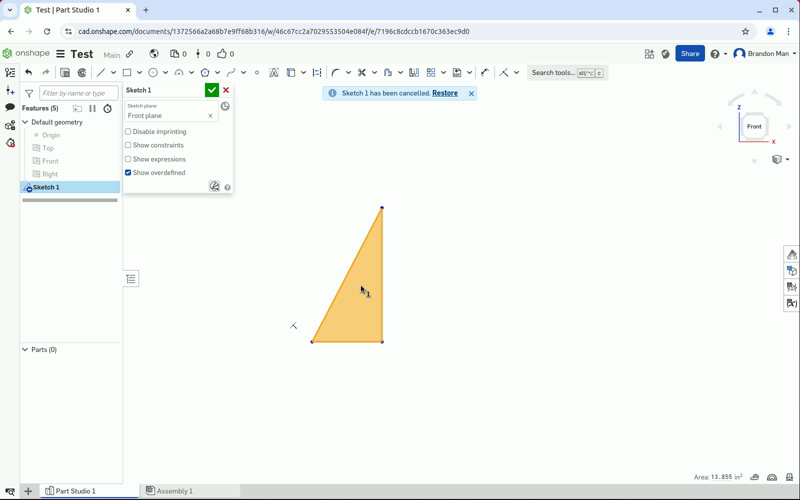
scroll(-6)
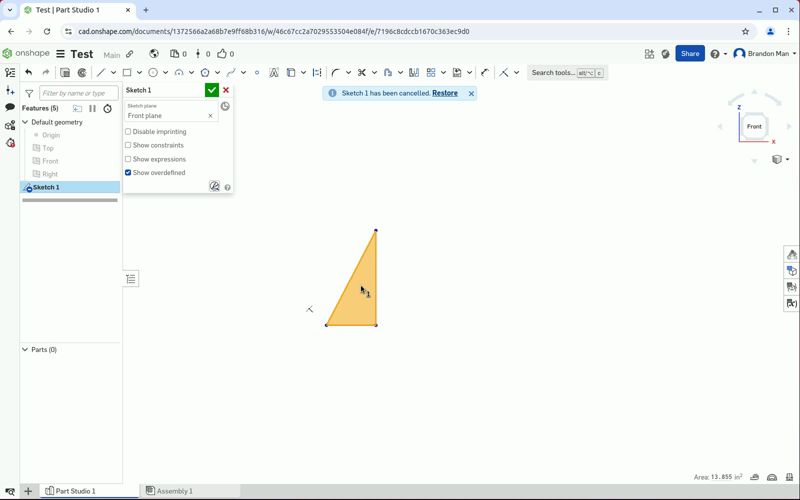
scroll(-6)
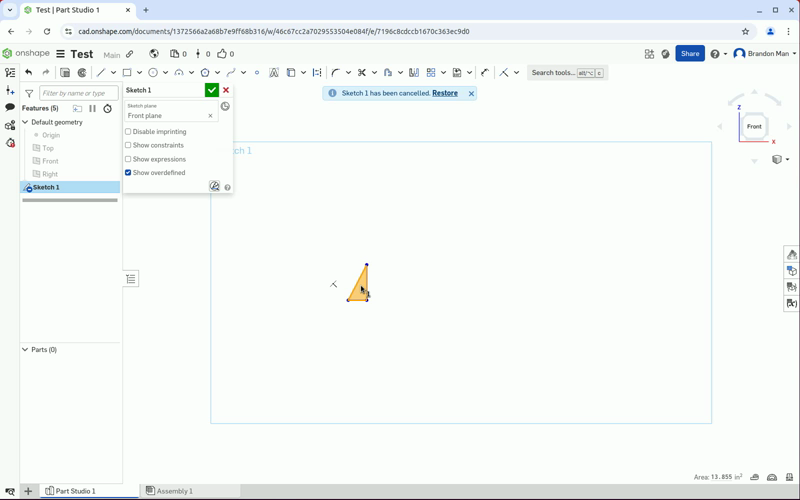
mouse_move(73, 352)
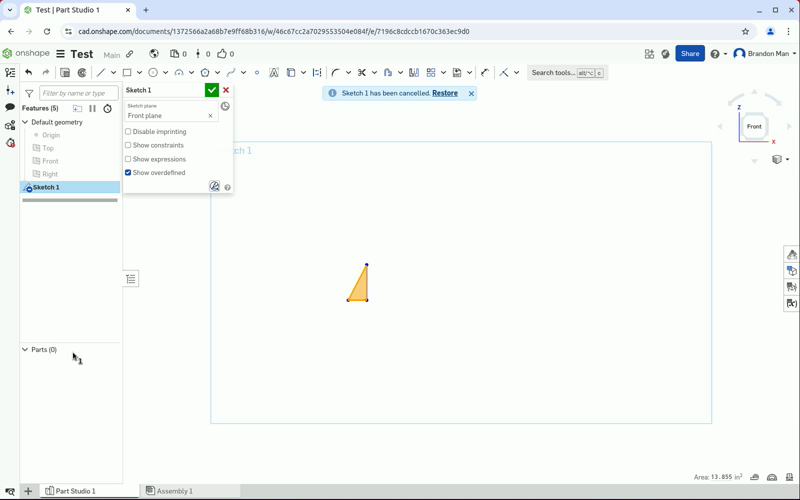
key(shift+y)
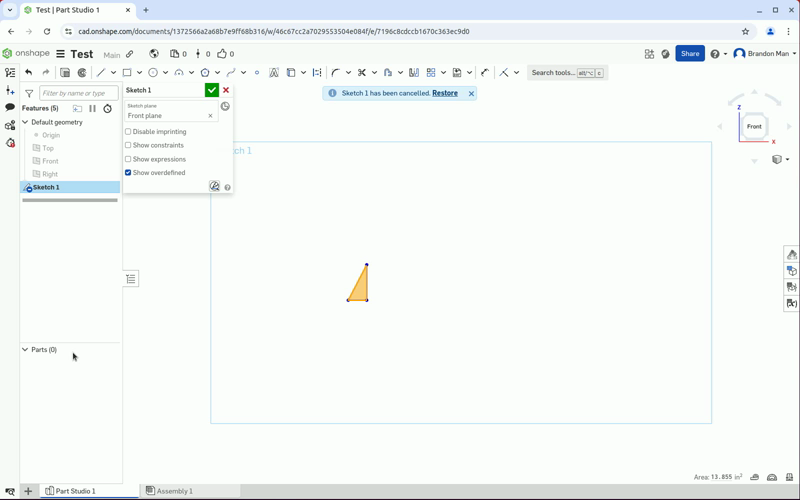
key(shift+e)
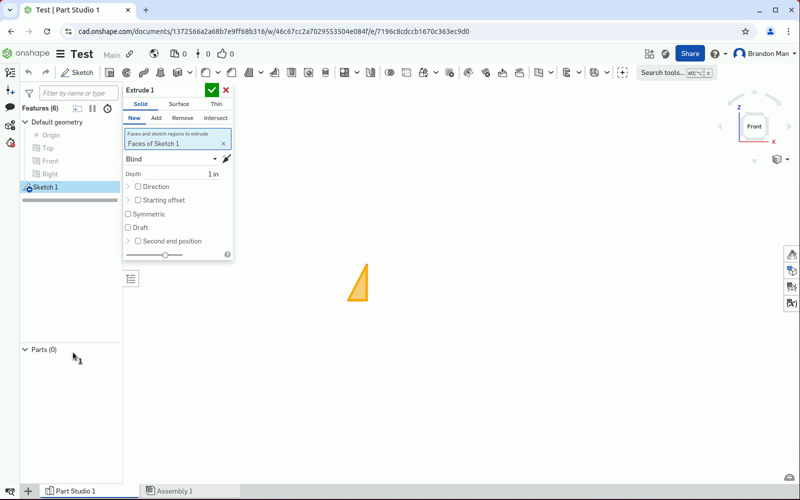
mouse_move(143, 106)
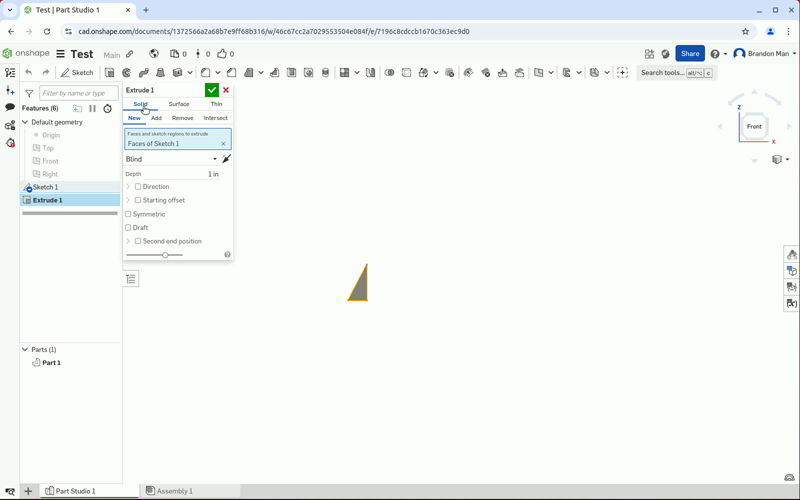
click(143, 106)
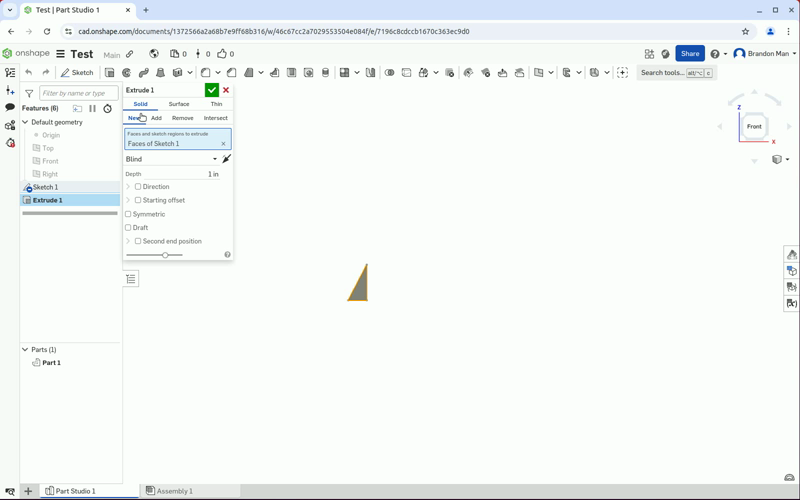
mouse_move(137, 120)
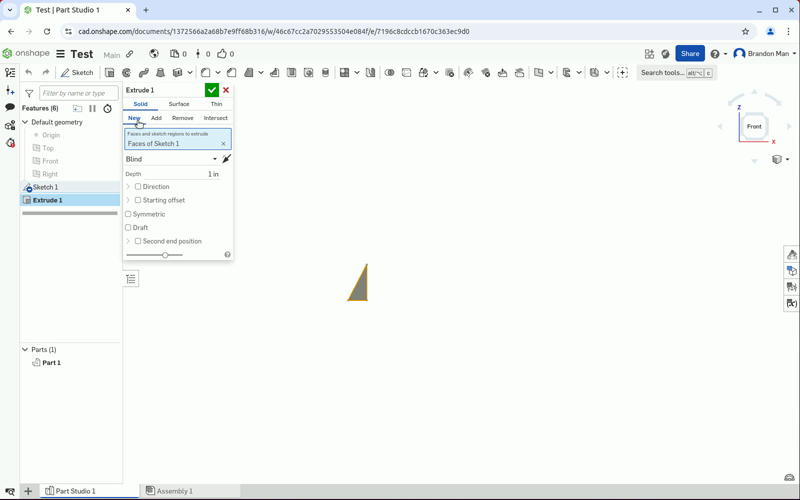
click(137, 120)
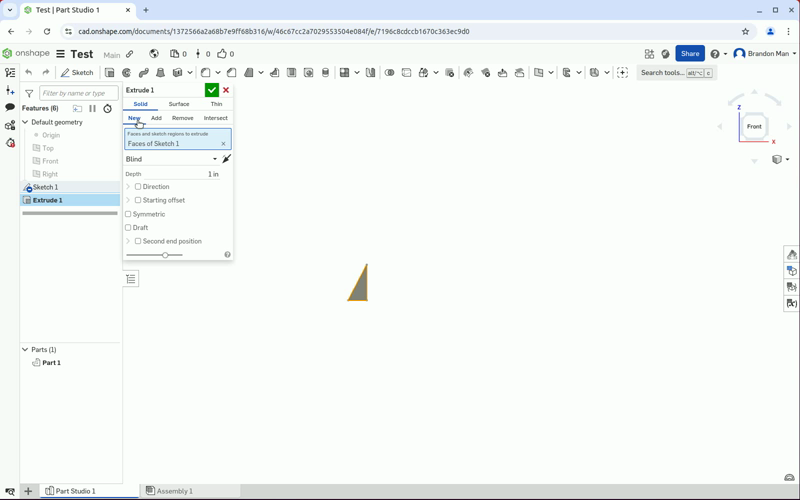
key(tab, 4)
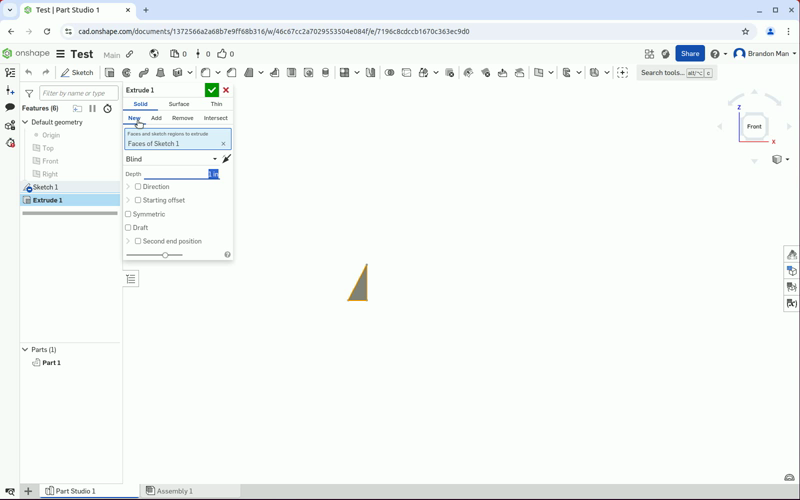
text(2.888)
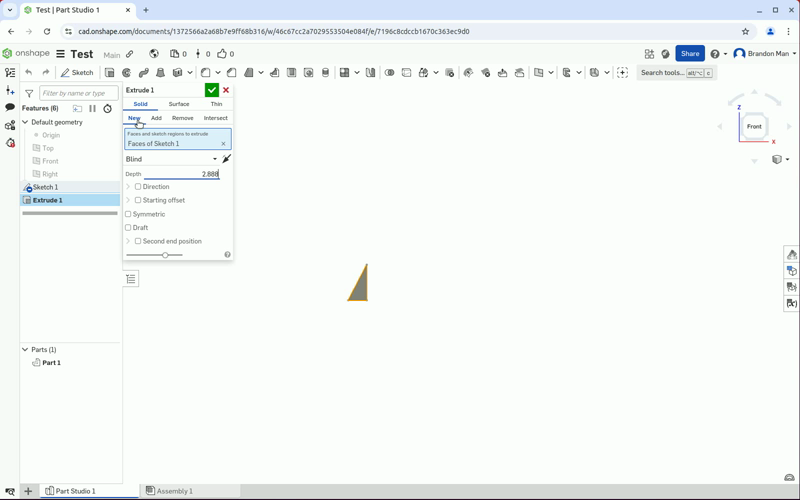
key(tab, 3)
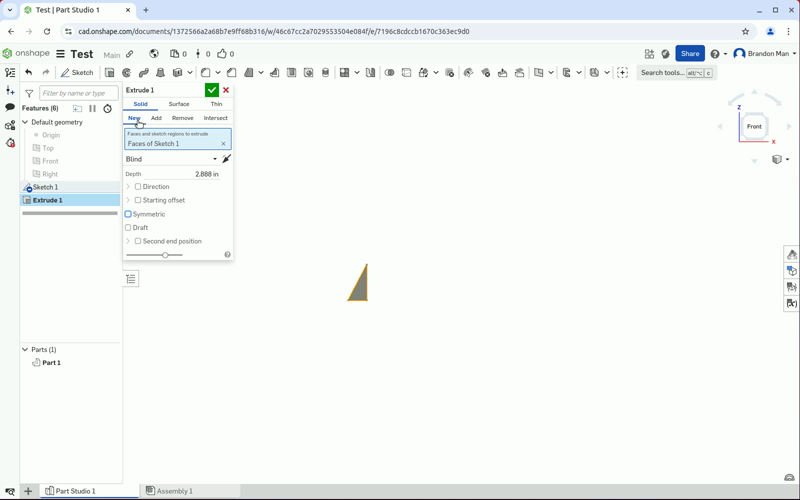
key(space)
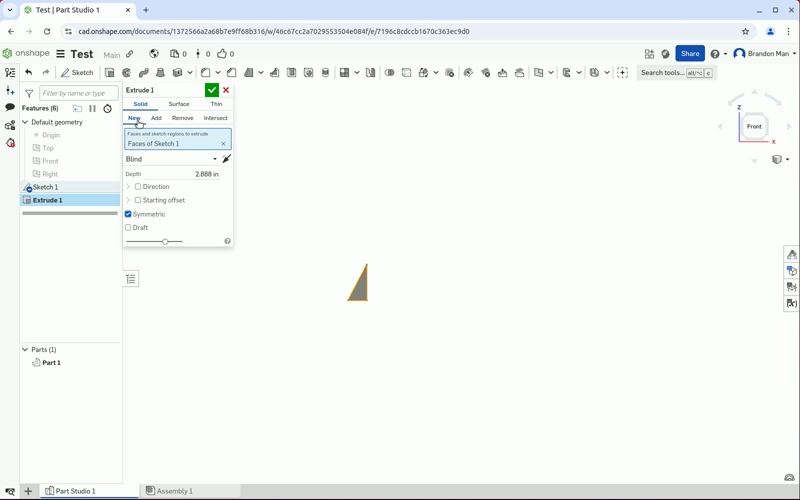
key(enter)
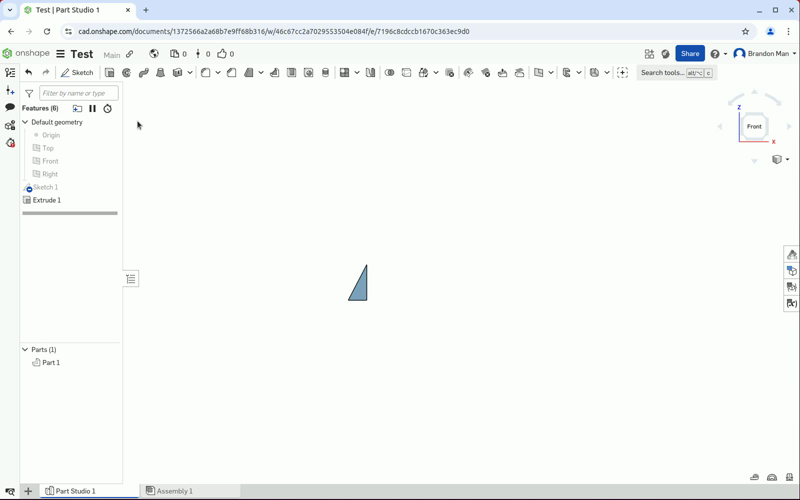
key(shift+h)
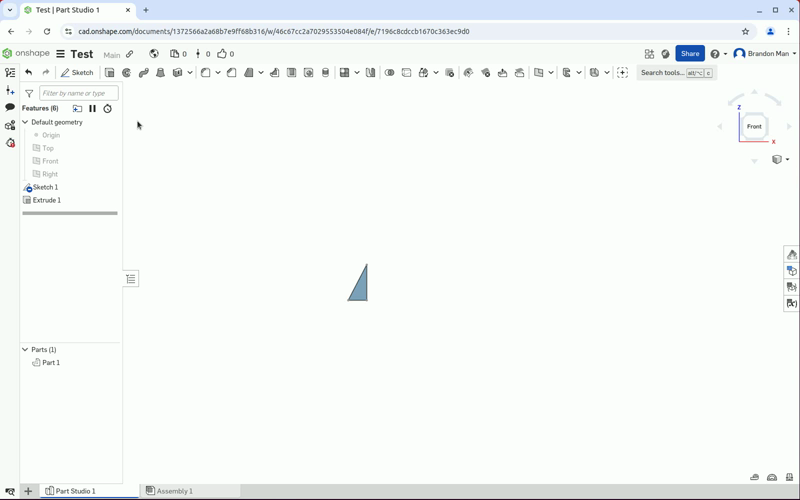
key(shift+h)
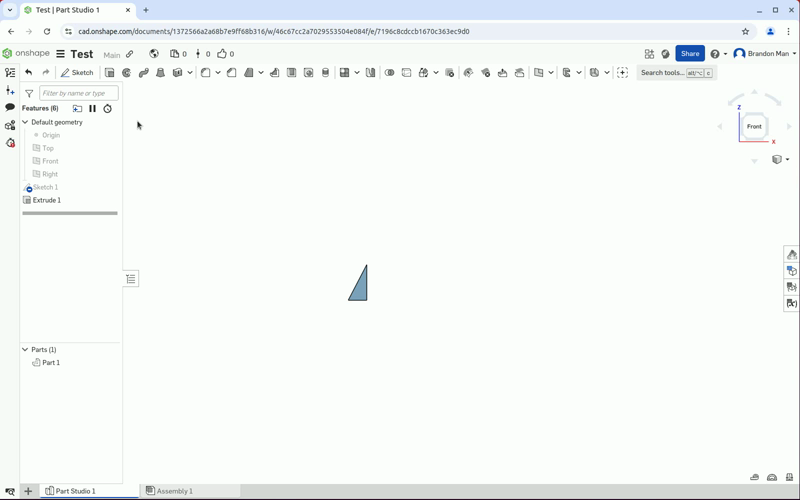
mouse_move(73, 189)
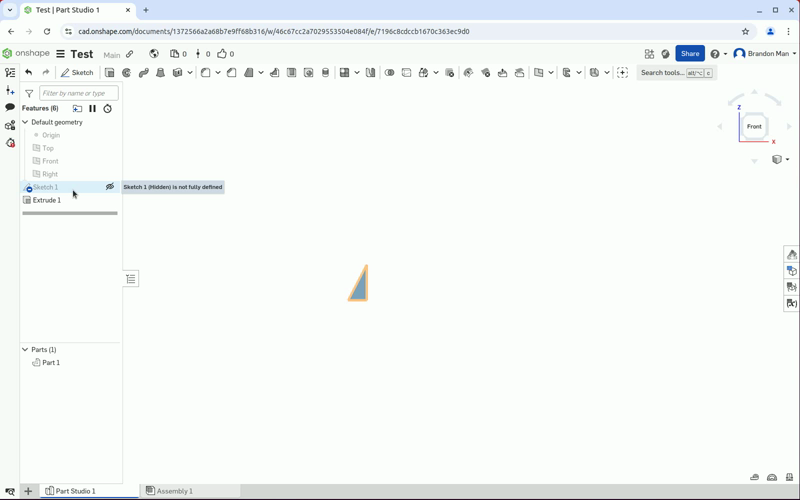
click(73, 189)
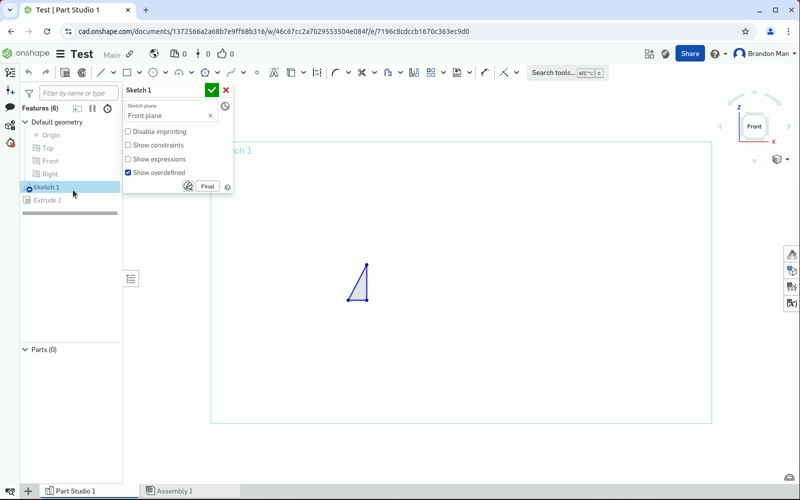
mouse_move(229, 92)
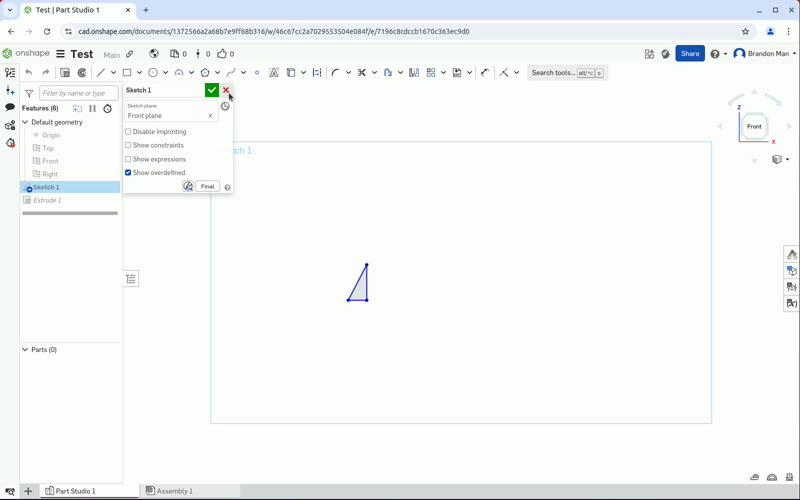
click(229, 92)
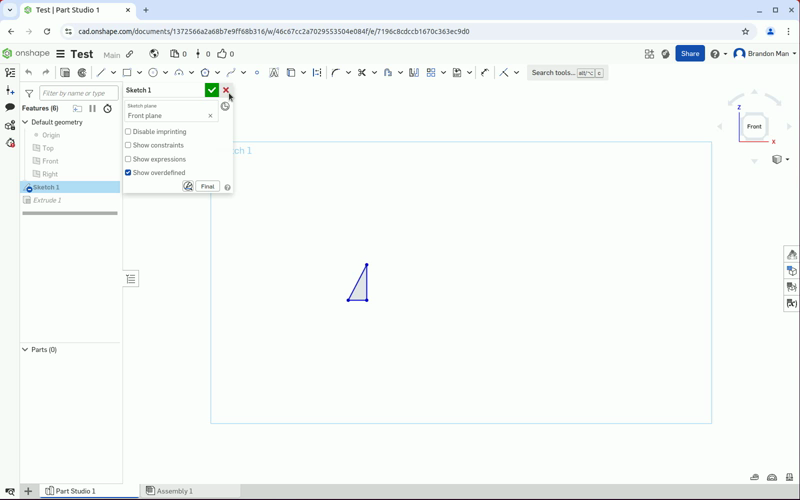
key(shift+s)
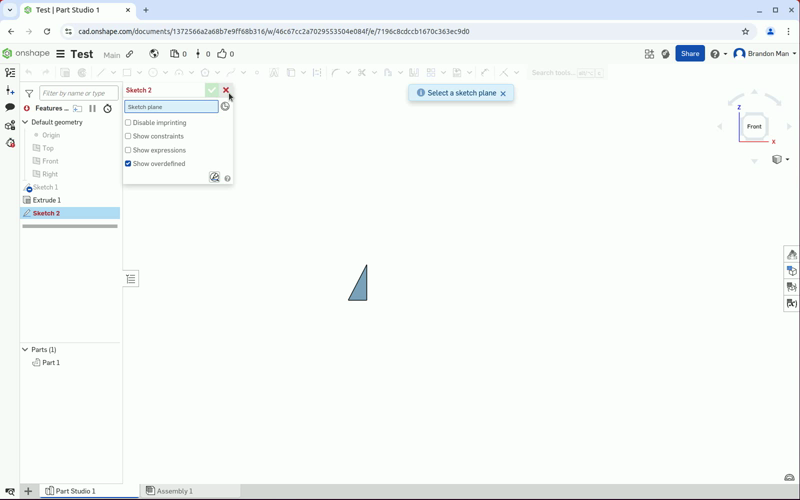
mouse_move(73, 163)
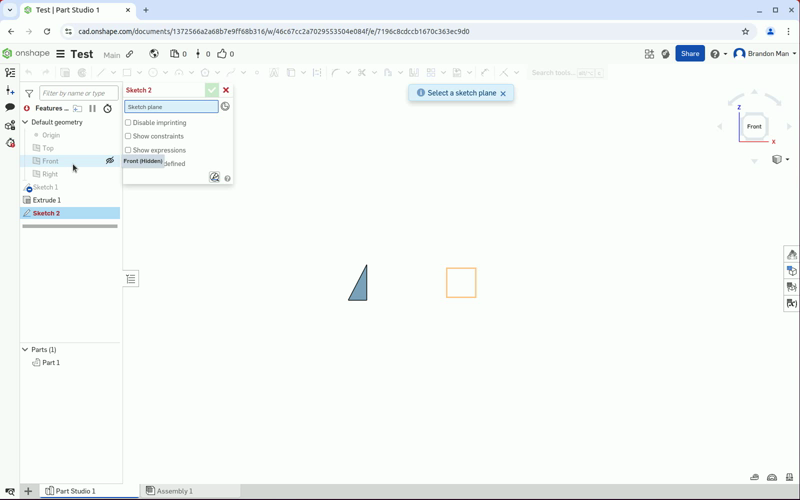
click(73, 163)
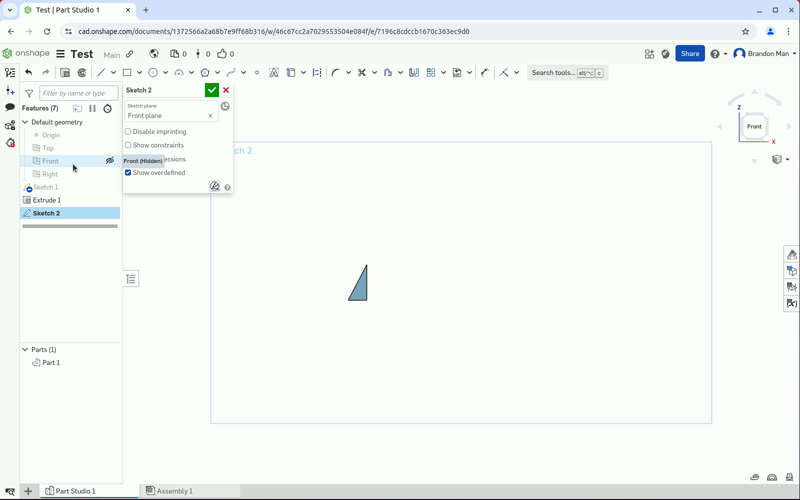
mouse_move(73, 352)
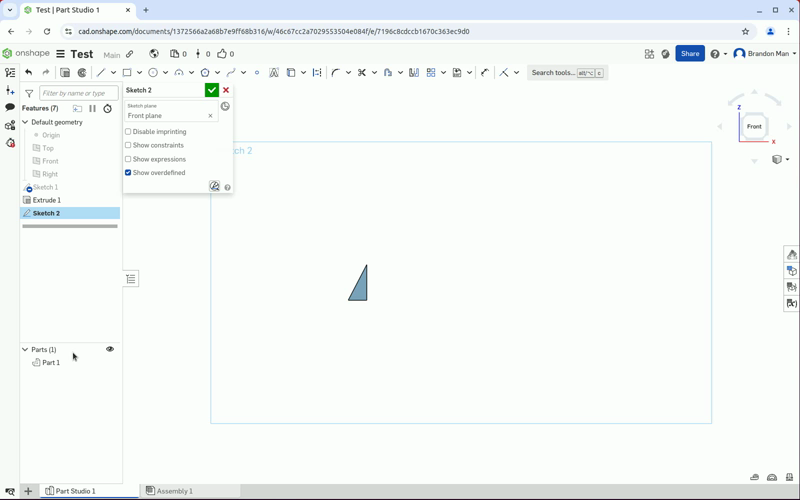
key(y)
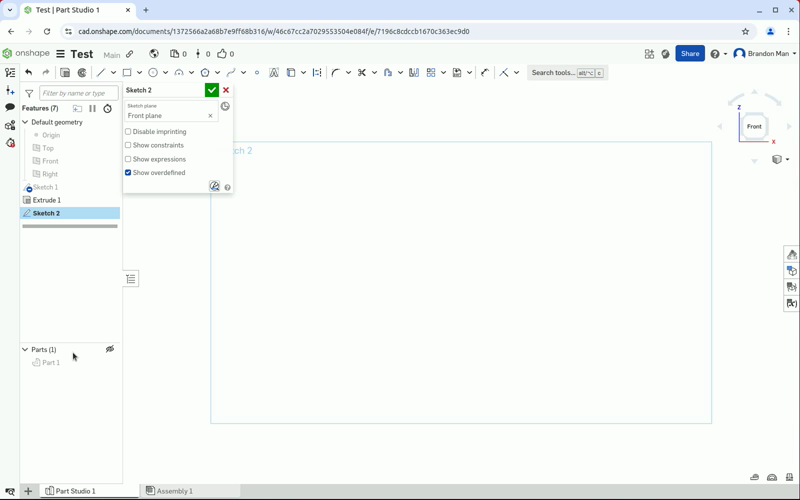
key(l)
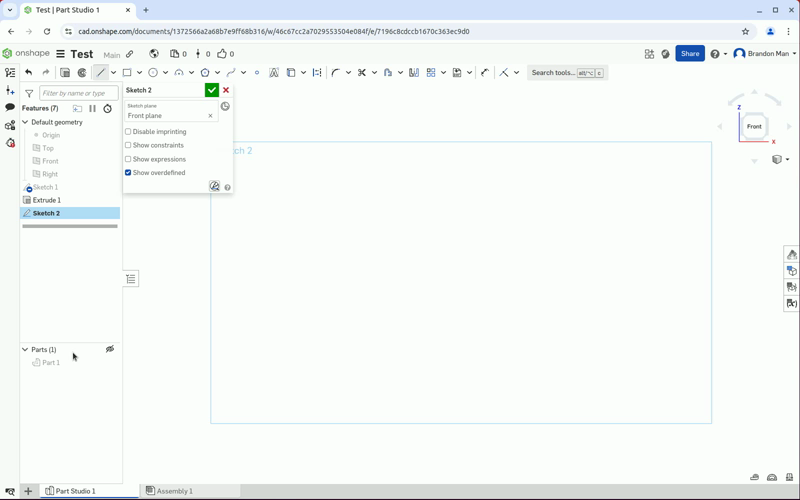
key_down(shift)
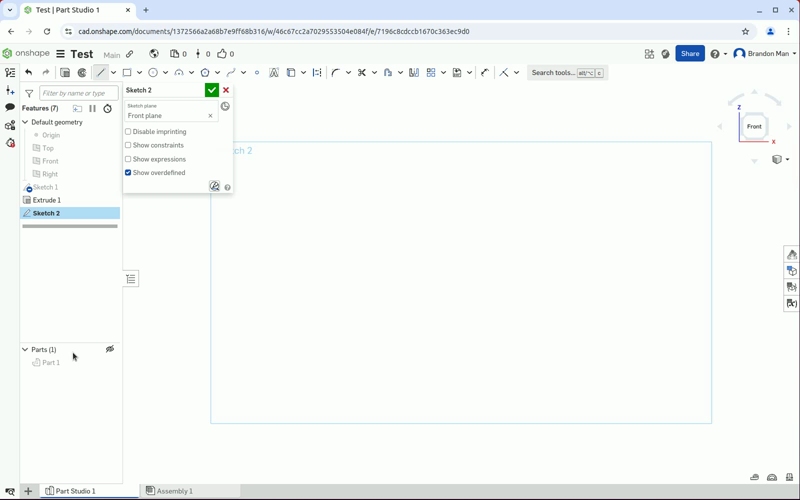
mouse_move(365, 300)
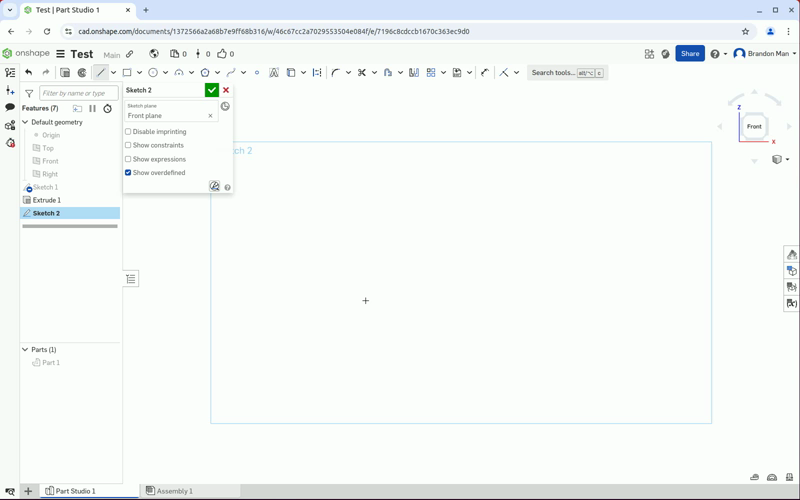
click(365, 300)
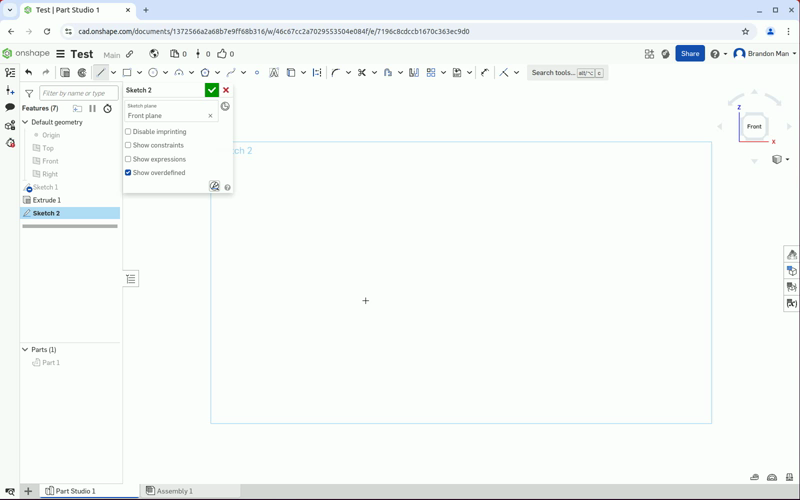
key_up(shift)
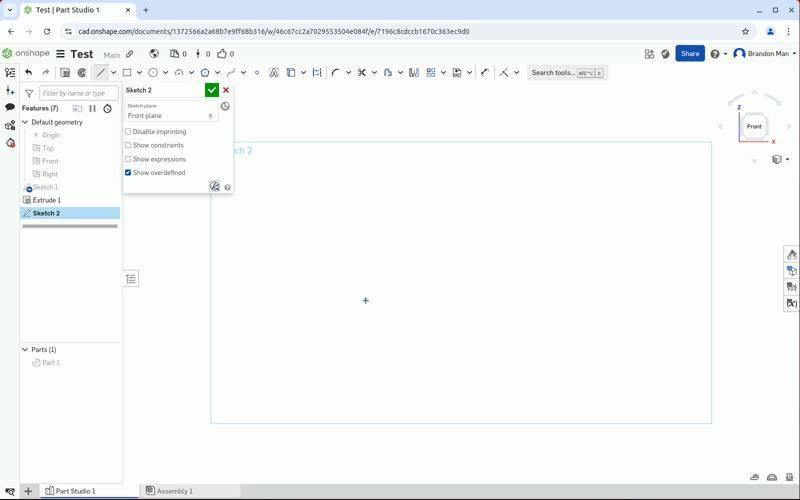
key_down(shift)
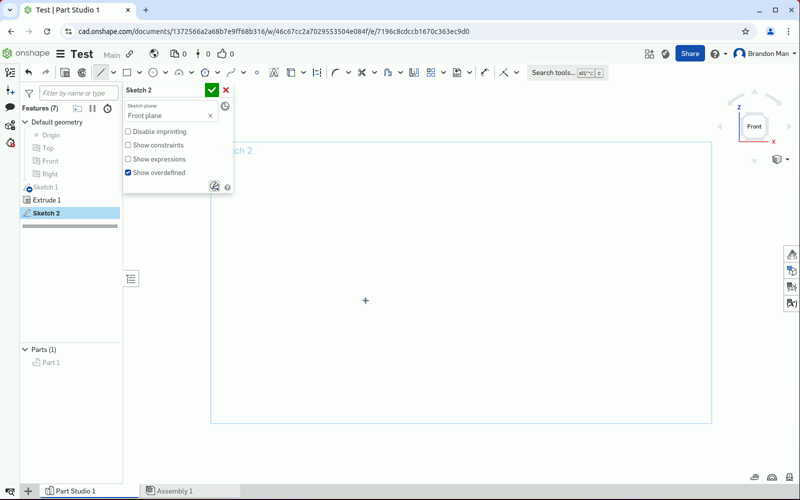
mouse_move(555, 300)
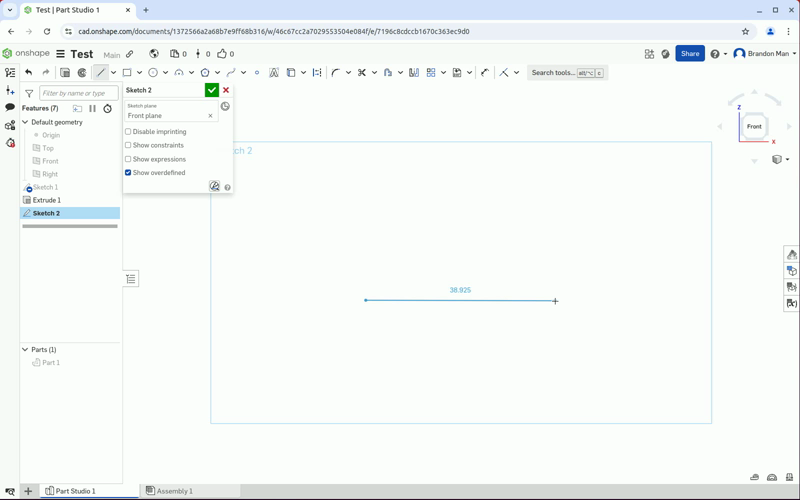
click(555, 300)
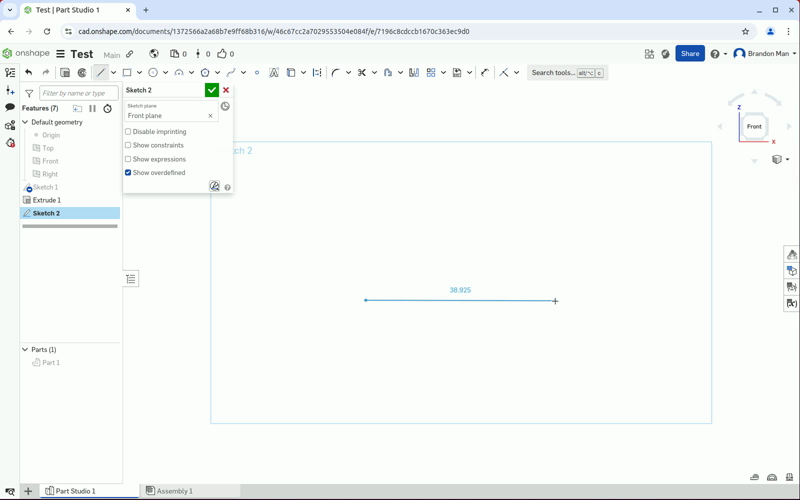
key_up(shift)
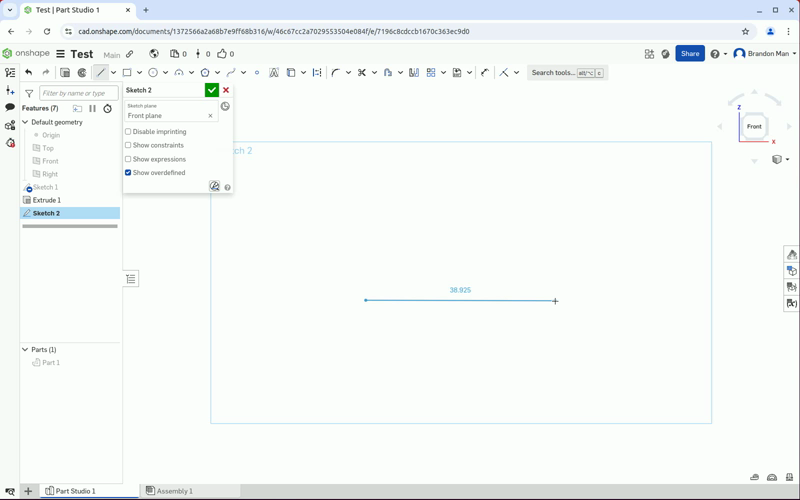
key(esc)
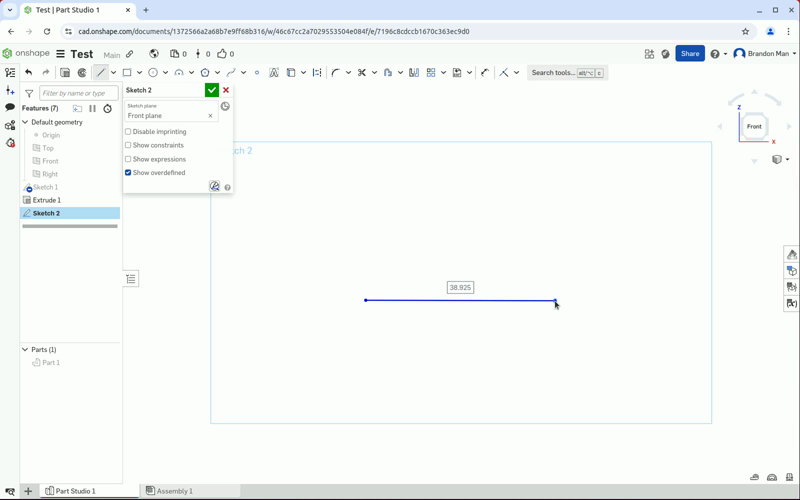
key(a)
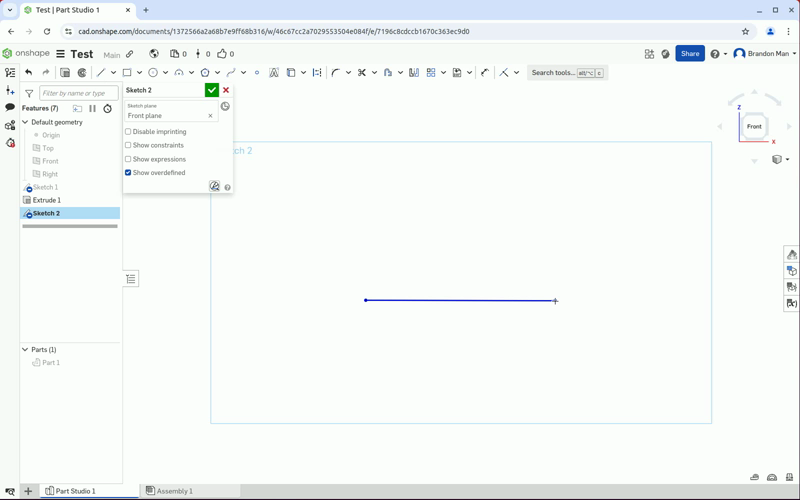
mouse_move(555, 300)
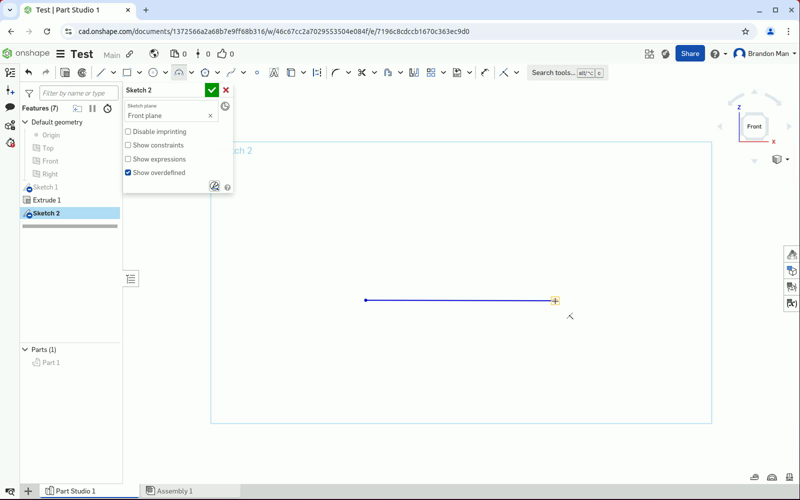
click(555, 300)
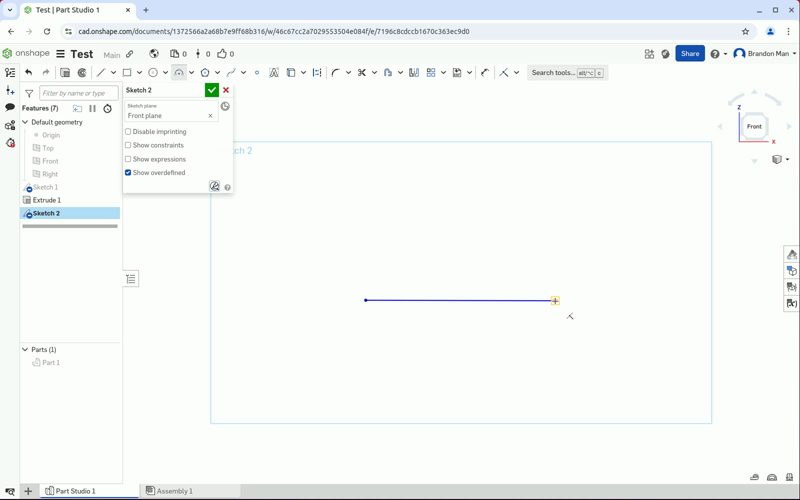
key_down(shift)
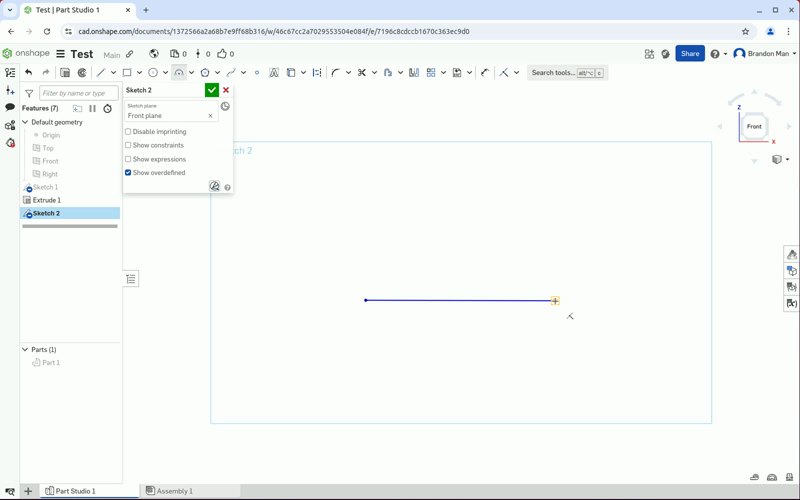
mouse_move(555, 266)
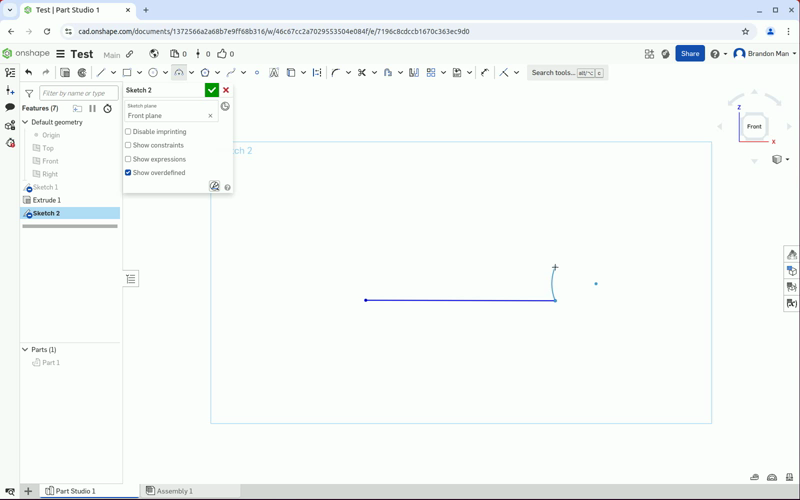
click(555, 266)
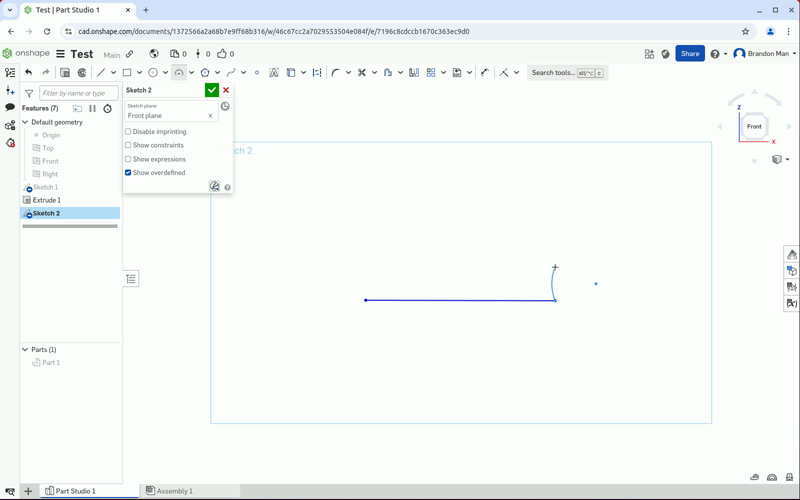
mouse_move(537, 283)
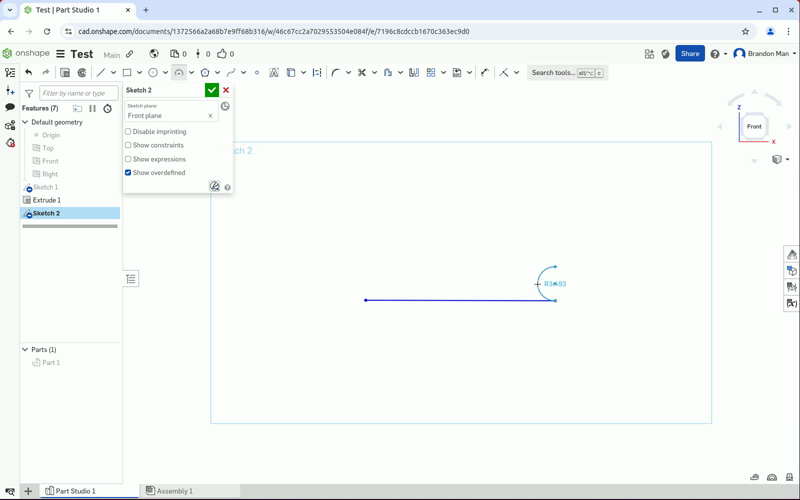
click(537, 283)
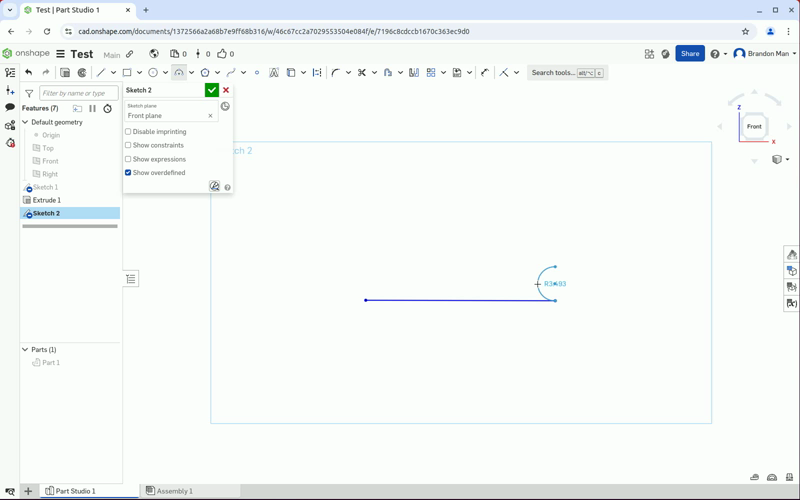
key_up(shift)
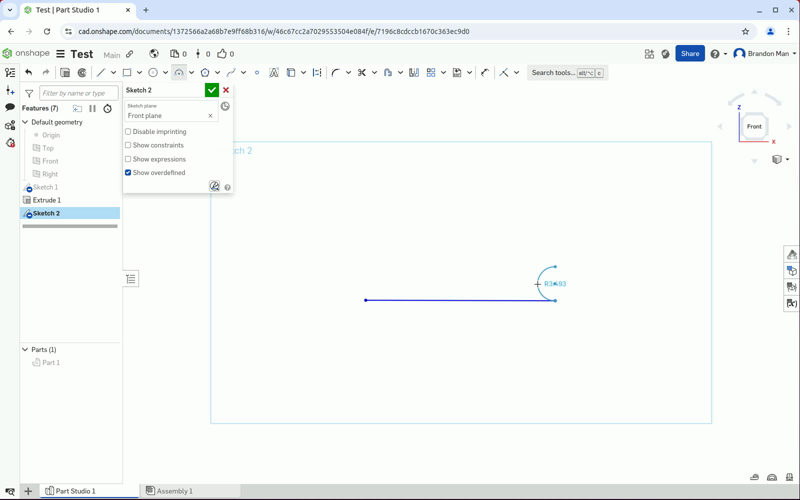
key(esc)
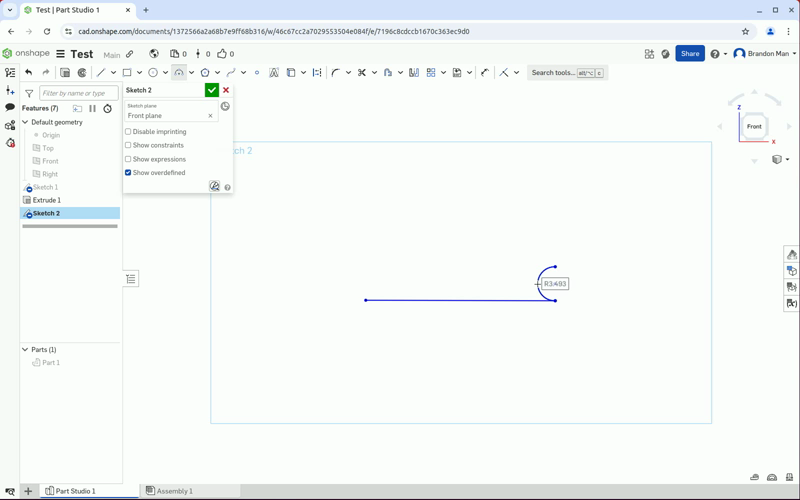
key(l)
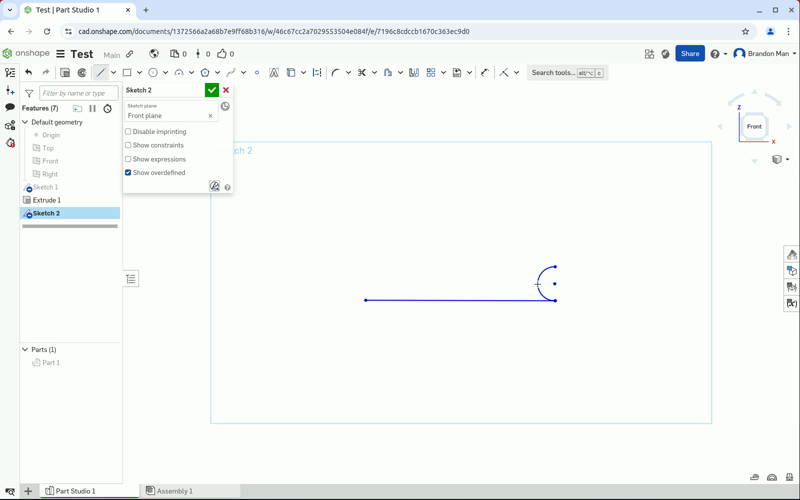
mouse_move(555, 266)
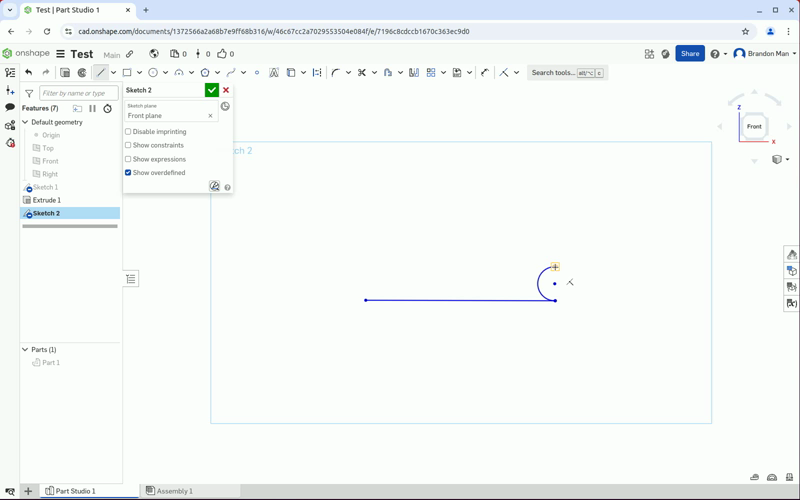
click(555, 266)
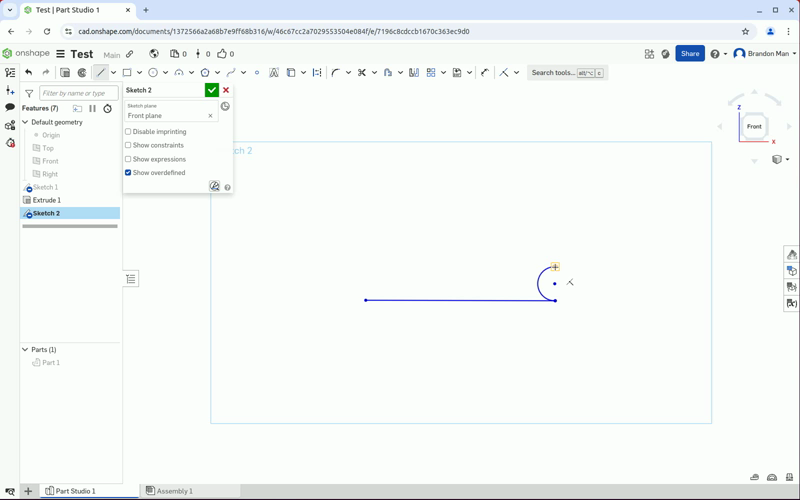
key_down(shift)
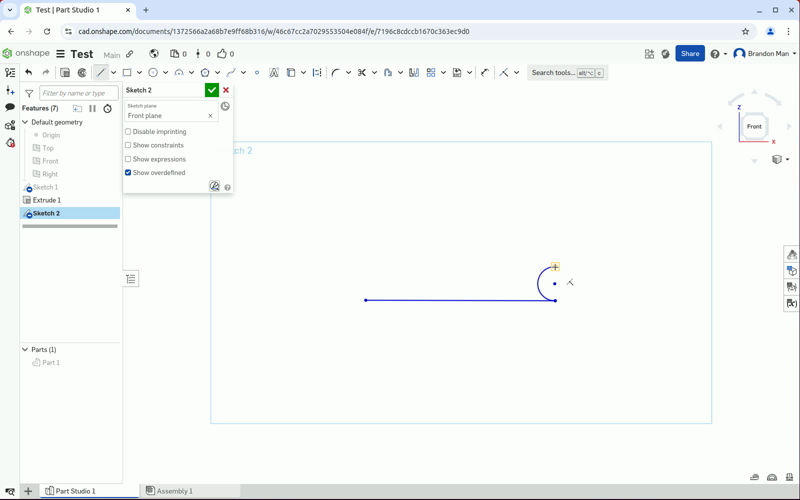
mouse_move(365, 266)
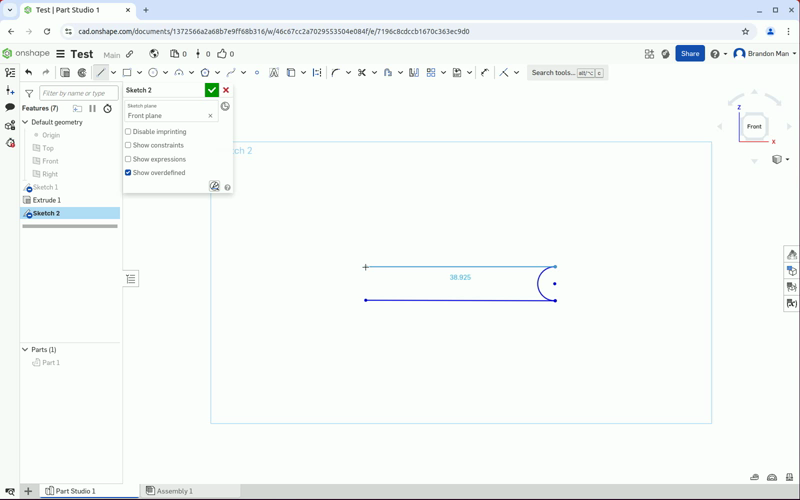
click(365, 266)
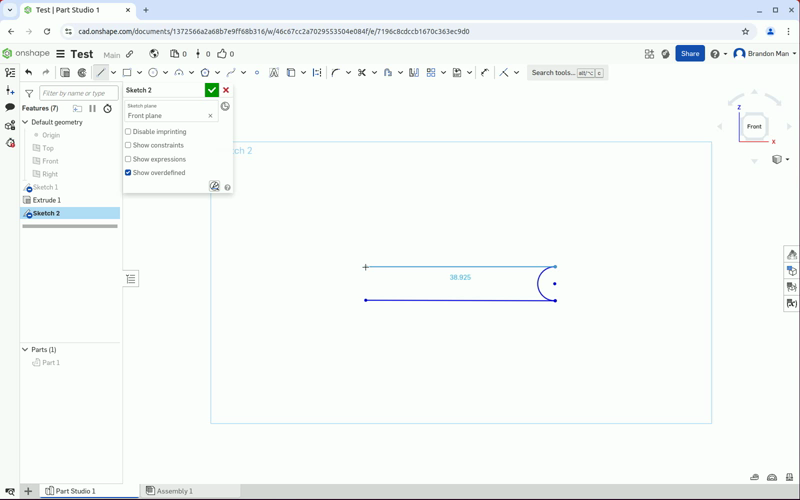
key_up(shift)
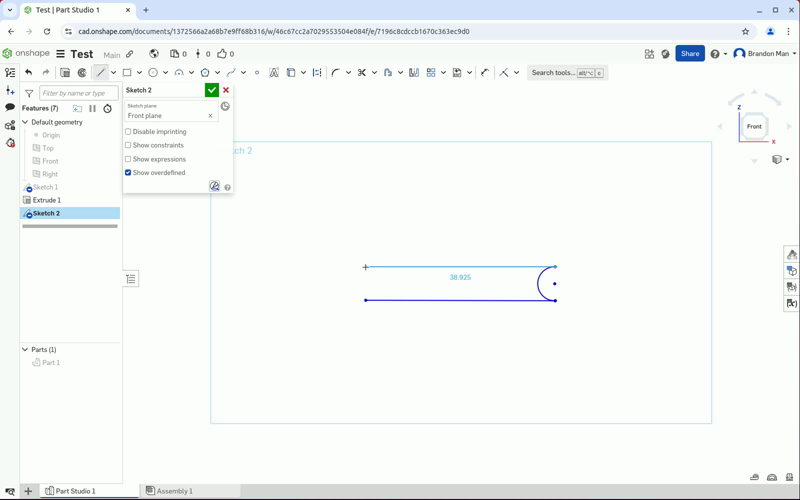
mouse_move(395, 266)
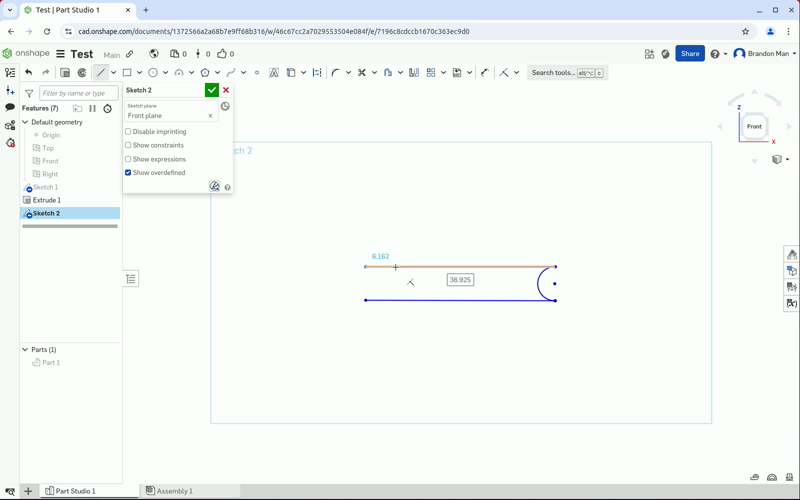
key_down(shift)
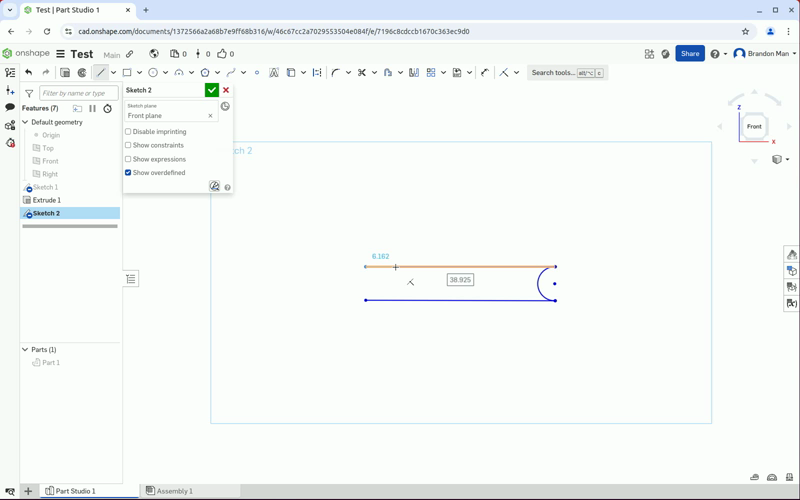
mouse_move(365, 300)
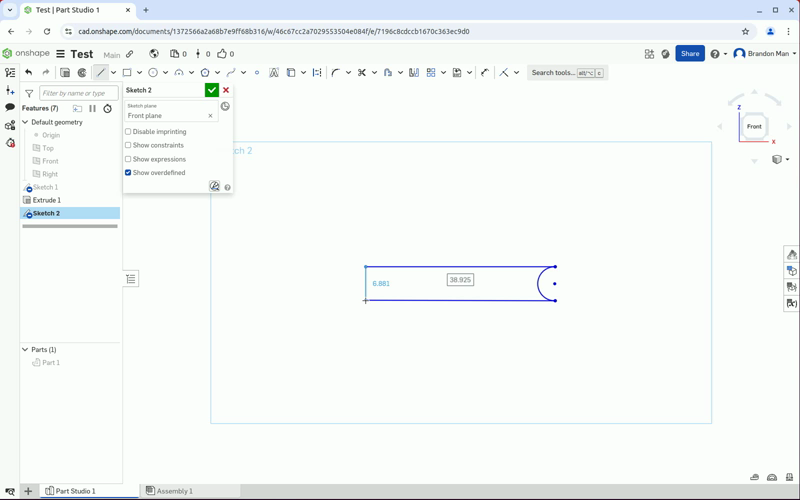
key_up(shift)
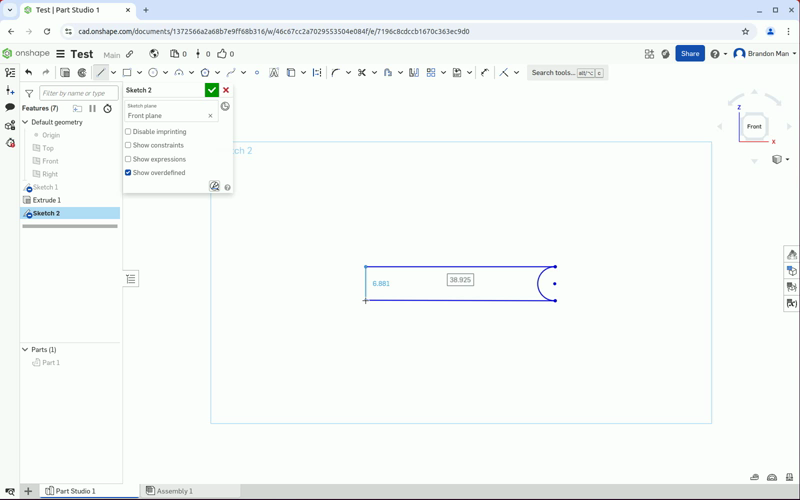
click(365, 300)
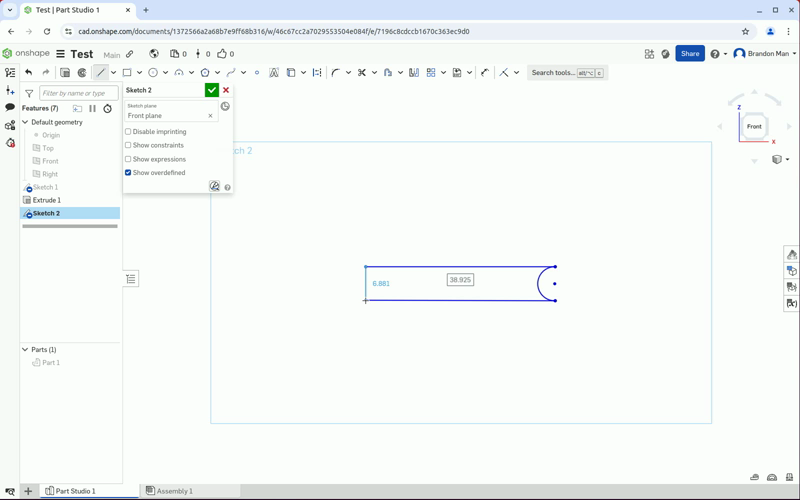
key(esc)
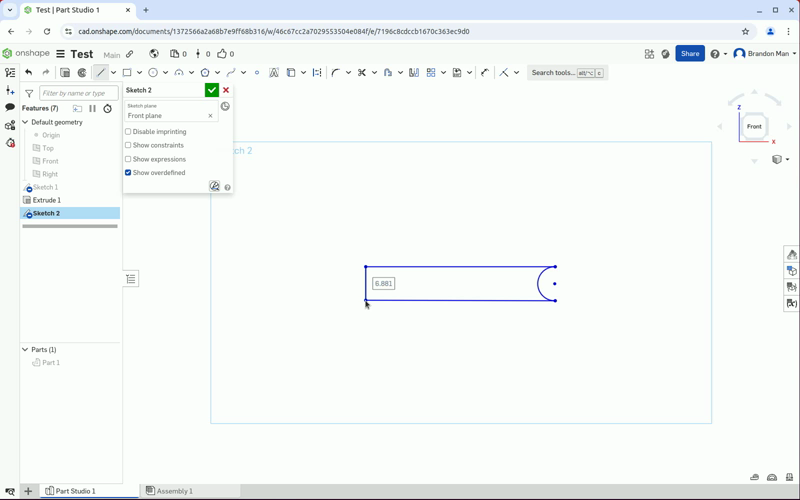
mouse_move(491, 280)
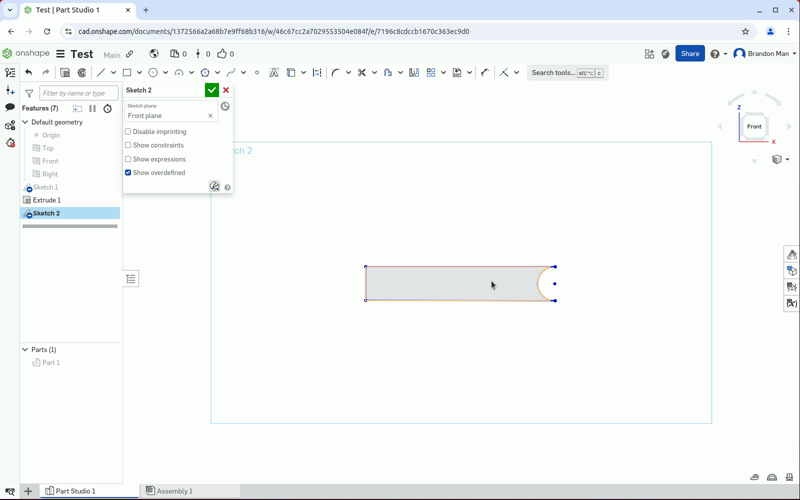
scroll(6)
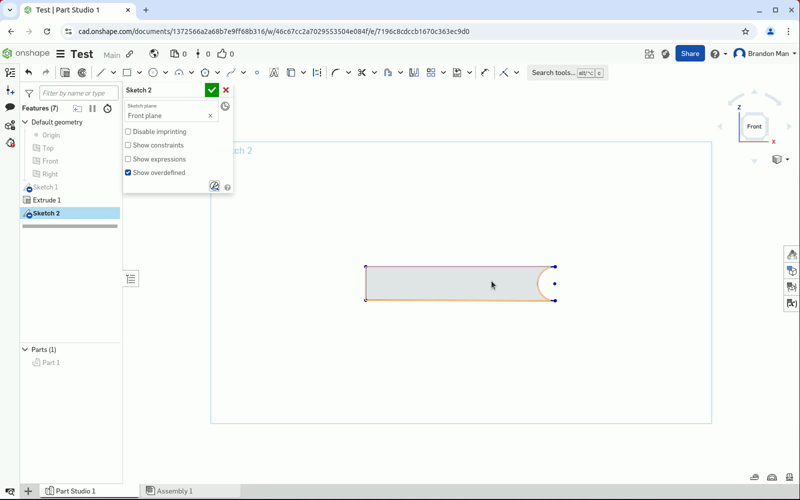
scroll(6)
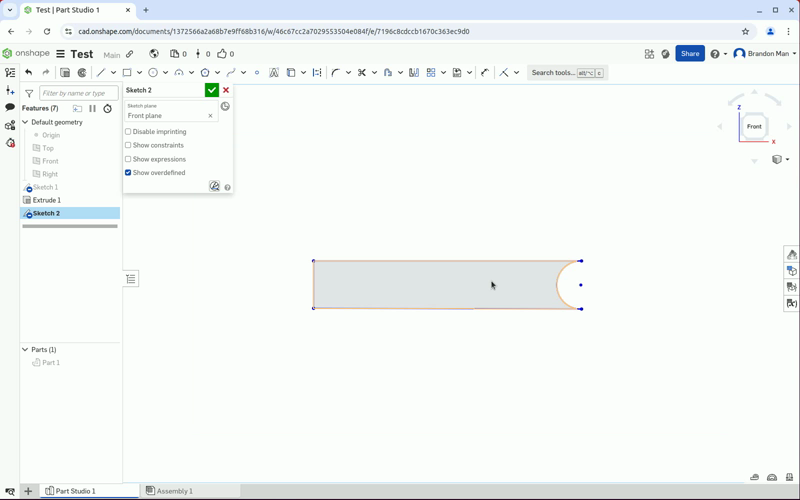
scroll(6)
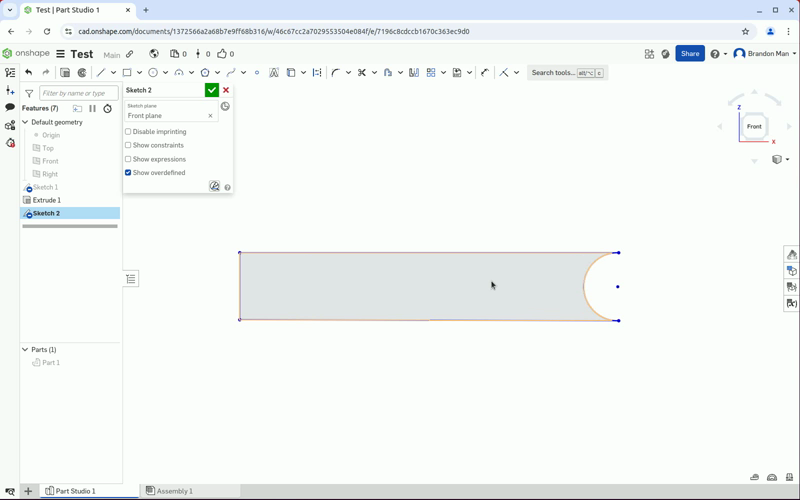
scroll(6)
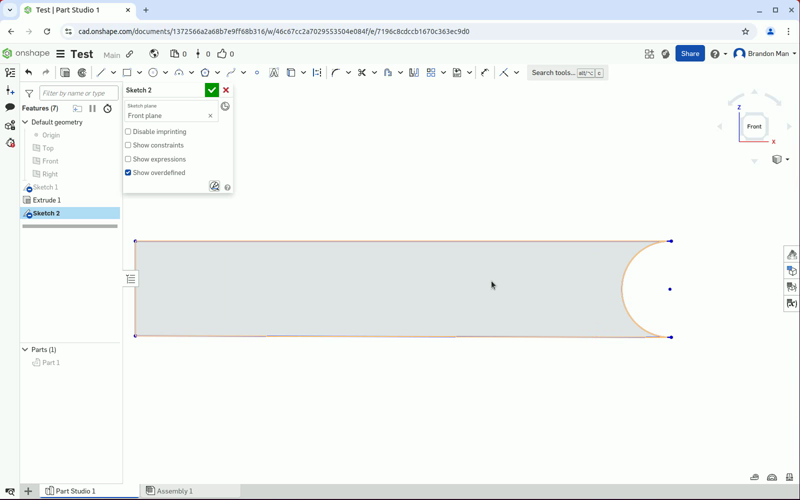
scroll(6)
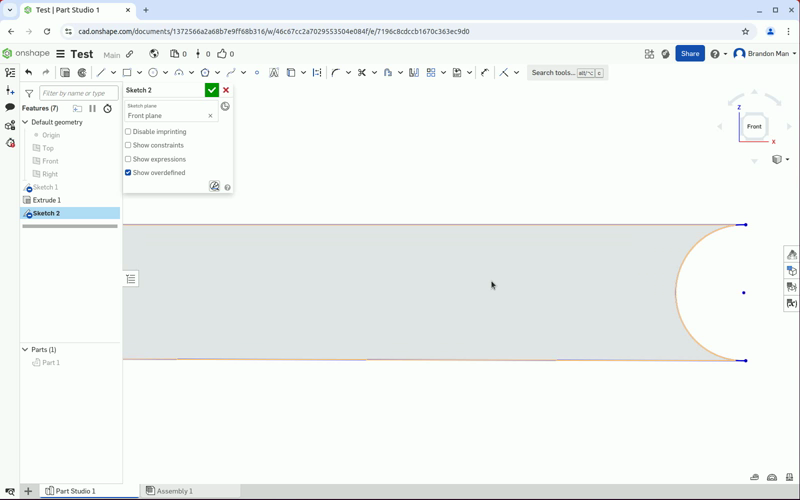
scroll(6)
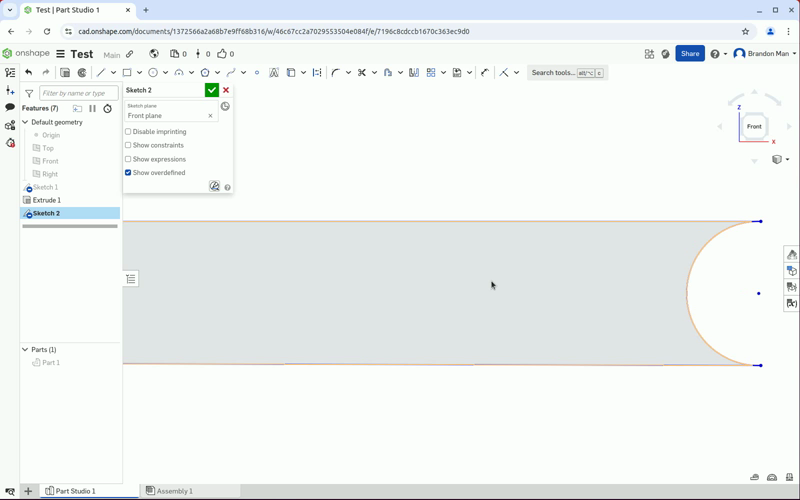
scroll(6)
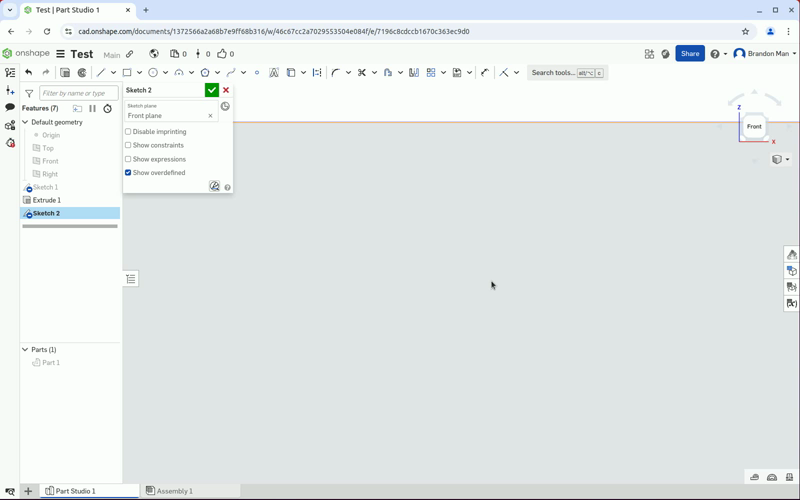
click(491, 280)
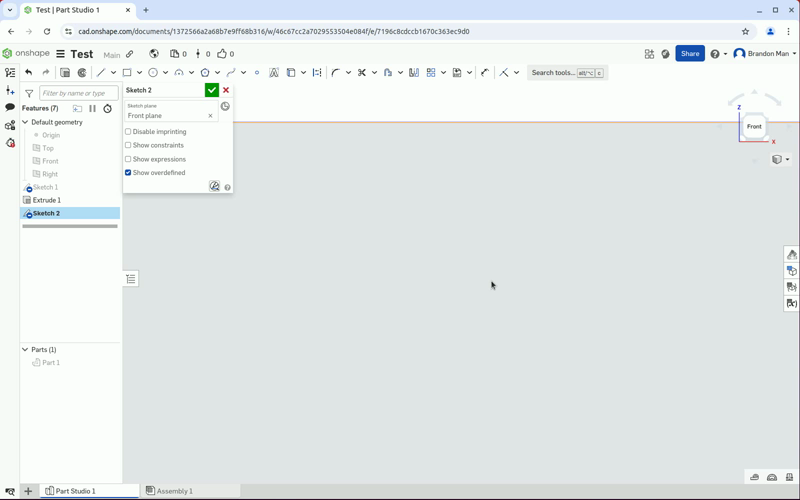
scroll(-6)
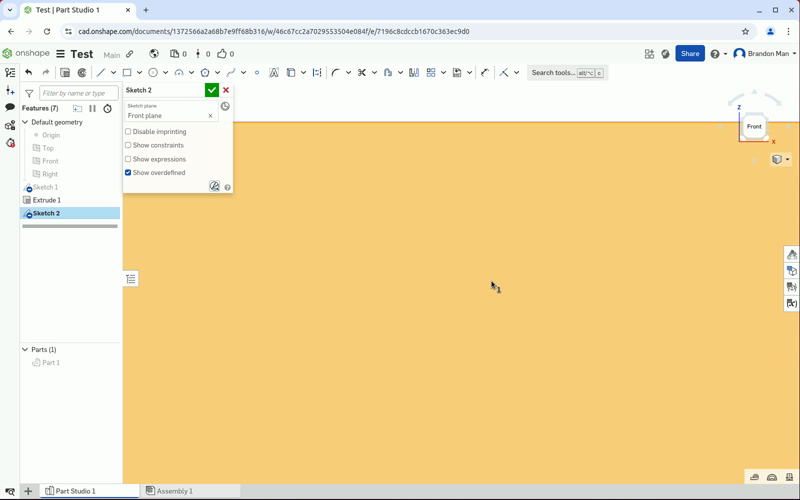
scroll(-6)
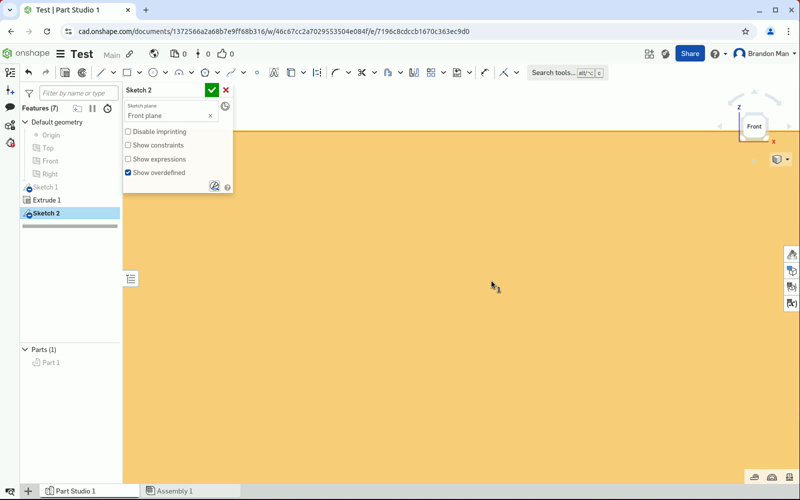
scroll(-6)
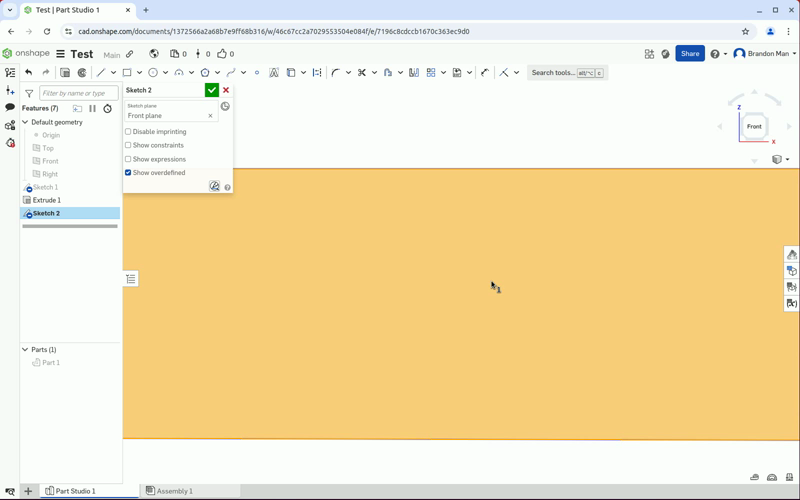
scroll(-6)
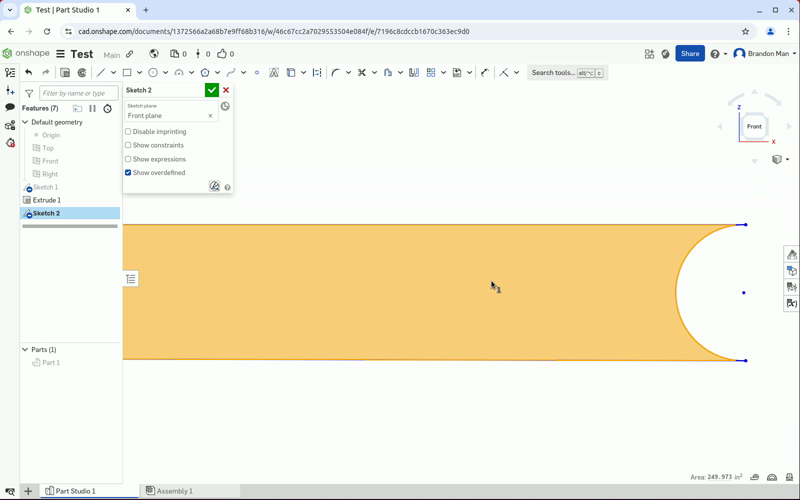
scroll(-6)
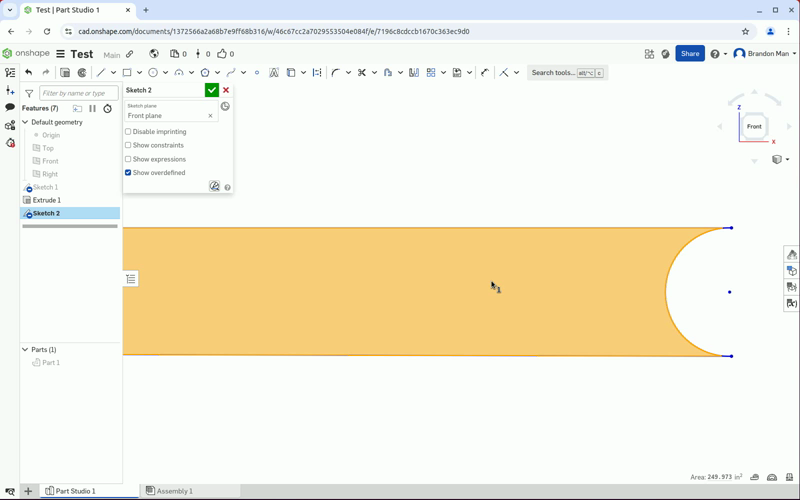
scroll(-6)
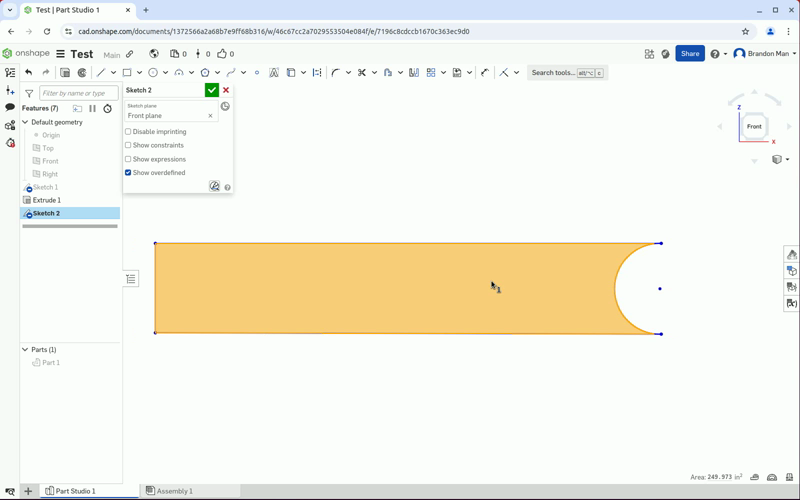
scroll(-6)
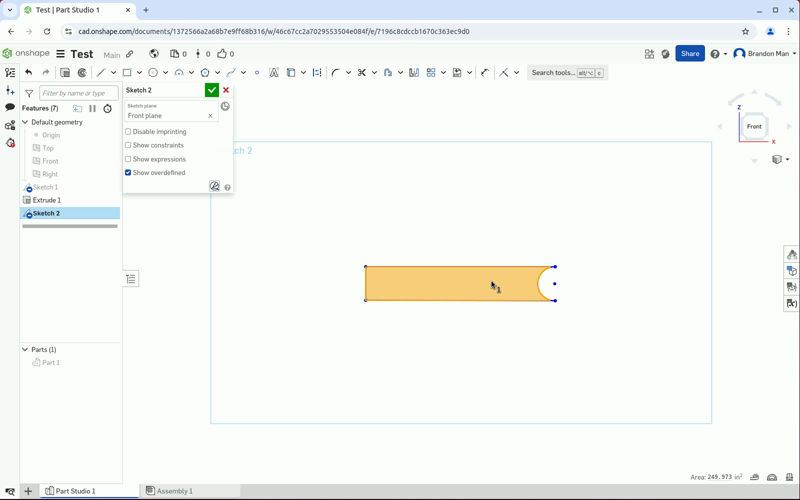
mouse_move(73, 352)
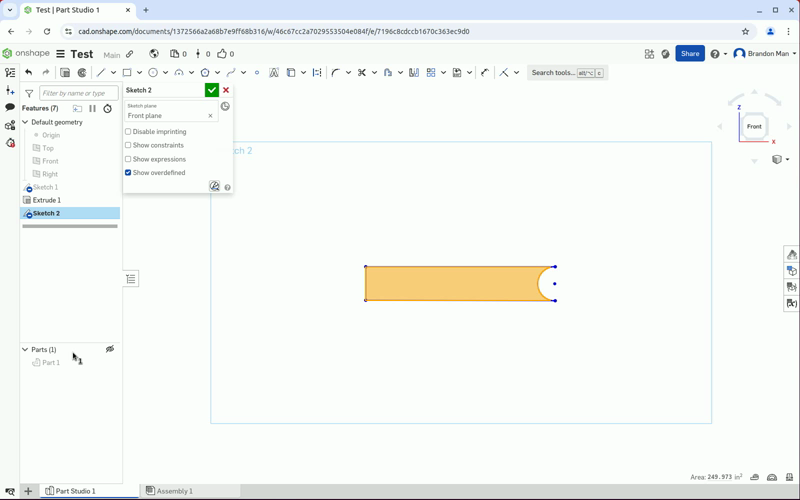
key(shift+y)
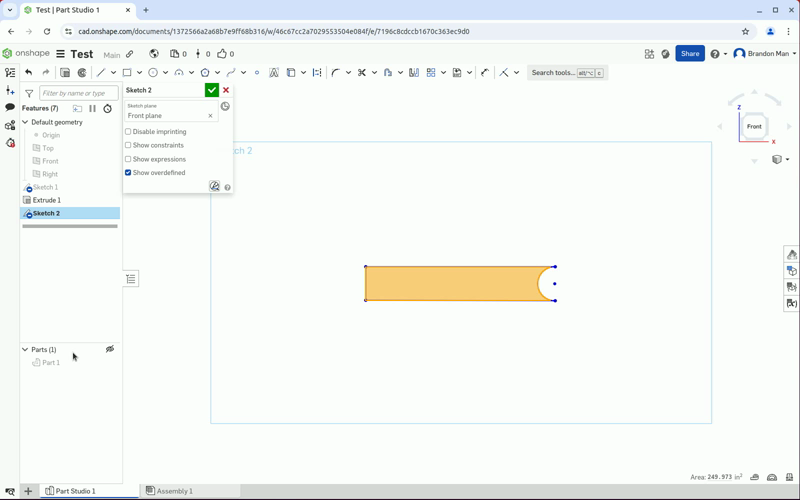
key(shift+e)
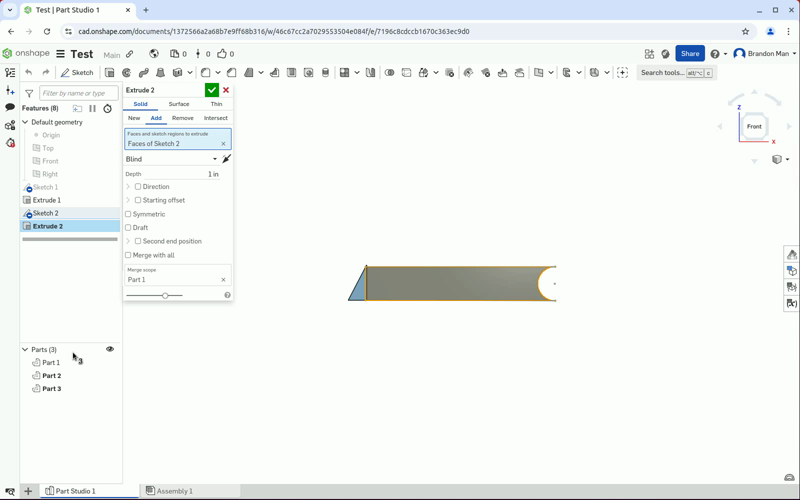
mouse_move(143, 106)
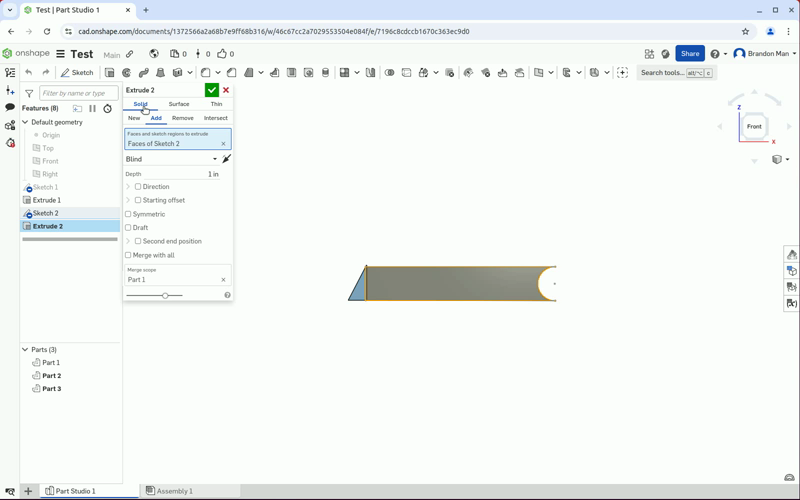
click(143, 106)
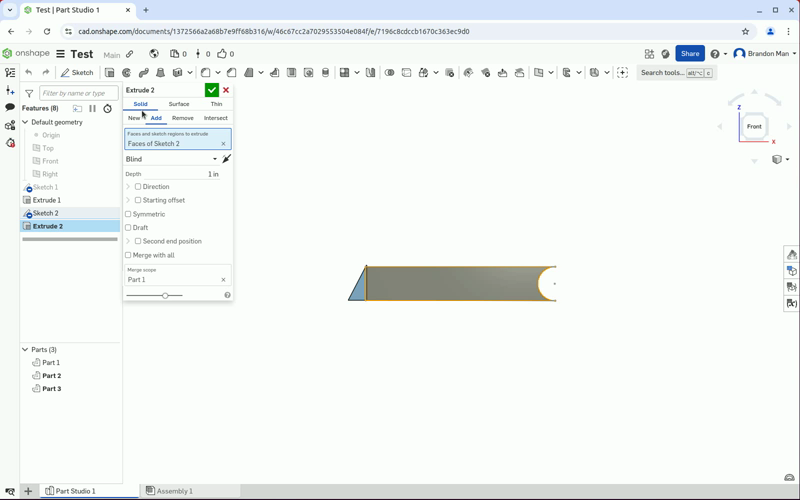
mouse_move(137, 120)
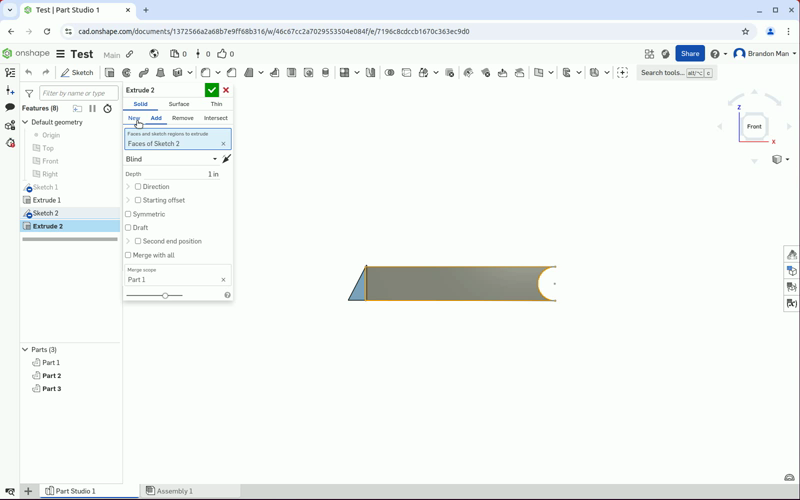
click(137, 120)
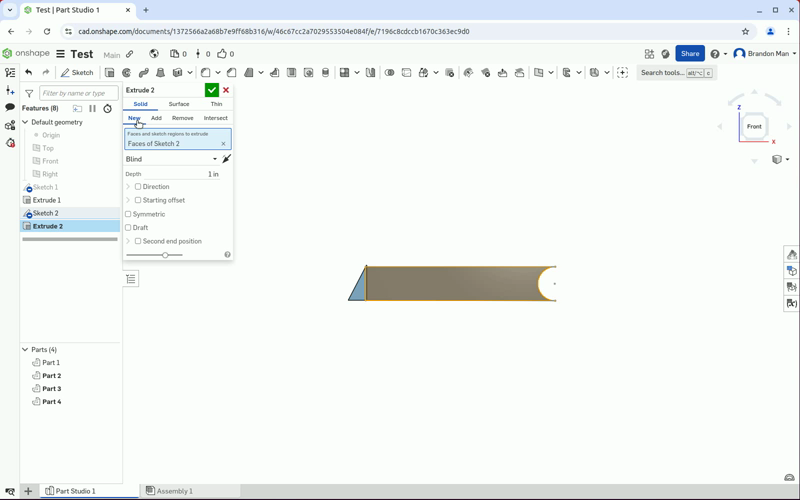
key(tab, 4)
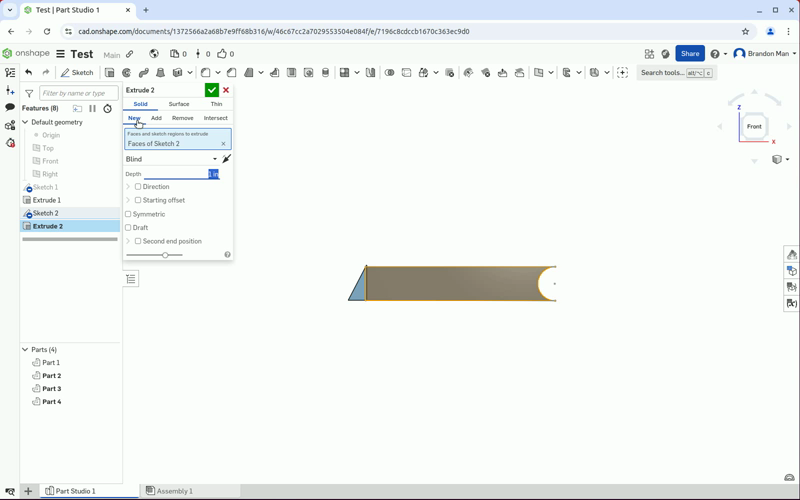
text(2.888)
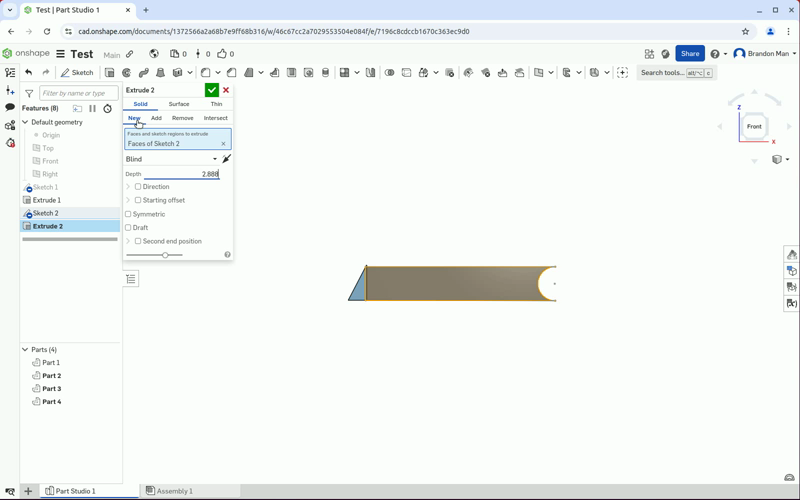
key(tab, 3)
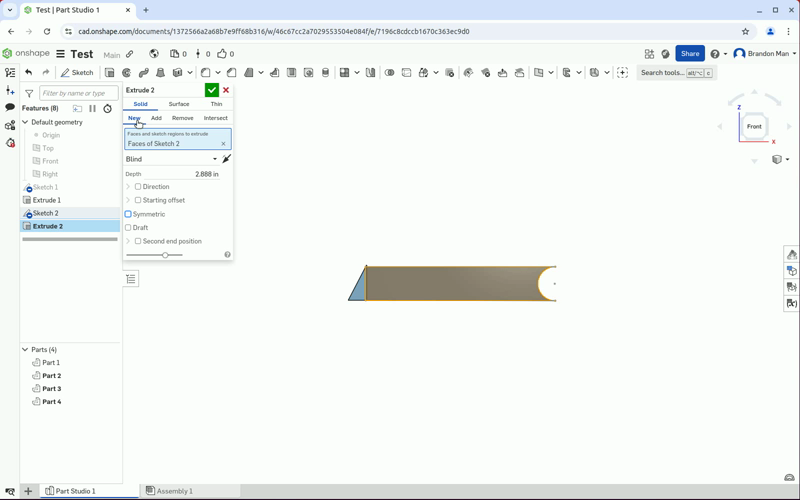
key(space)
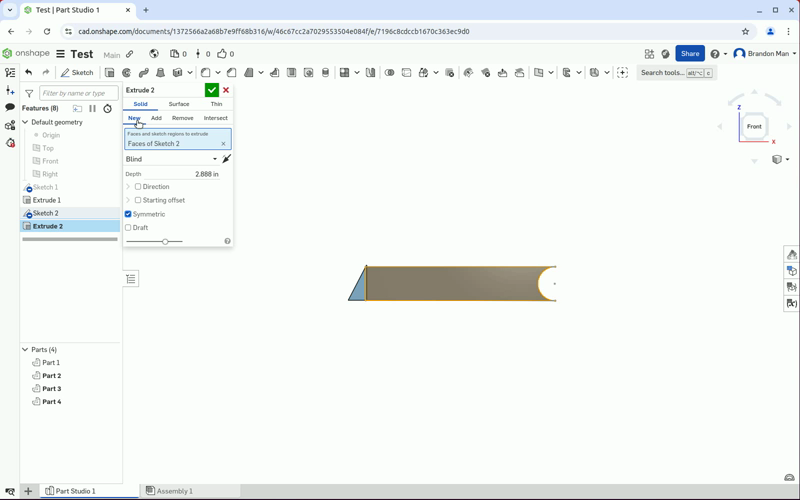
key(enter)
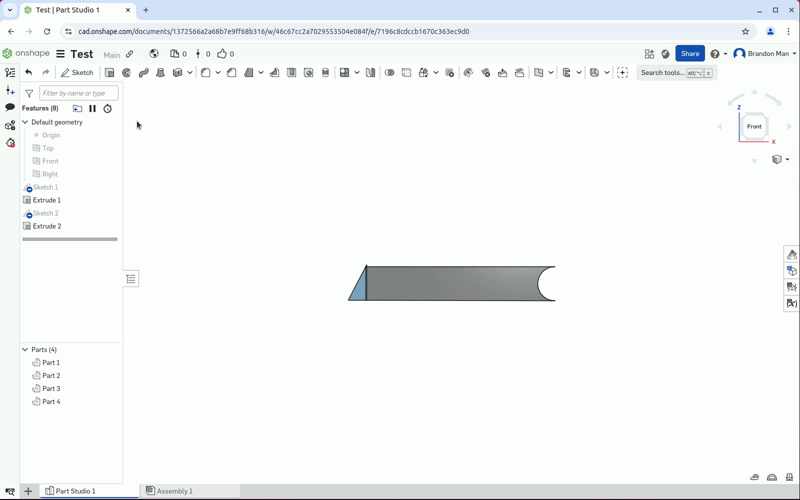
key(shift+h)
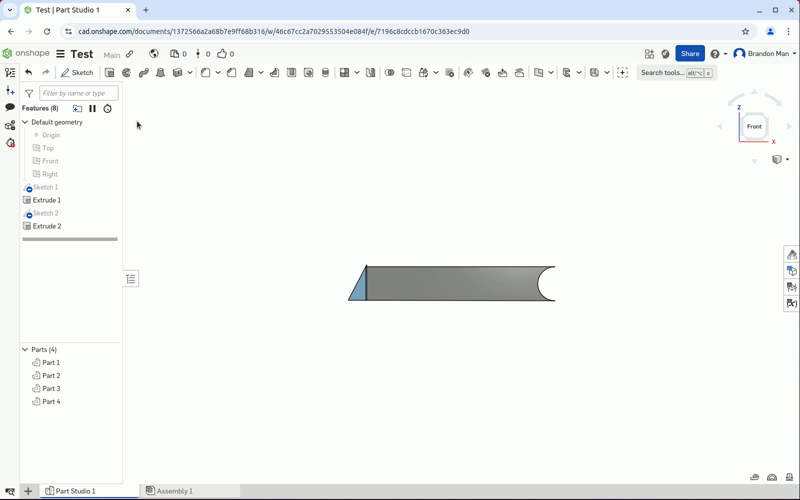
key(shift+h)
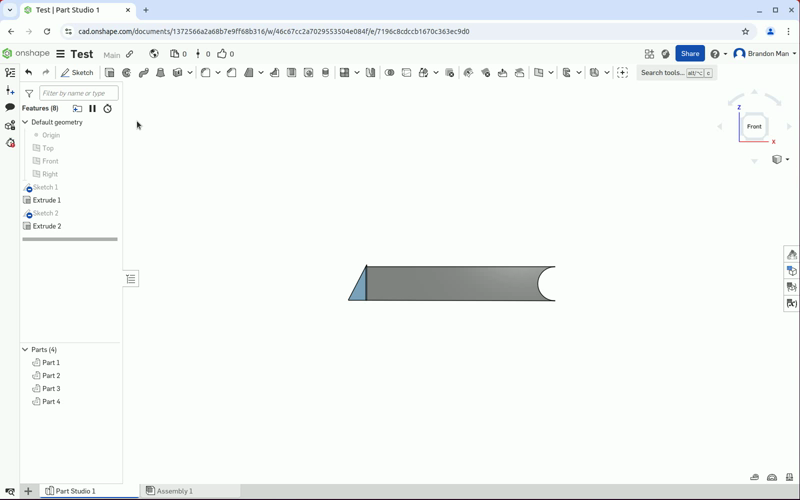
mouse_move(73, 189)
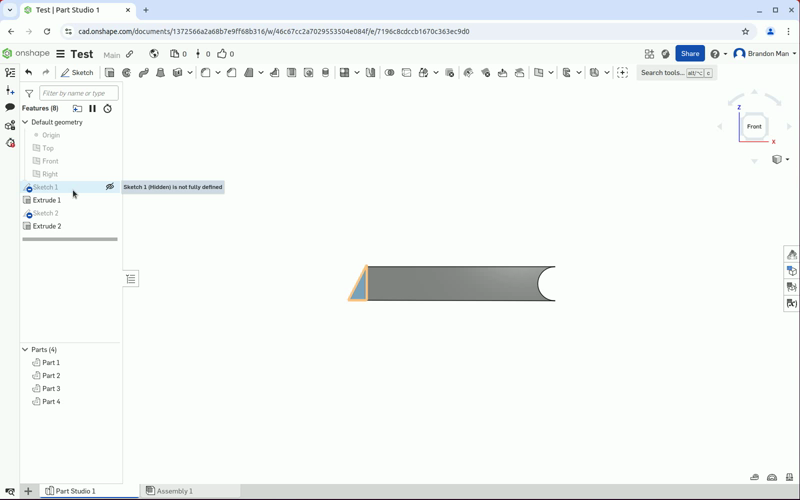
click(73, 189)
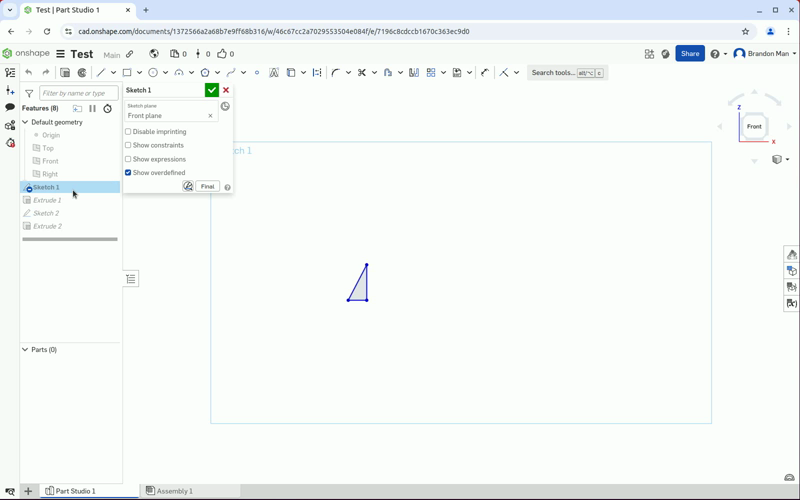
mouse_move(229, 92)
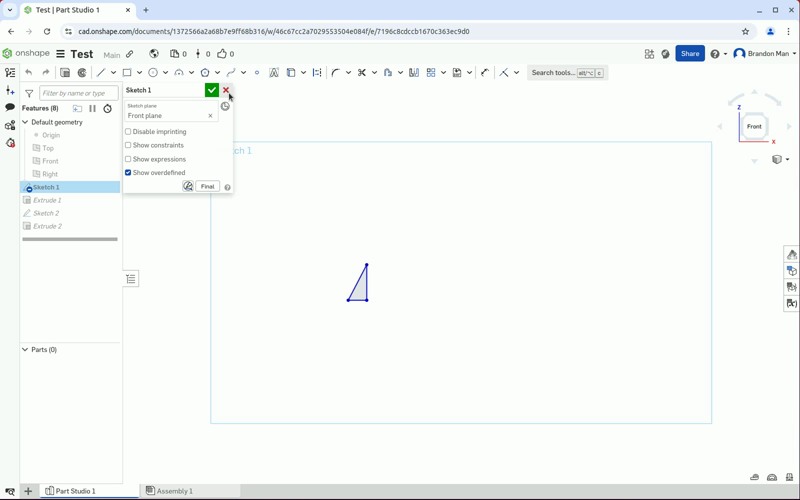
click(229, 92)
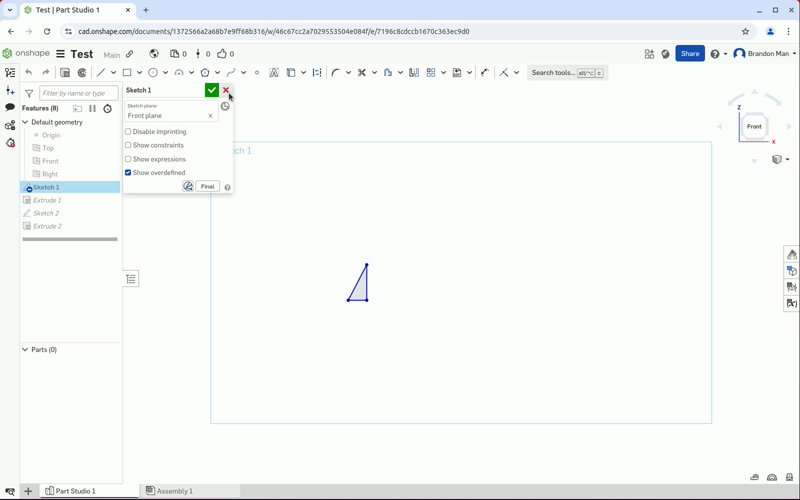
key(shift+s)
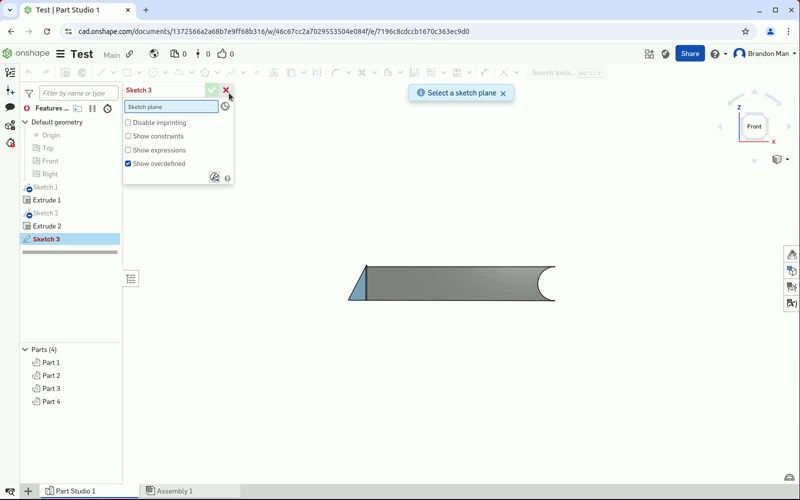
mouse_move(73, 163)
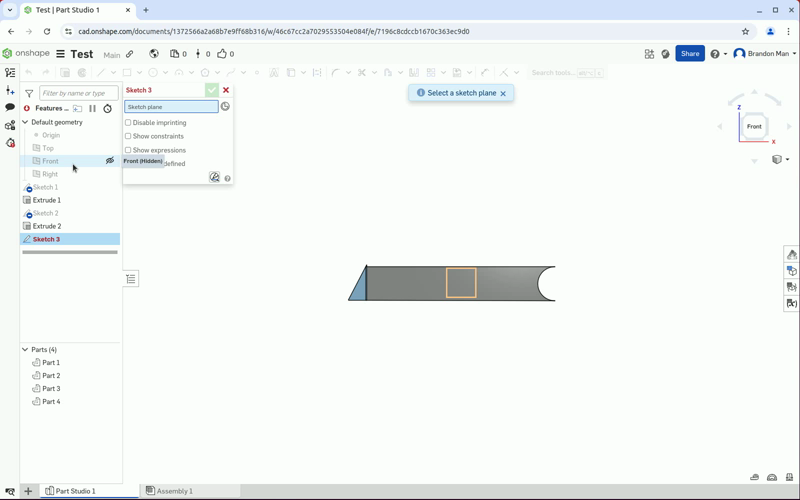
click(73, 163)
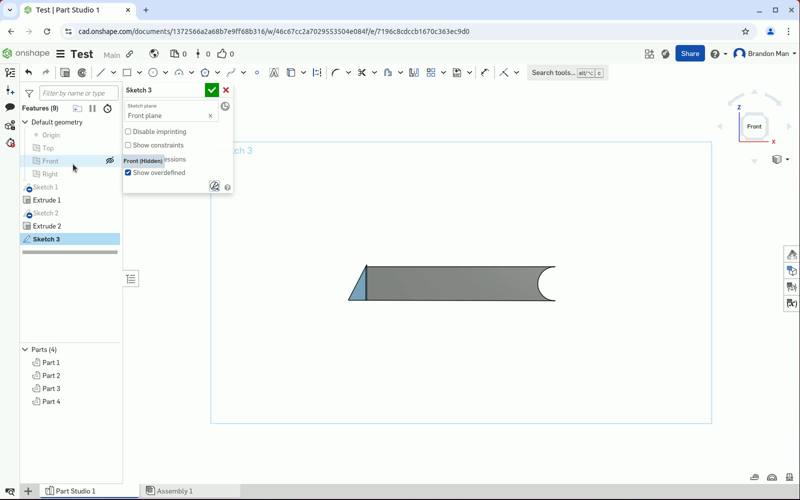
mouse_move(73, 352)
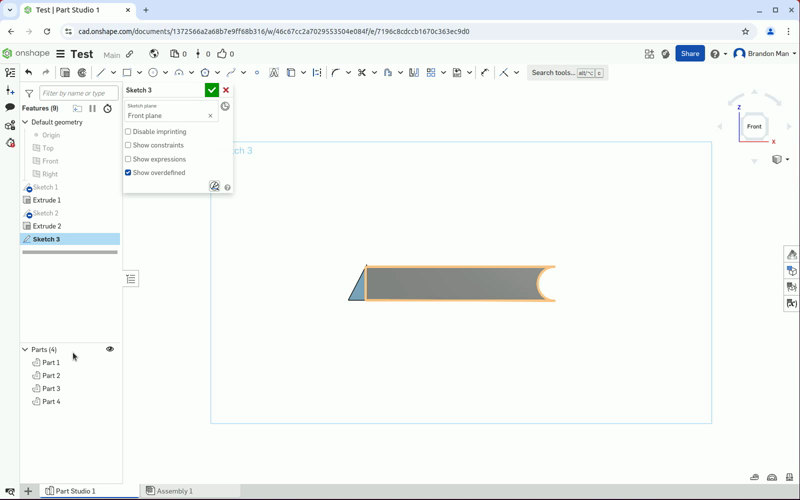
key(y)
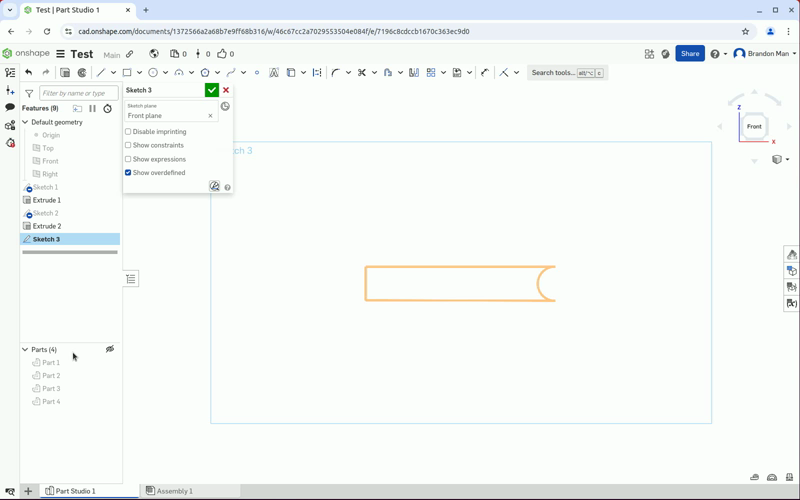
key(a)
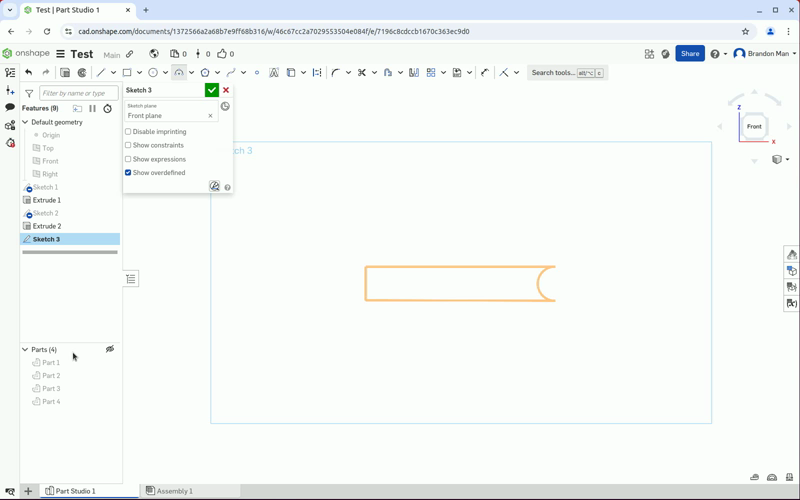
key_down(shift)
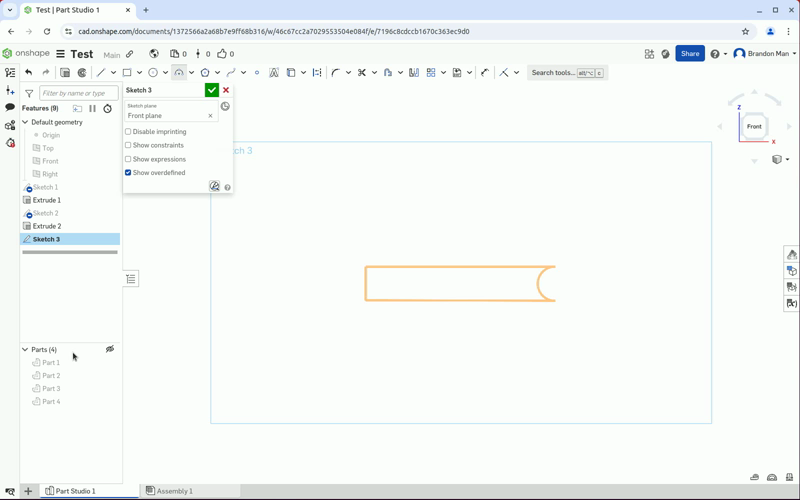
mouse_move(555, 300)
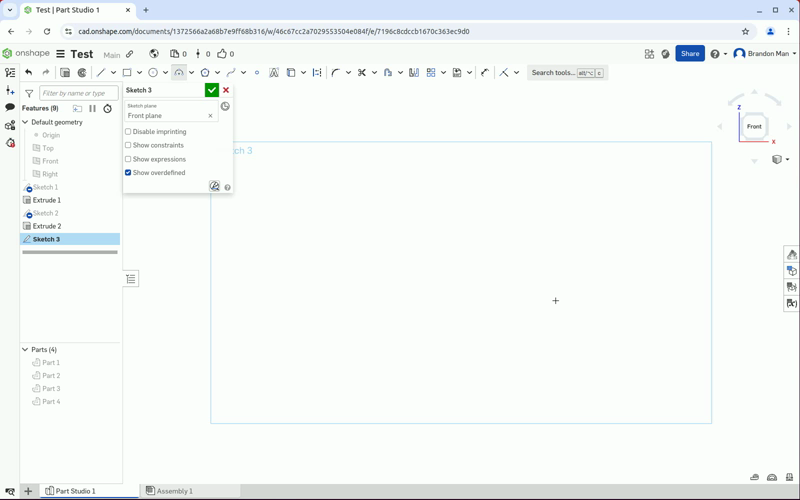
click(555, 300)
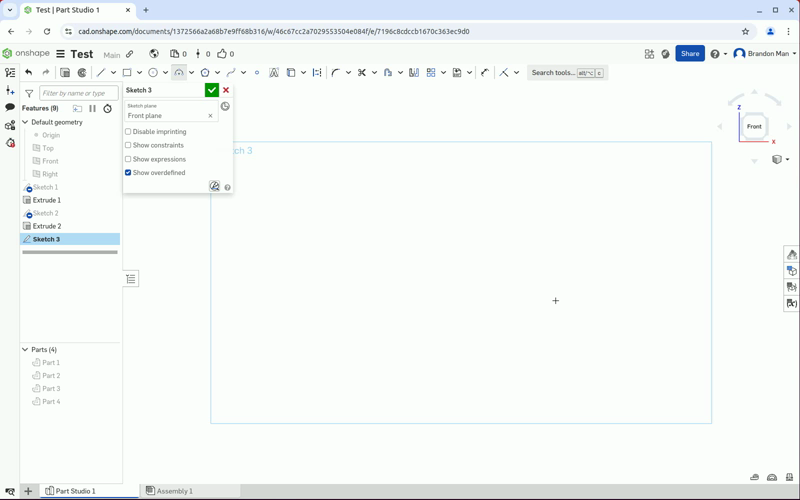
key_up(shift)
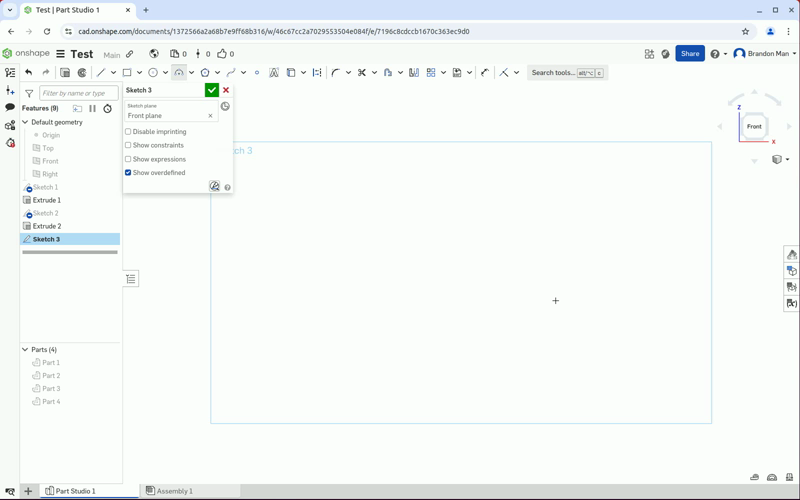
key_down(shift)
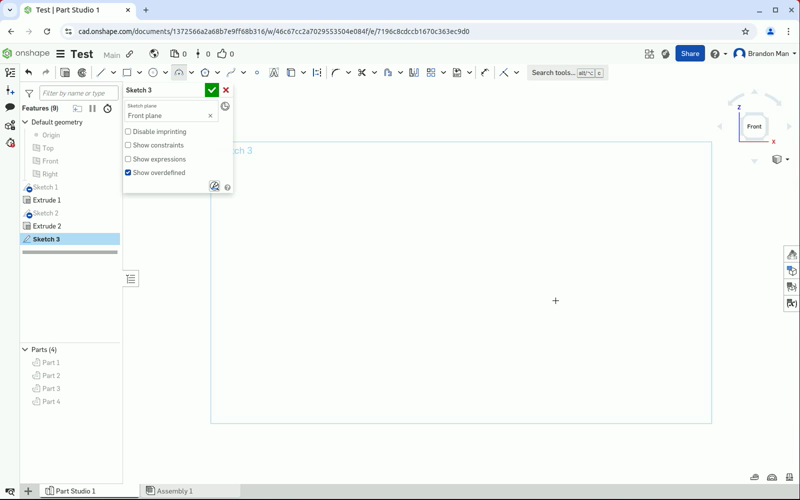
mouse_move(555, 264)
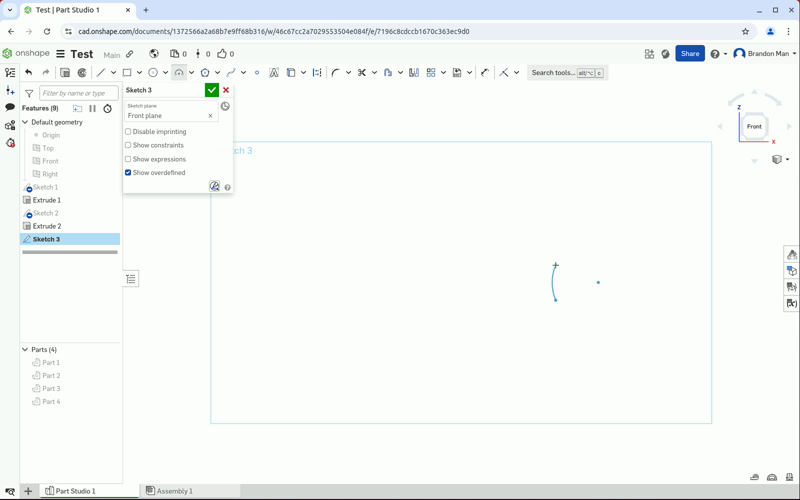
click(555, 264)
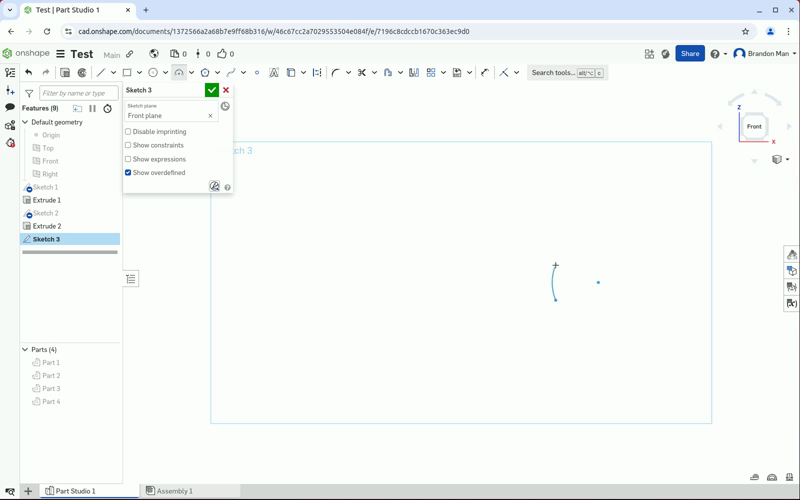
mouse_move(573, 282)
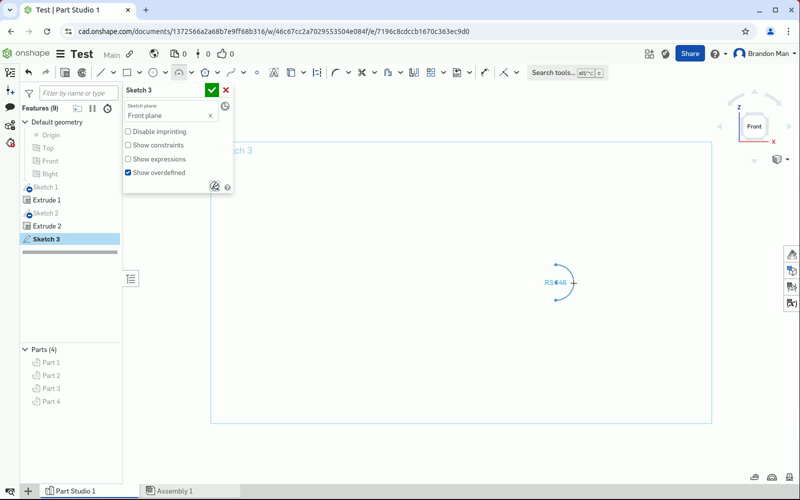
click(573, 282)
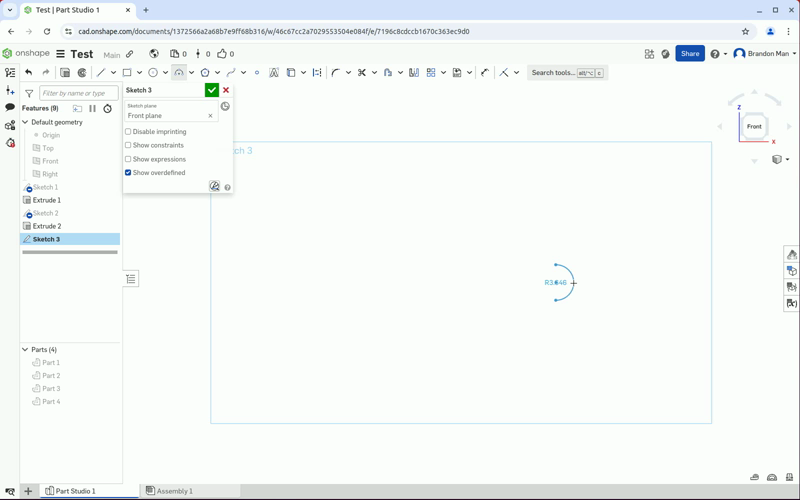
key_up(shift)
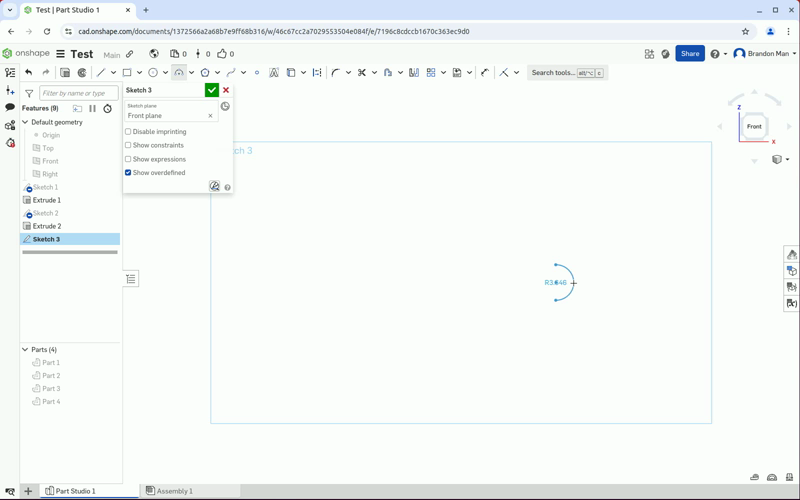
key(esc)
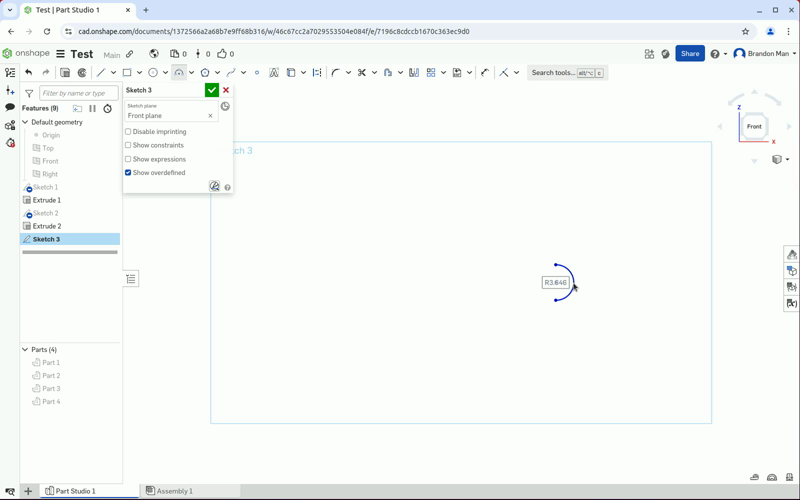
key(l)
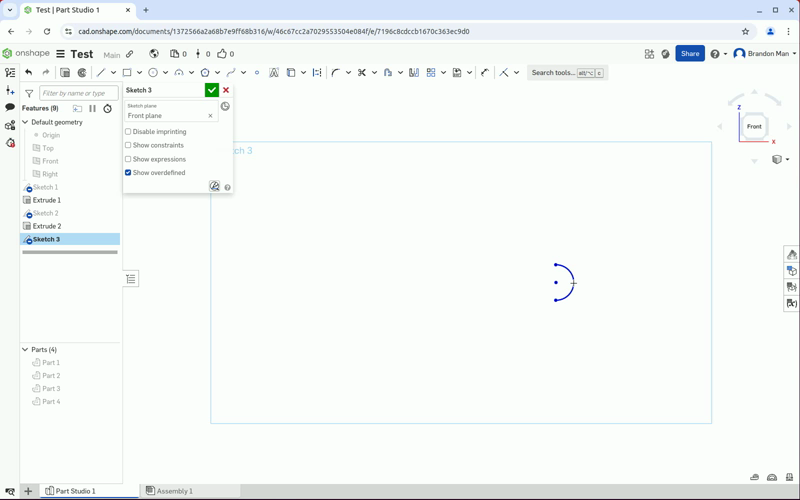
mouse_move(555, 264)
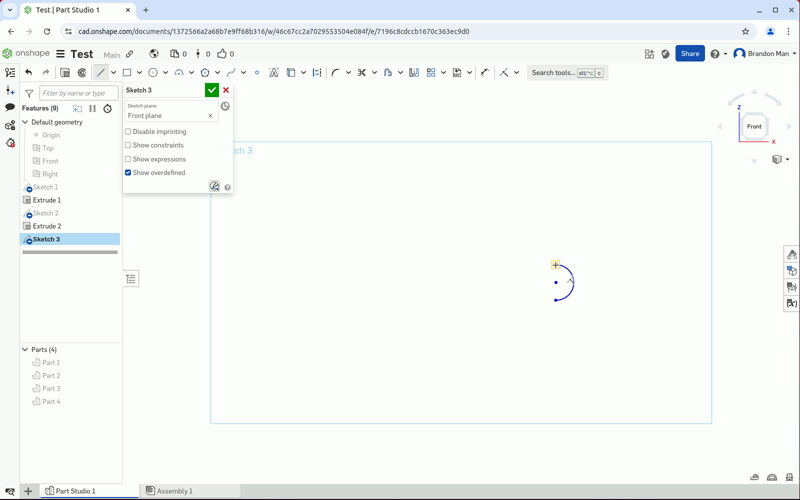
click(555, 264)
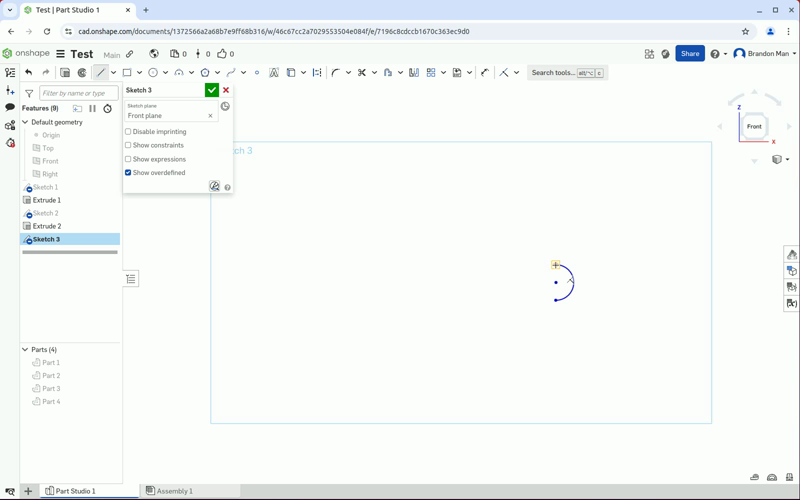
key_down(shift)
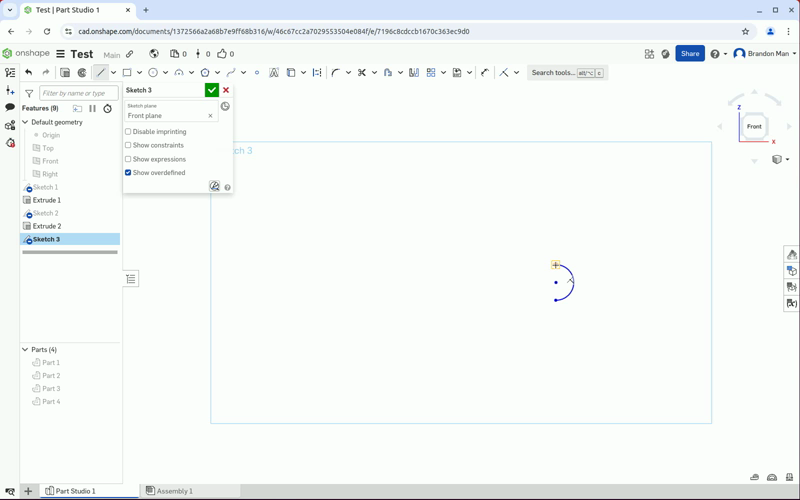
mouse_move(585, 264)
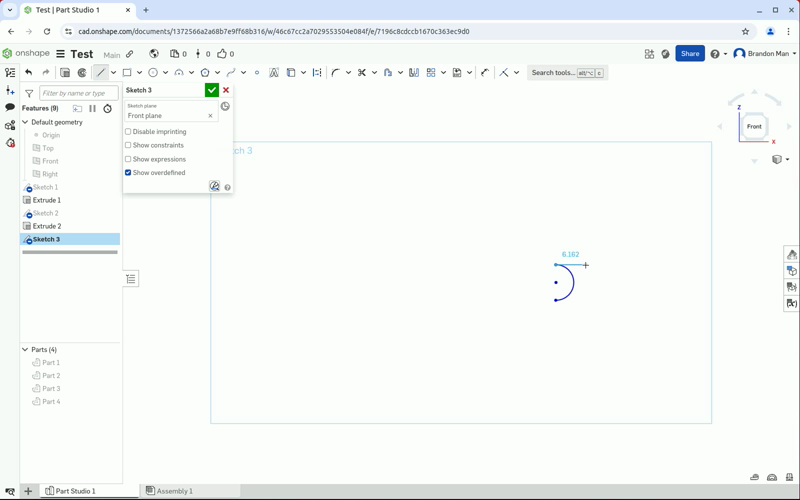
mouse_move(555, 280)
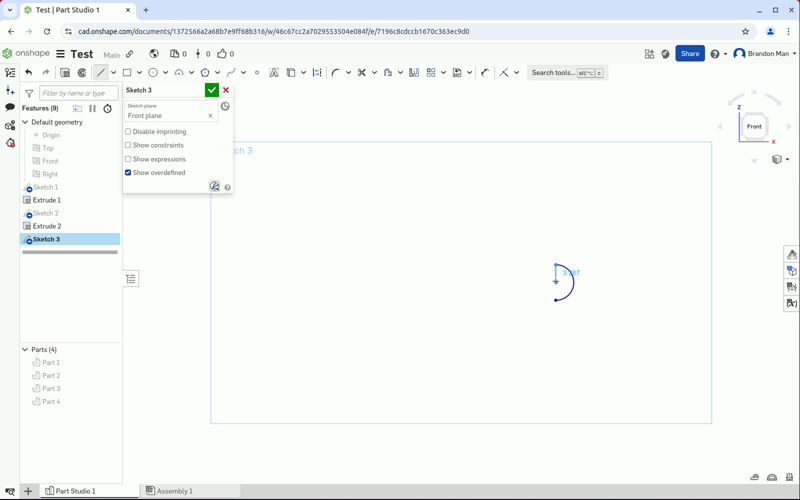
scroll(6)
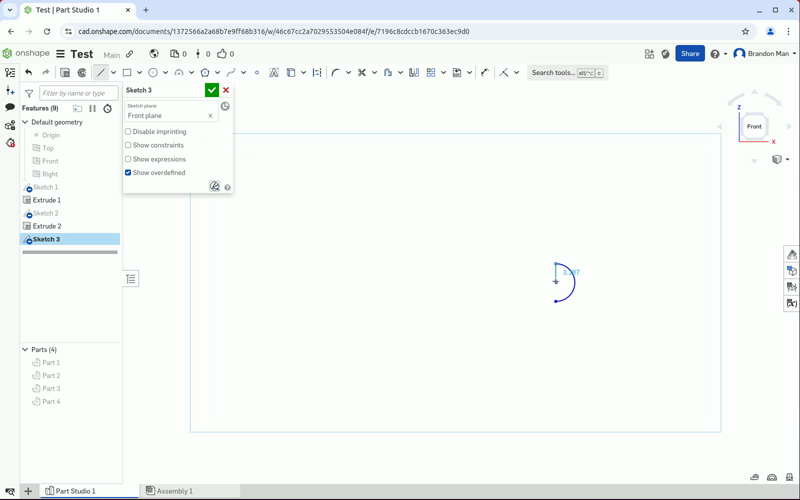
scroll(6)
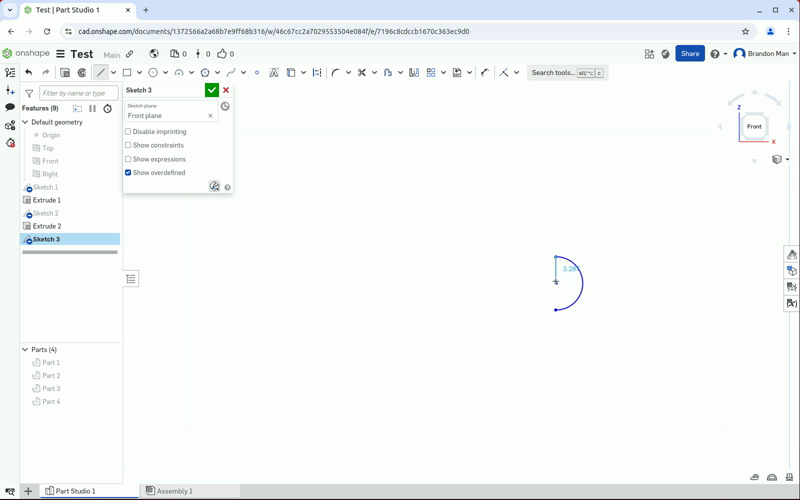
scroll(6)
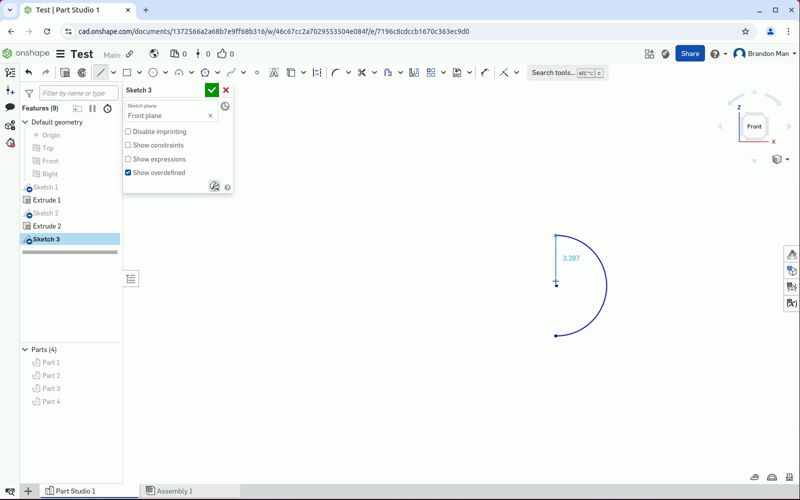
scroll(6)
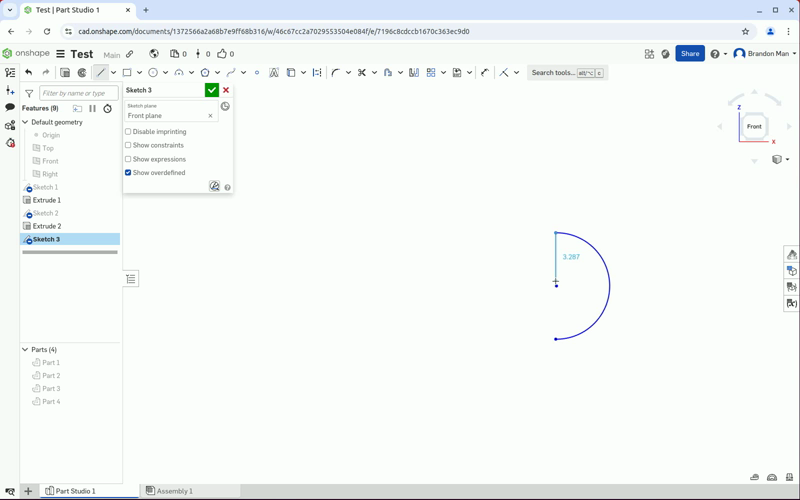
scroll(6)
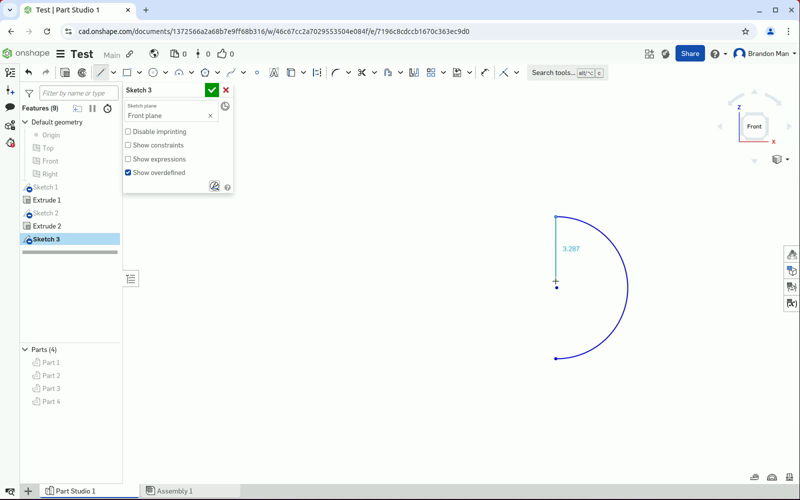
scroll(6)
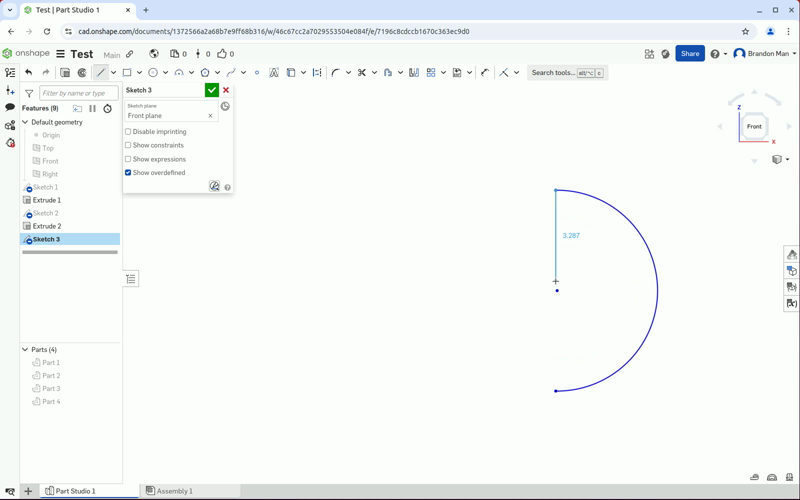
scroll(6)
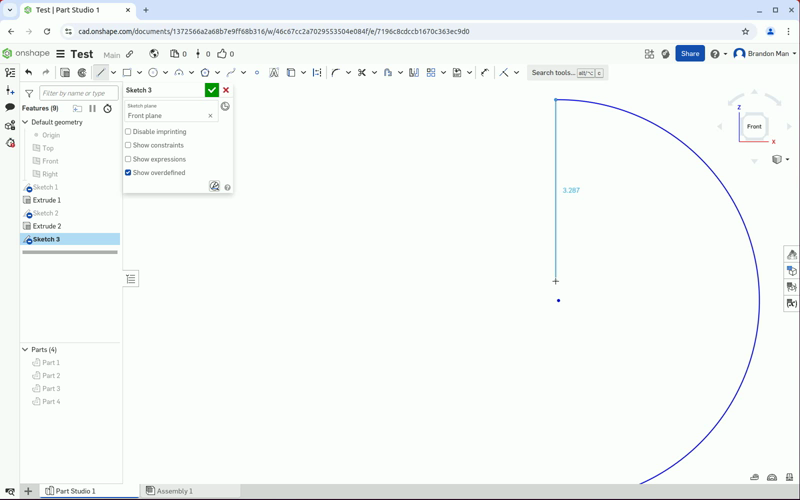
click(555, 280)
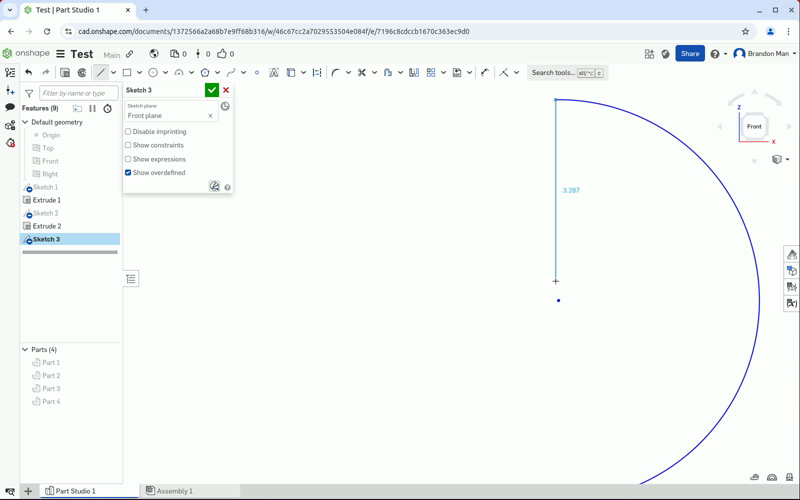
scroll(-6)
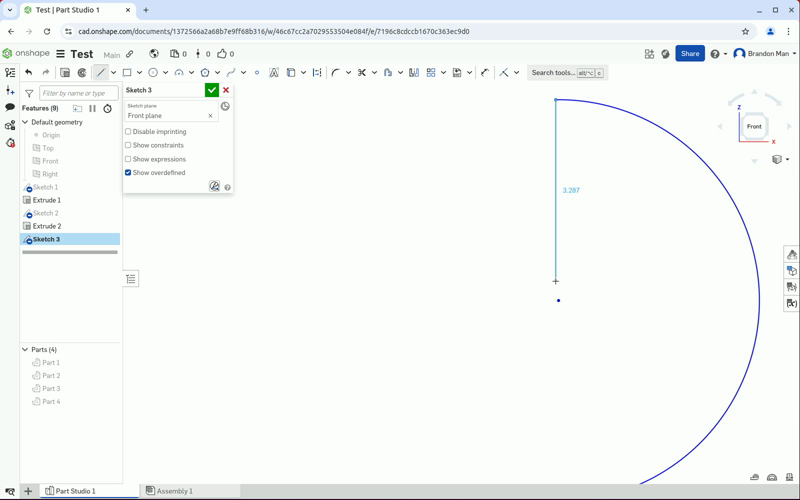
scroll(-6)
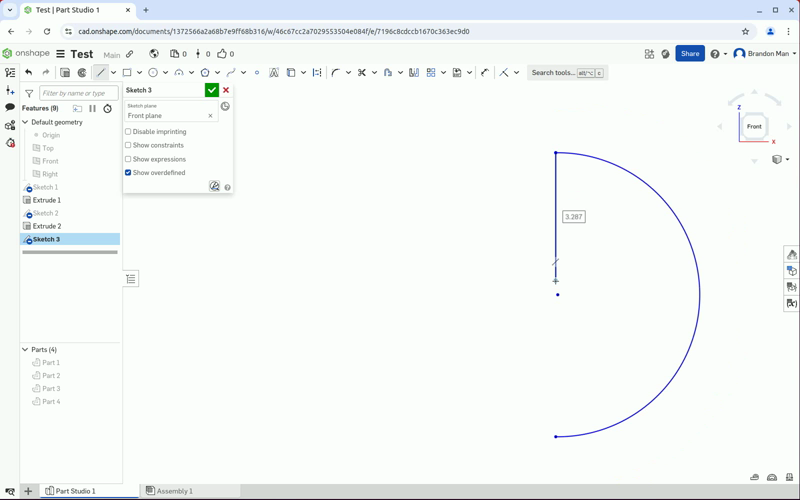
scroll(-6)
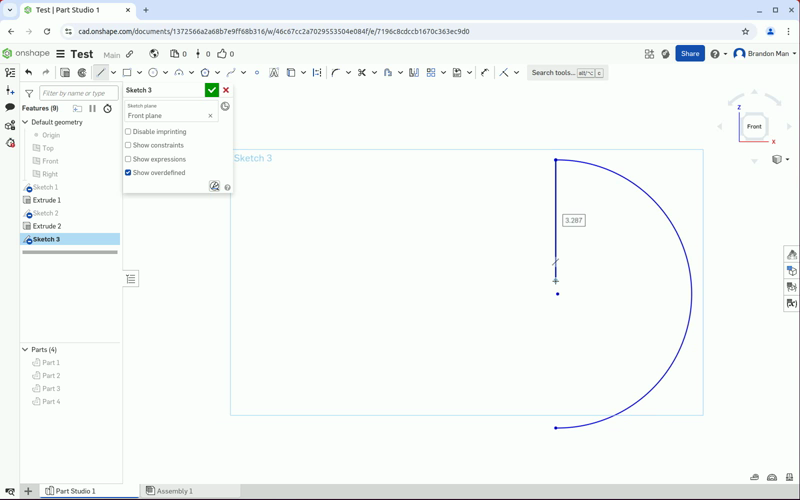
scroll(-6)
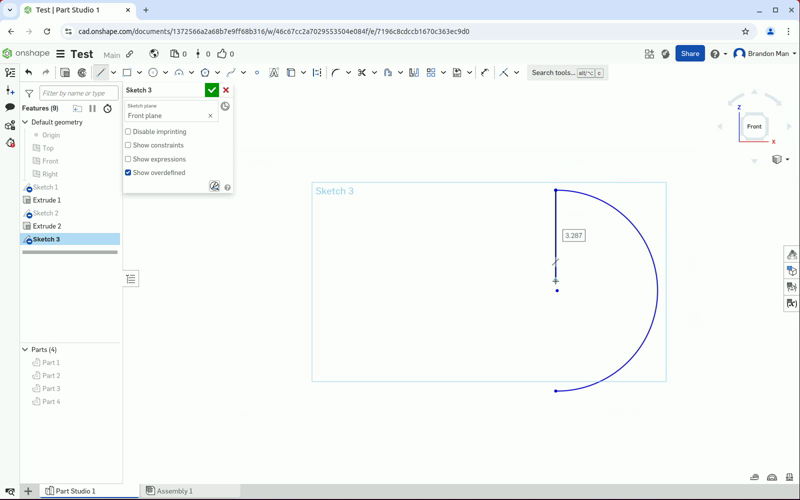
scroll(-6)
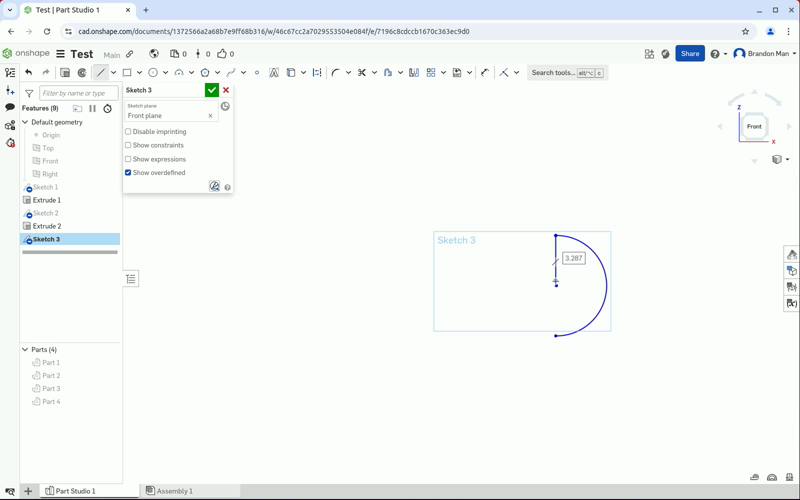
scroll(-6)
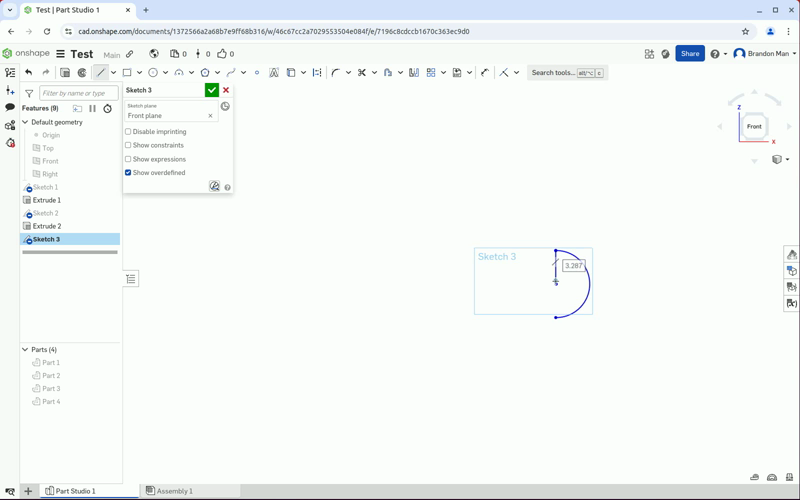
scroll(-6)
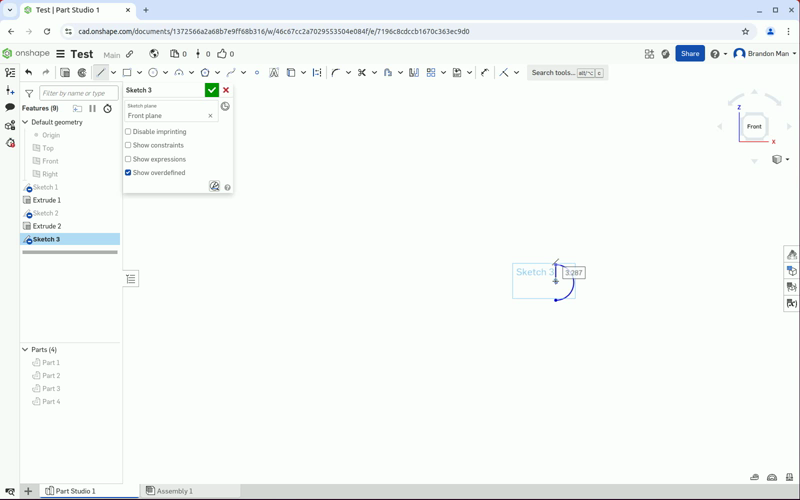
key_up(shift)
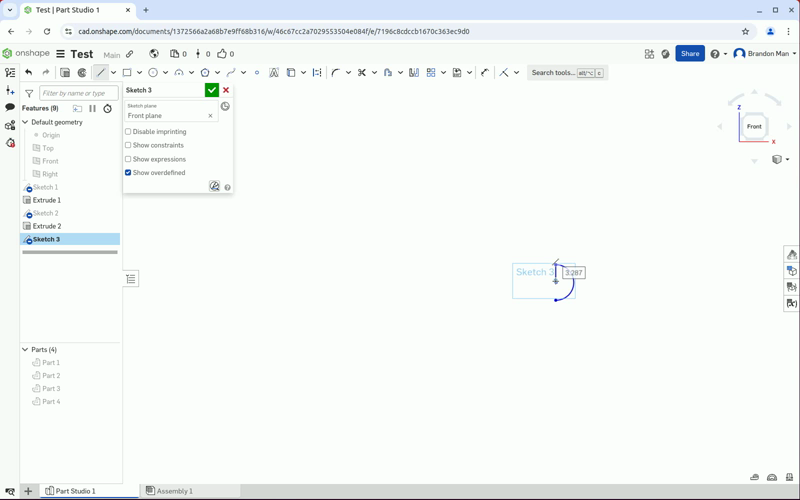
key(esc)
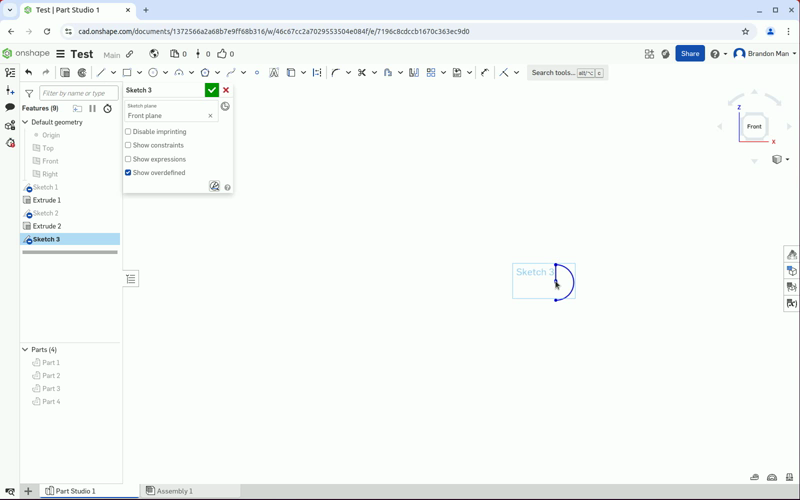
key(a)
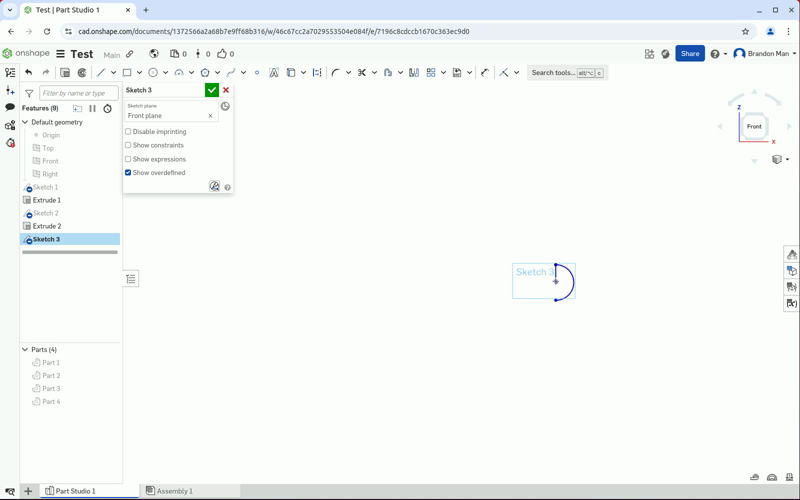
mouse_move(555, 280)
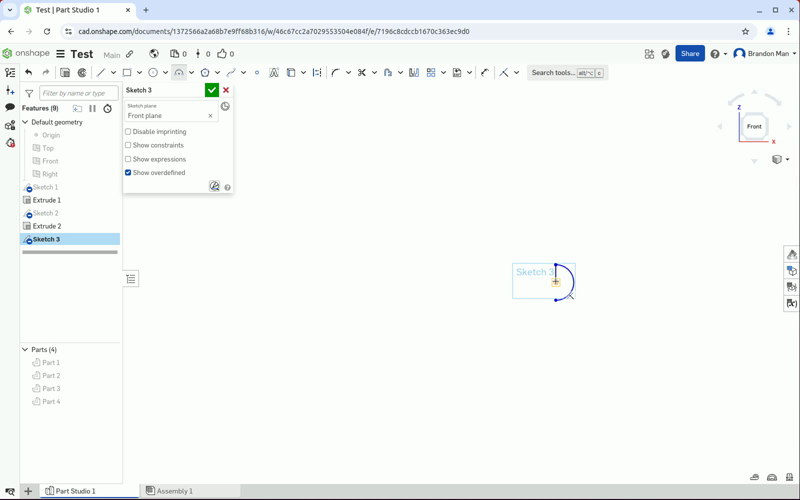
scroll(6)
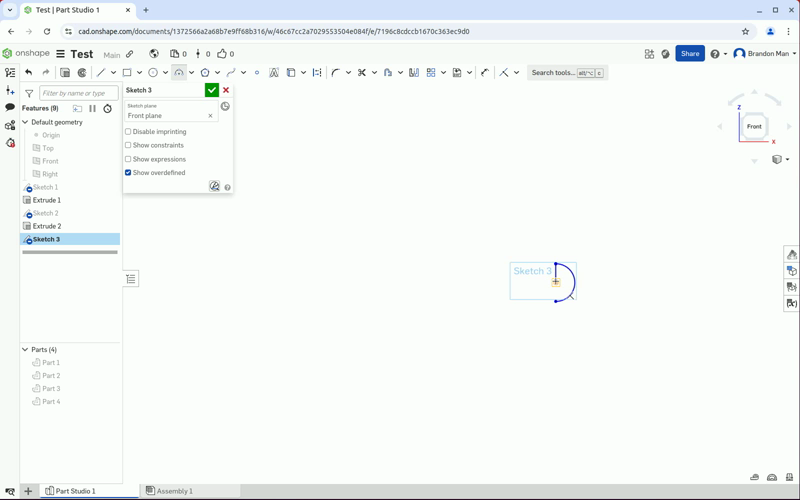
scroll(6)
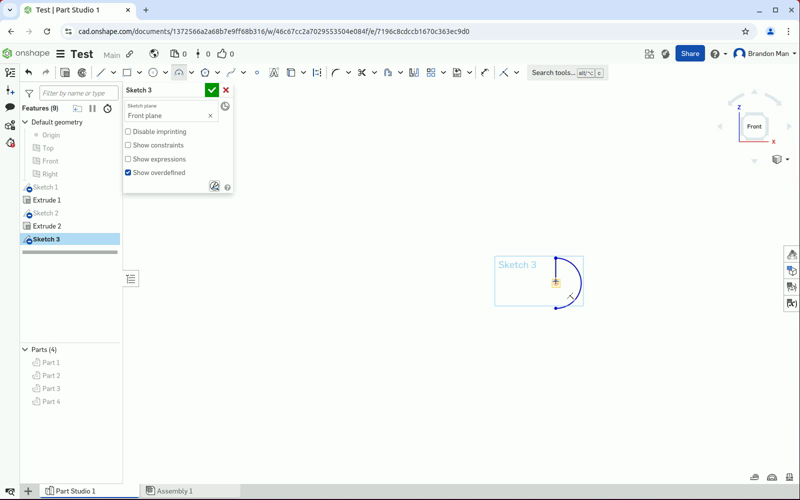
scroll(6)
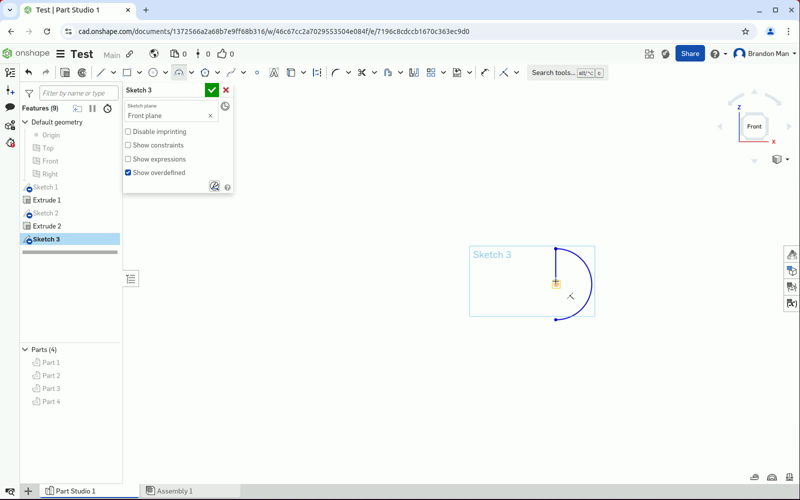
scroll(6)
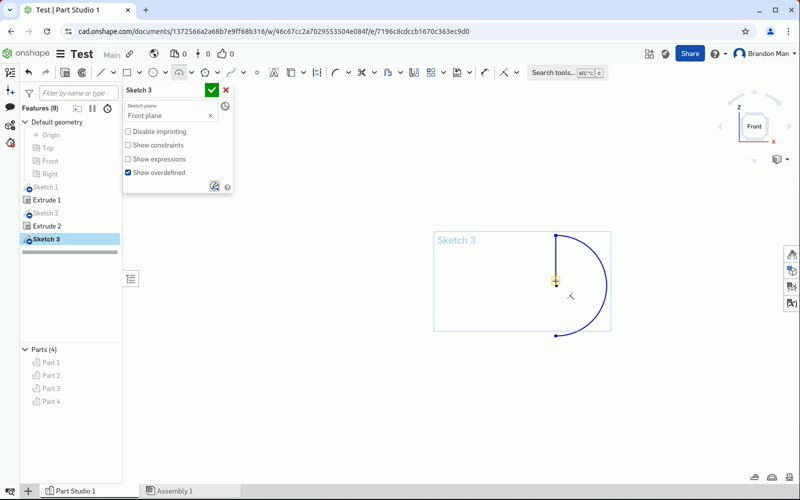
scroll(6)
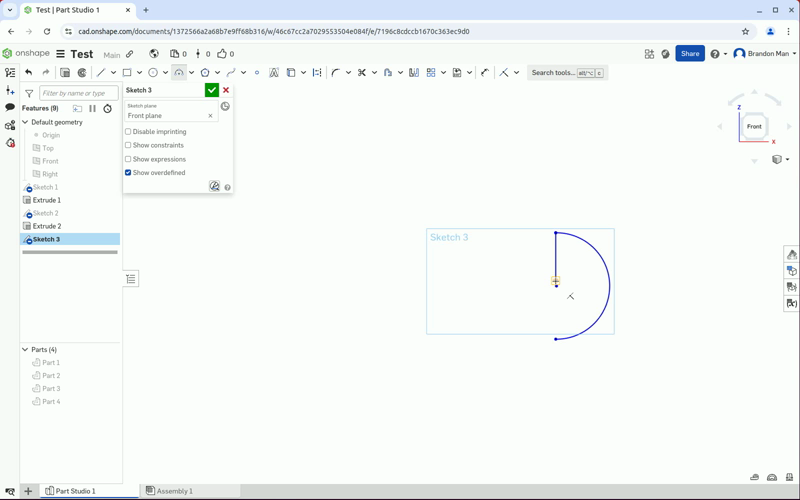
scroll(6)
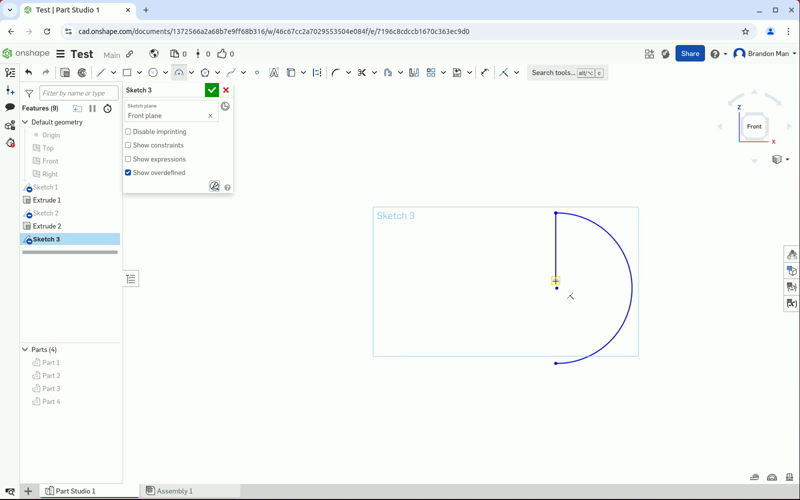
scroll(6)
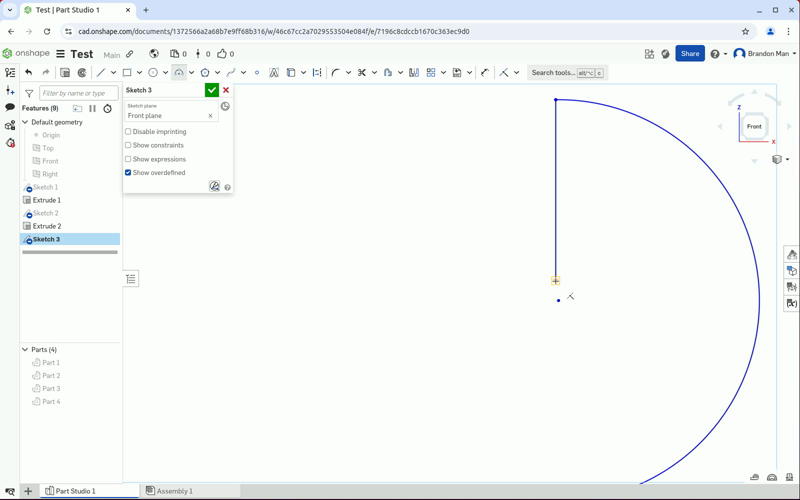
click(555, 280)
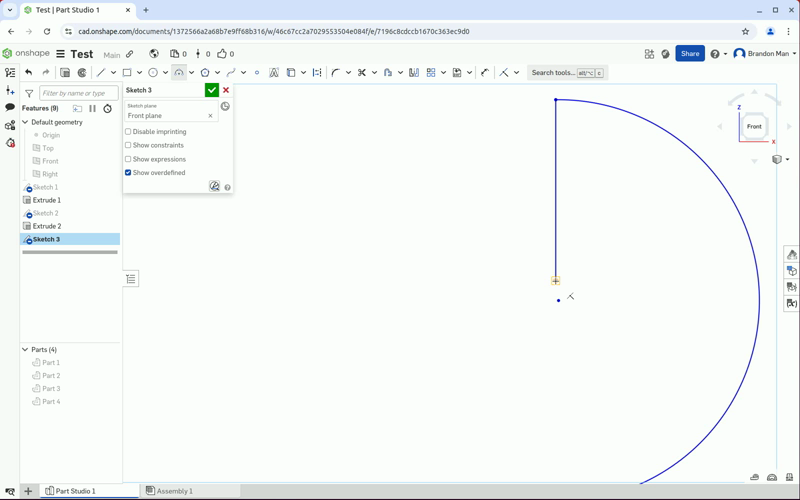
scroll(-6)
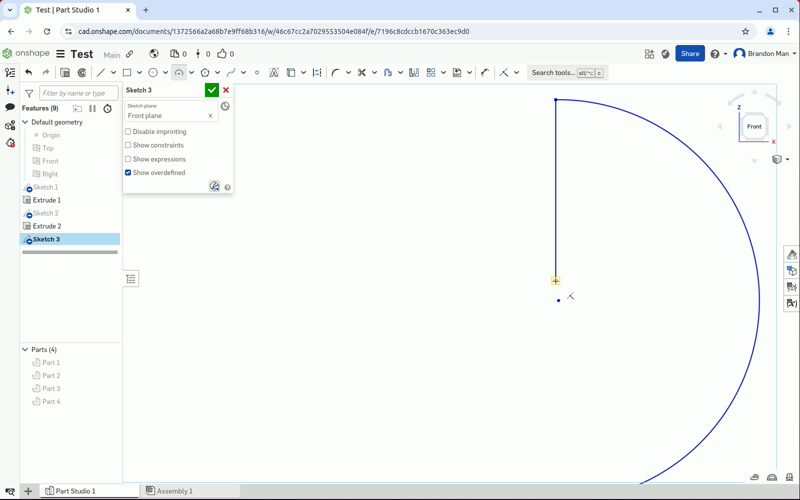
scroll(-6)
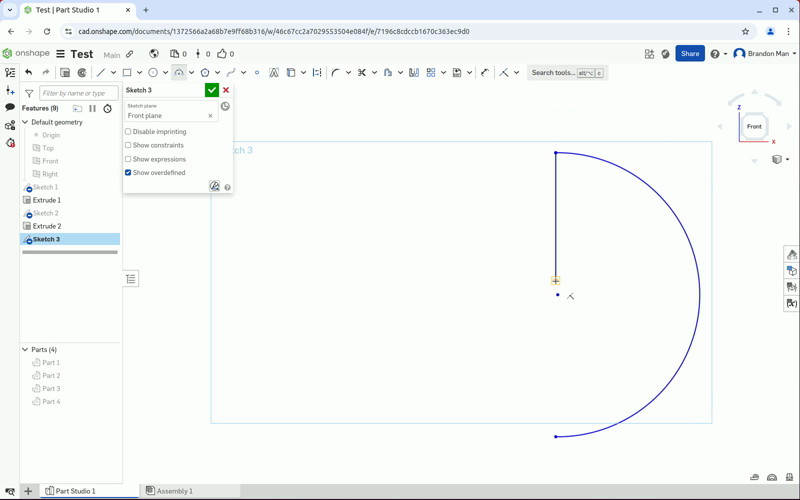
scroll(-6)
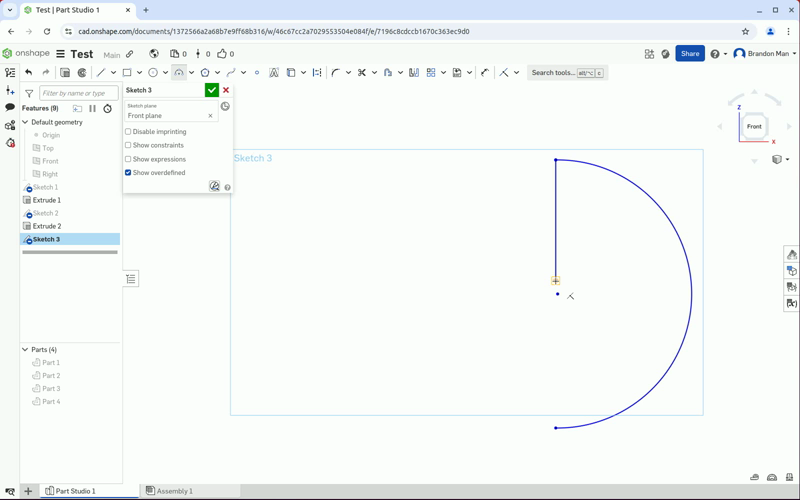
scroll(-6)
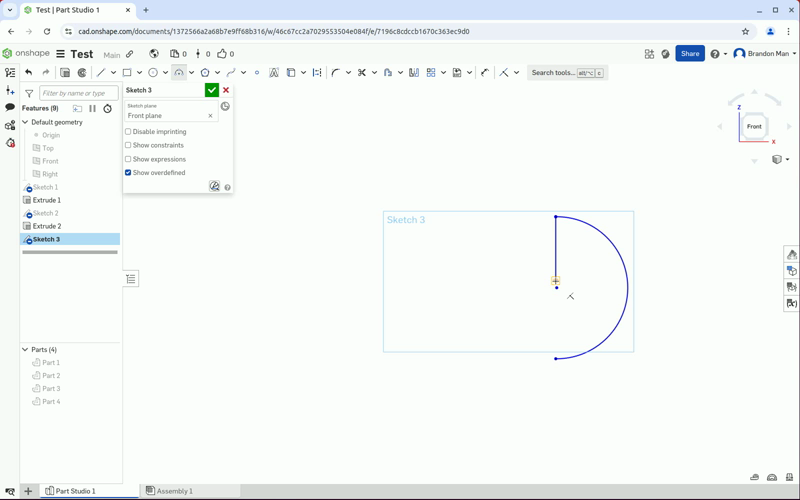
scroll(-6)
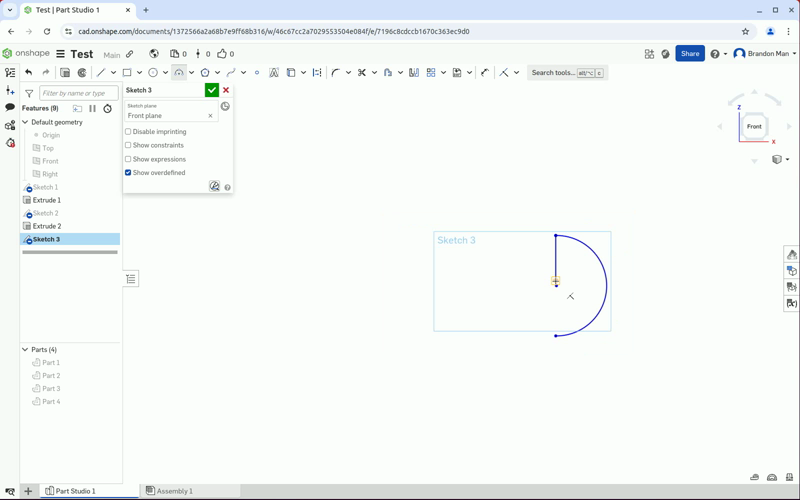
scroll(-6)
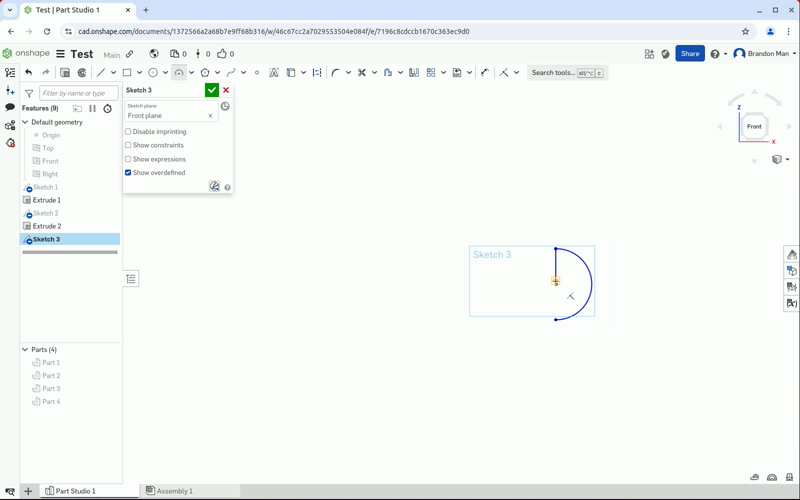
scroll(-6)
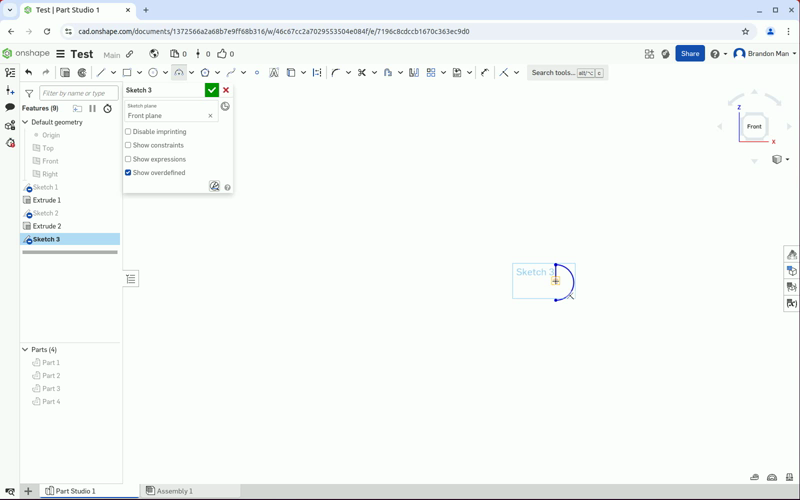
key_down(shift)
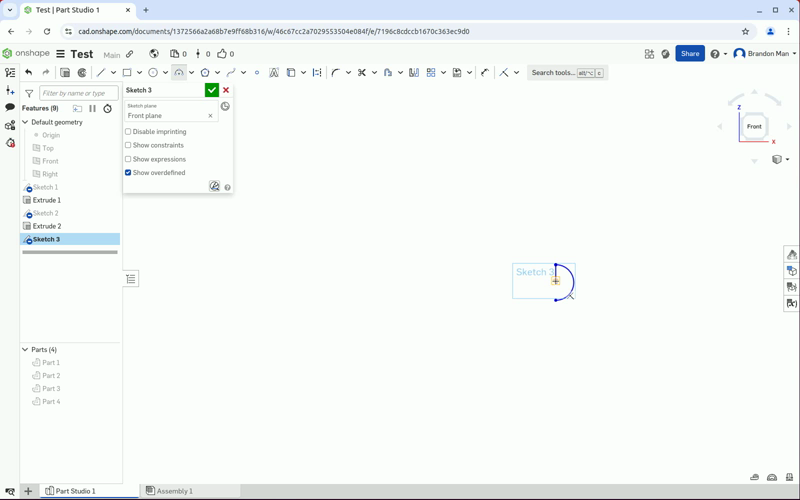
mouse_move(555, 284)
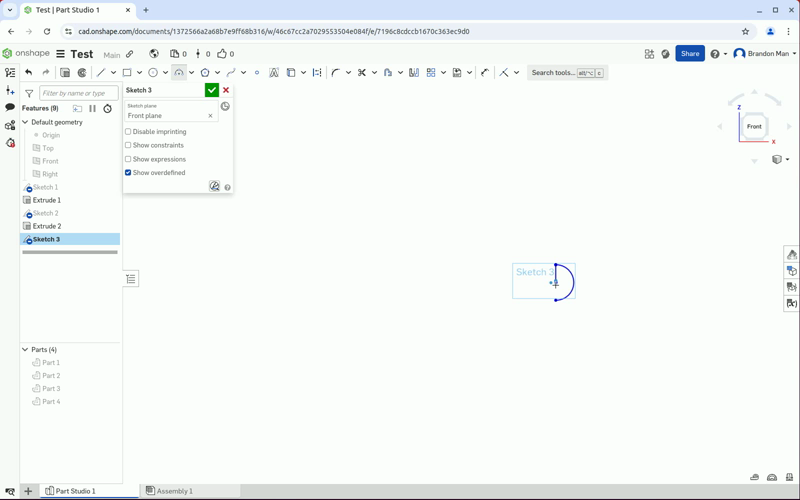
scroll(6)
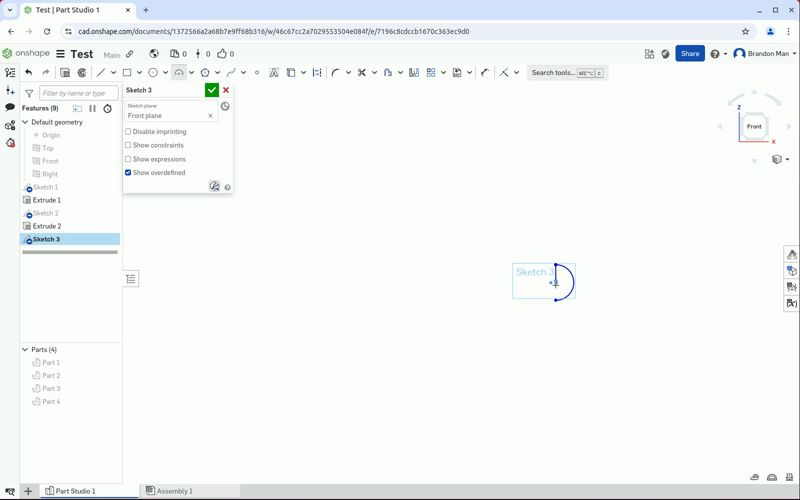
scroll(6)
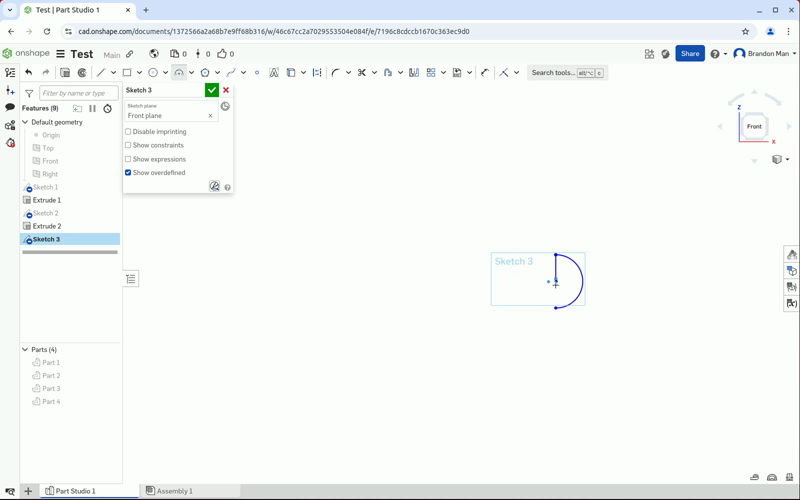
scroll(6)
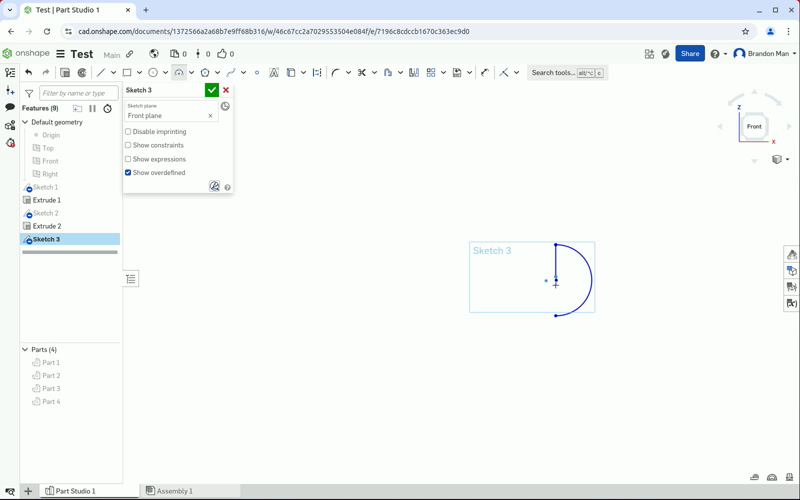
scroll(6)
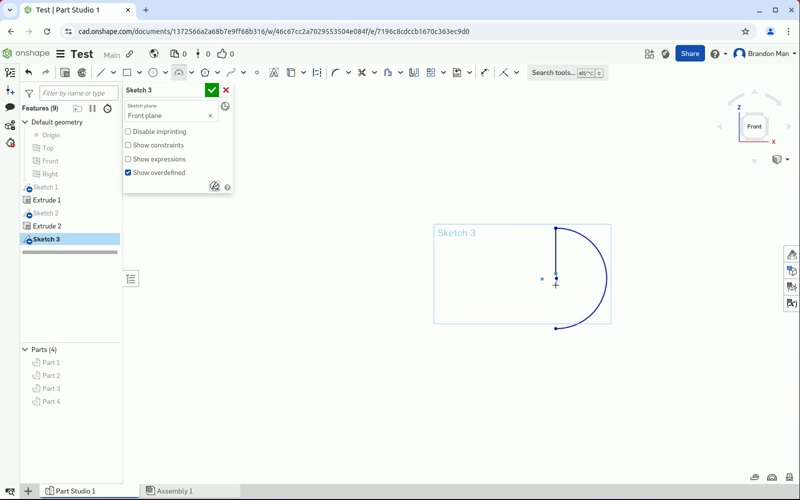
scroll(6)
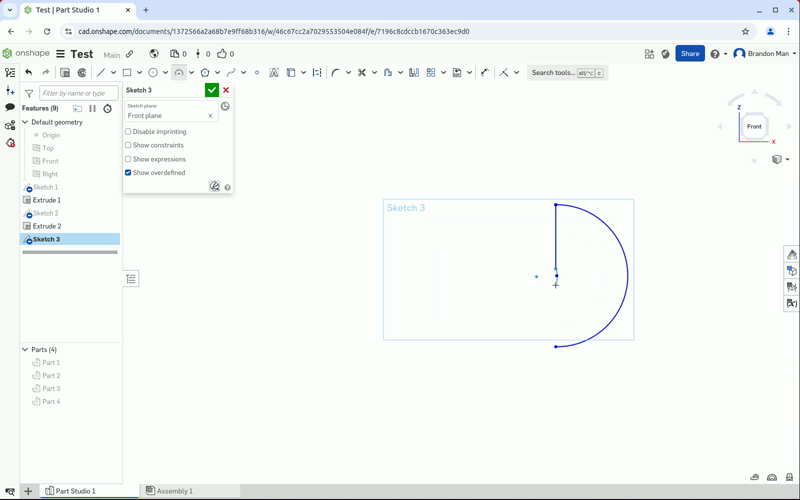
scroll(6)
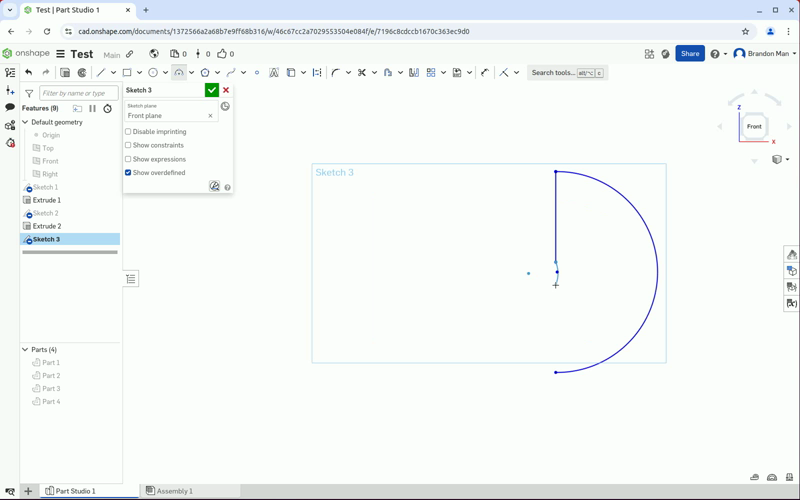
scroll(6)
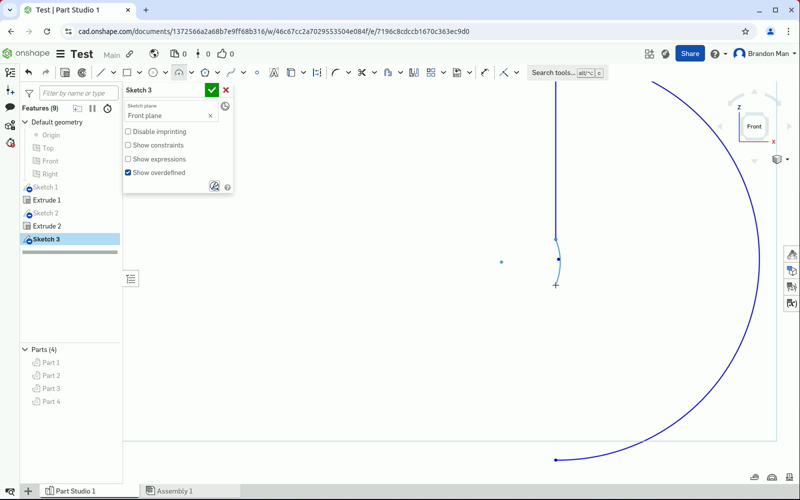
click(555, 284)
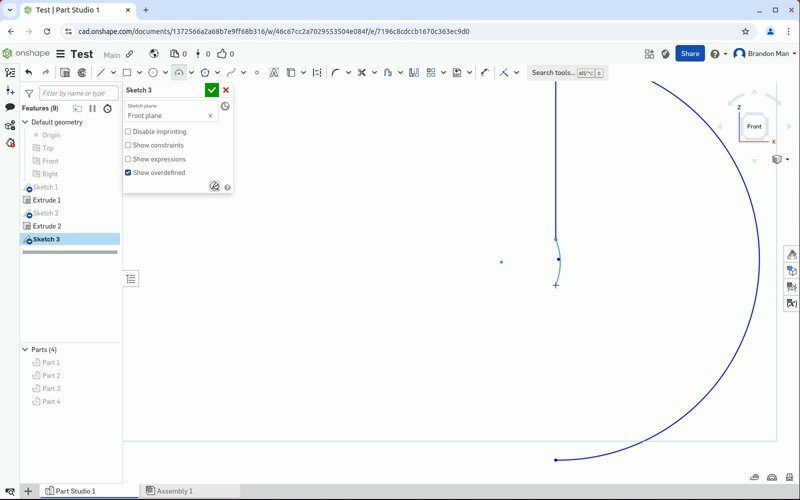
scroll(-6)
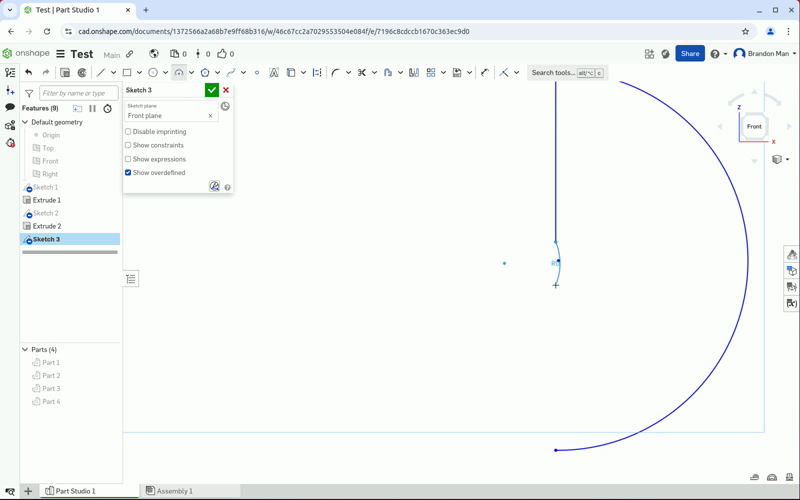
scroll(-6)
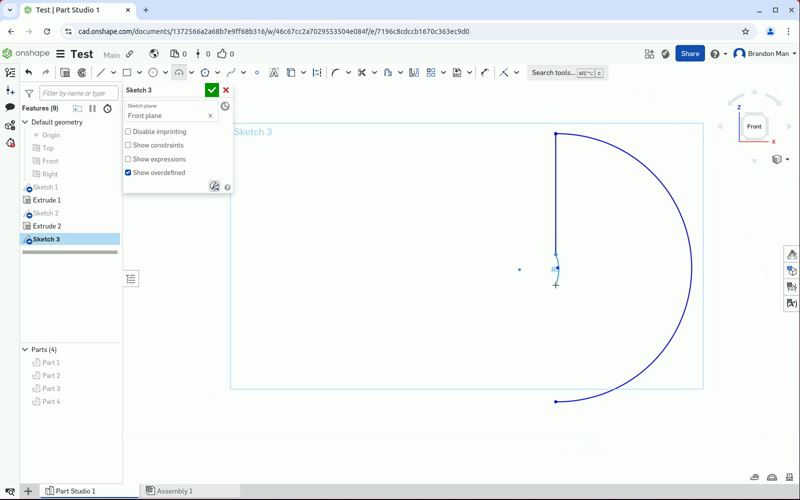
scroll(-6)
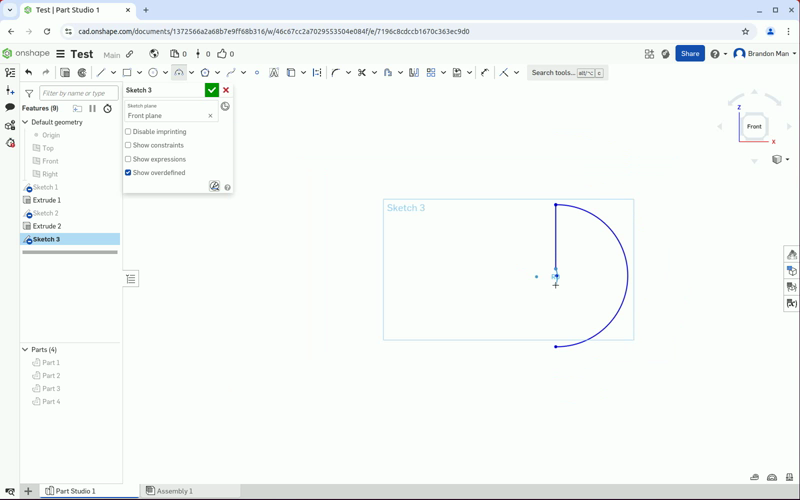
scroll(-6)
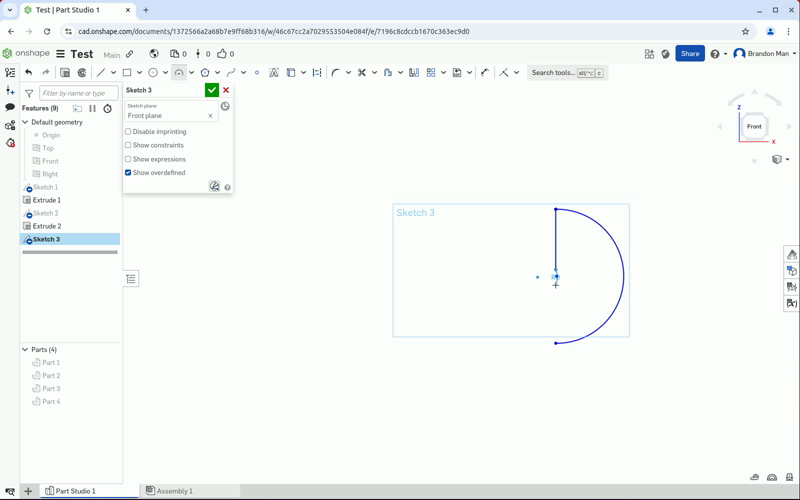
scroll(-6)
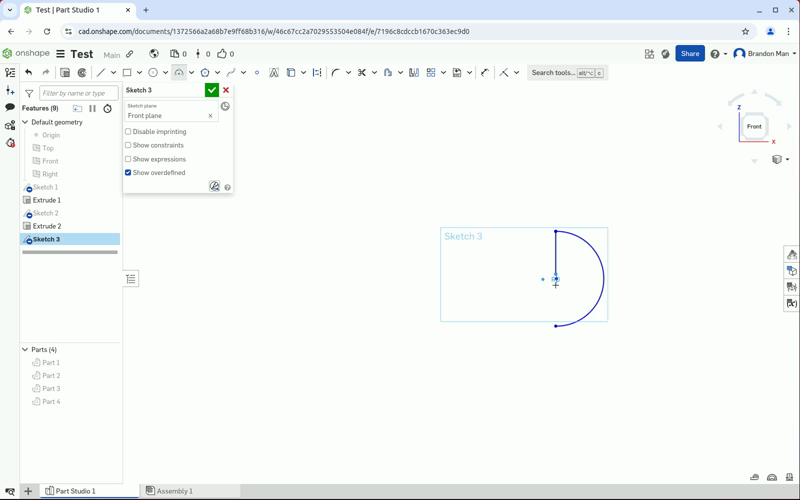
scroll(-6)
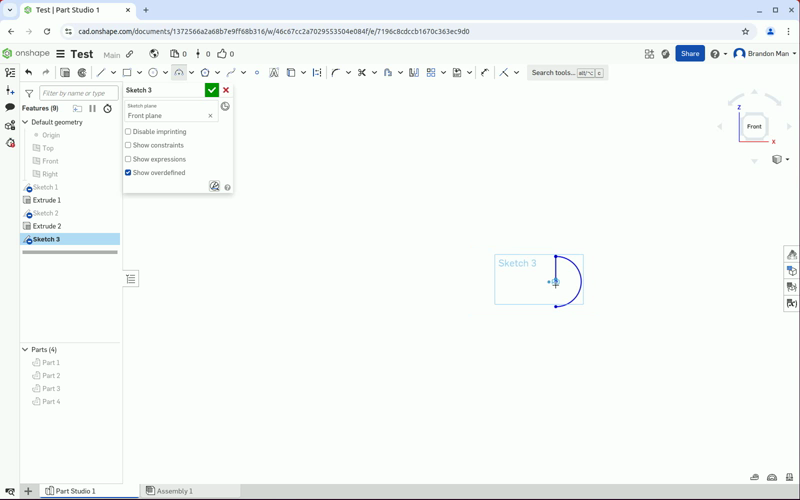
scroll(-6)
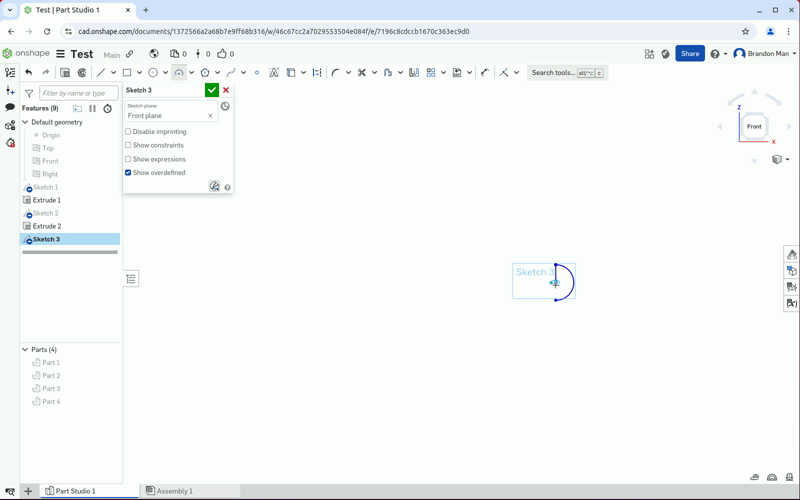
mouse_move(557, 282)
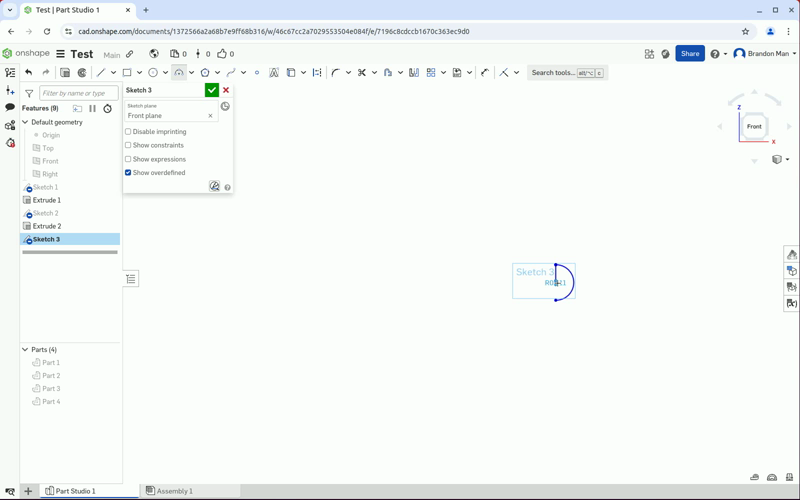
scroll(6)
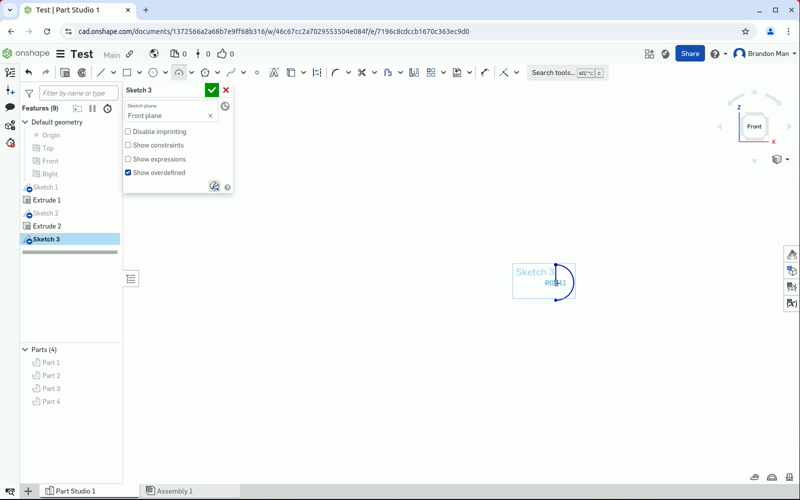
scroll(6)
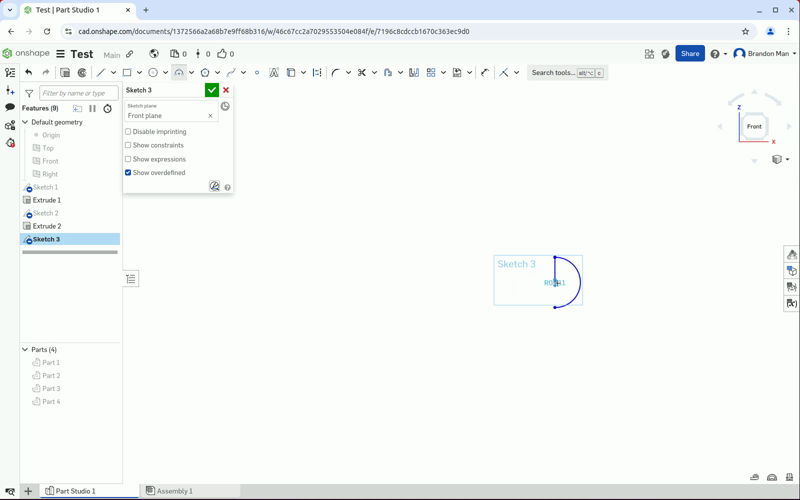
scroll(6)
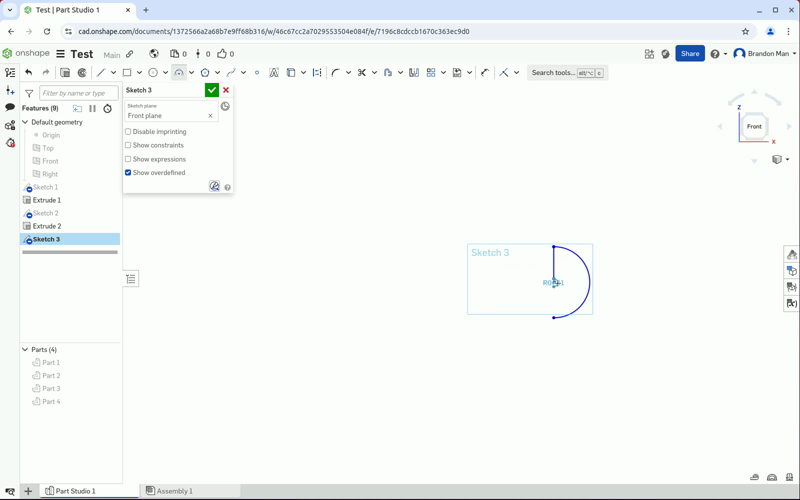
scroll(6)
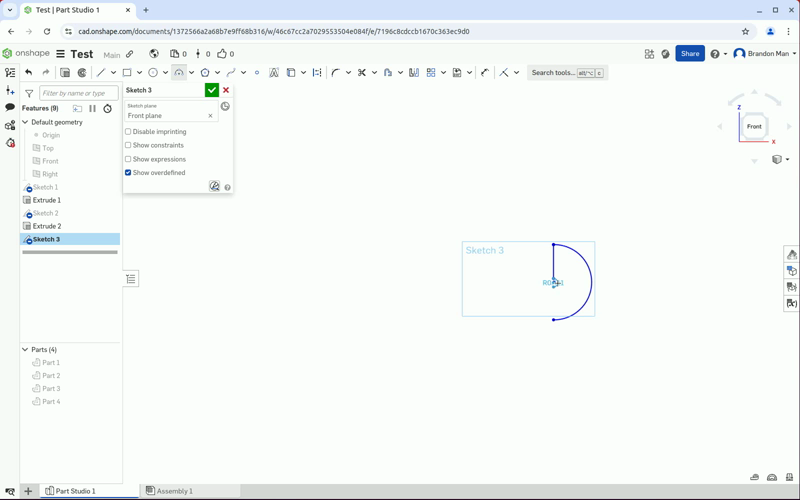
scroll(6)
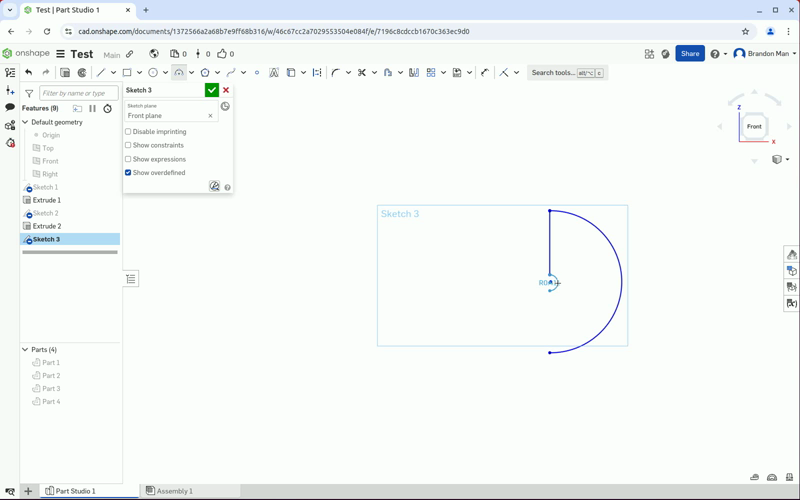
scroll(6)
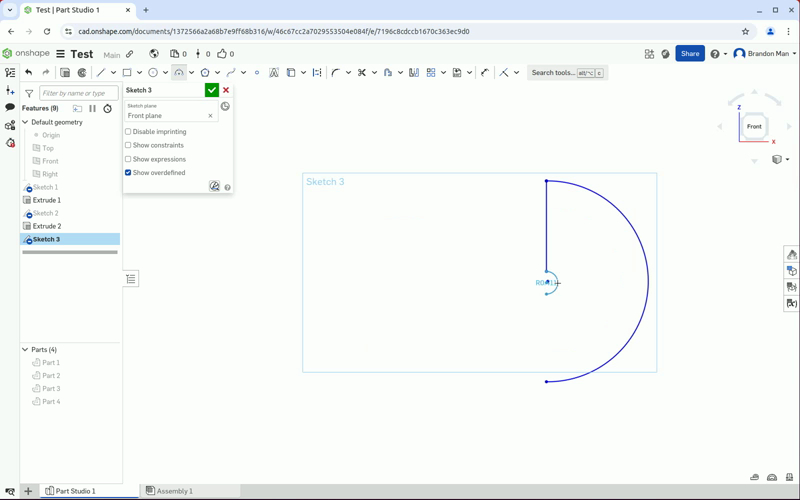
scroll(6)
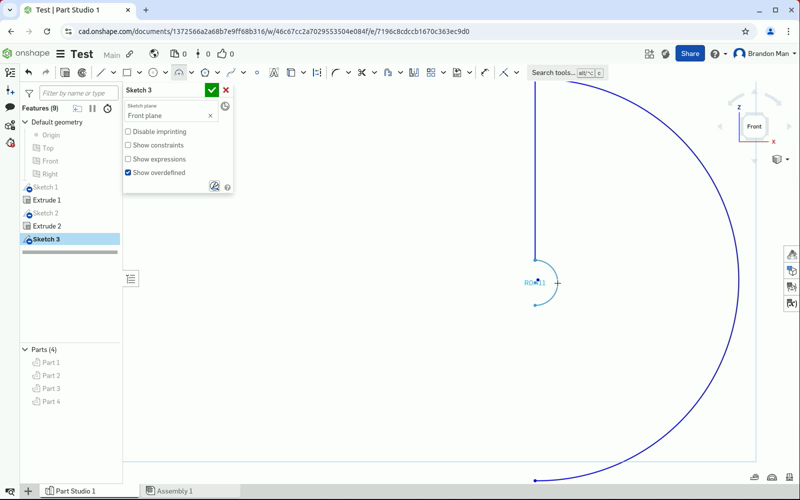
click(557, 282)
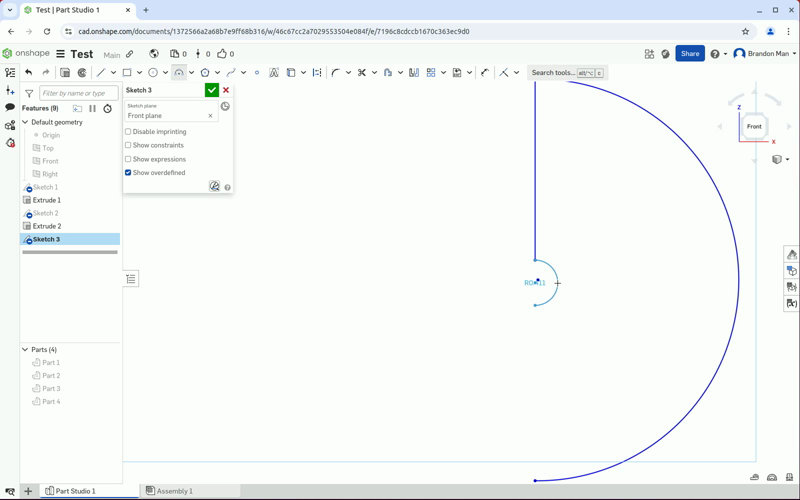
scroll(-6)
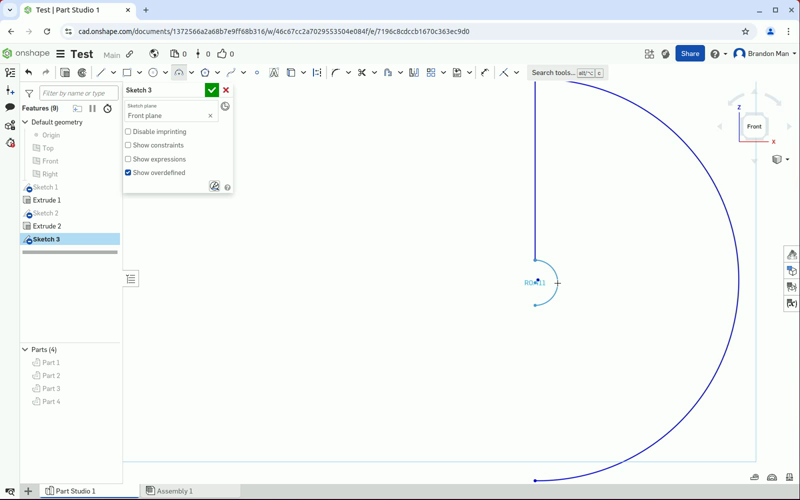
scroll(-6)
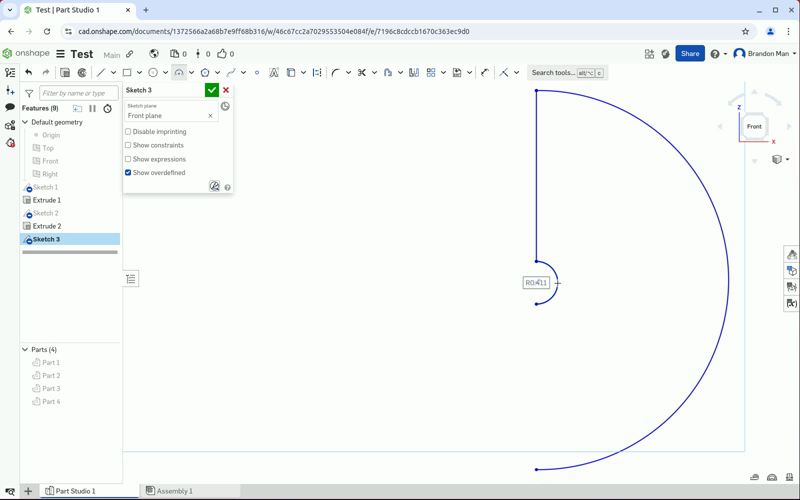
scroll(-6)
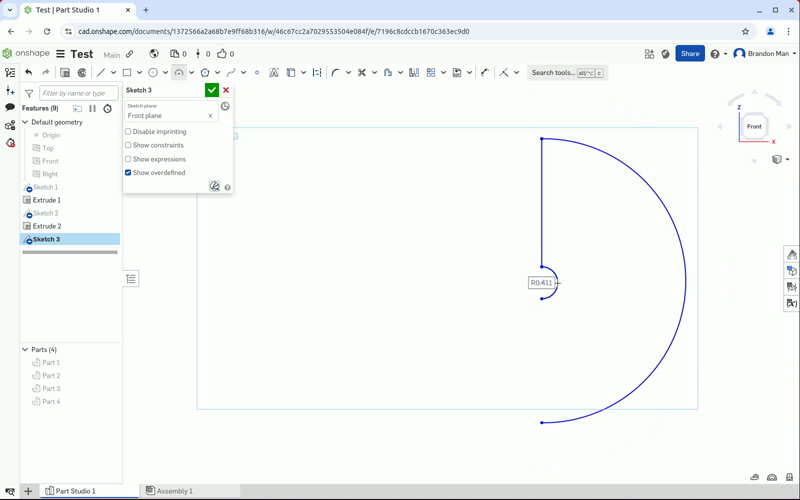
scroll(-6)
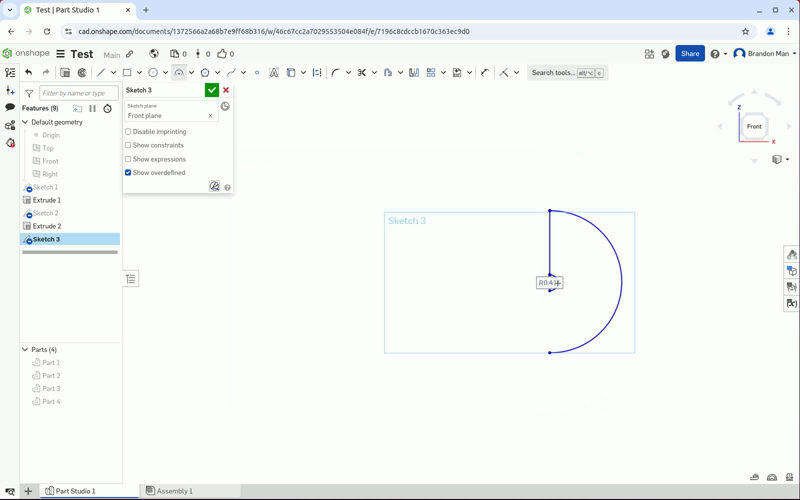
scroll(-6)
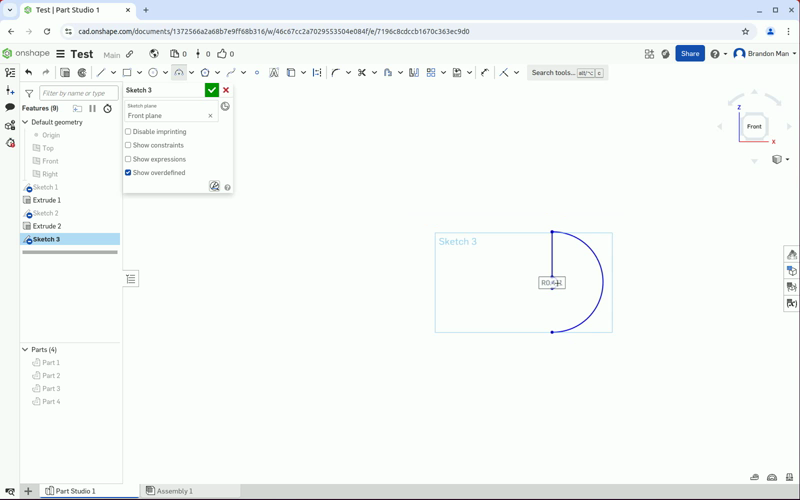
scroll(-6)
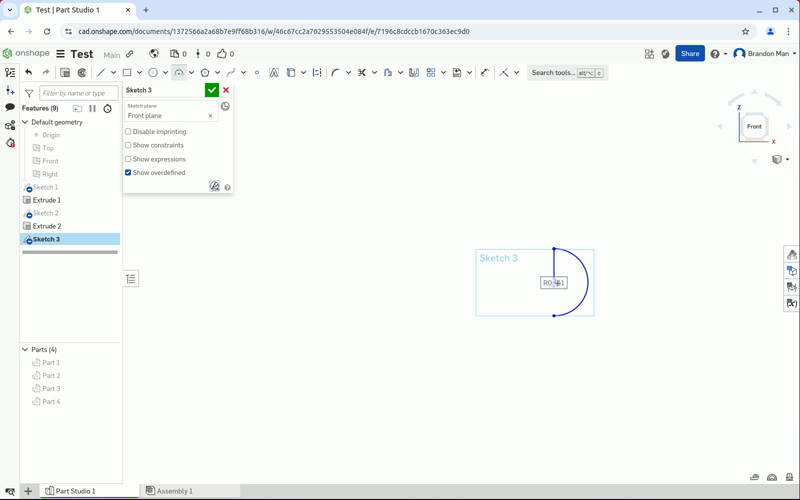
scroll(-6)
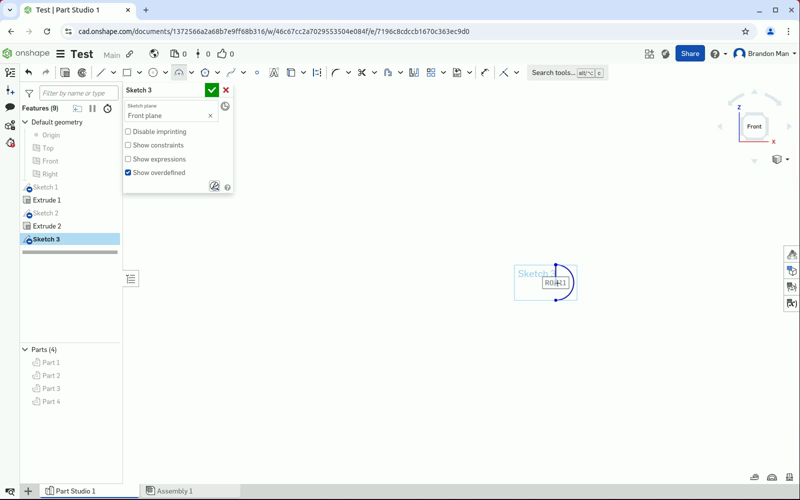
key_up(shift)
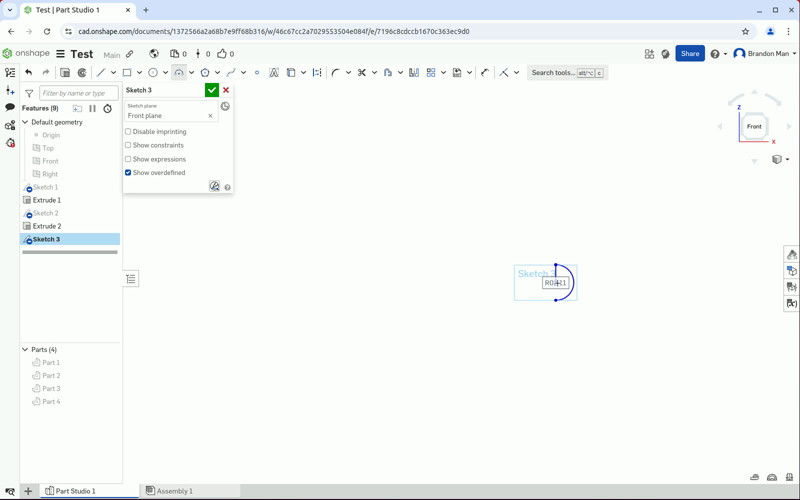
key(esc)
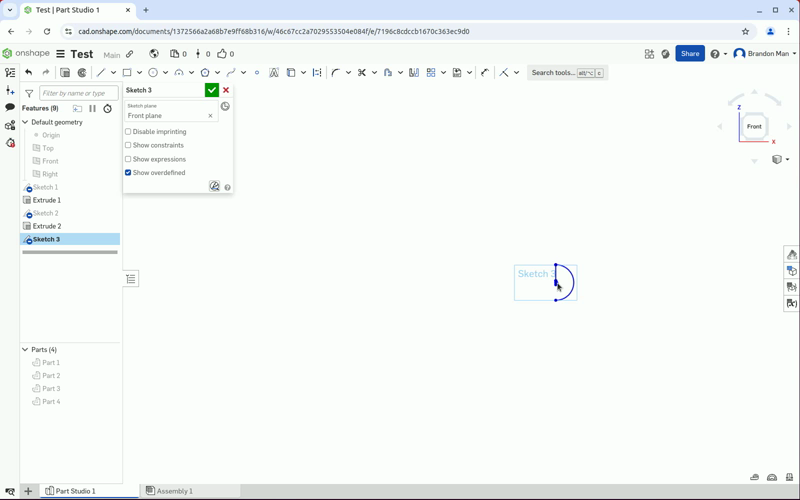
key(l)
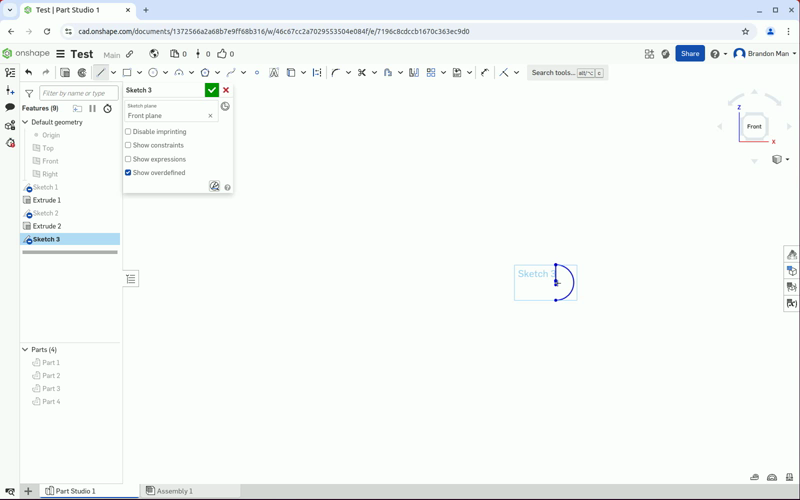
mouse_move(555, 284)
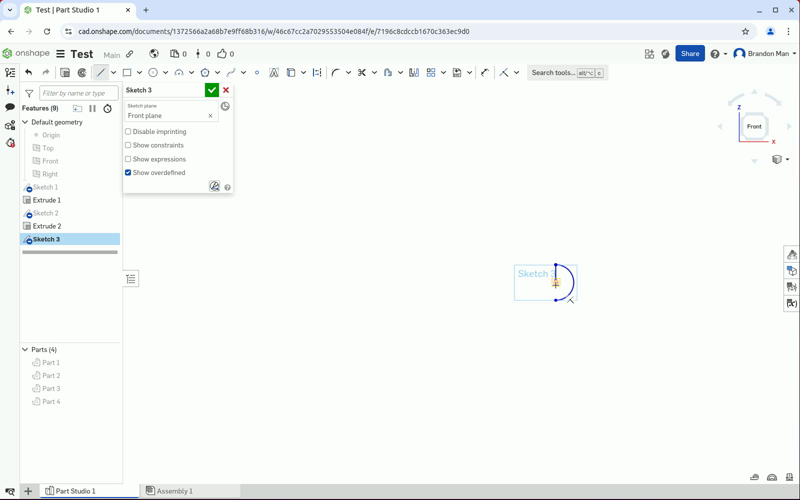
scroll(6)
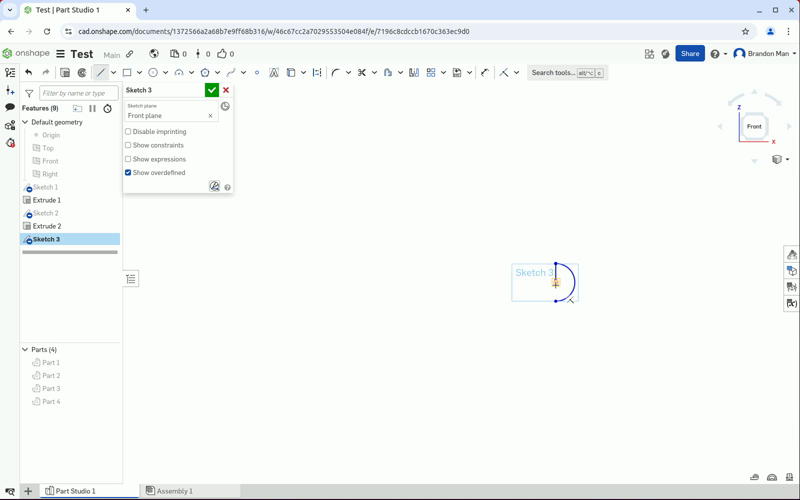
scroll(6)
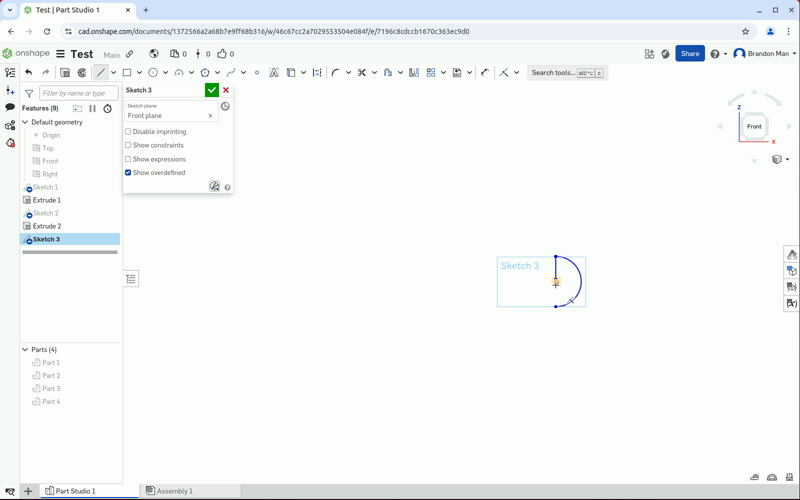
scroll(6)
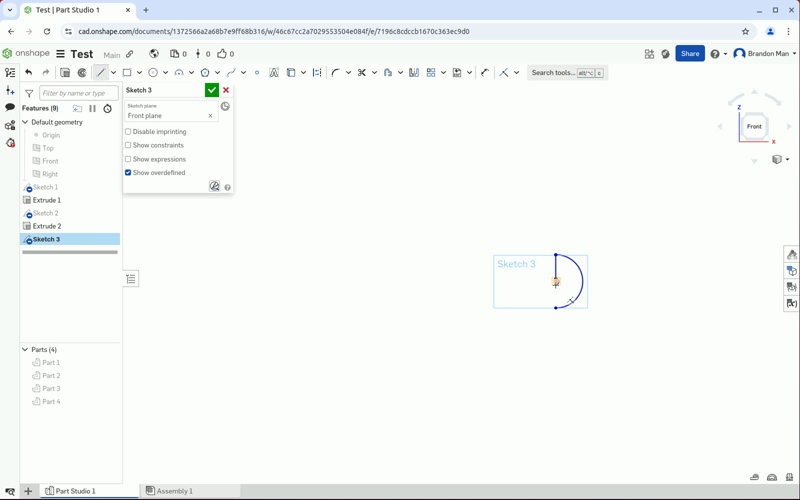
scroll(6)
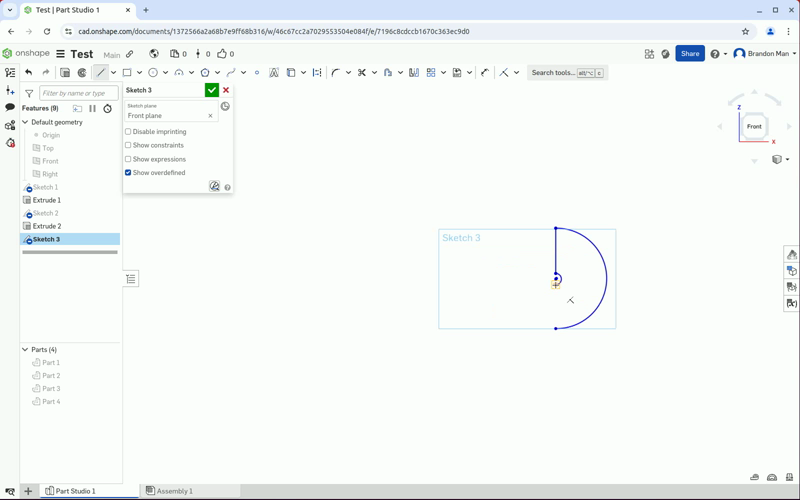
scroll(6)
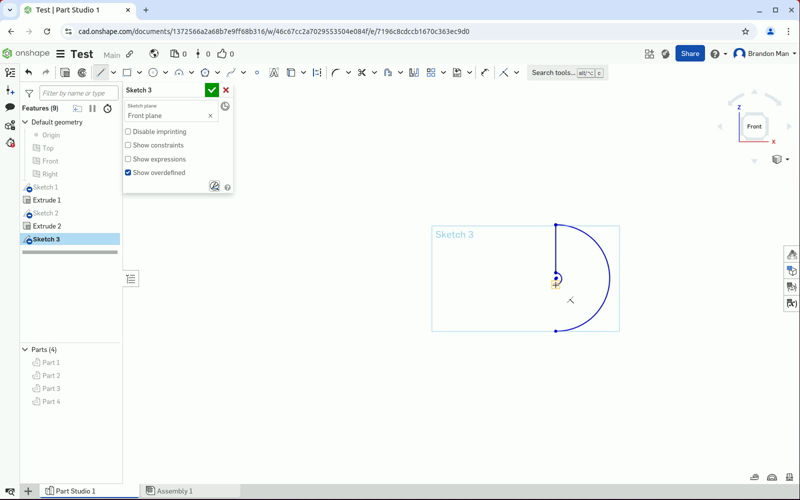
scroll(6)
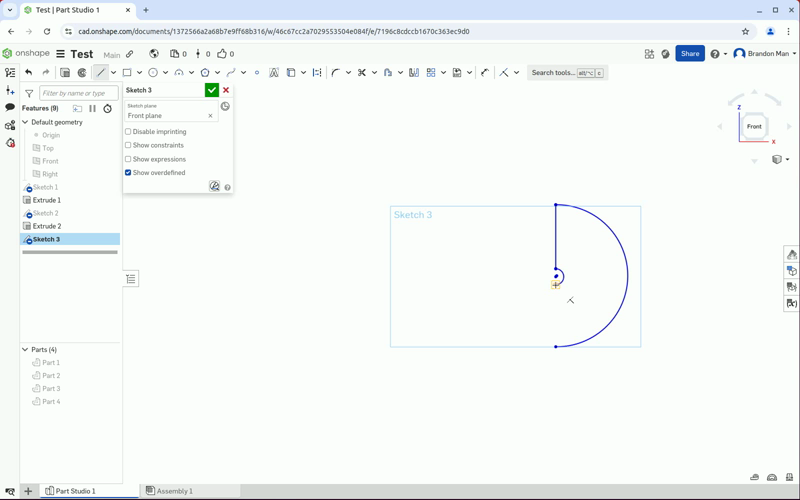
scroll(6)
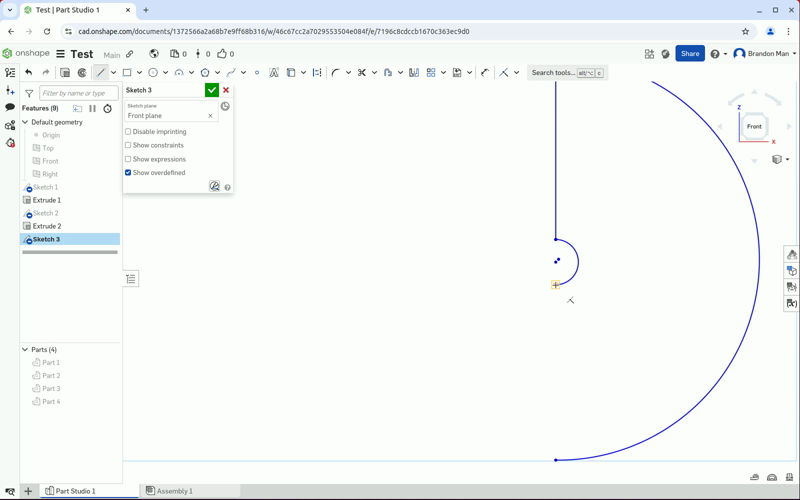
click(555, 284)
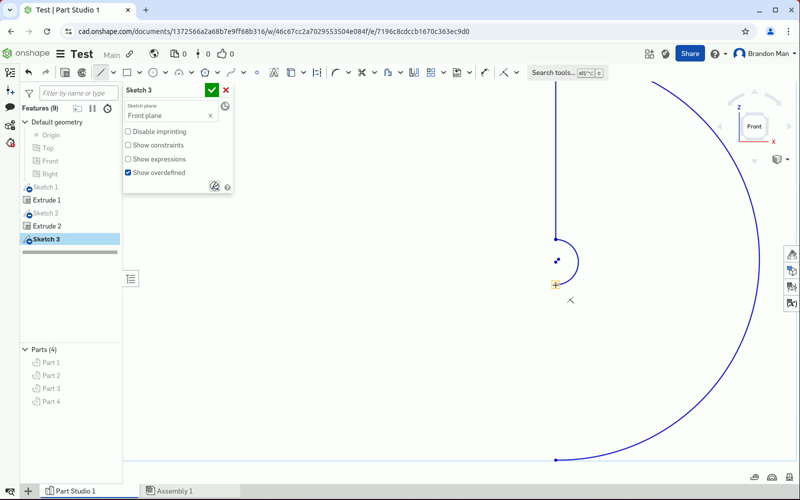
scroll(-6)
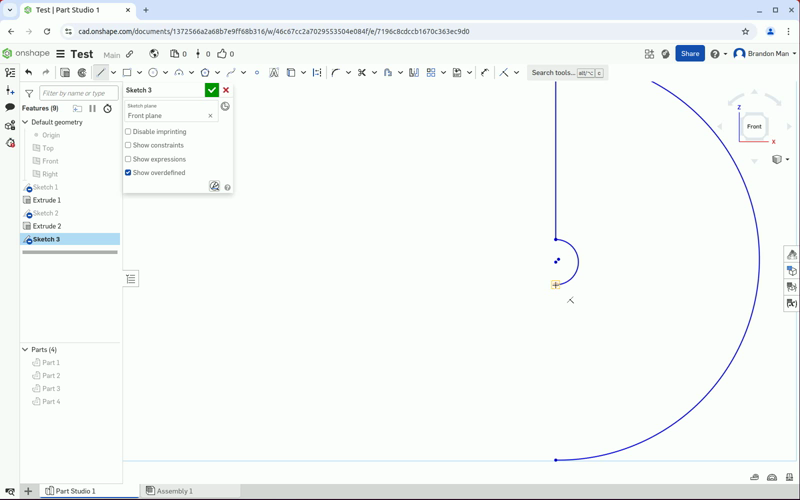
scroll(-6)
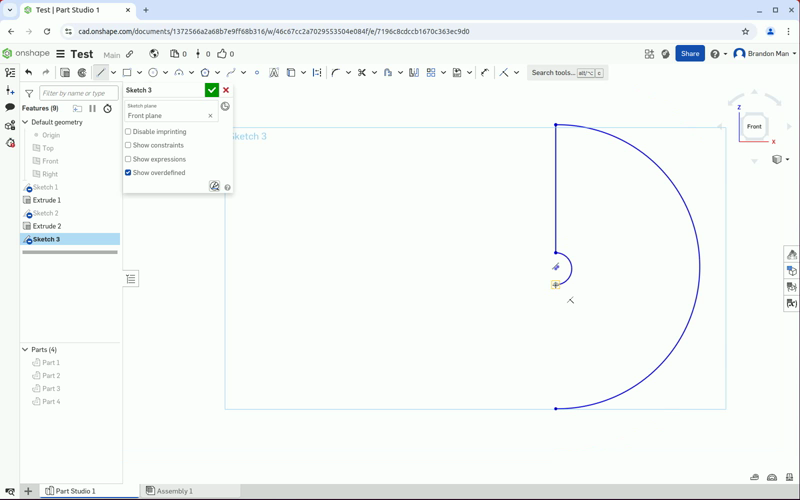
scroll(-6)
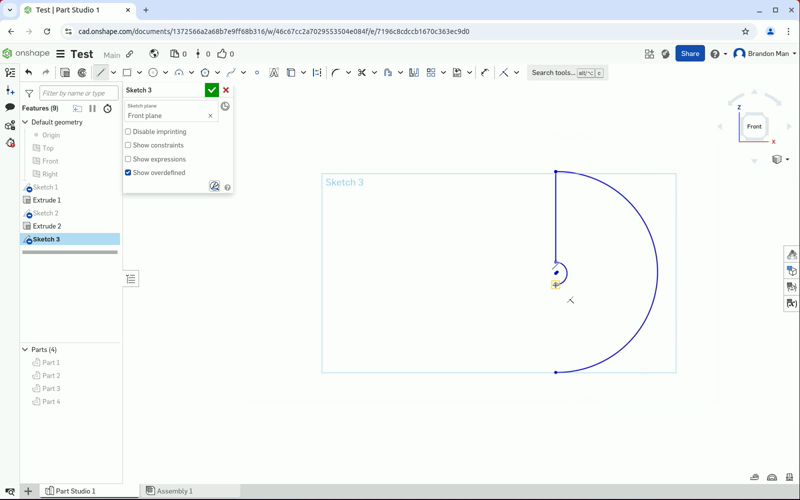
scroll(-6)
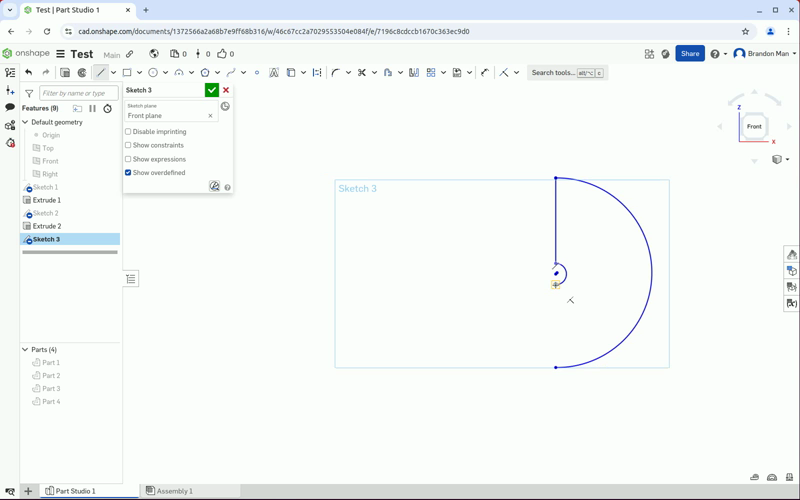
scroll(-6)
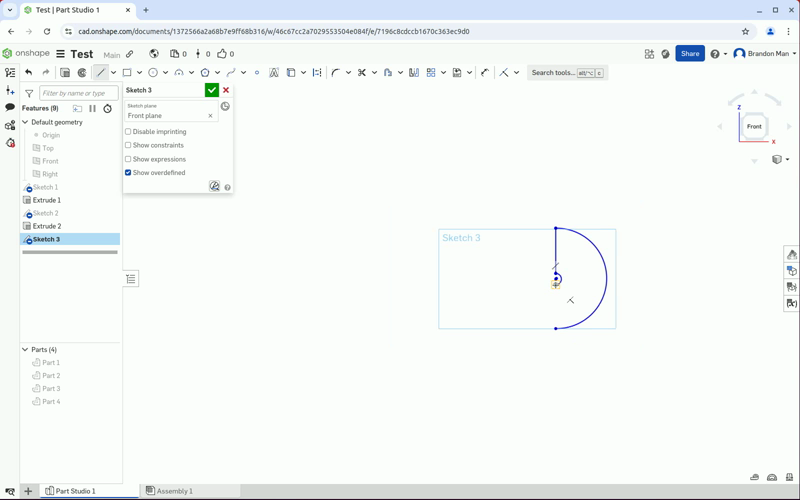
scroll(-6)
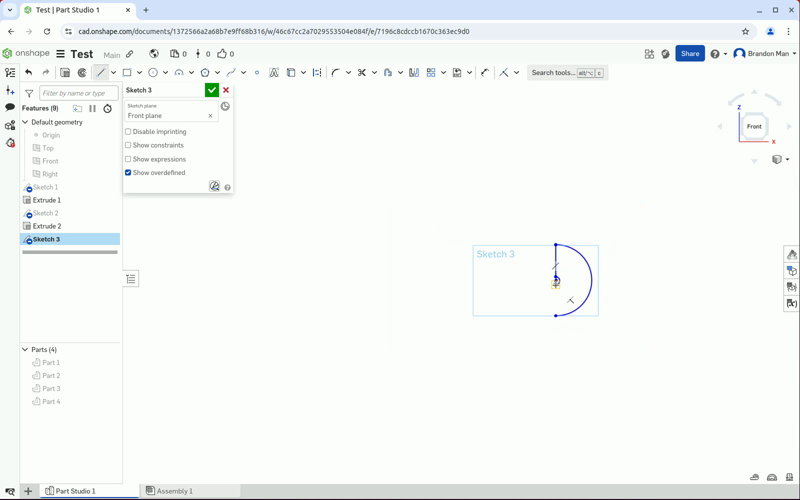
scroll(-6)
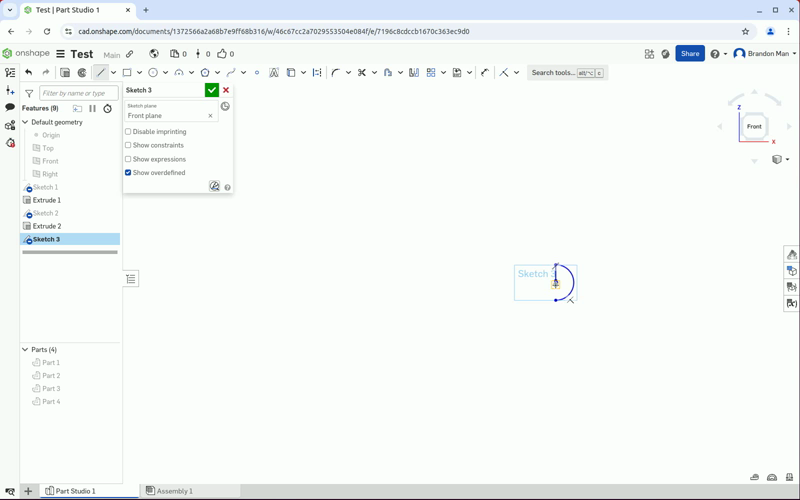
mouse_move(585, 284)
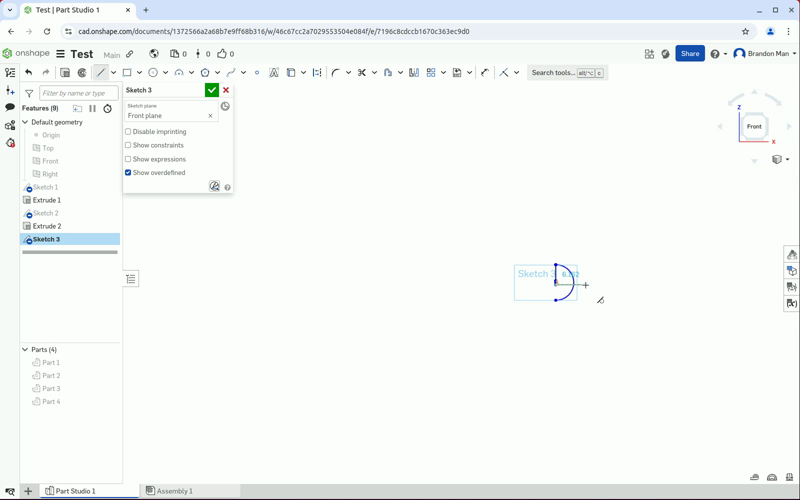
key_down(shift)
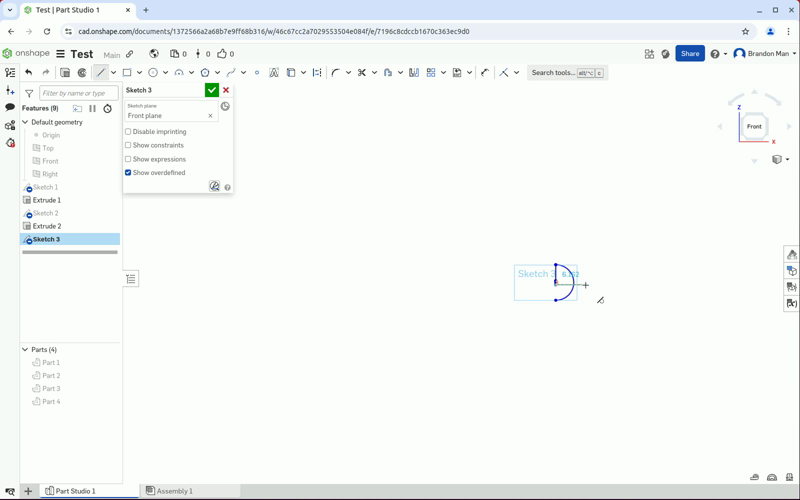
mouse_move(555, 300)
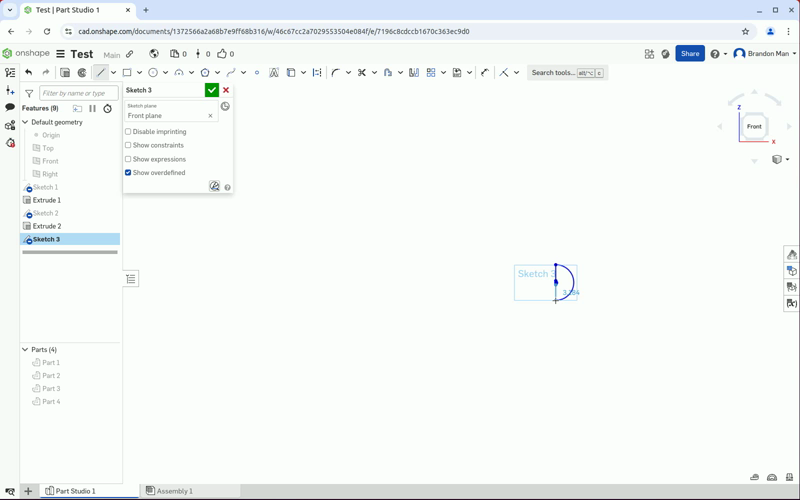
key_up(shift)
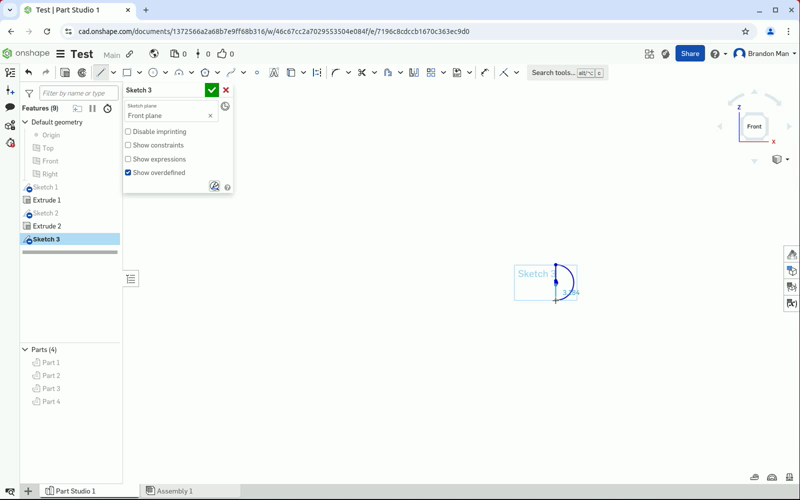
click(555, 300)
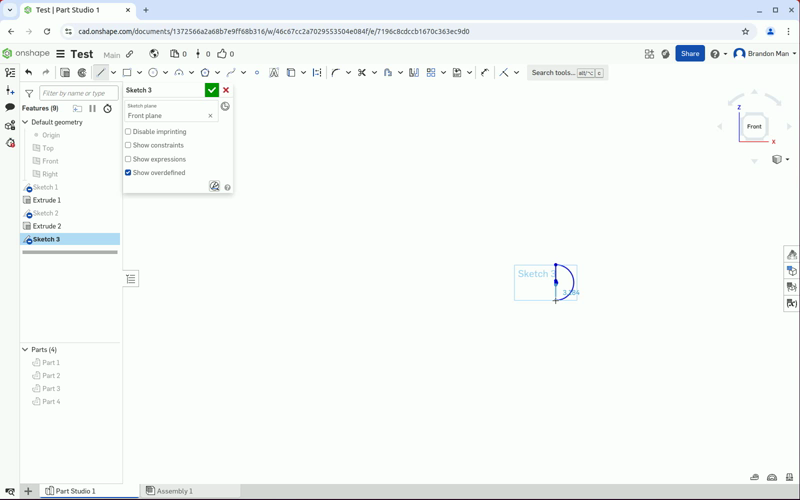
key(esc)
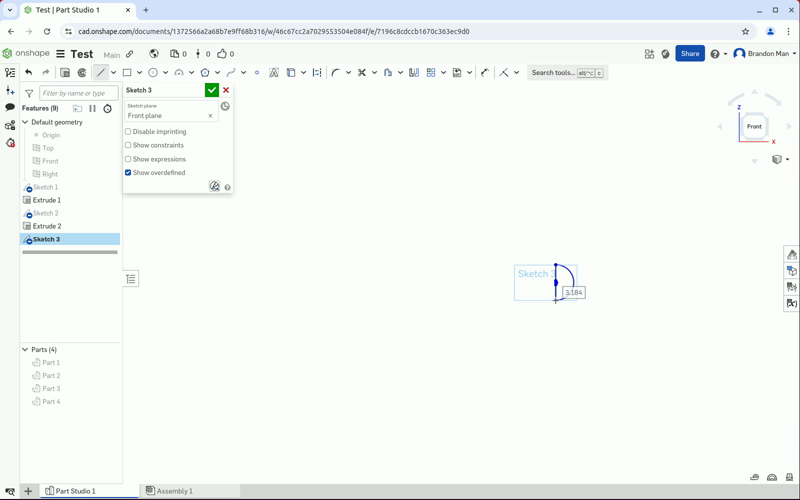
mouse_move(567, 289)
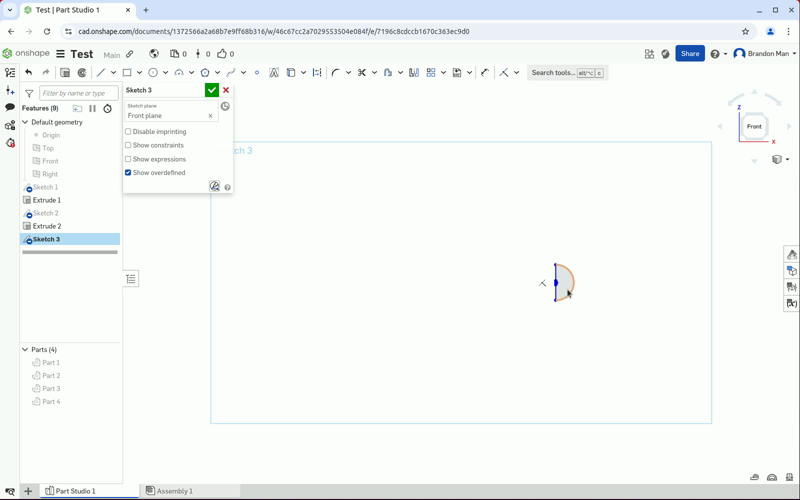
scroll(6)
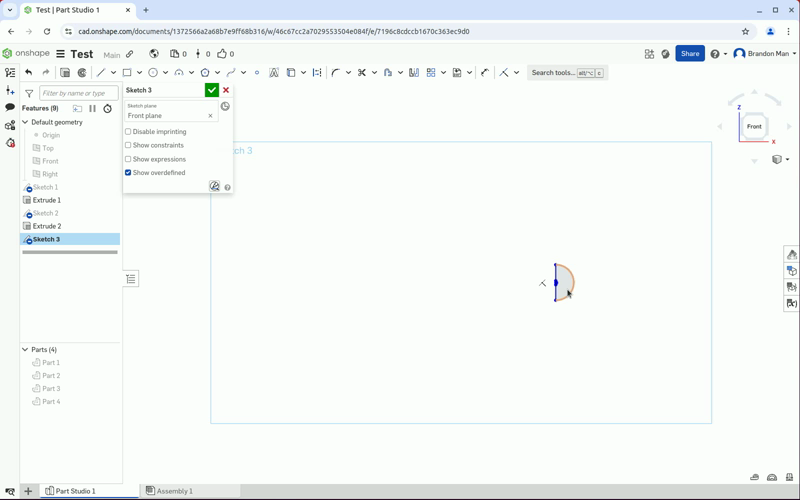
scroll(6)
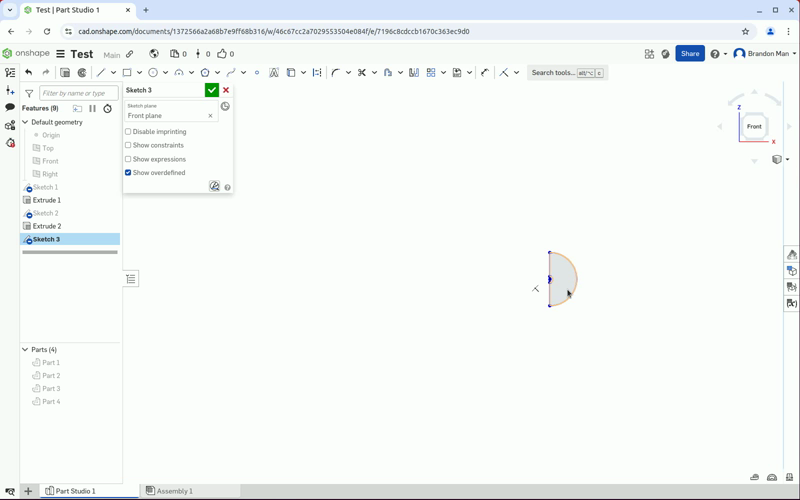
scroll(6)
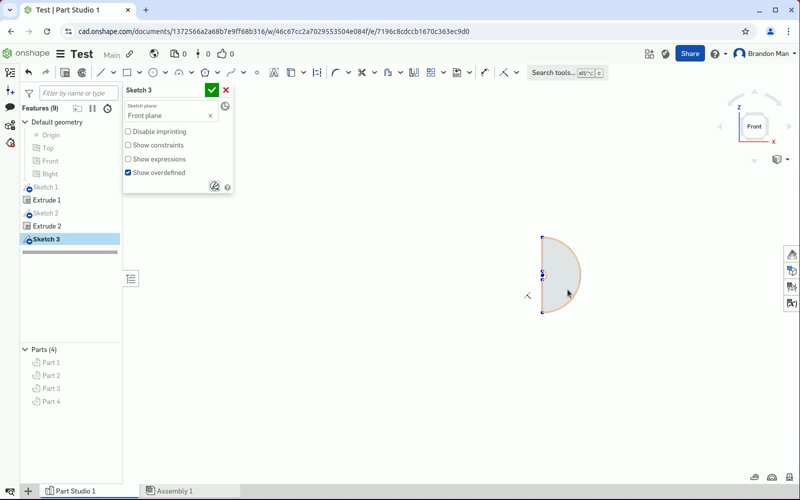
scroll(6)
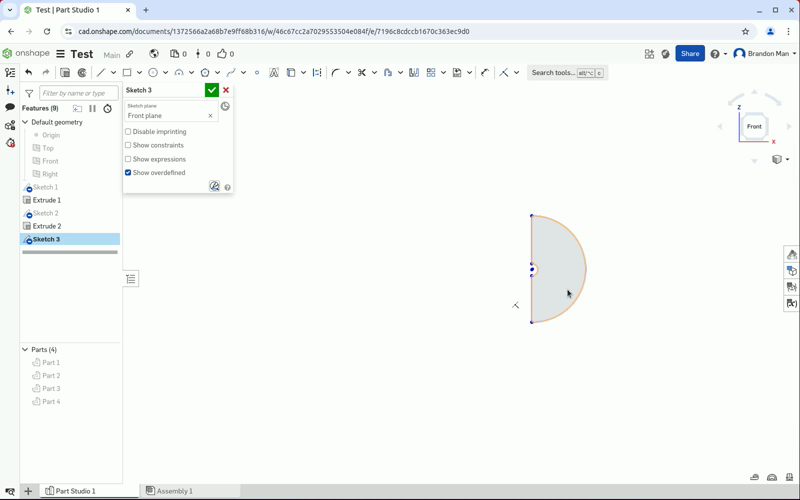
scroll(6)
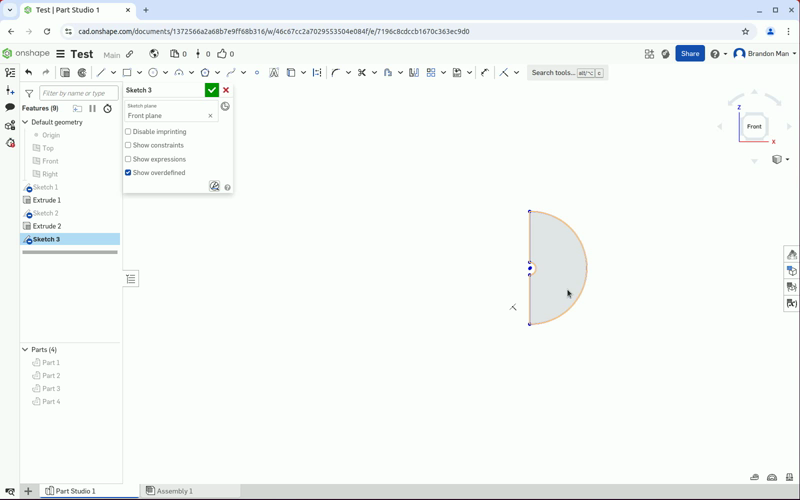
scroll(6)
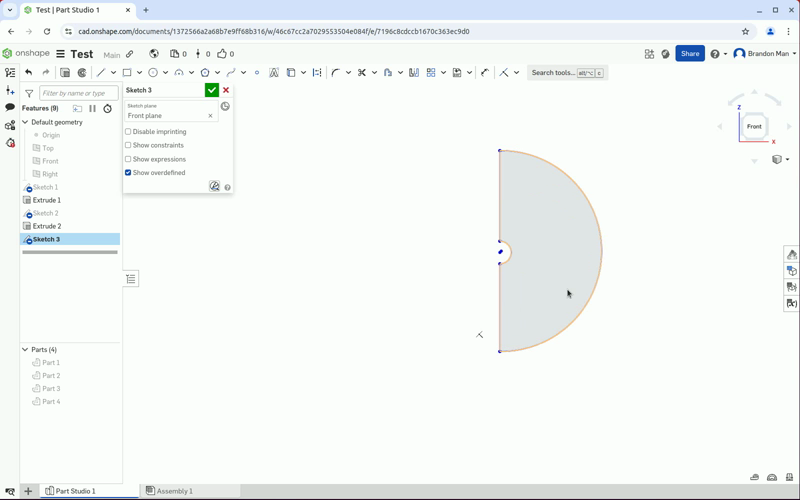
scroll(6)
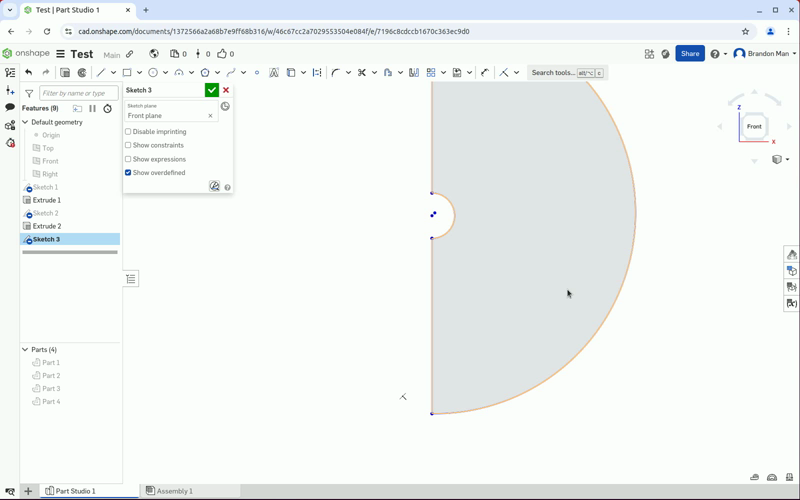
click(567, 289)
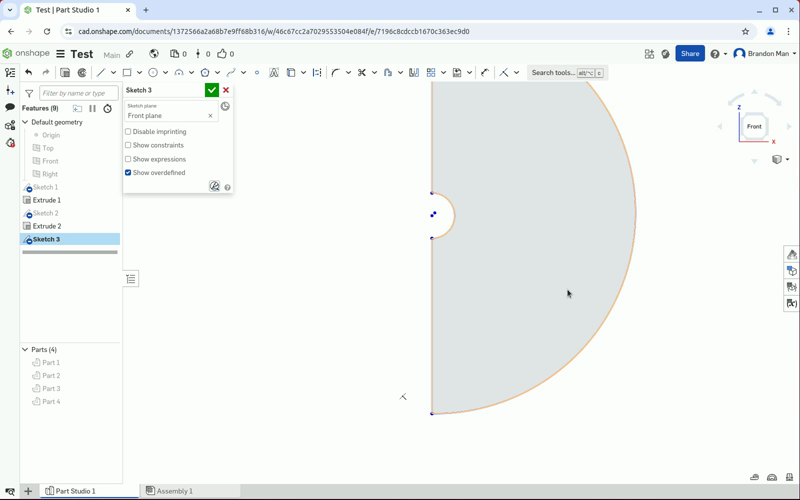
scroll(-6)
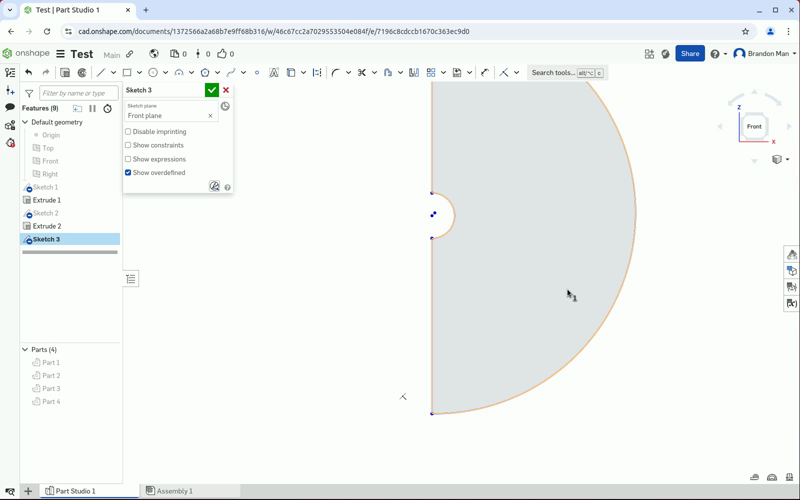
scroll(-6)
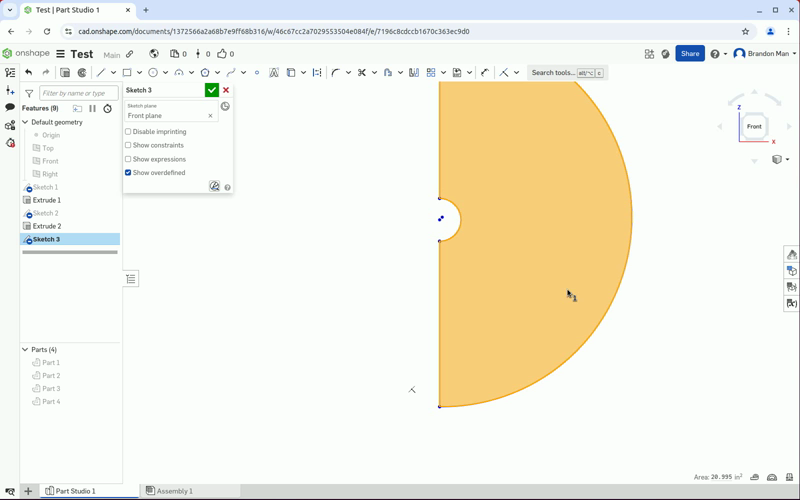
scroll(-6)
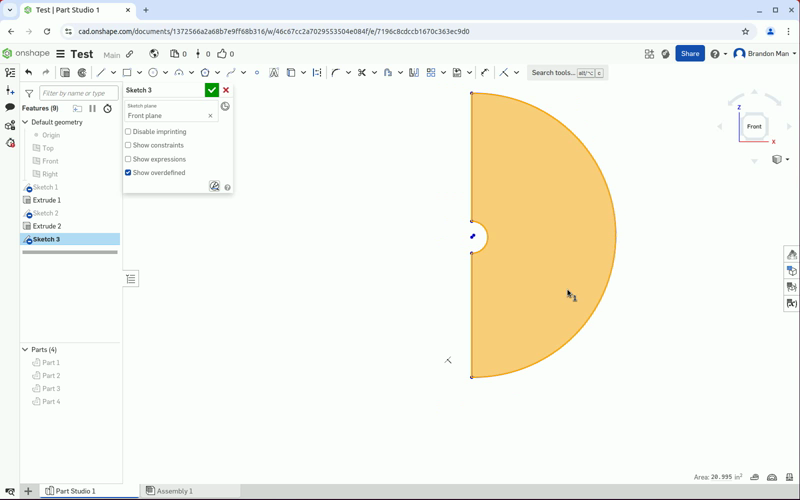
scroll(-6)
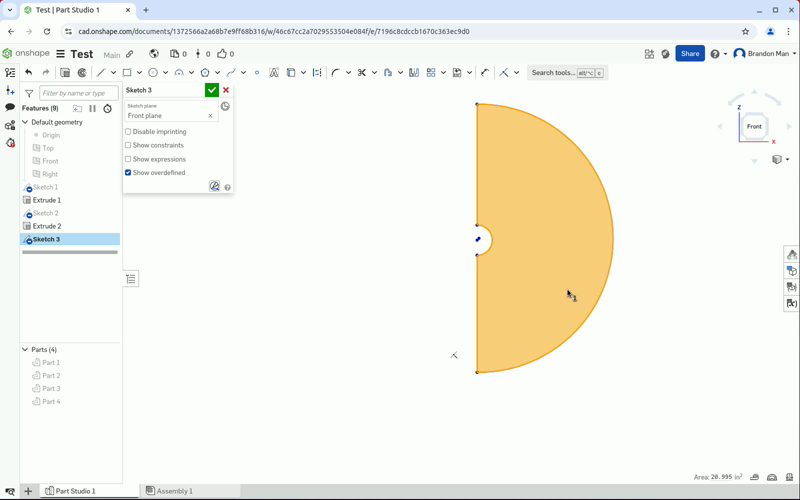
scroll(-6)
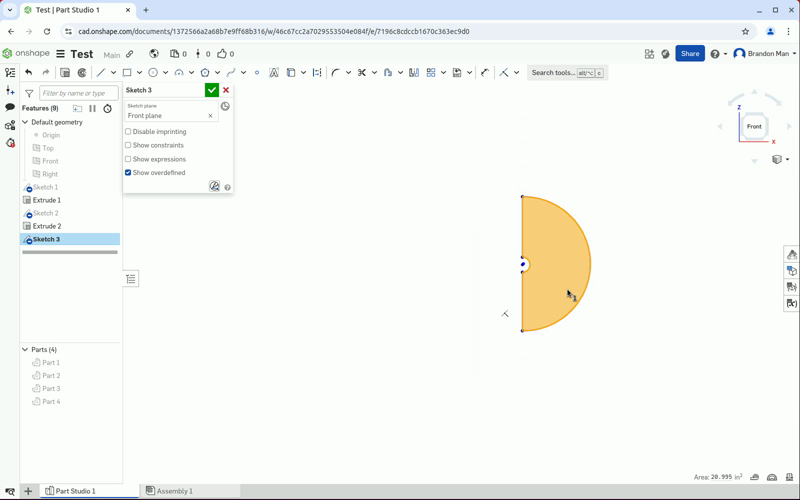
scroll(-6)
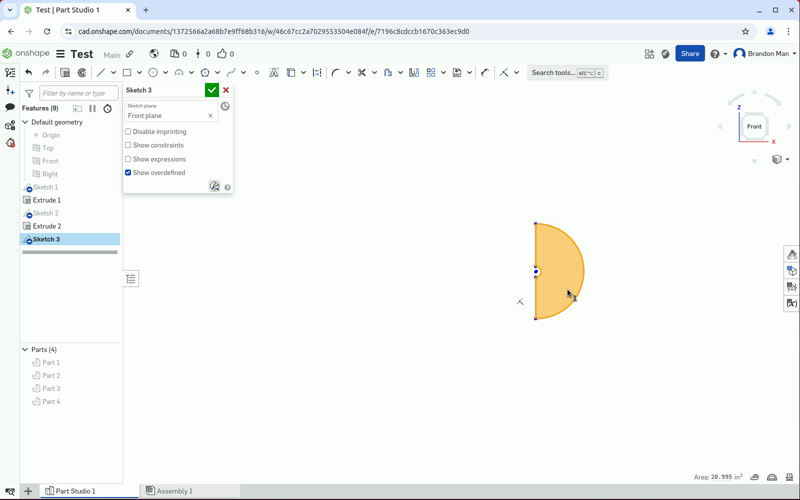
scroll(-6)
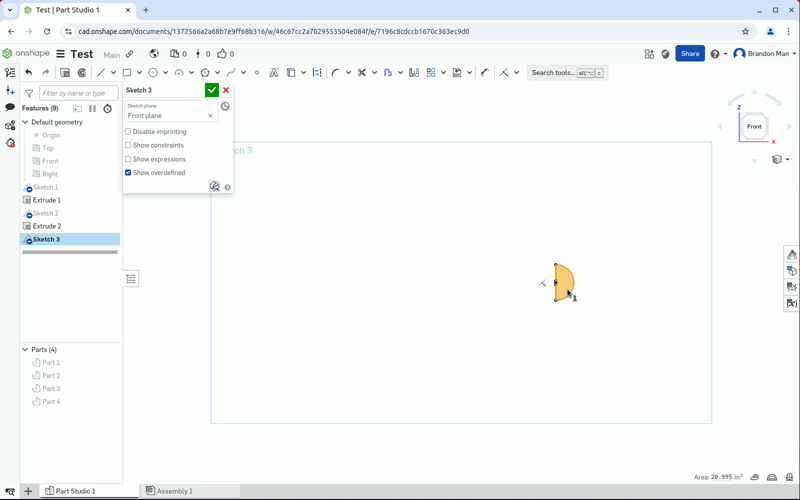
mouse_move(73, 352)
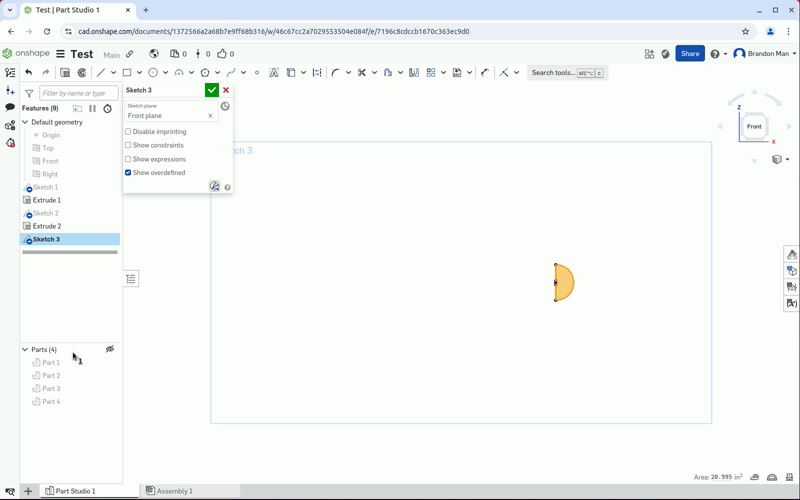
key(shift+y)
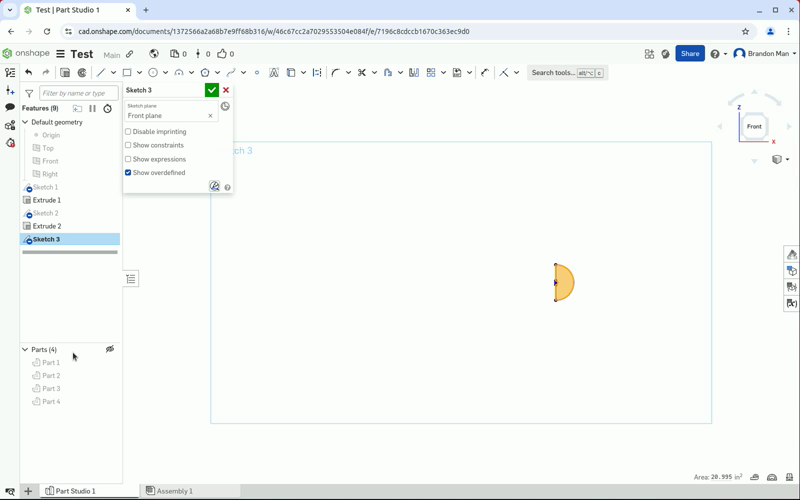
key(shift+e)
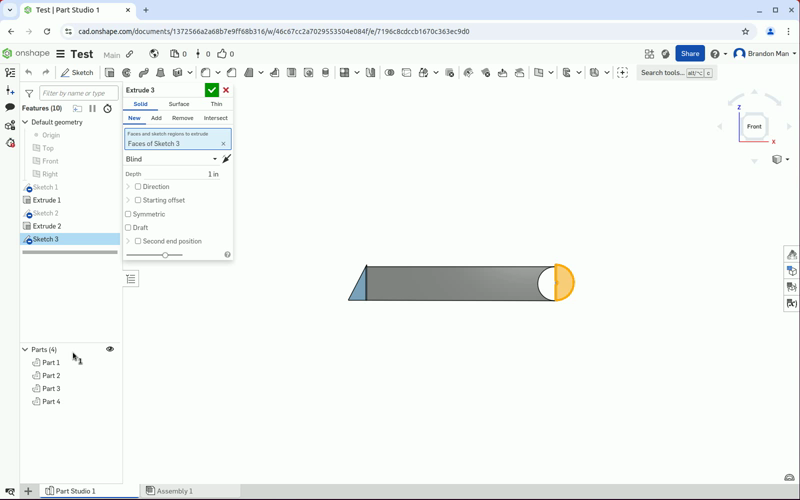
mouse_move(143, 106)
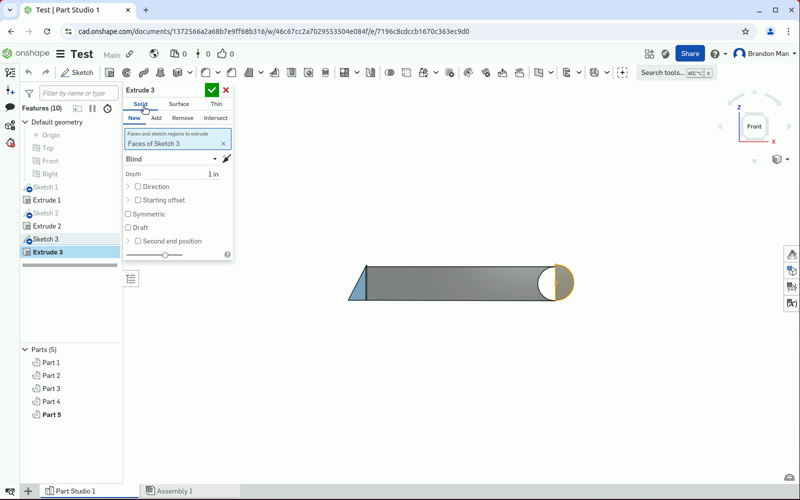
click(143, 106)
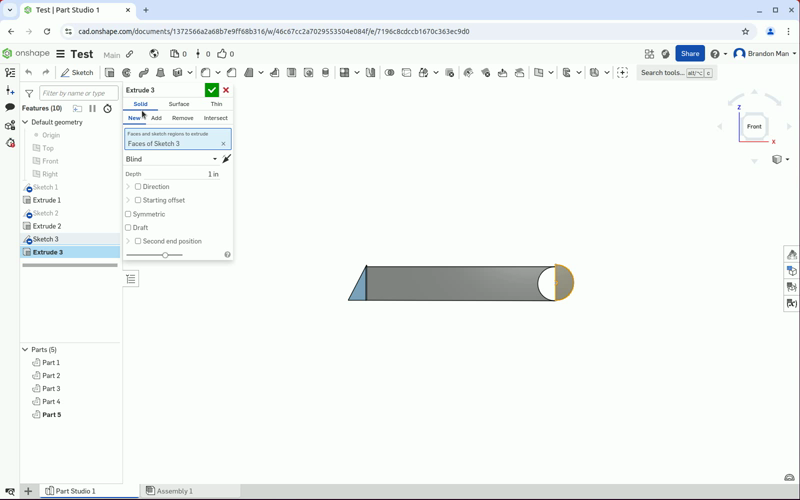
mouse_move(137, 120)
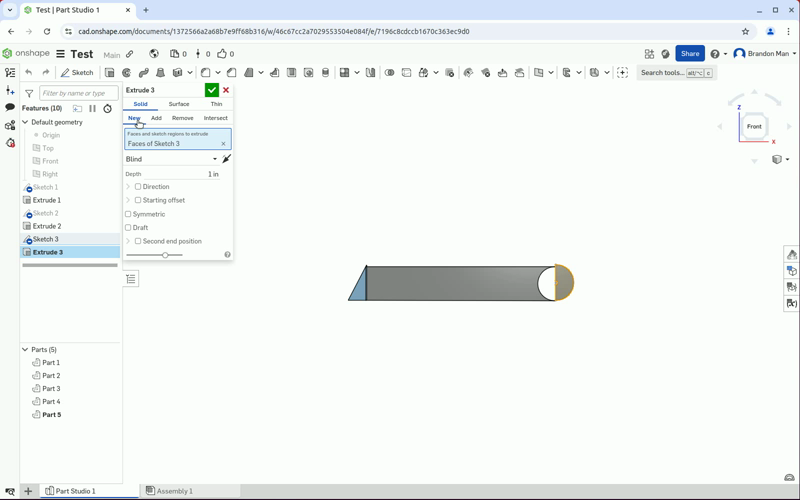
click(137, 120)
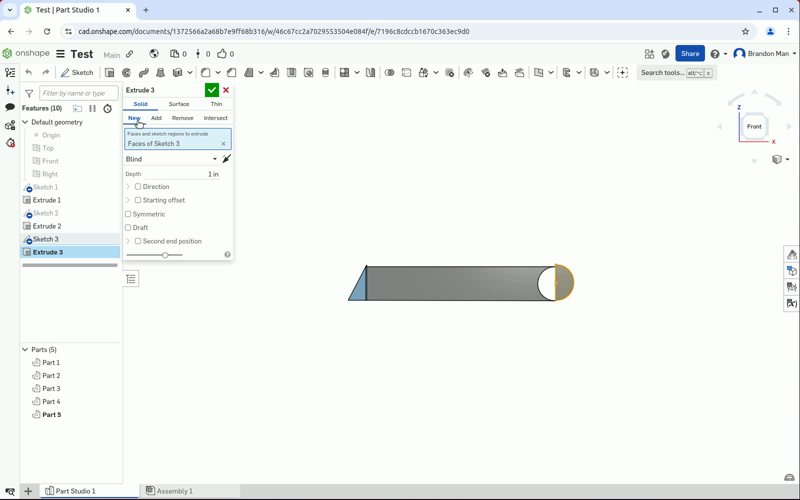
key(tab, 4)
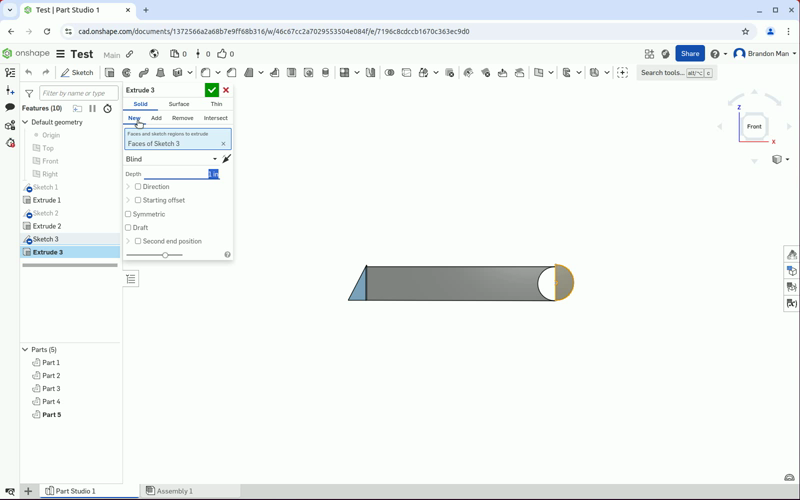
text(2.888)
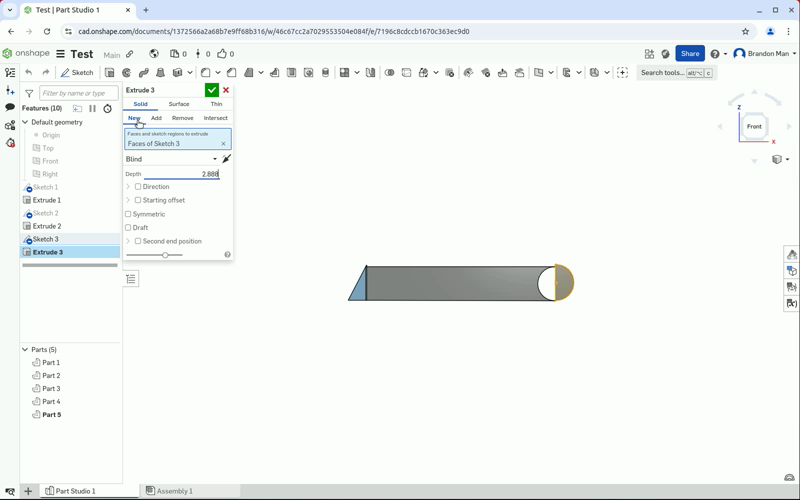
key(tab, 3)
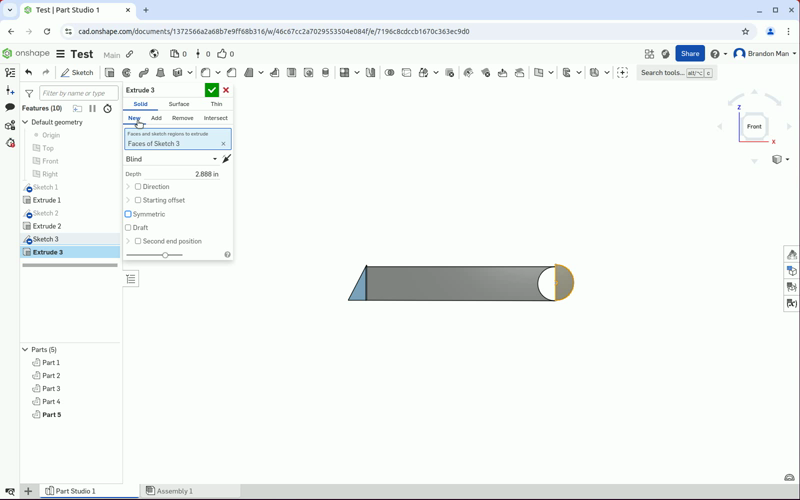
key(space)
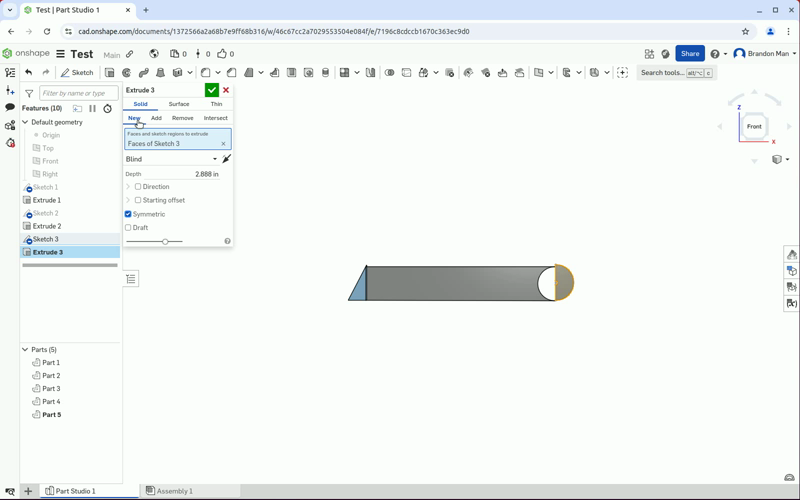
key(enter)
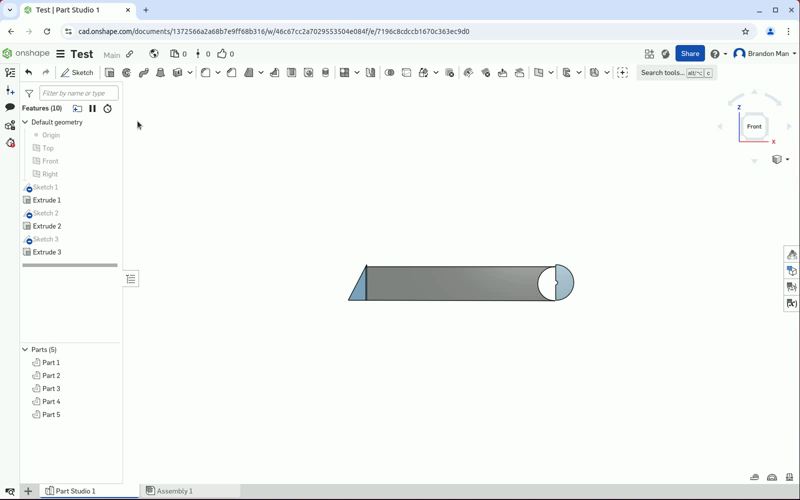
key(shift+h)
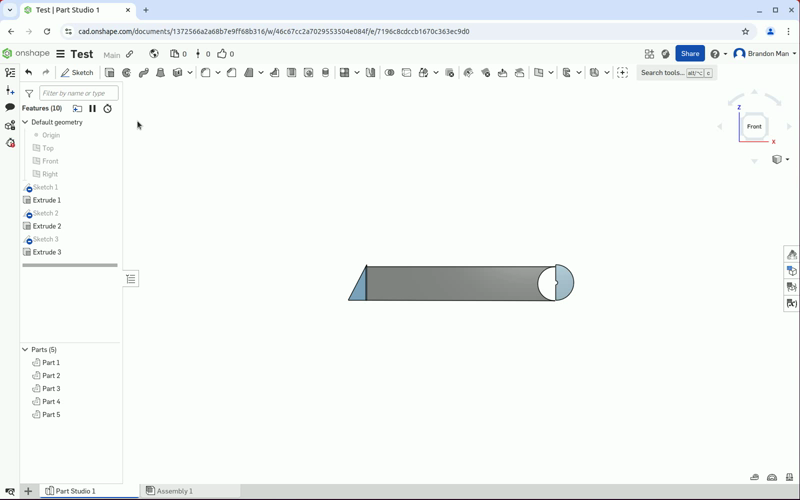
key(shift+h)
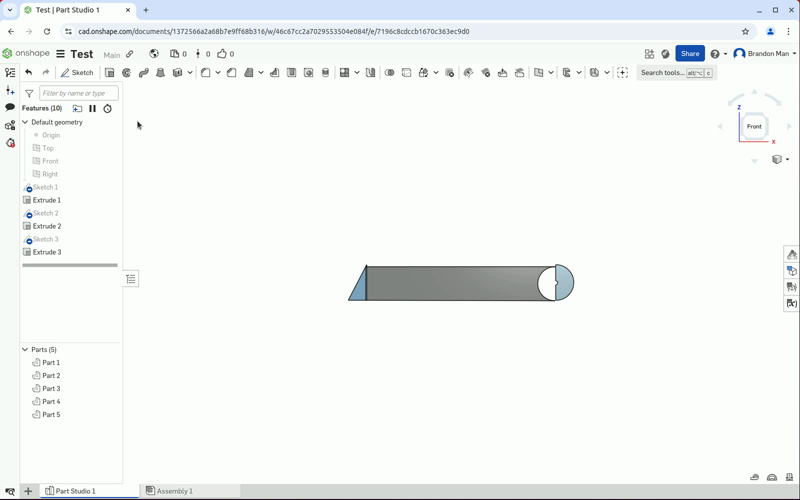
mouse_move(73, 189)
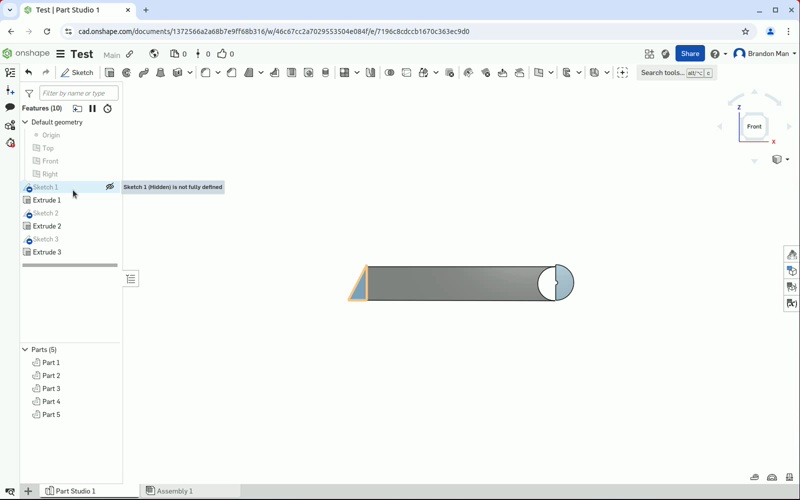
click(73, 189)
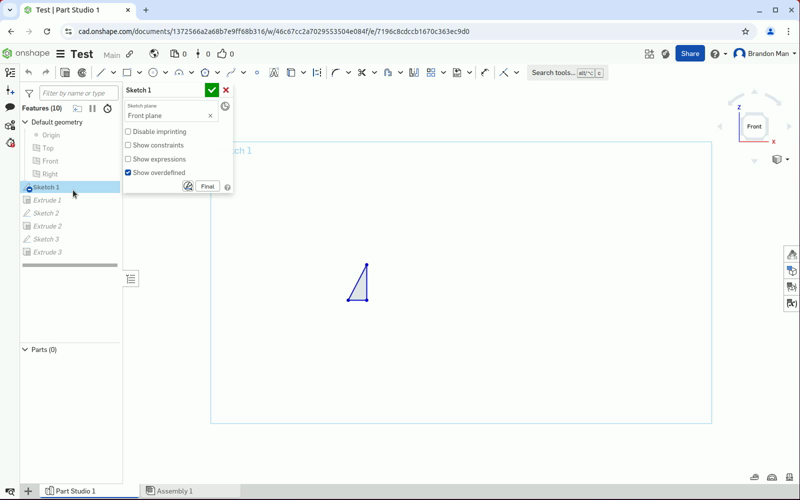
mouse_move(229, 92)
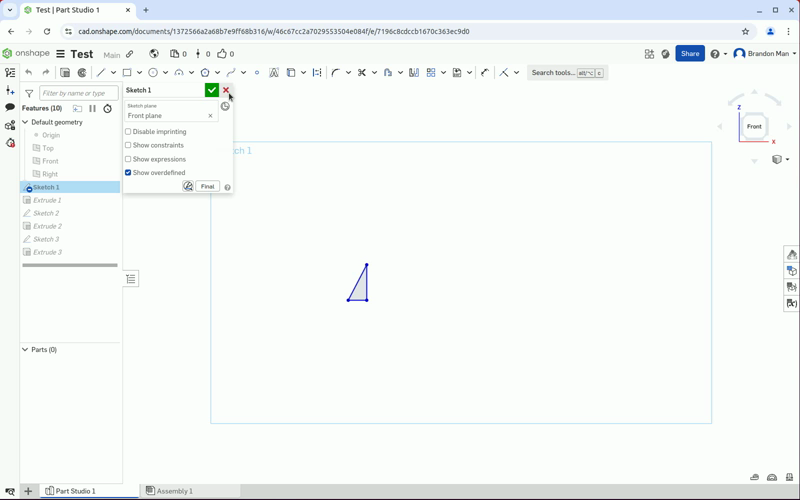
click(229, 92)
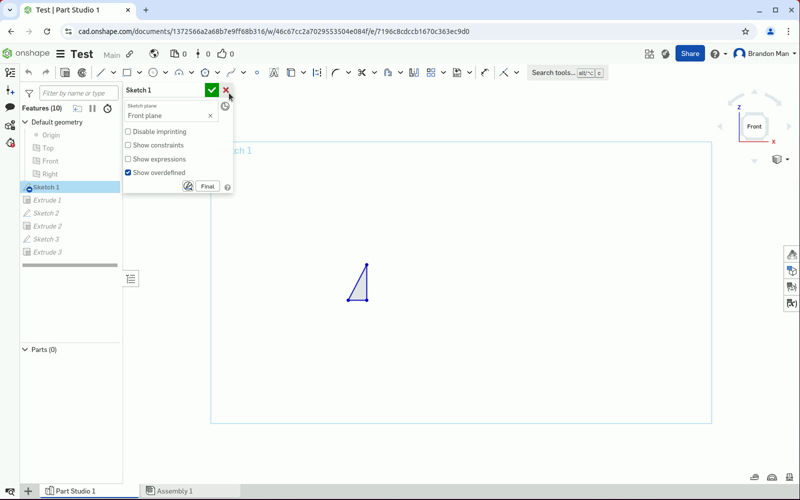
key(shift+s)
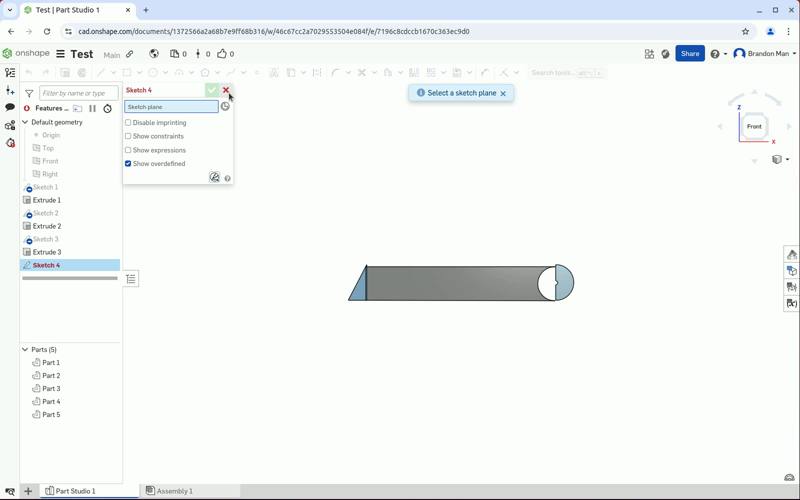
mouse_move(73, 163)
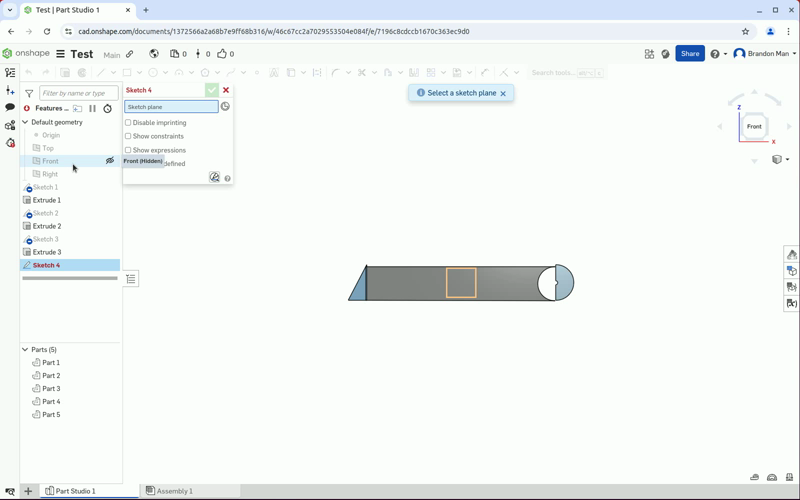
click(73, 163)
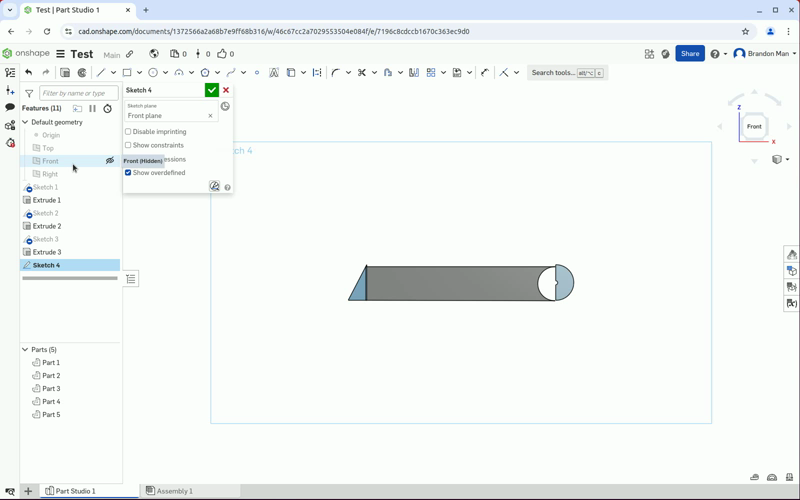
mouse_move(73, 352)
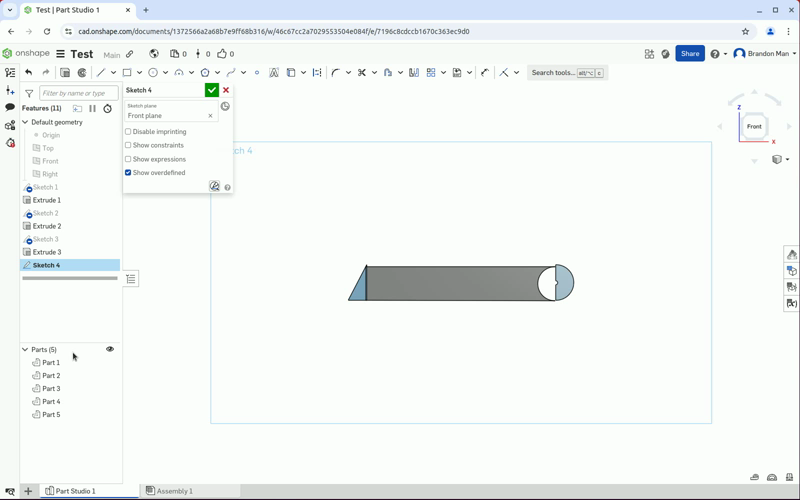
key(y)
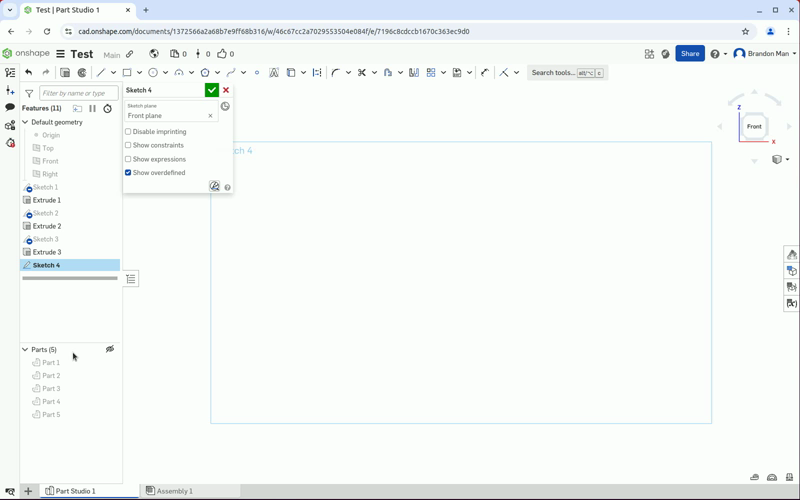
key(l)
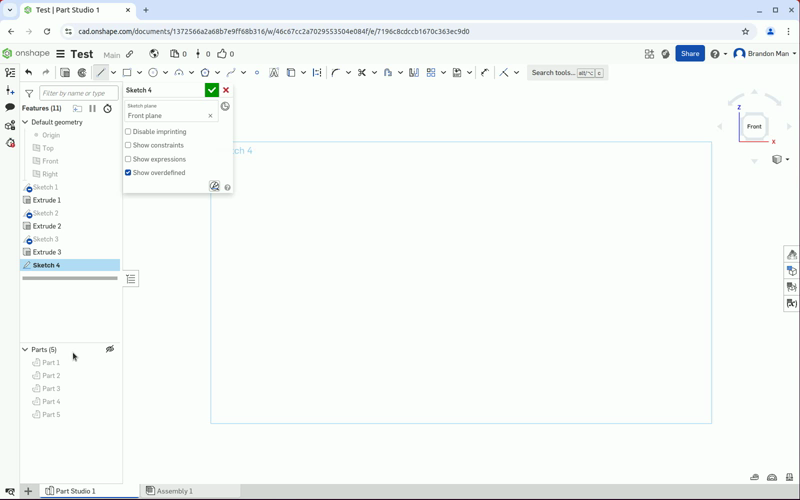
key_down(shift)
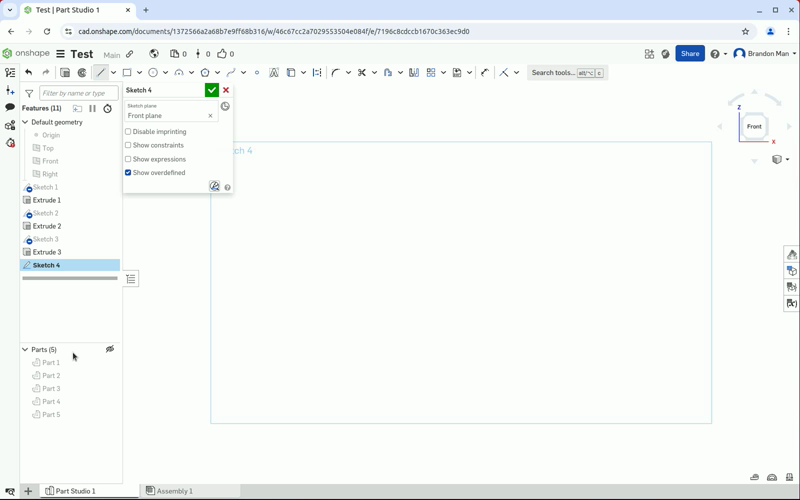
mouse_move(555, 300)
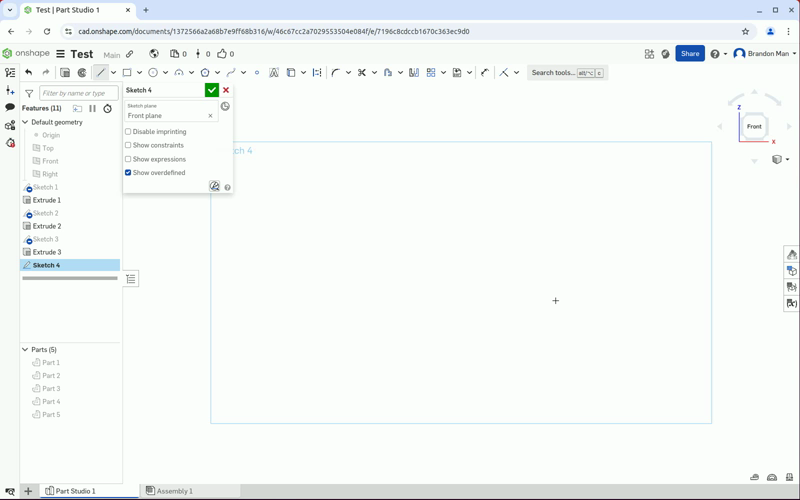
click(555, 300)
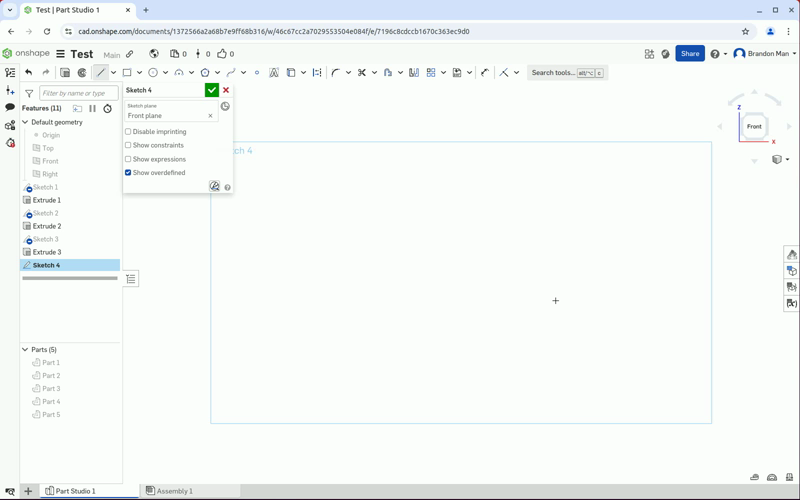
key_up(shift)
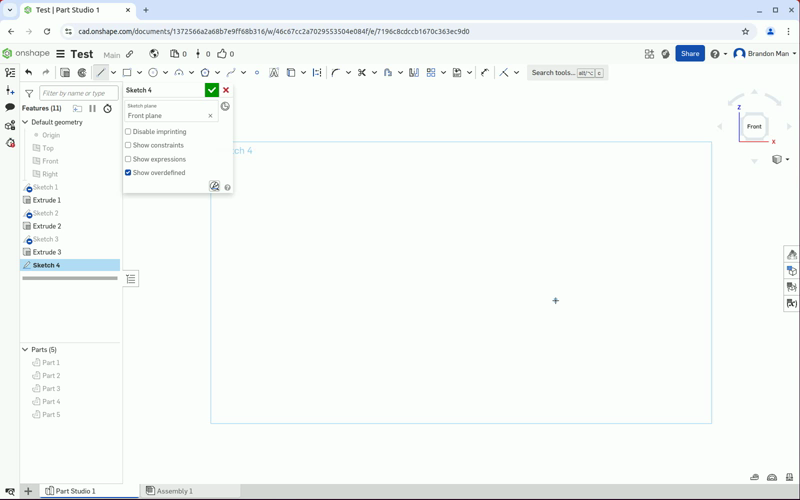
key_down(shift)
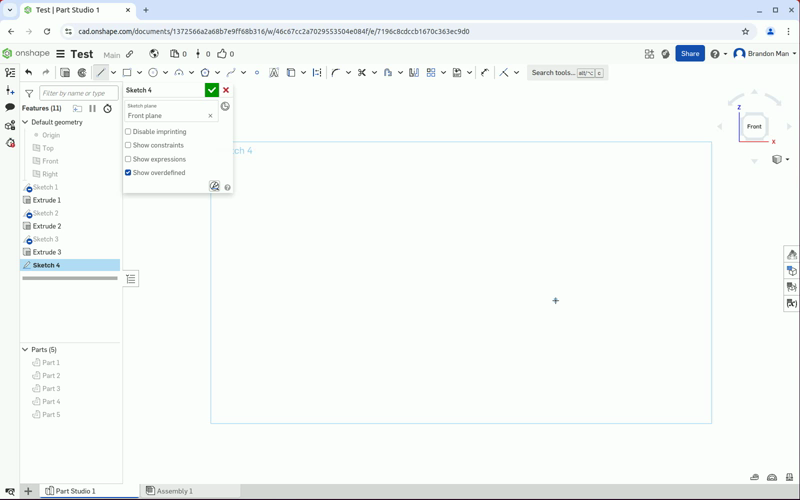
mouse_move(585, 300)
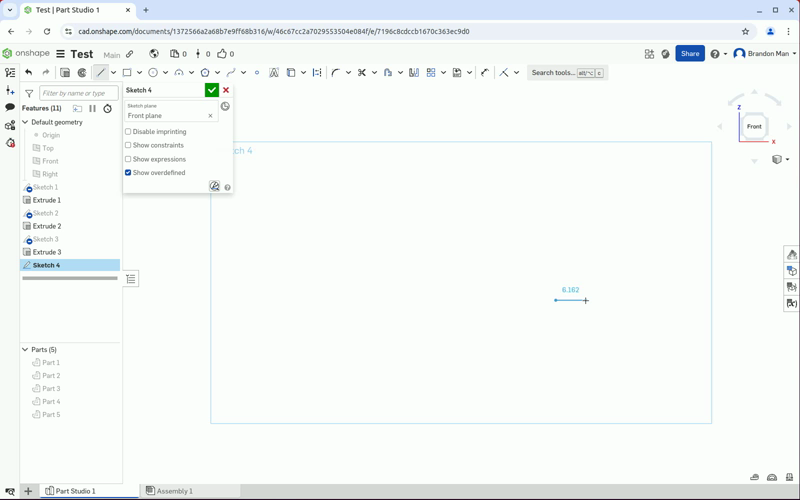
mouse_move(555, 284)
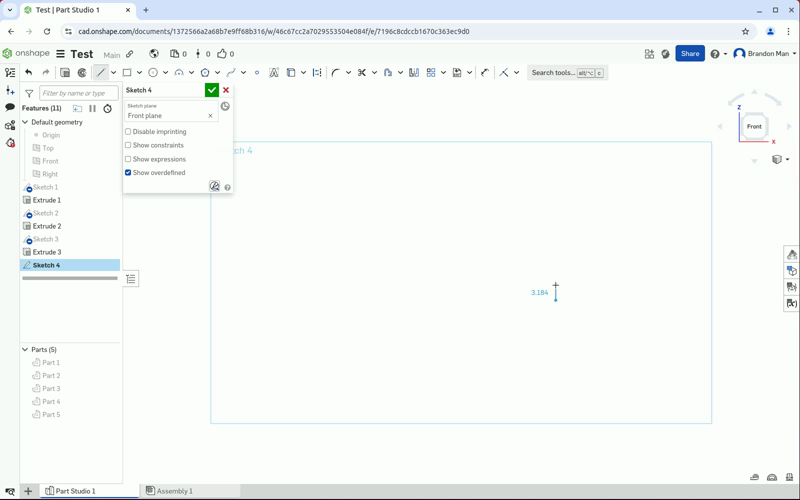
click(555, 284)
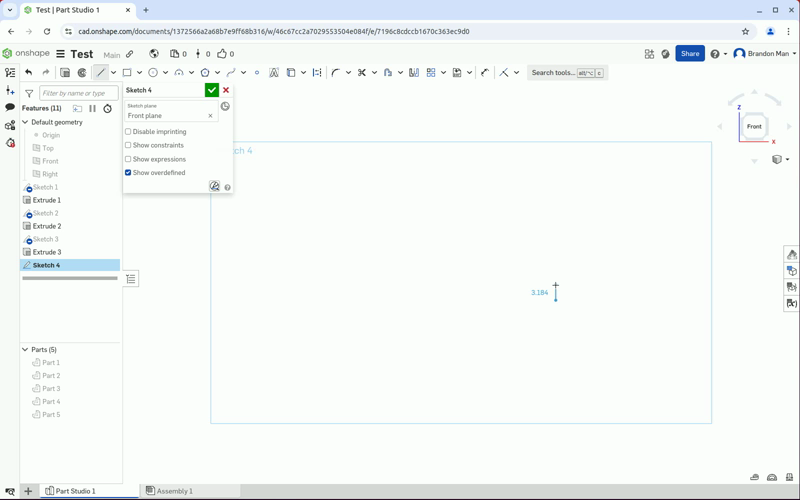
key_up(shift)
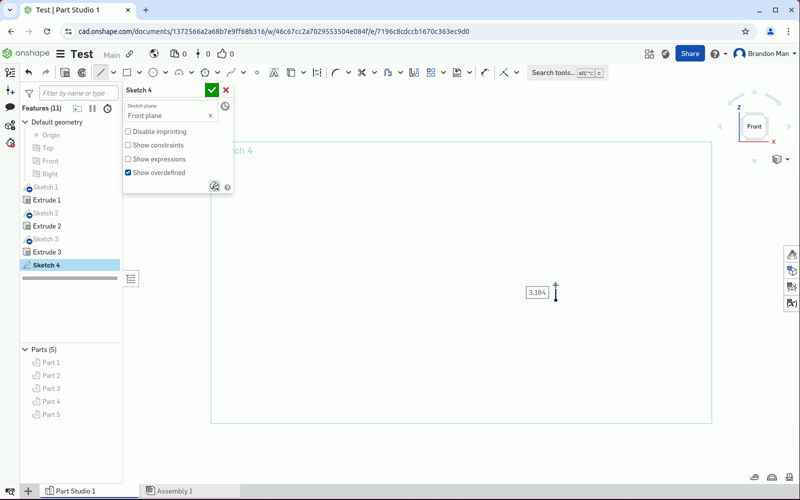
key(esc)
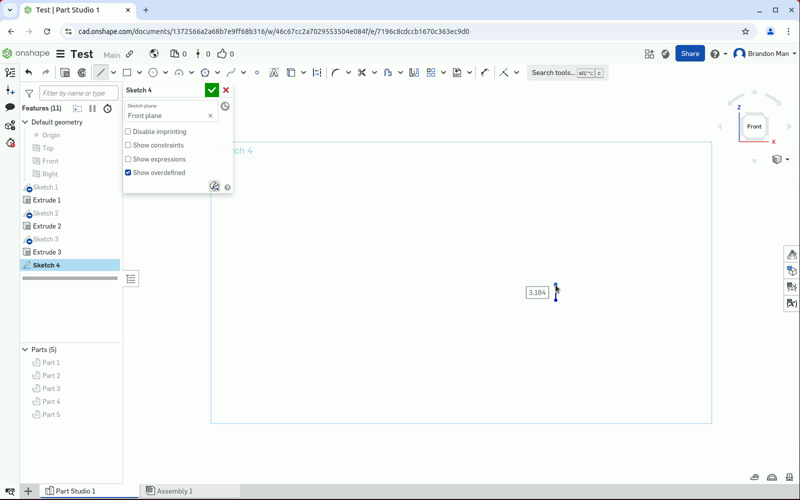
key(a)
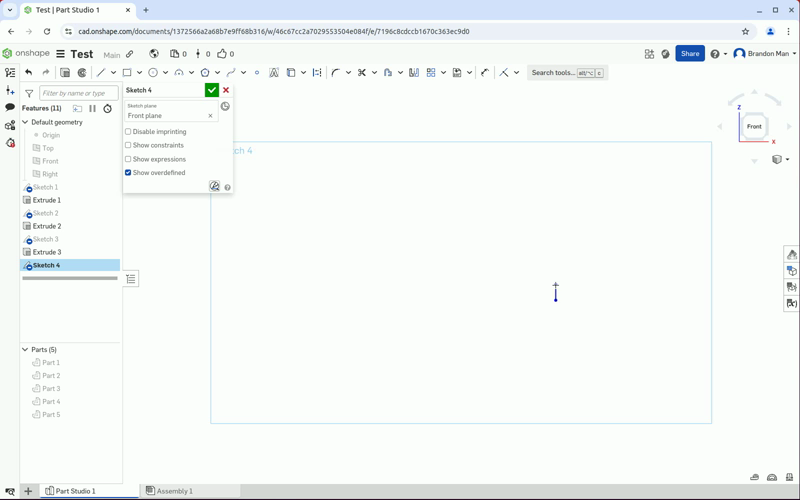
mouse_move(555, 284)
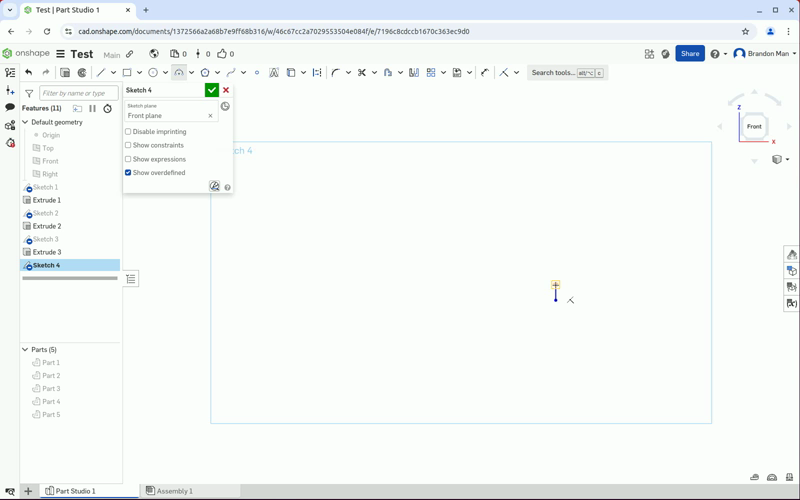
click(555, 284)
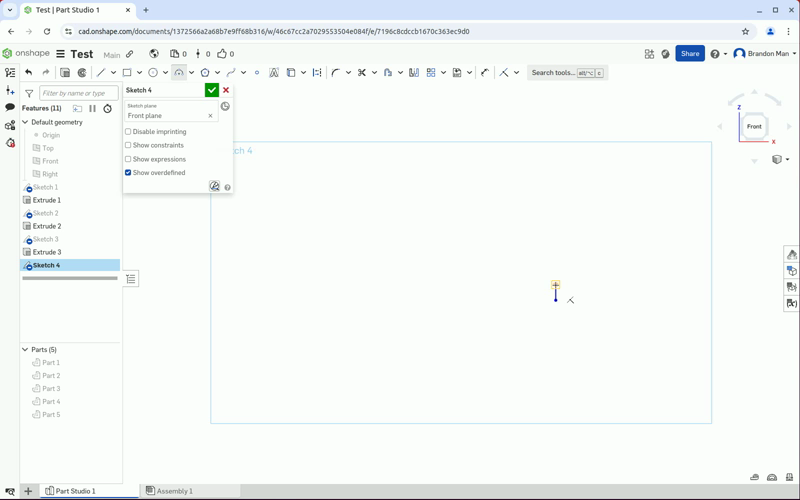
key_down(shift)
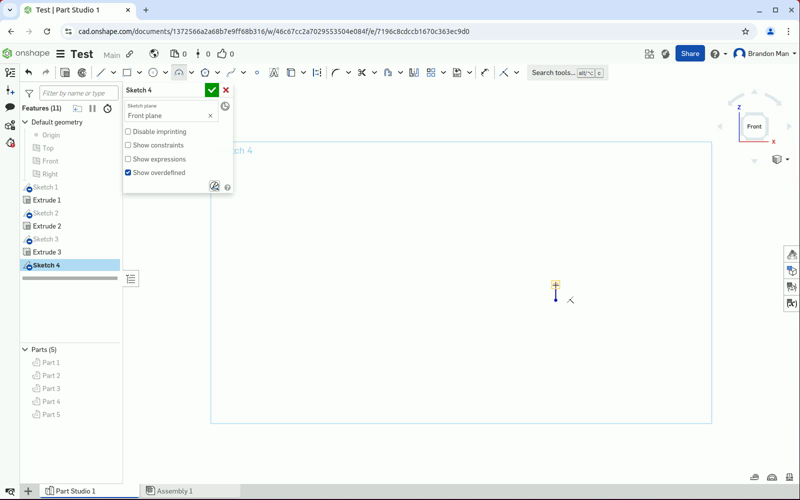
mouse_move(555, 280)
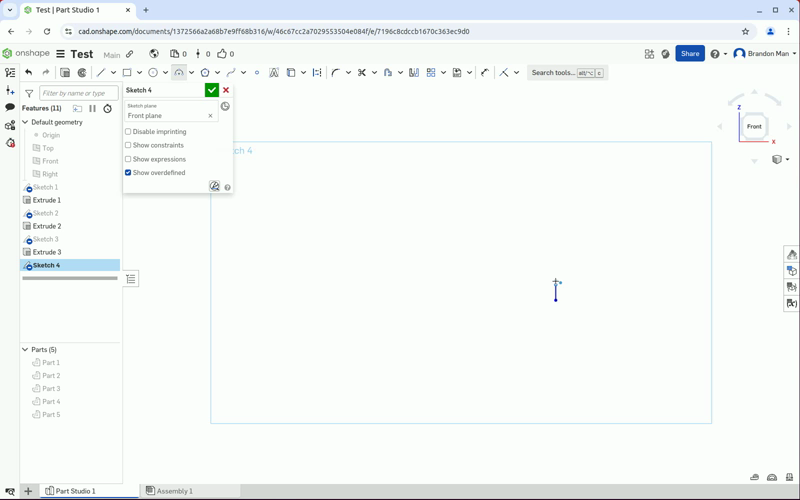
scroll(6)
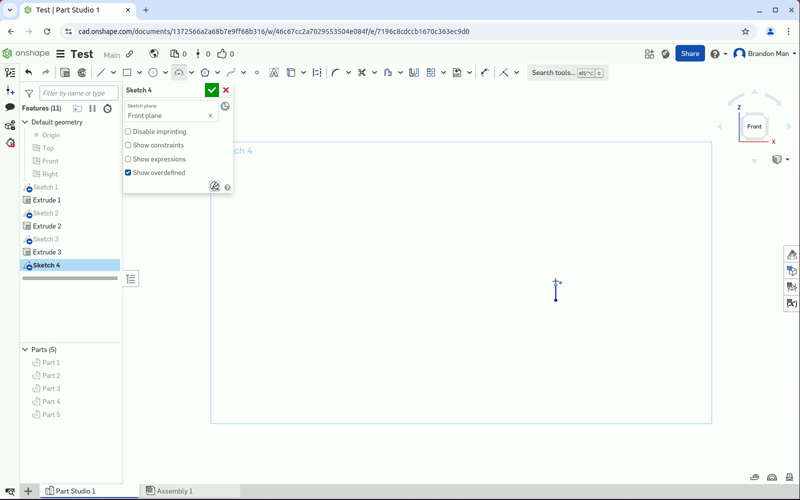
scroll(6)
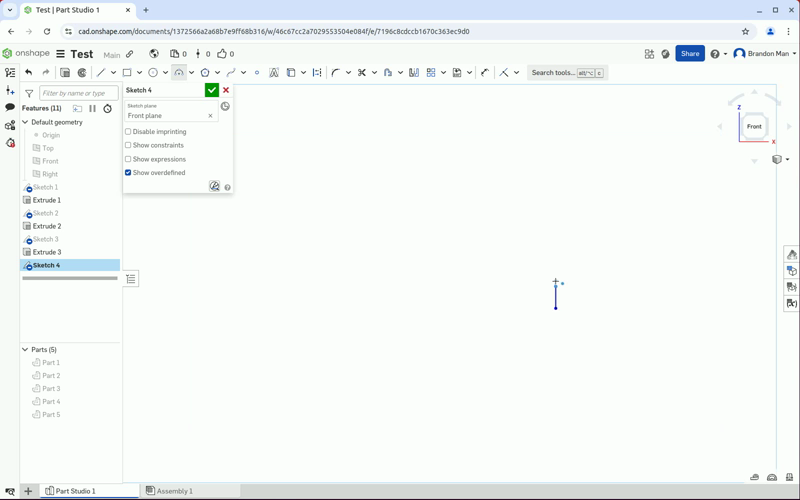
scroll(6)
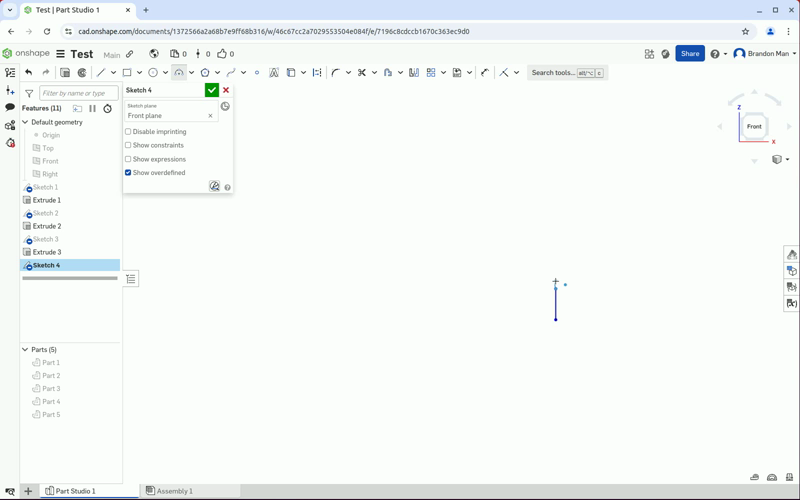
scroll(6)
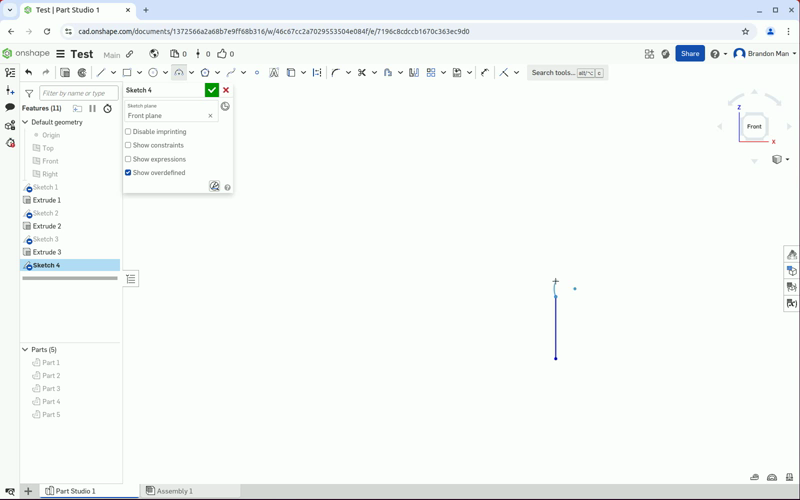
scroll(6)
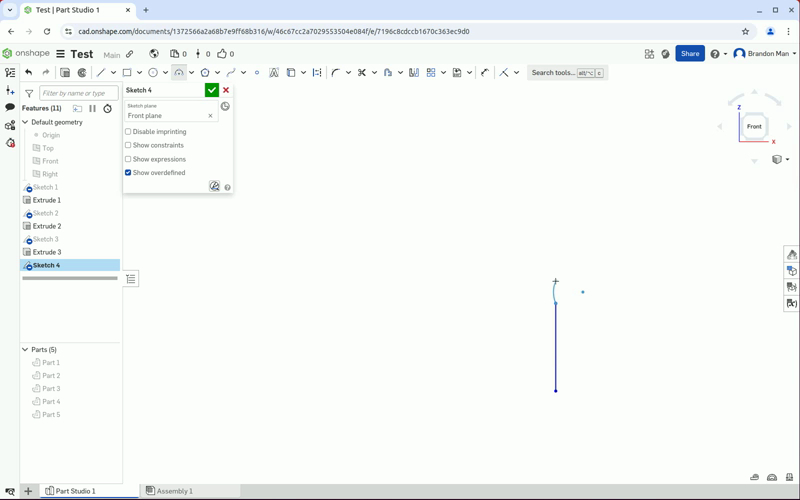
scroll(6)
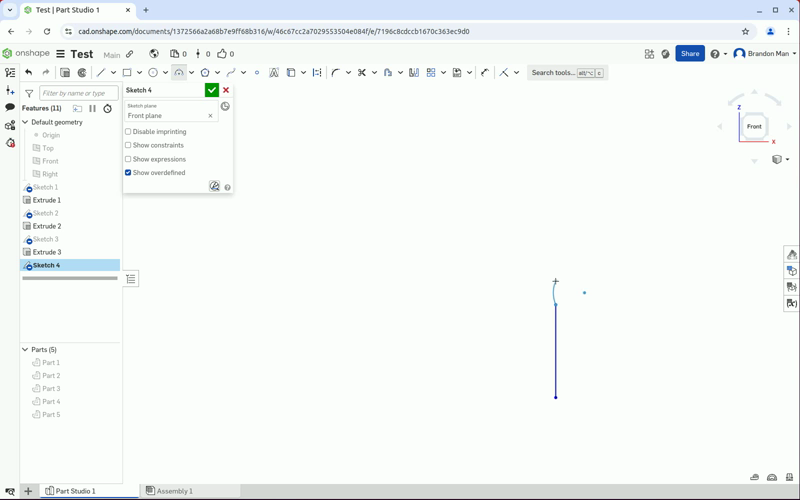
scroll(6)
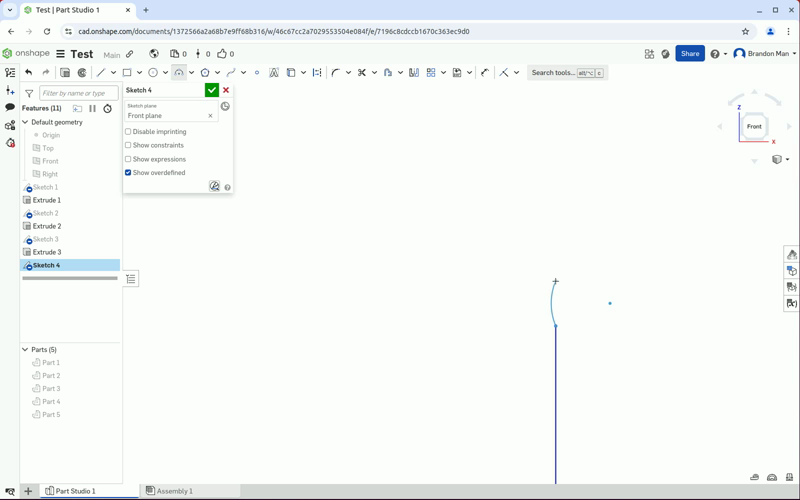
click(555, 280)
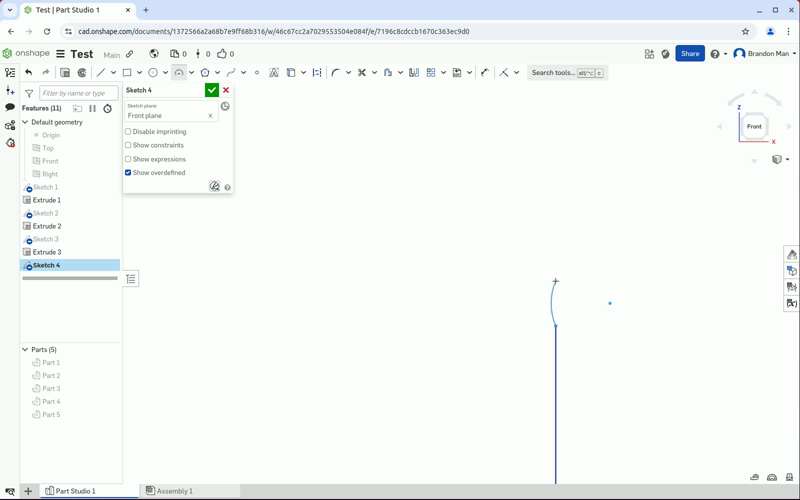
scroll(-6)
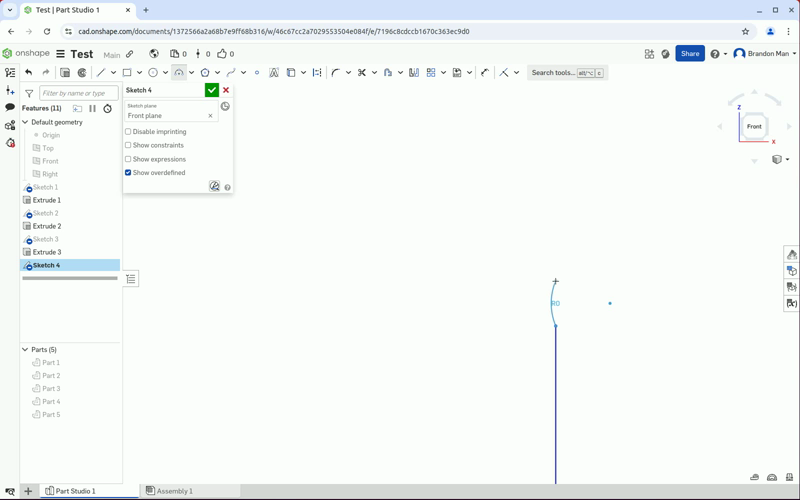
scroll(-6)
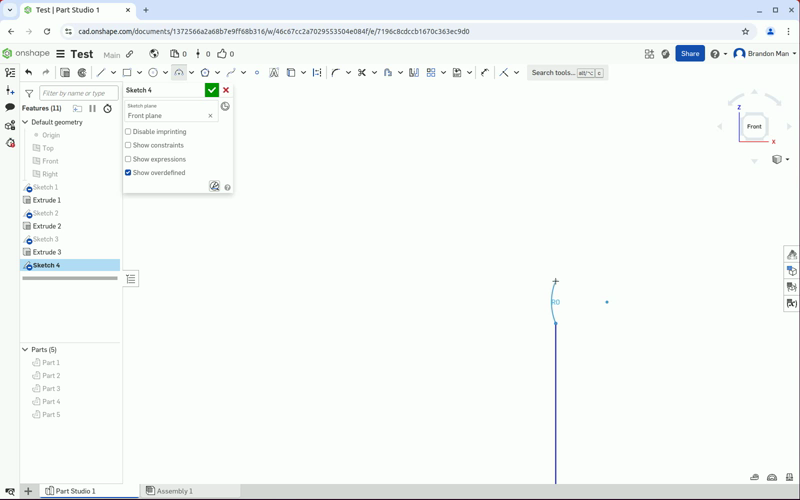
scroll(-6)
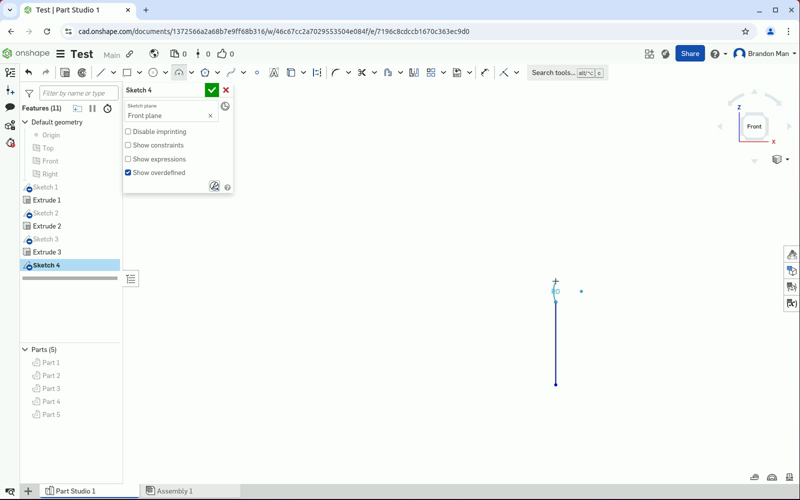
scroll(-6)
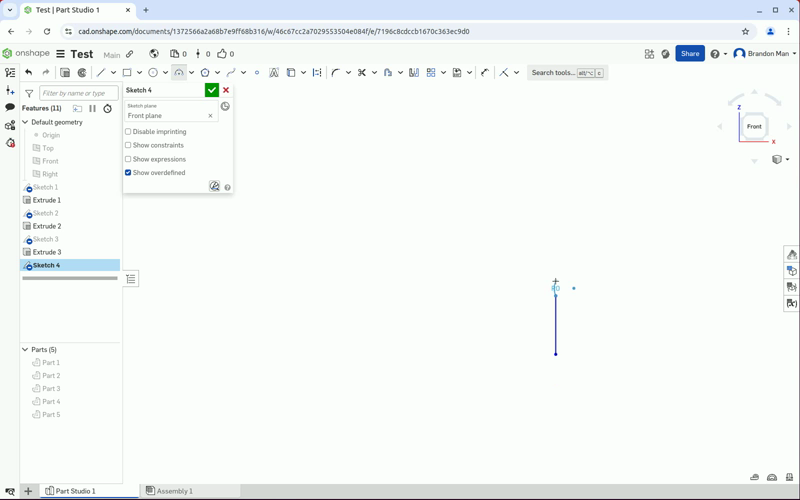
scroll(-6)
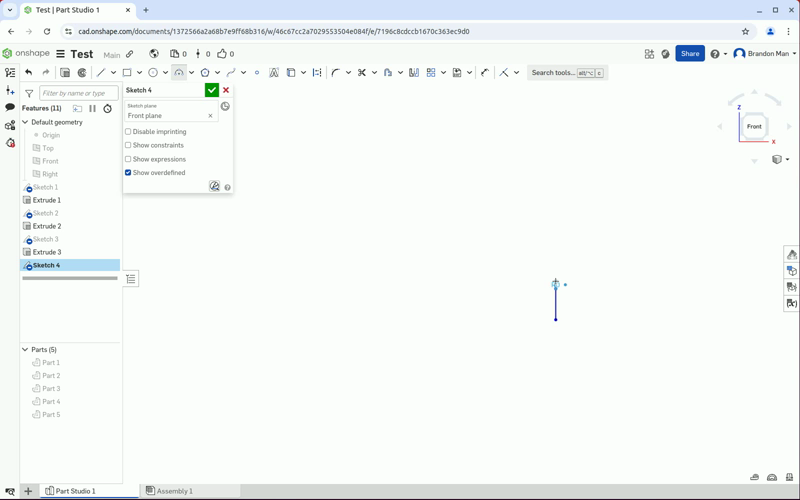
scroll(-6)
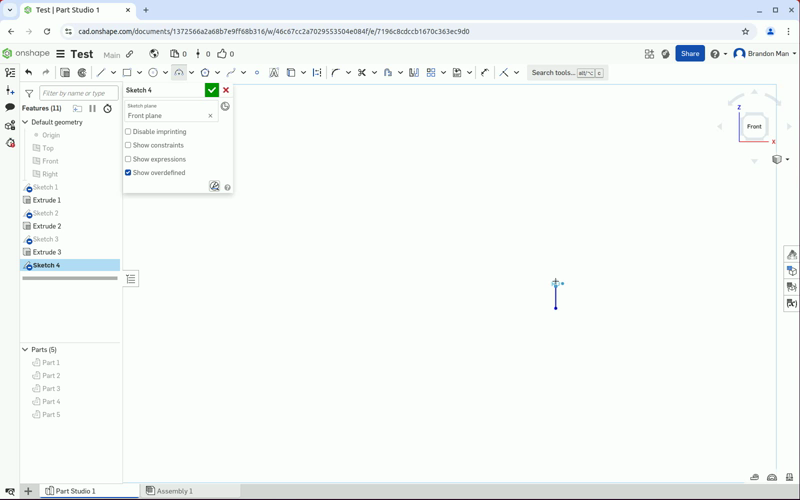
scroll(-6)
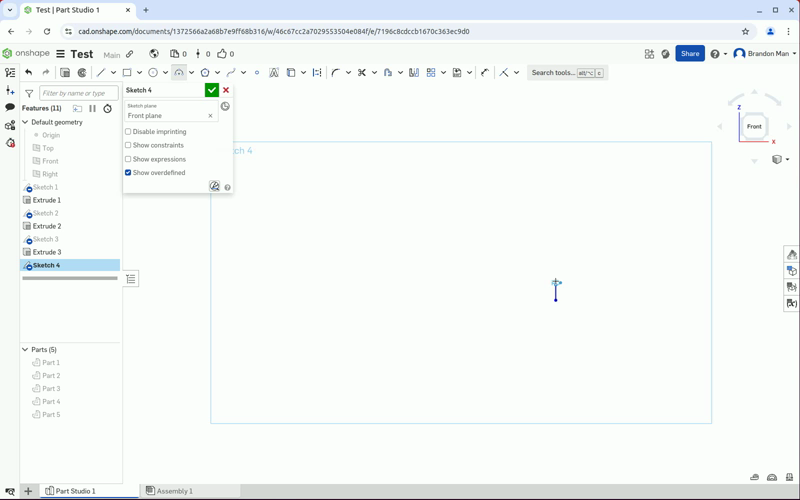
mouse_move(553, 282)
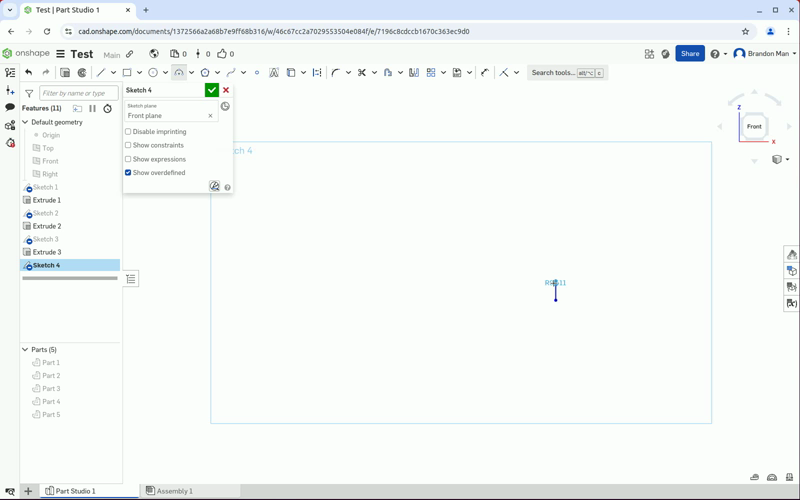
scroll(6)
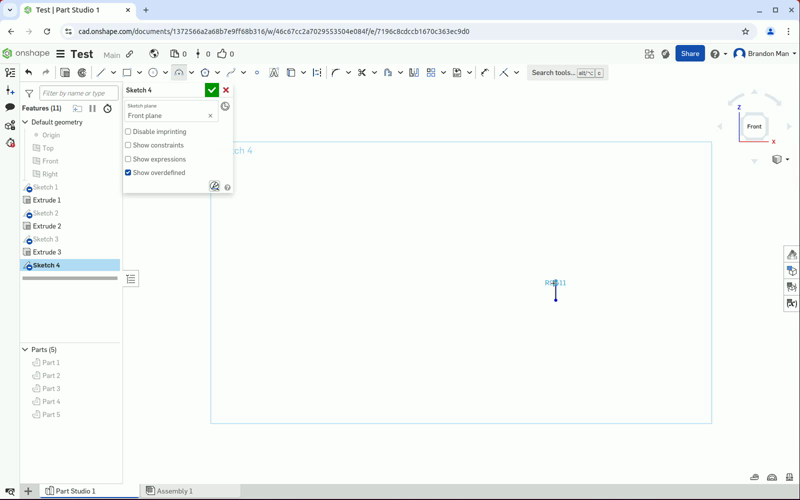
scroll(6)
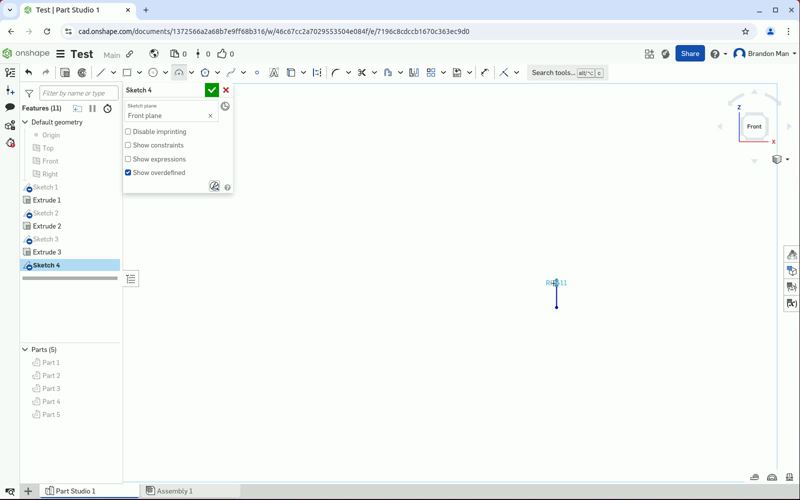
scroll(6)
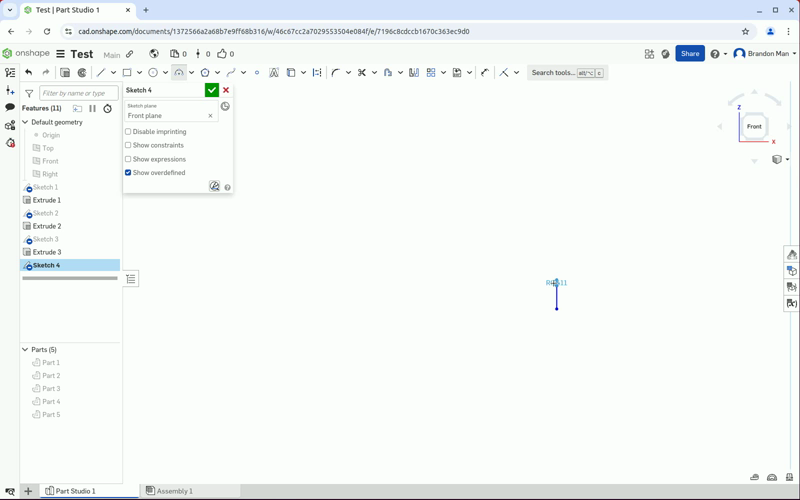
scroll(6)
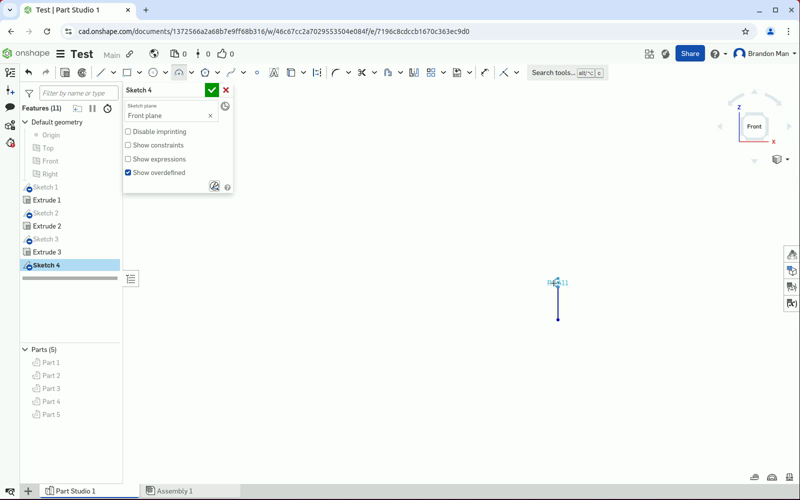
scroll(6)
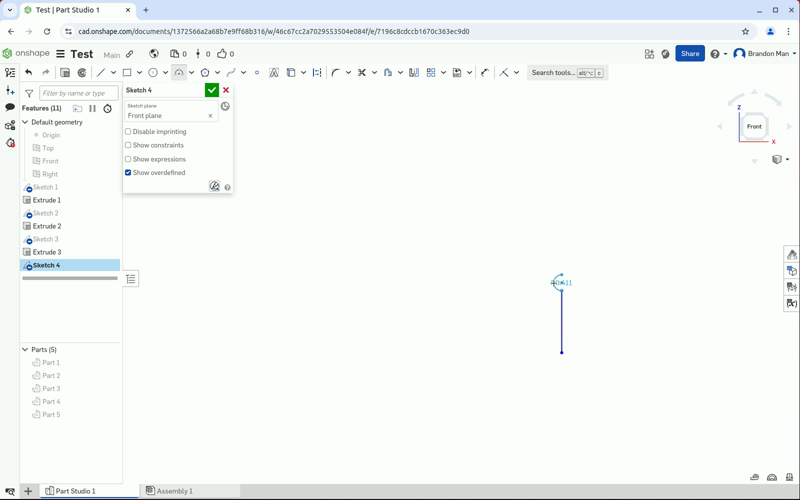
scroll(6)
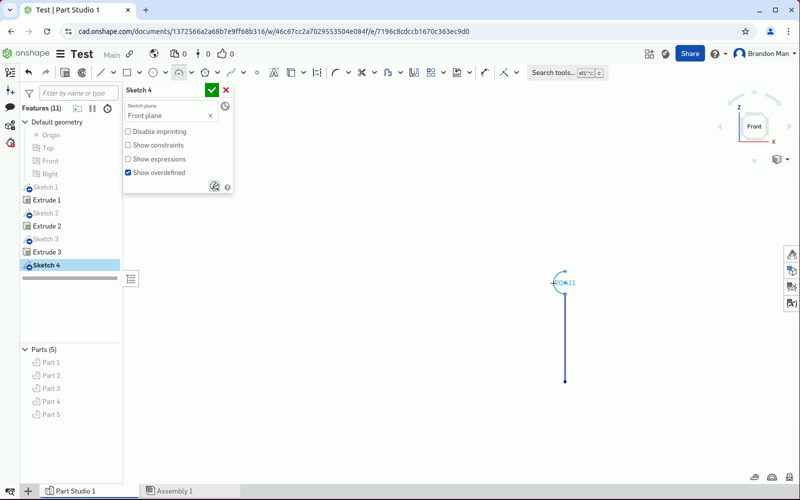
scroll(6)
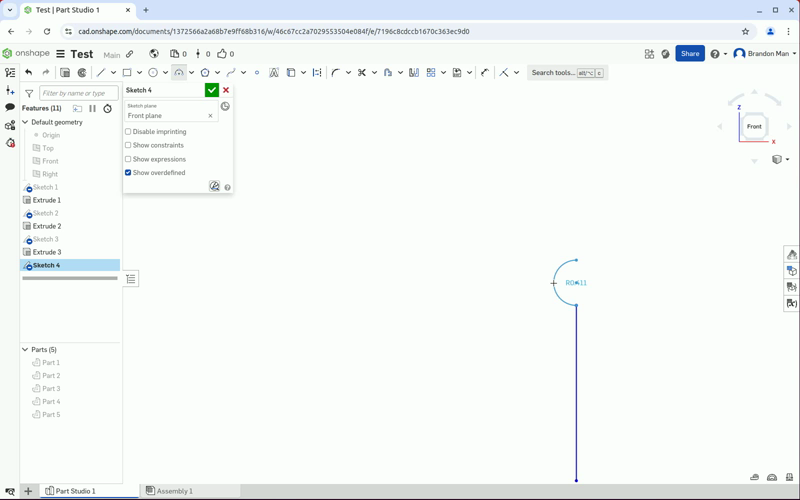
click(553, 282)
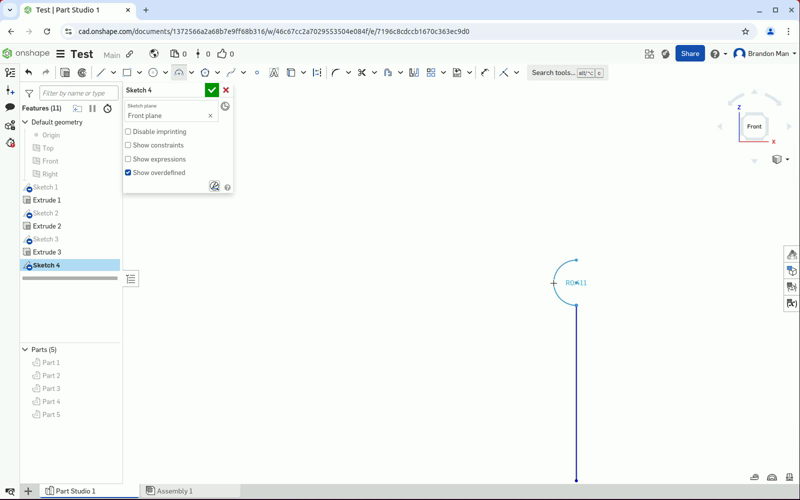
scroll(-6)
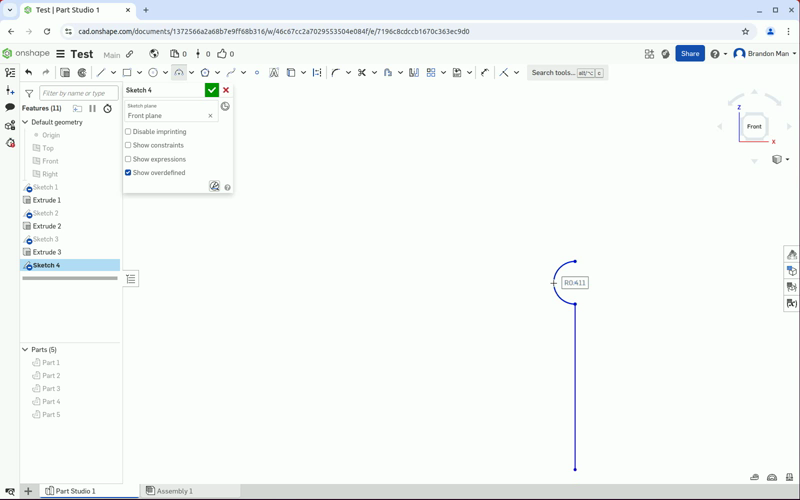
scroll(-6)
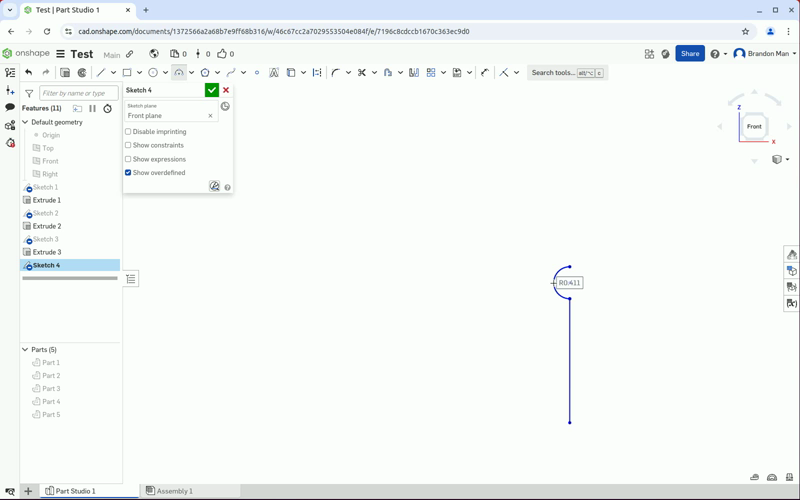
scroll(-6)
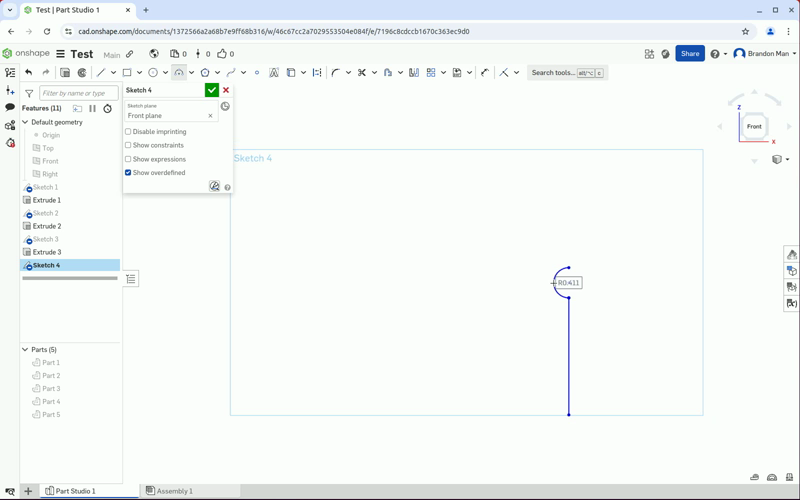
scroll(-6)
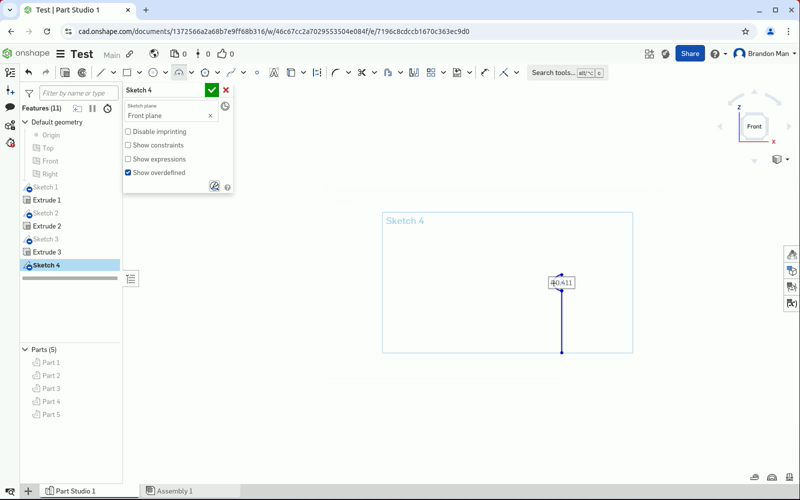
scroll(-6)
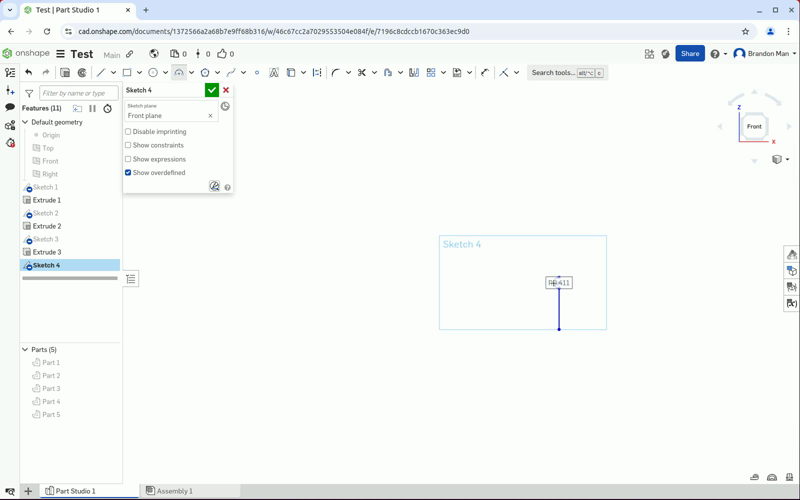
scroll(-6)
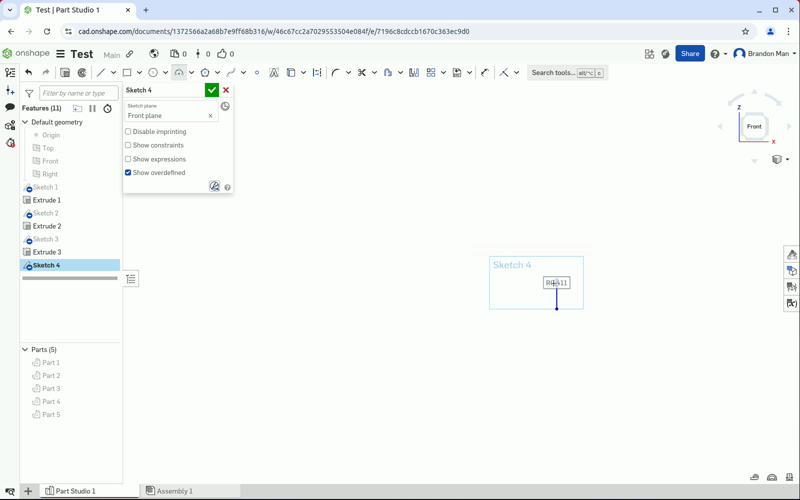
scroll(-6)
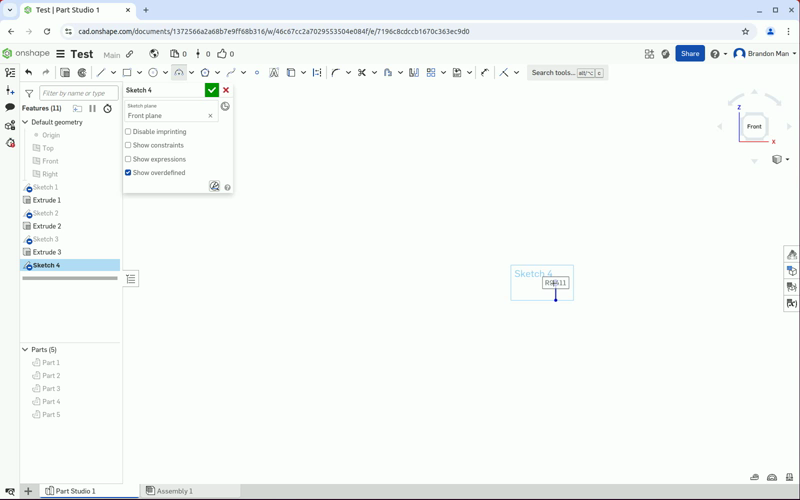
key_up(shift)
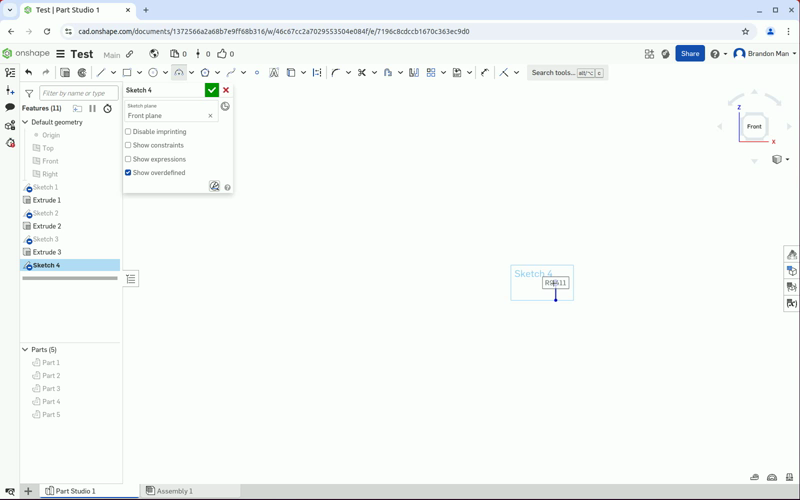
key(esc)
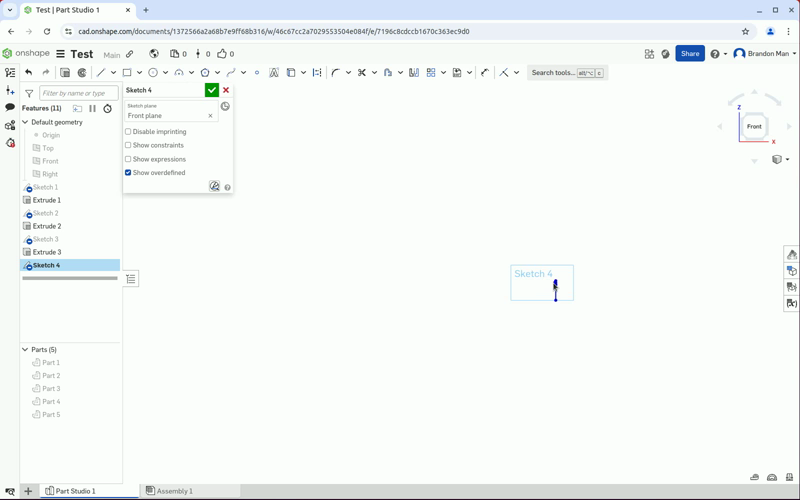
key(l)
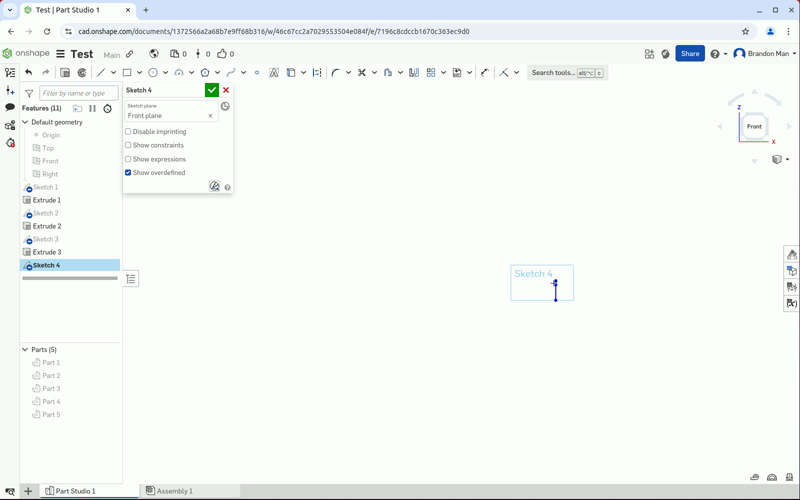
mouse_move(555, 280)
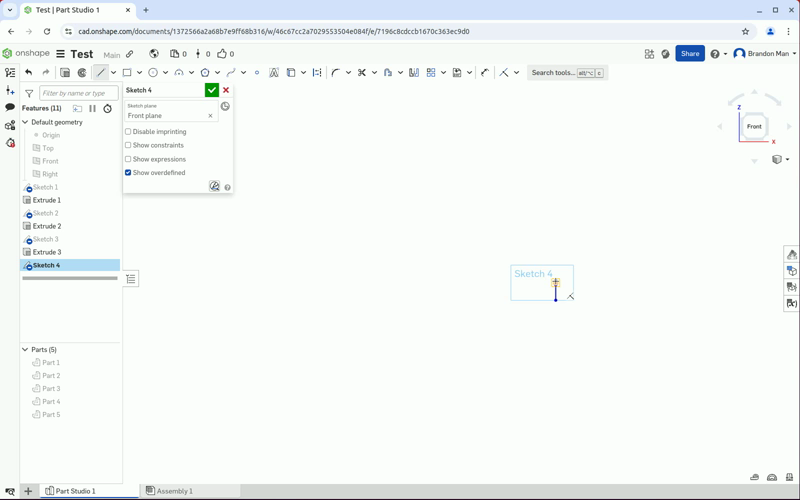
scroll(6)
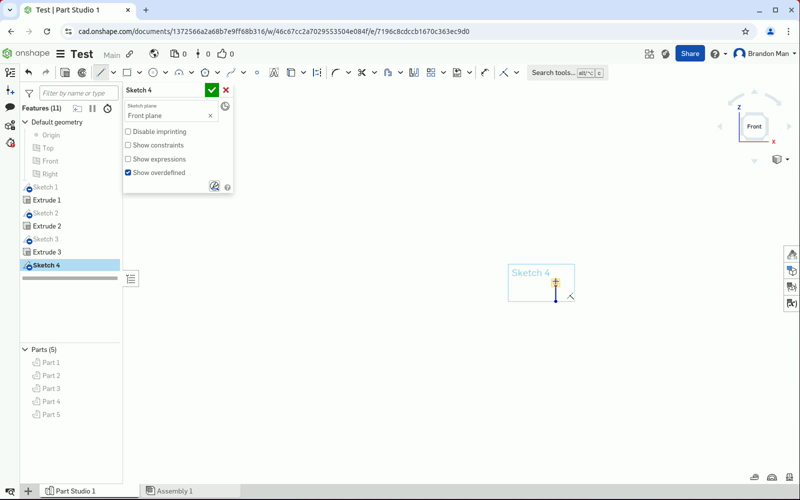
scroll(6)
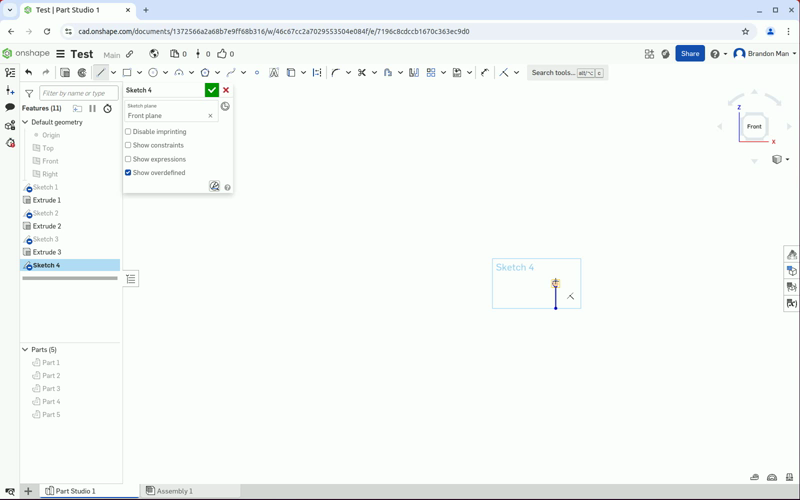
scroll(6)
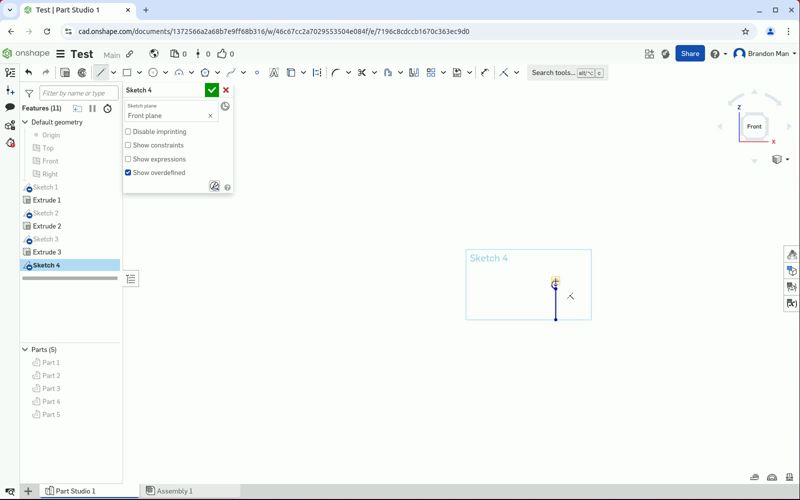
scroll(6)
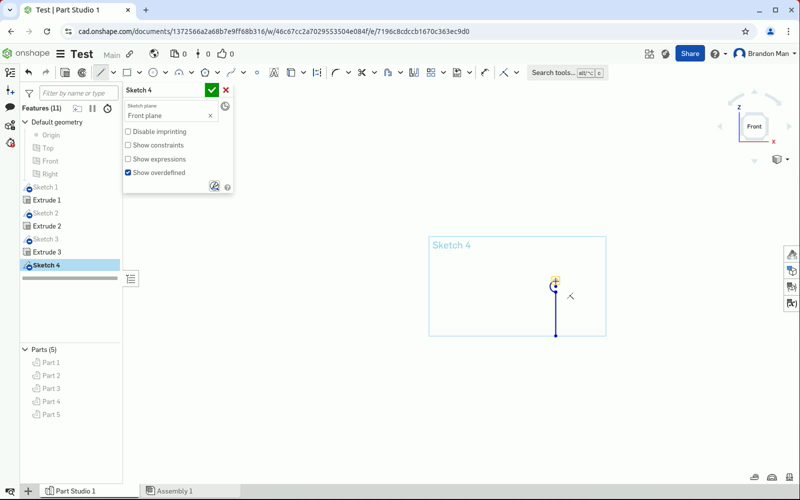
scroll(6)
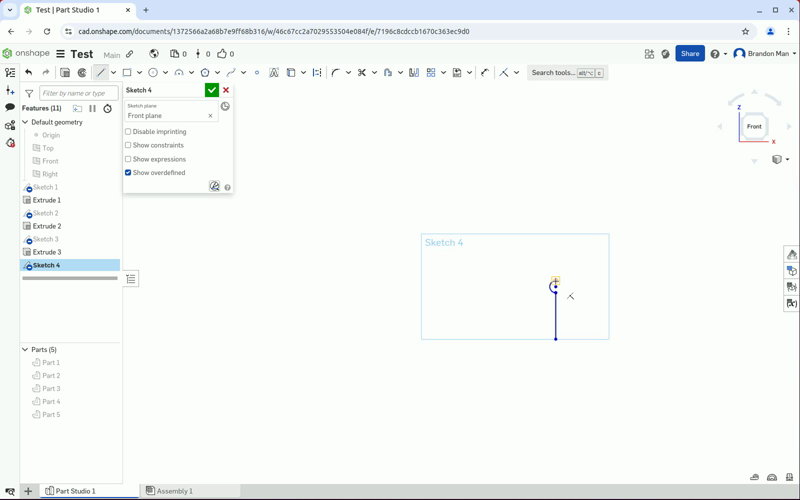
scroll(6)
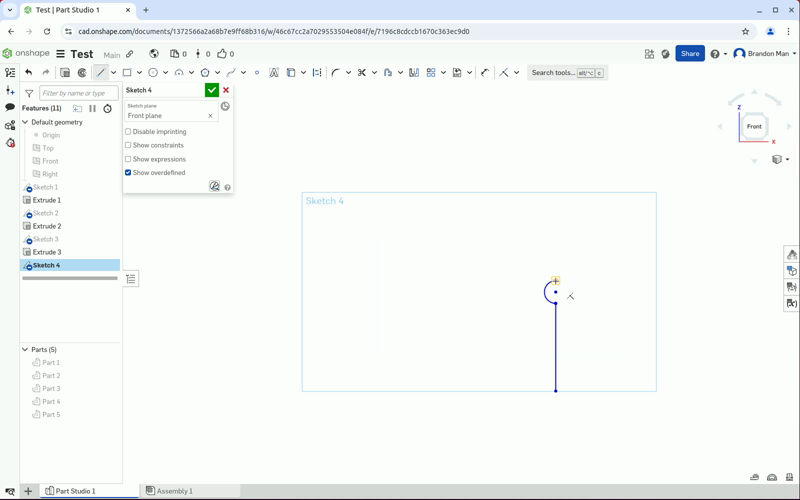
scroll(6)
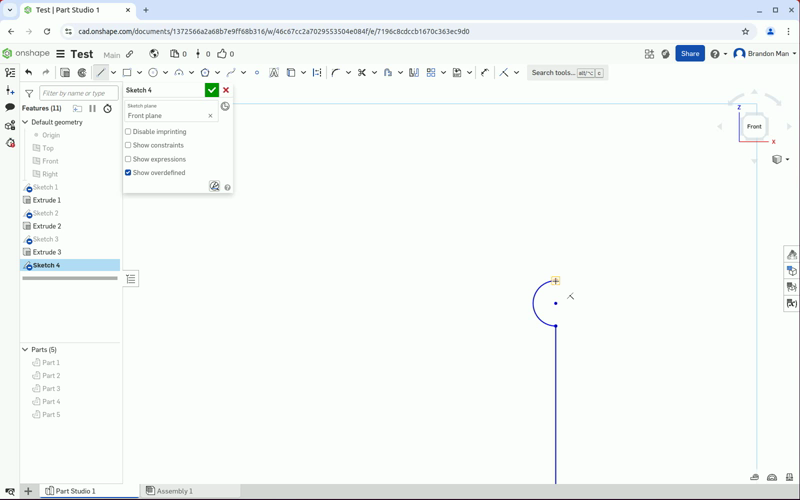
click(555, 280)
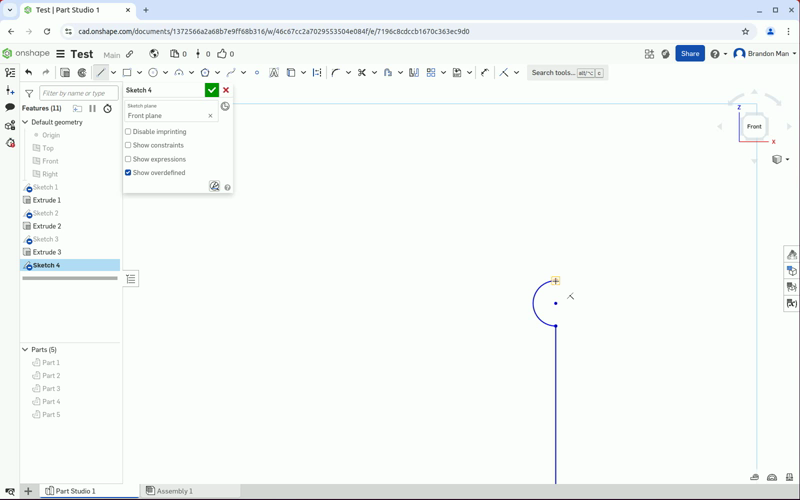
scroll(-6)
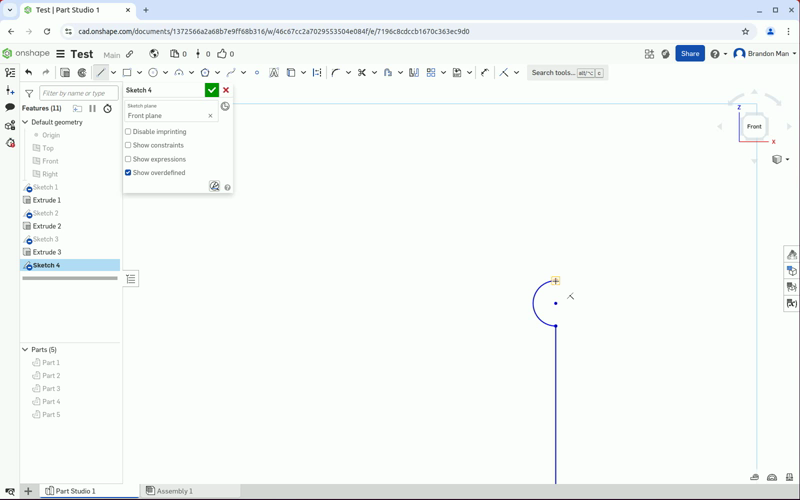
scroll(-6)
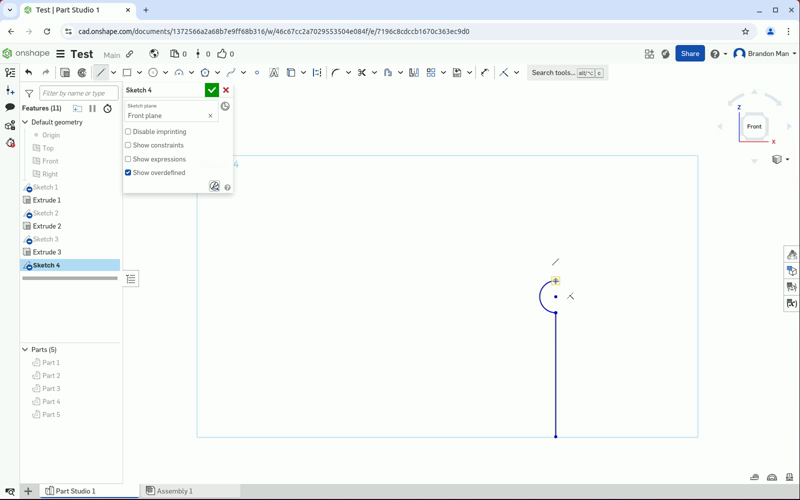
scroll(-6)
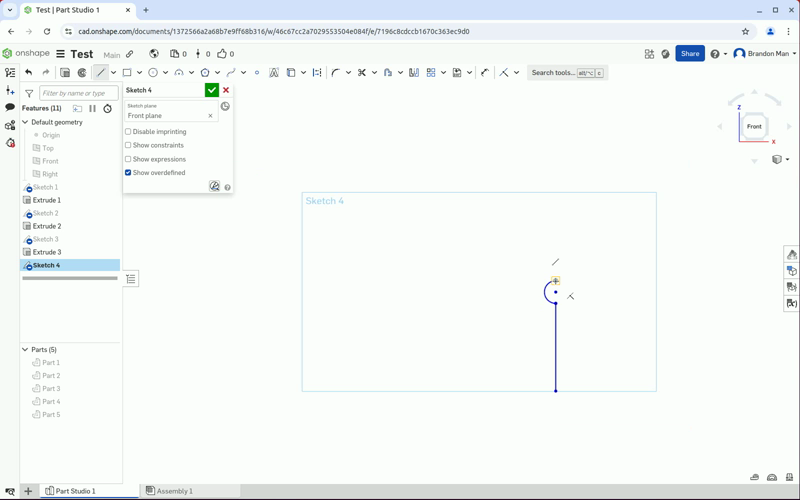
scroll(-6)
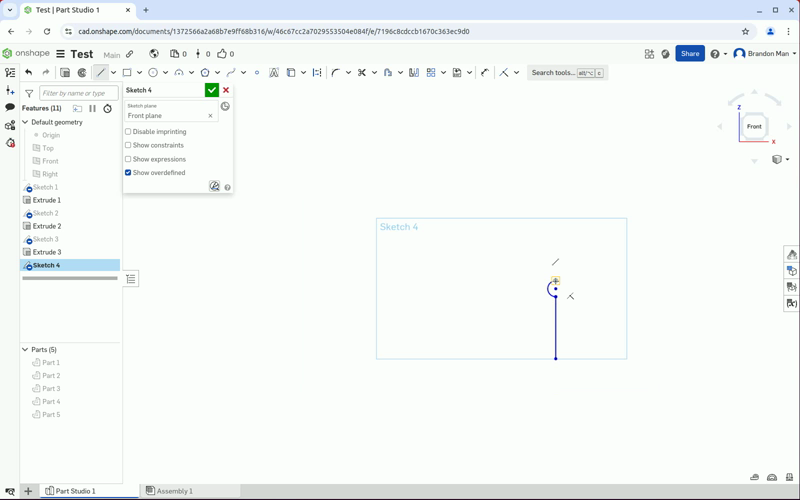
scroll(-6)
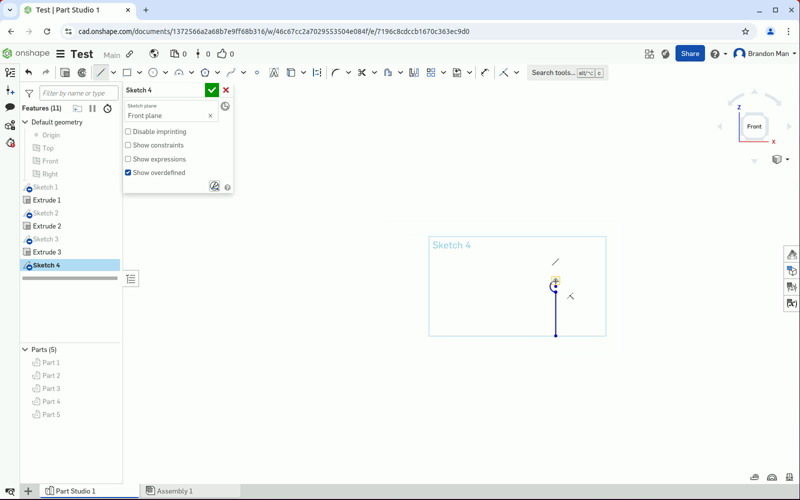
scroll(-6)
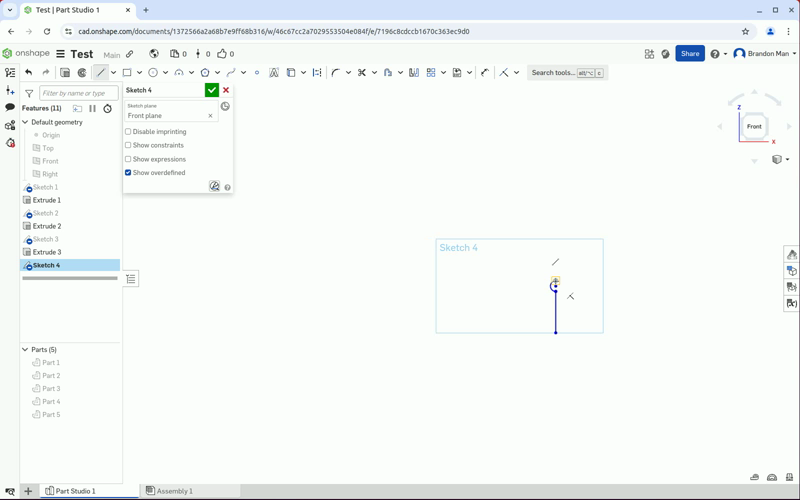
scroll(-6)
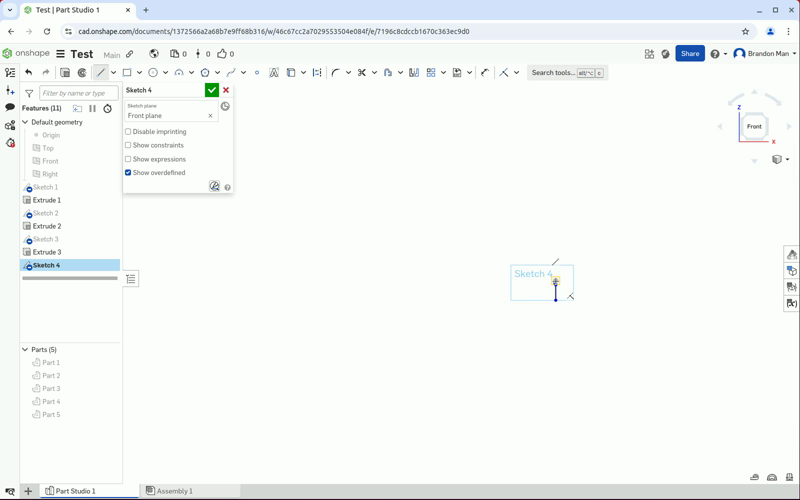
key_down(shift)
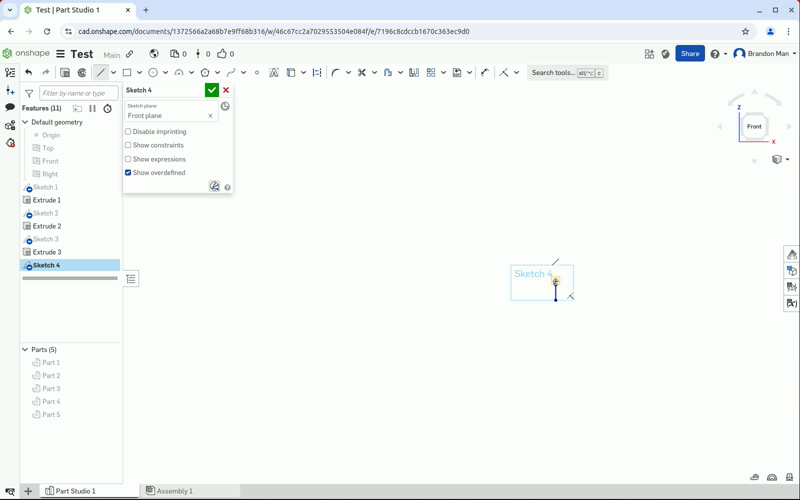
mouse_move(585, 280)
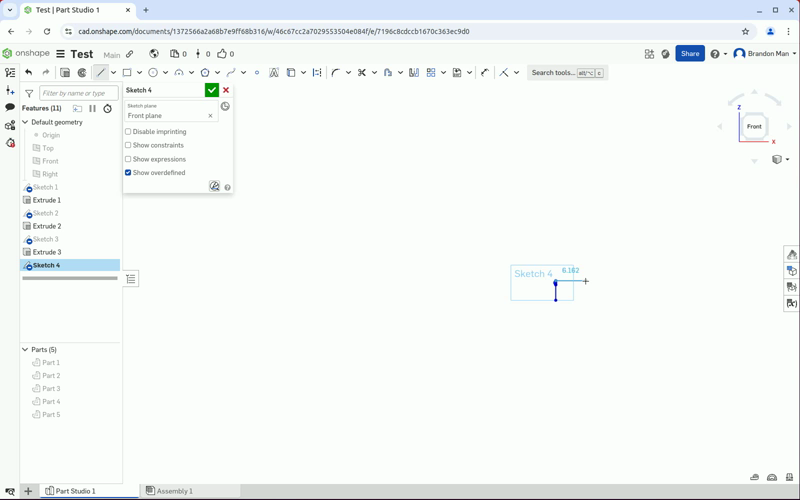
mouse_move(555, 264)
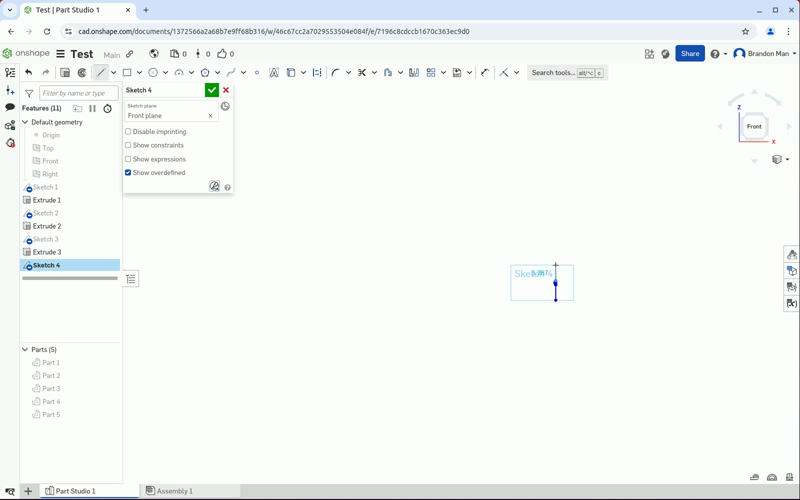
click(555, 264)
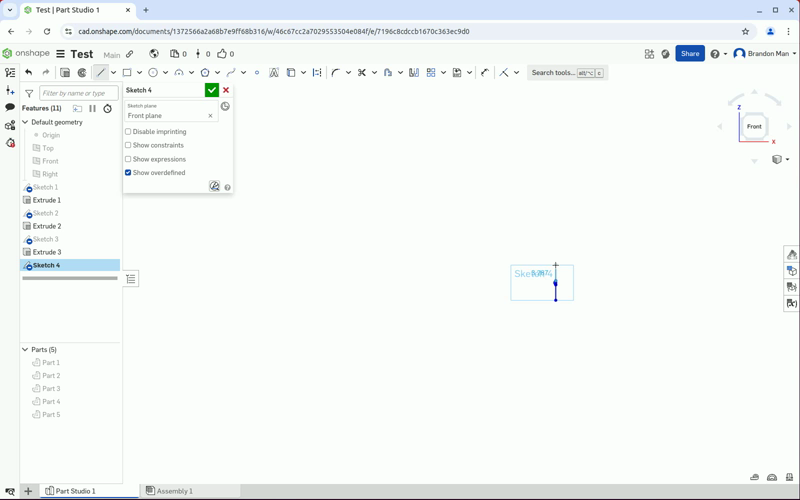
key_up(shift)
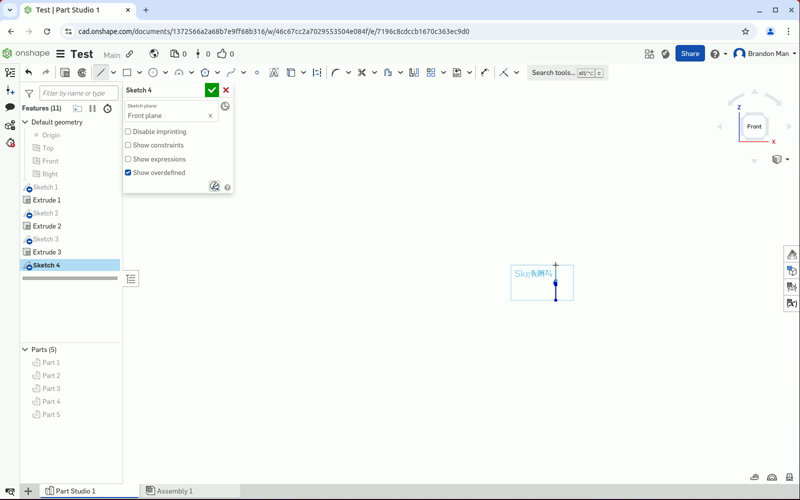
key(esc)
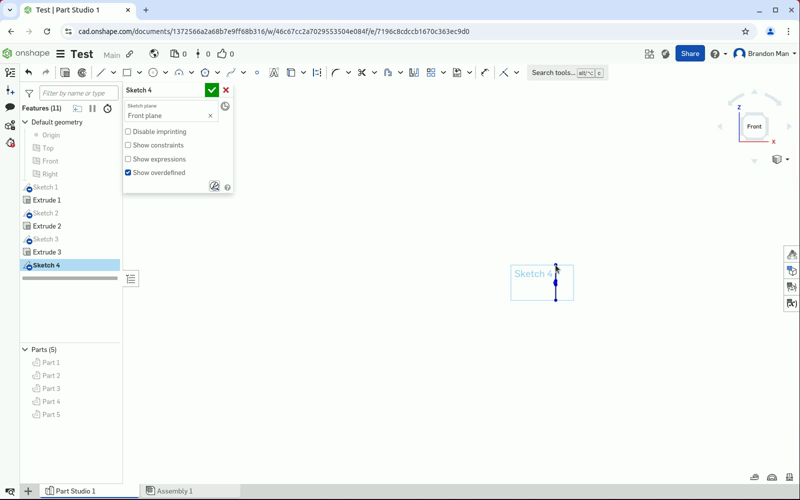
key(a)
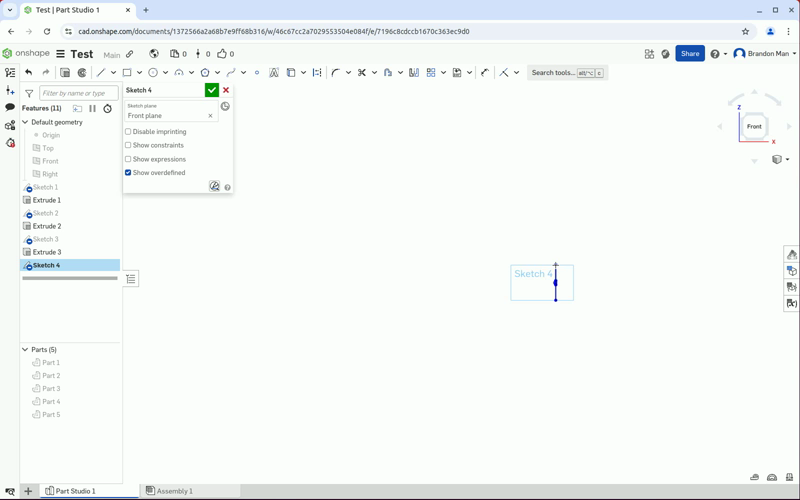
mouse_move(555, 264)
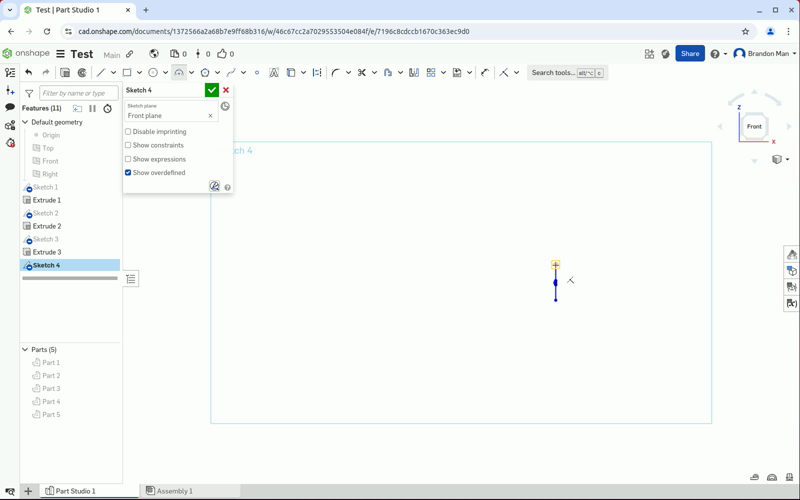
click(555, 264)
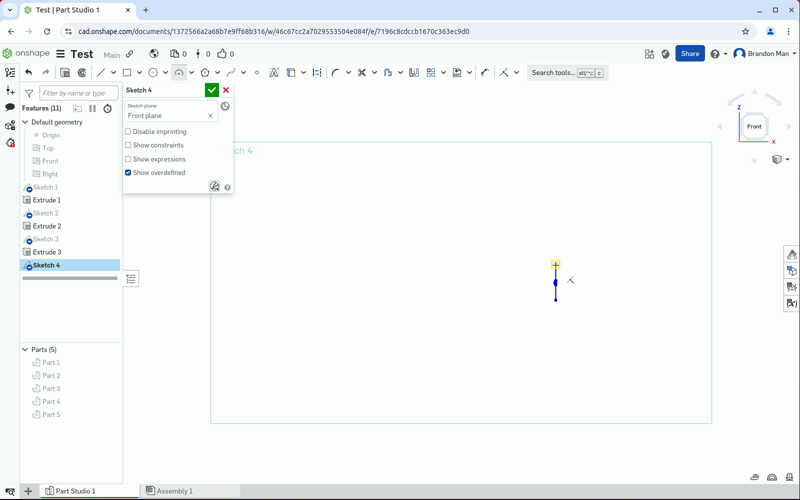
mouse_move(555, 300)
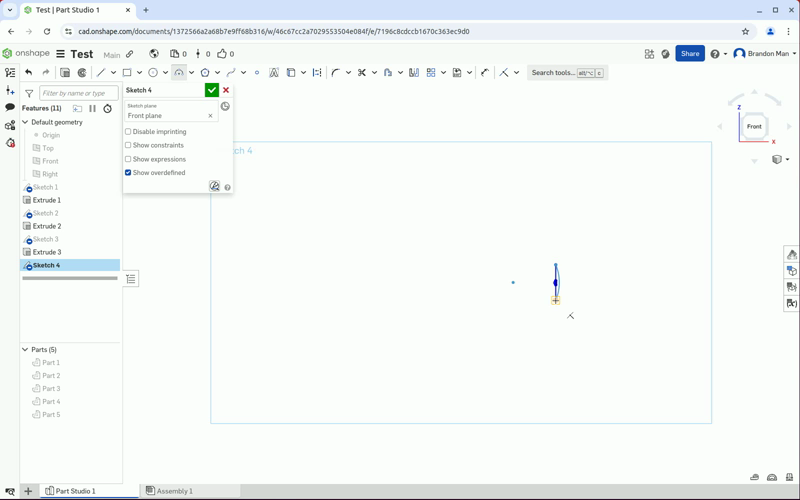
click(555, 300)
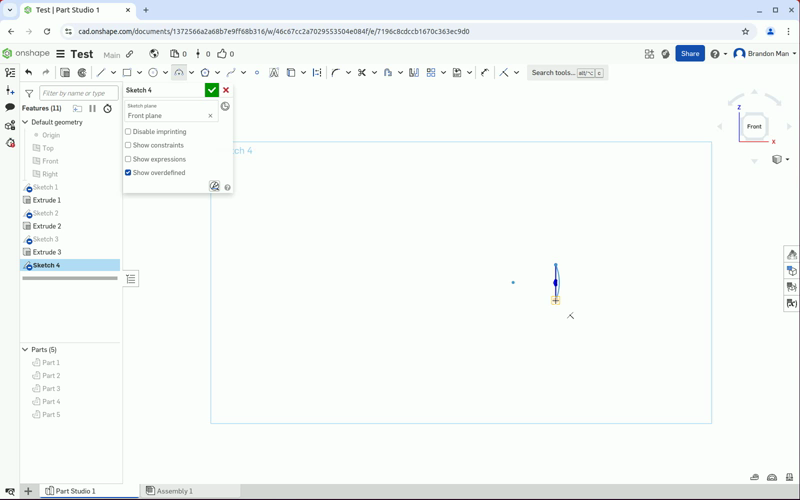
key_down(shift)
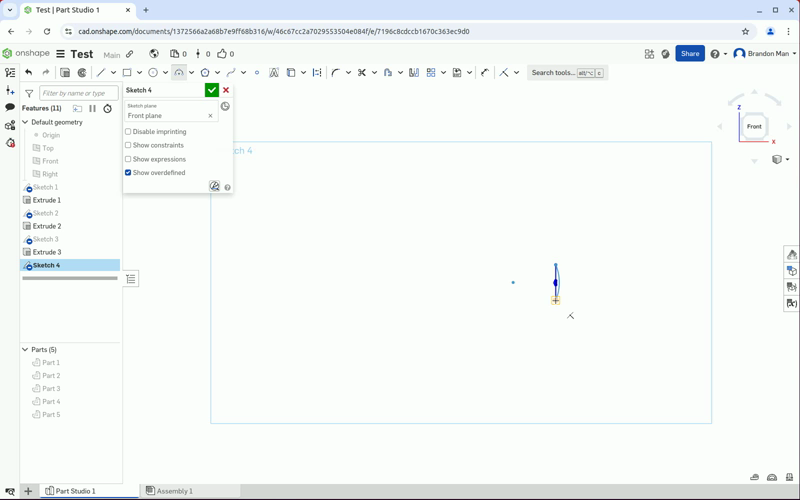
mouse_move(537, 282)
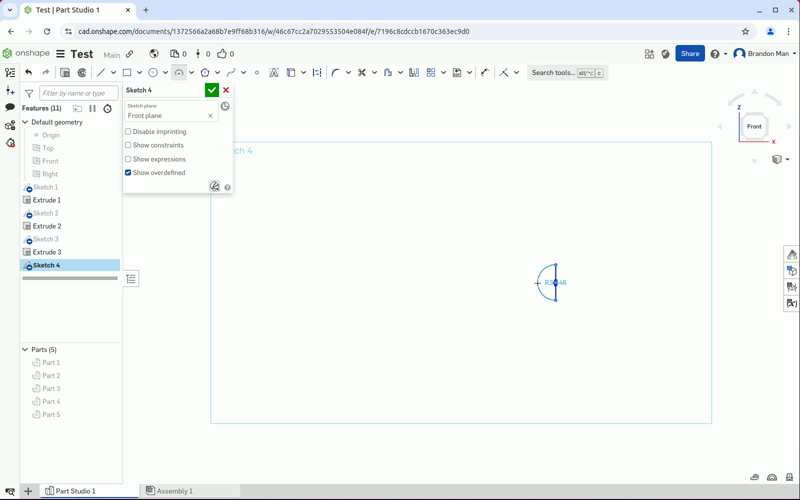
click(537, 282)
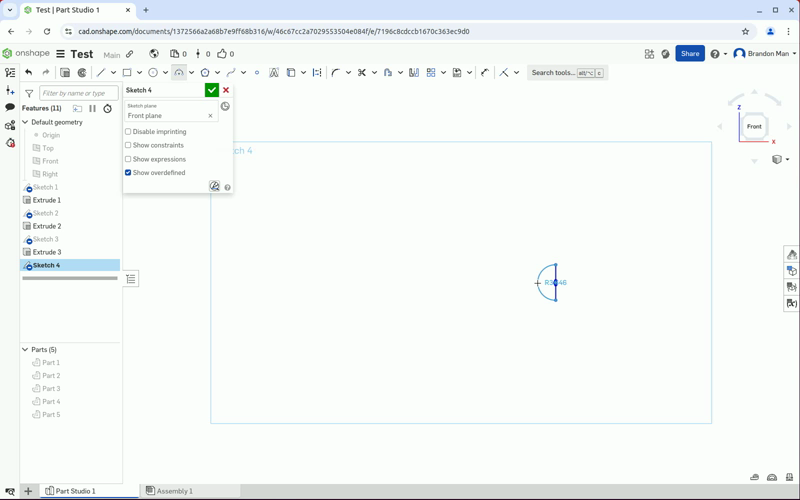
key_up(shift)
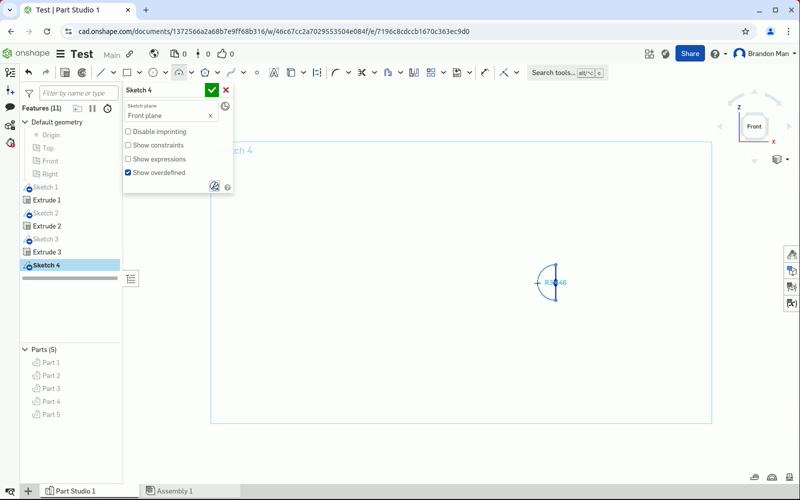
key(esc)
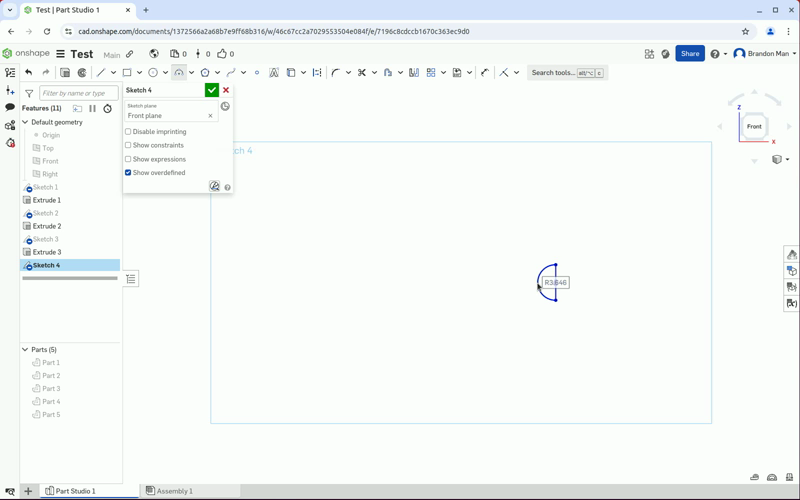
mouse_move(542, 275)
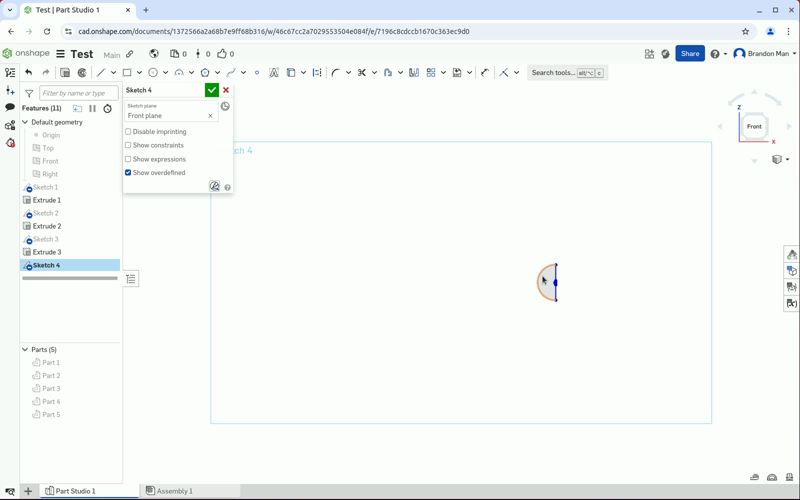
scroll(6)
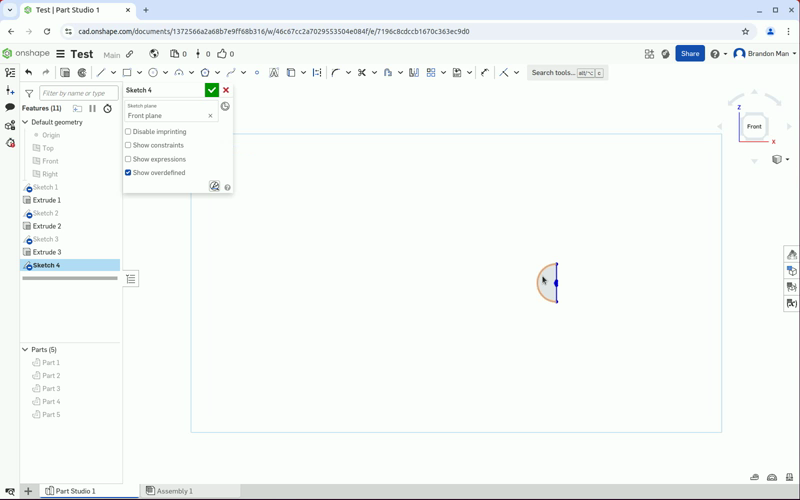
scroll(6)
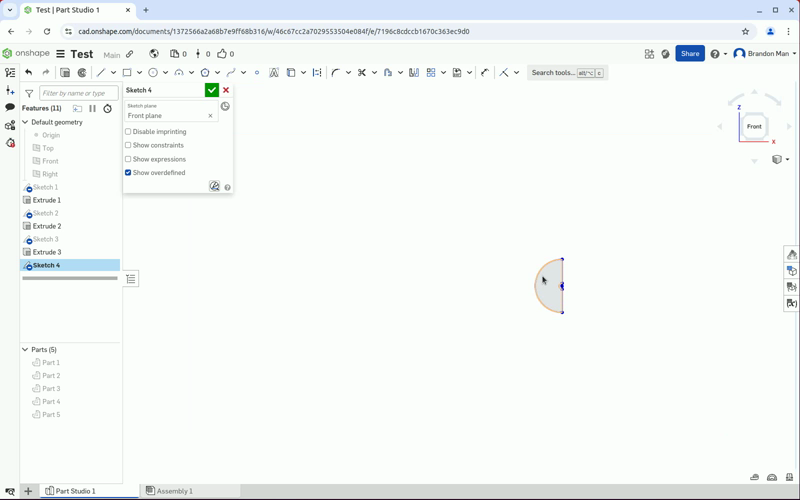
scroll(6)
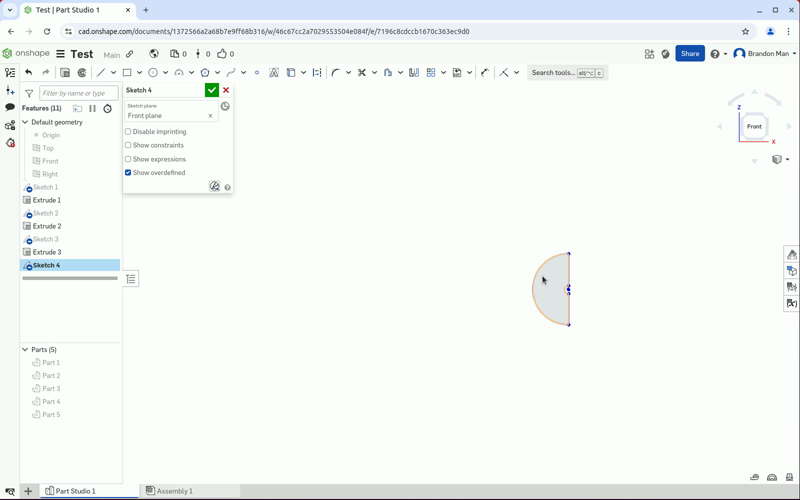
scroll(6)
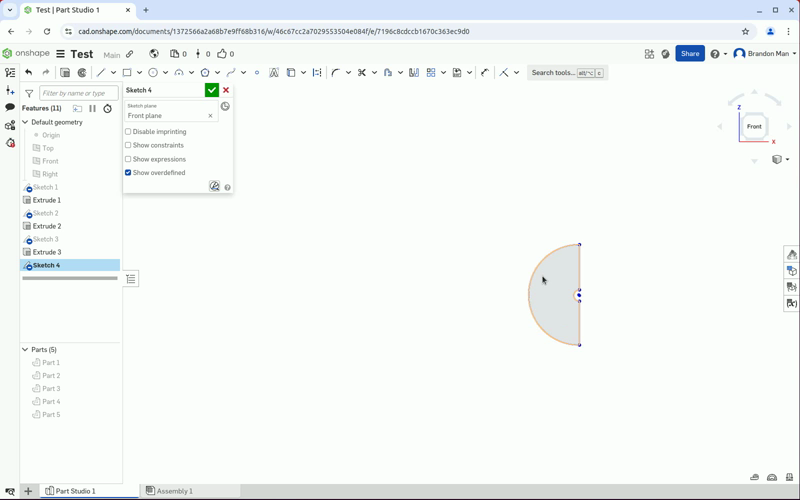
scroll(6)
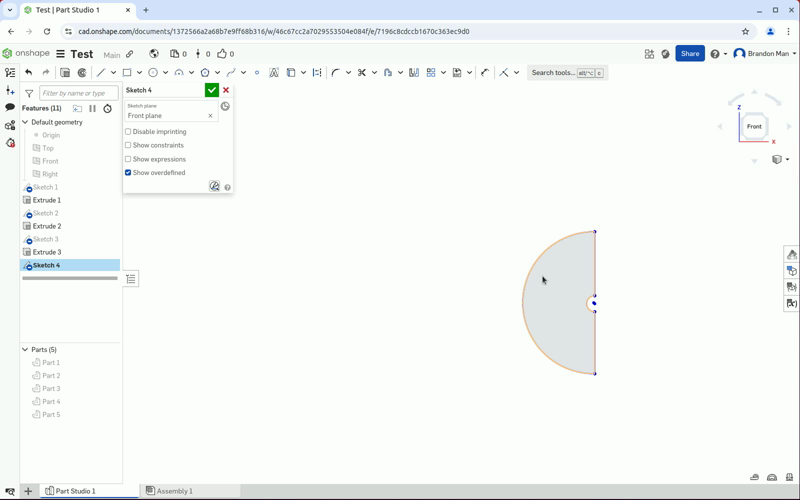
scroll(6)
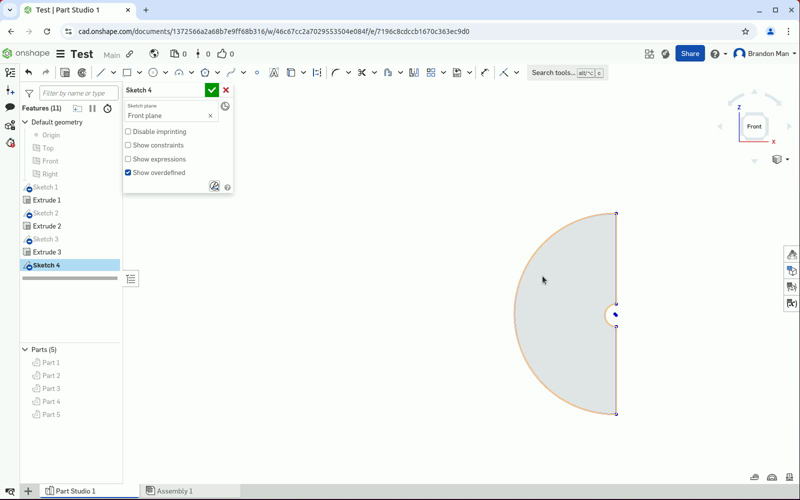
scroll(6)
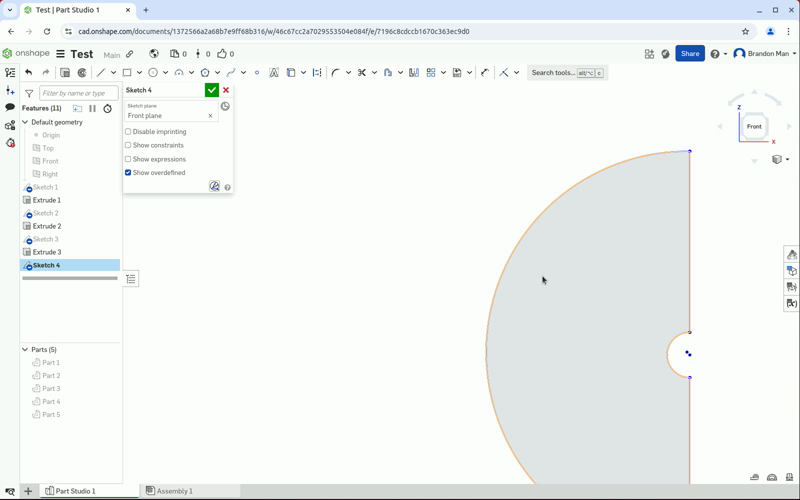
click(542, 275)
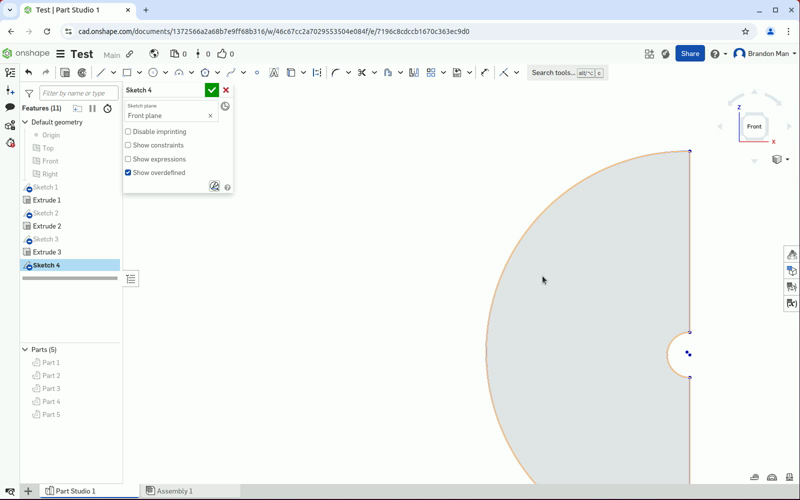
scroll(-6)
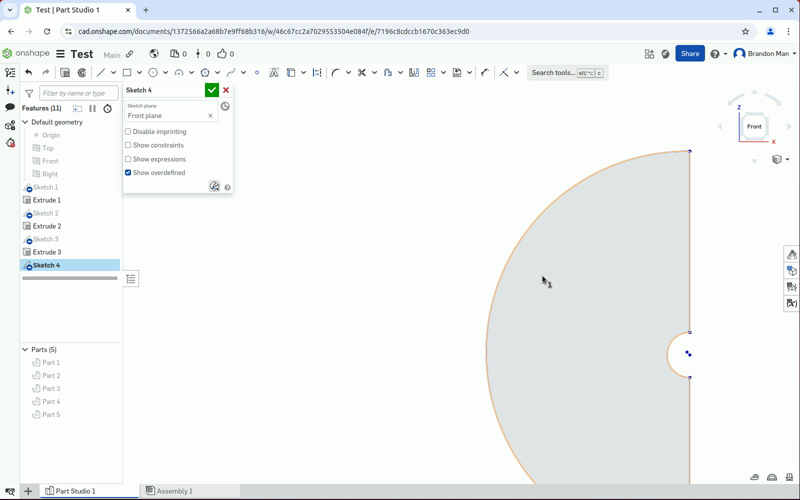
scroll(-6)
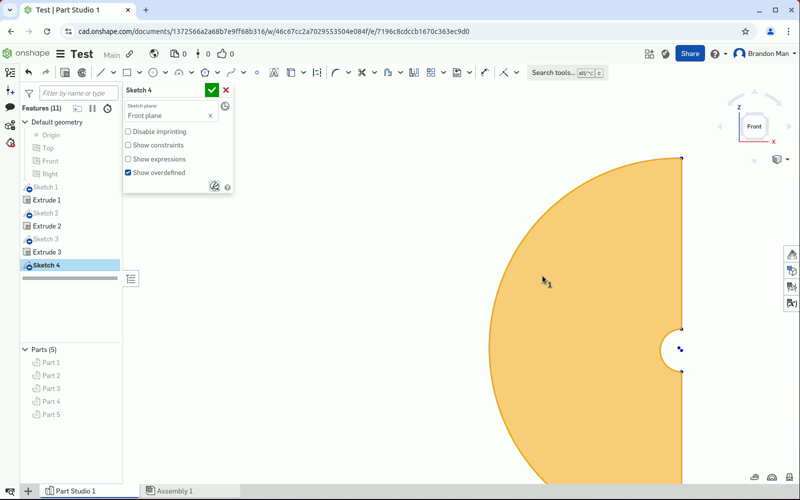
scroll(-6)
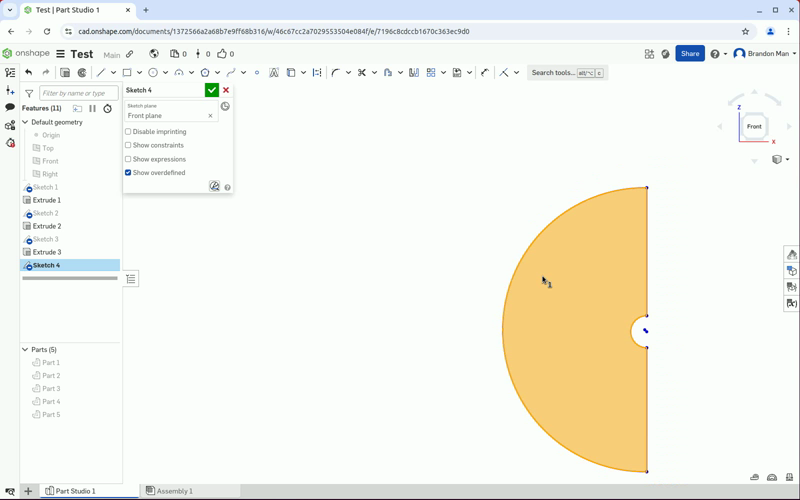
scroll(-6)
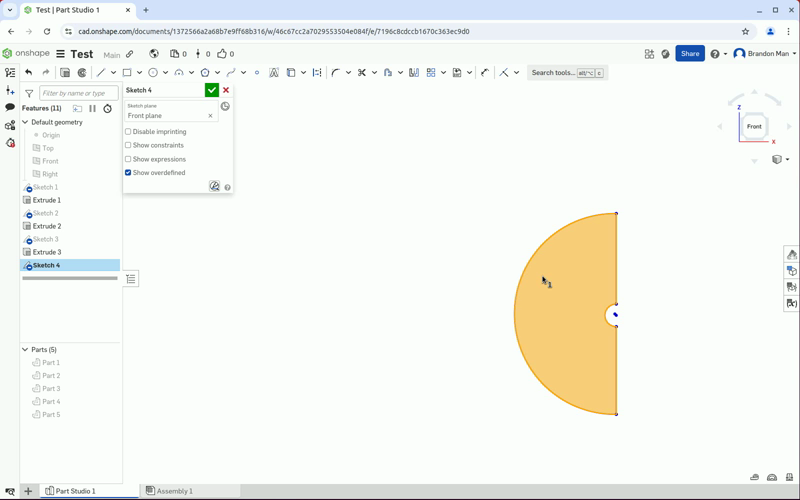
scroll(-6)
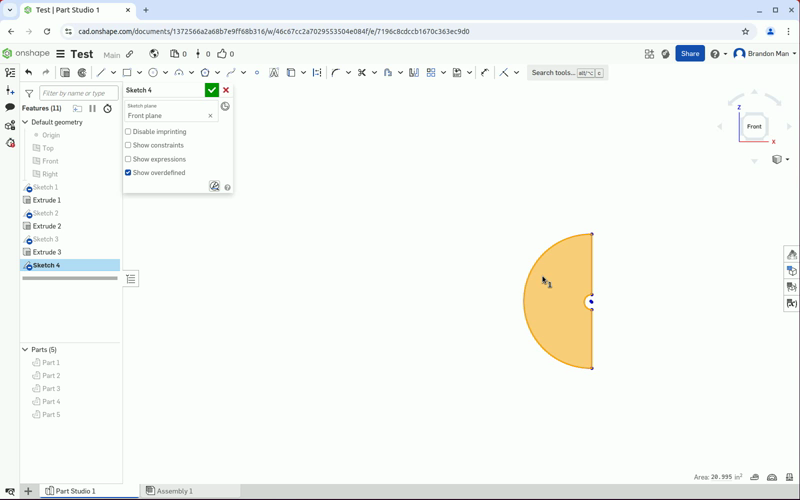
scroll(-6)
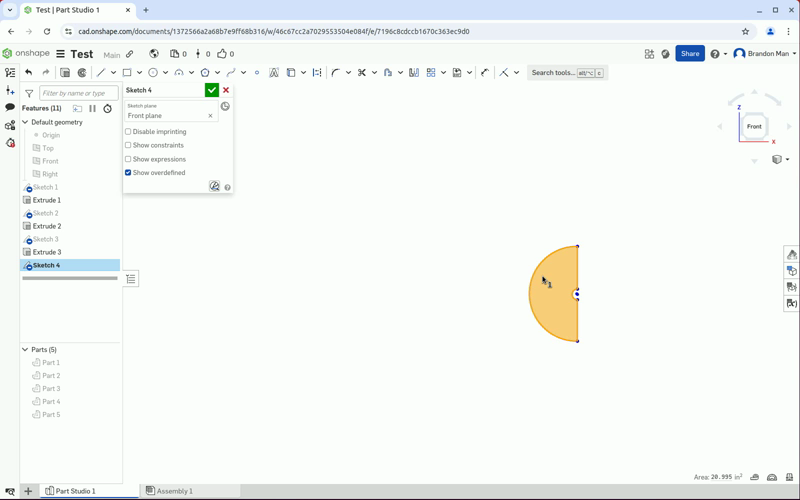
scroll(-6)
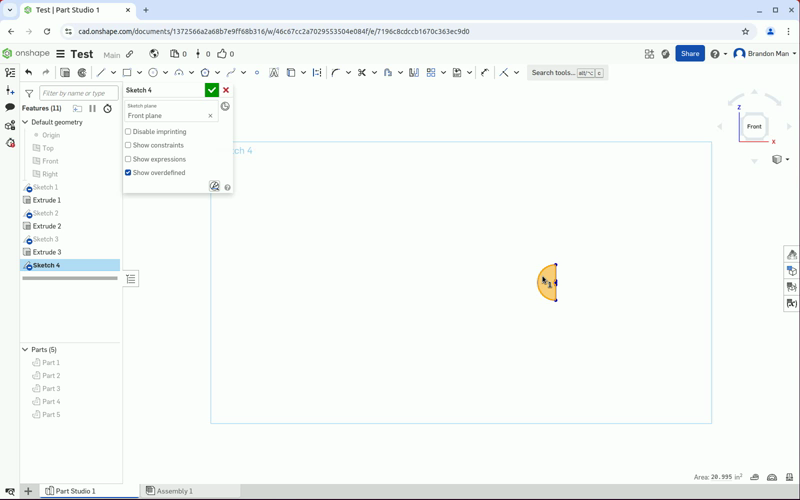
mouse_move(73, 352)
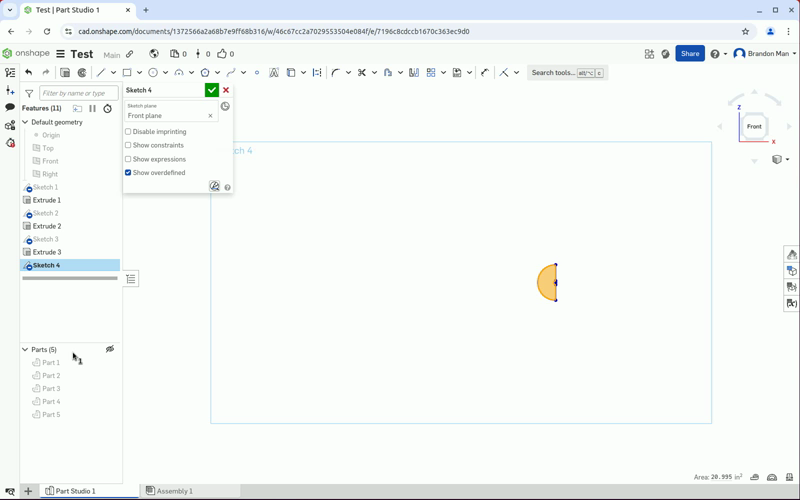
key(shift+y)
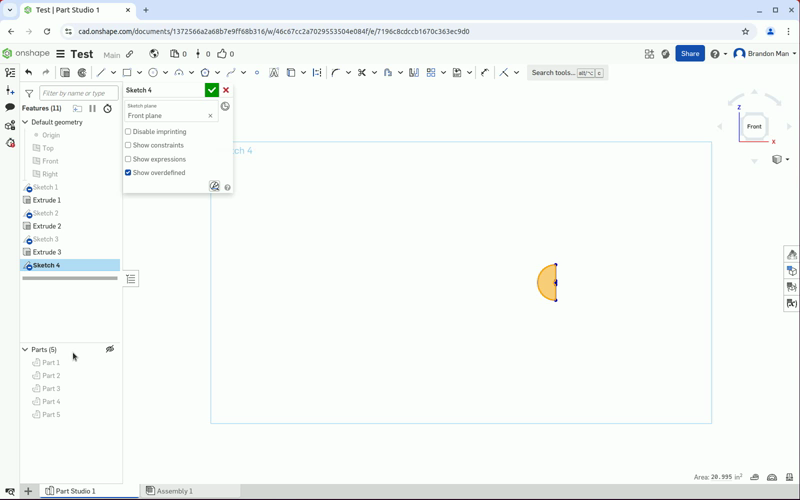
key(shift+e)
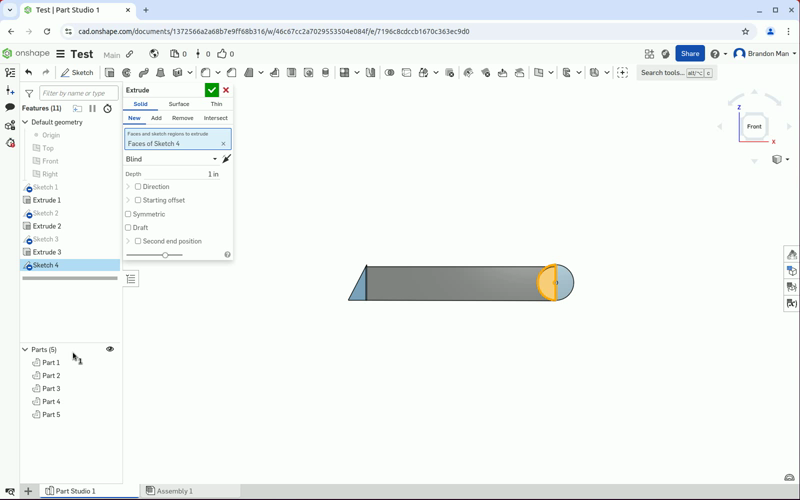
mouse_move(143, 106)
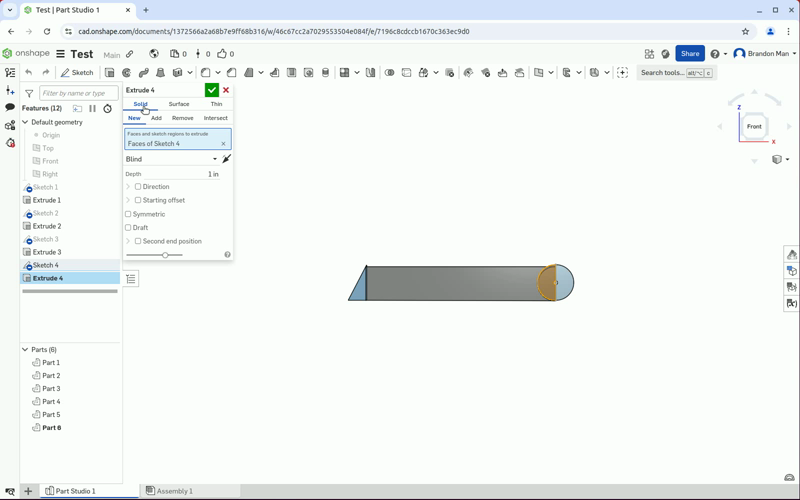
click(143, 106)
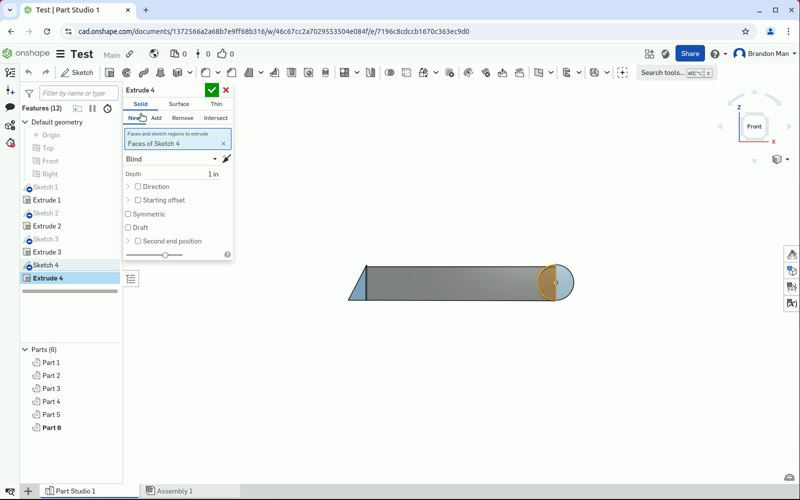
mouse_move(137, 120)
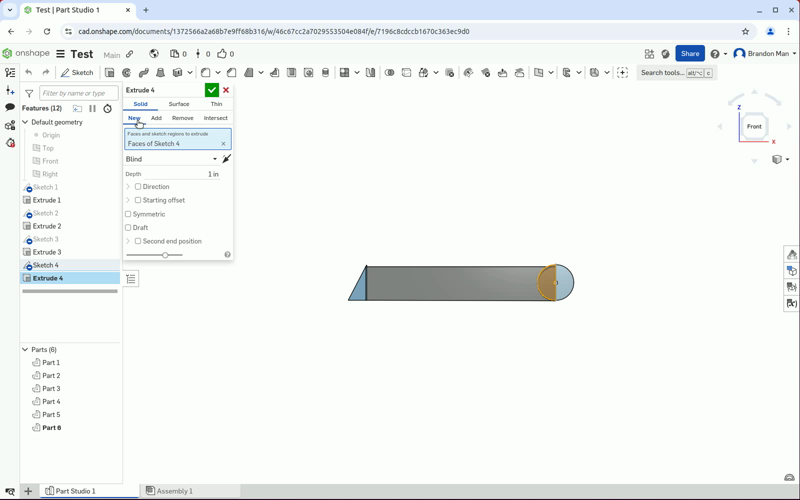
click(137, 120)
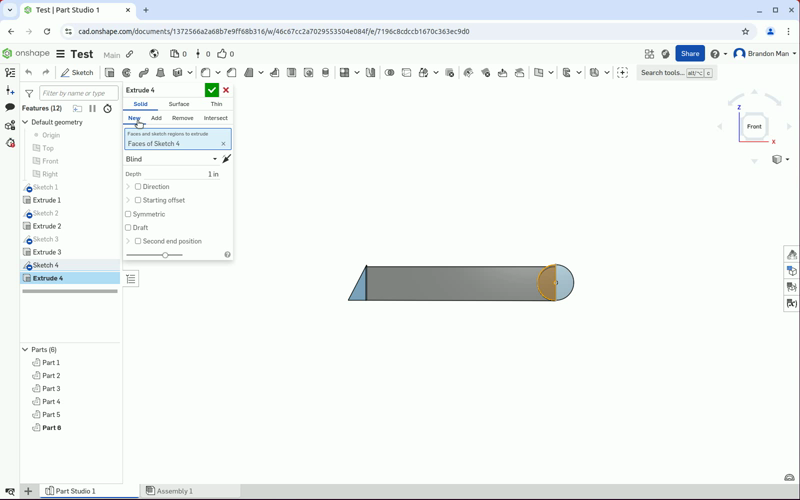
key(tab, 4)
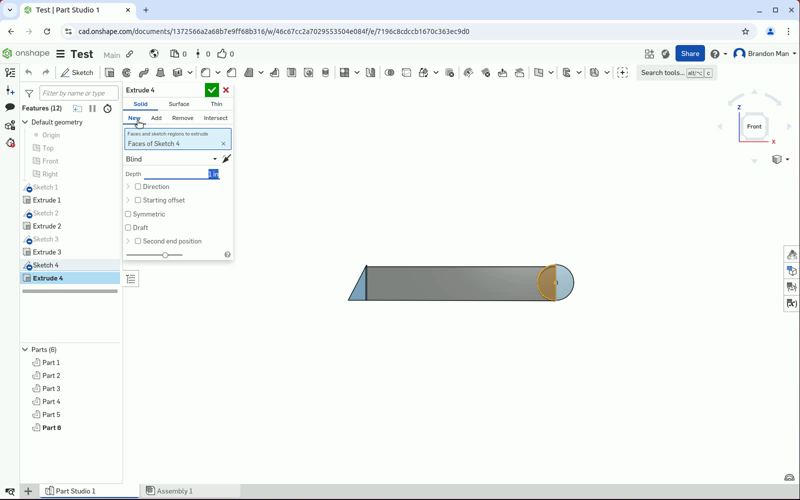
text(2.888)
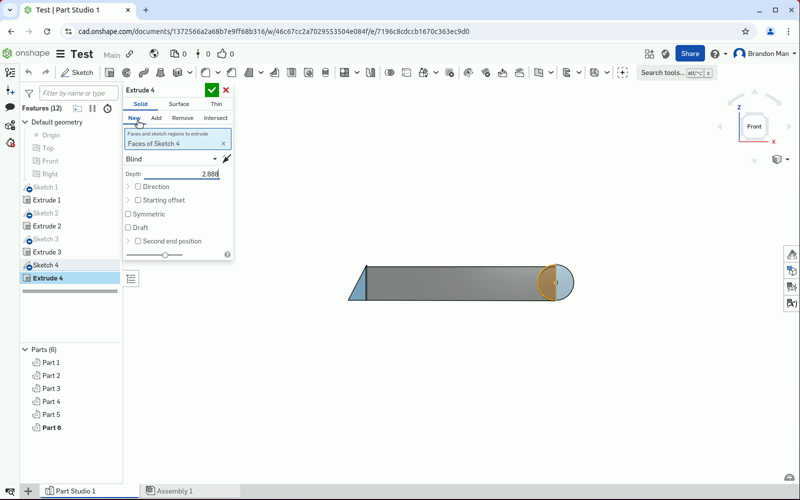
key(tab, 3)
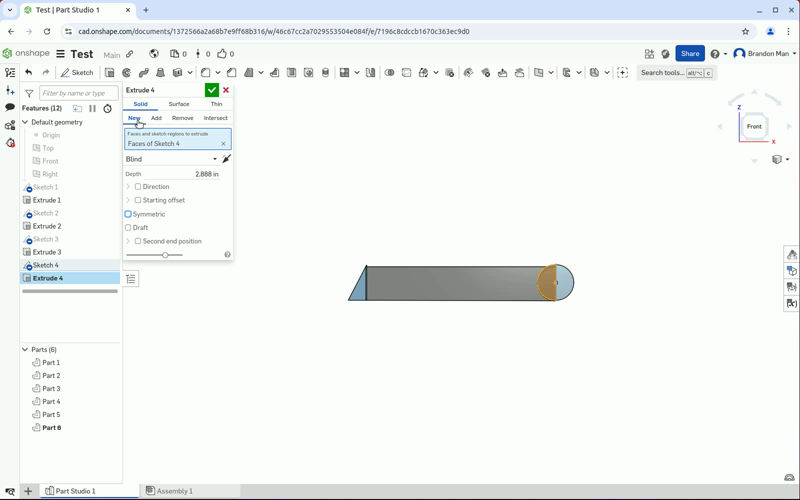
key(space)
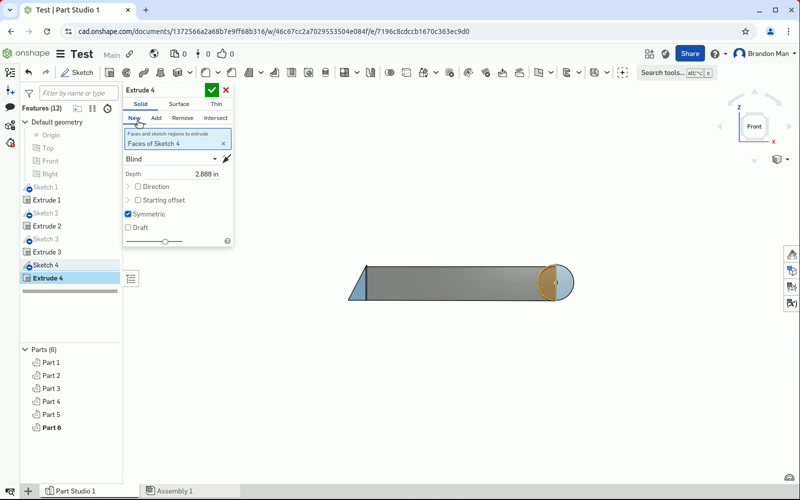
key(enter)
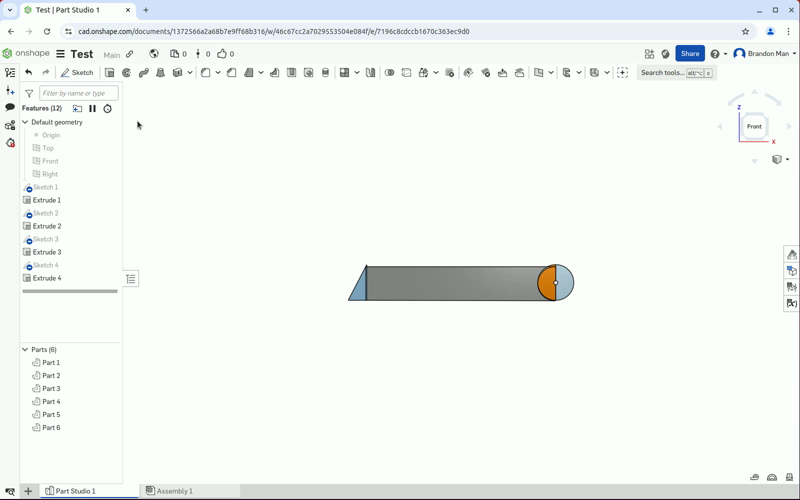
key(shift+h)
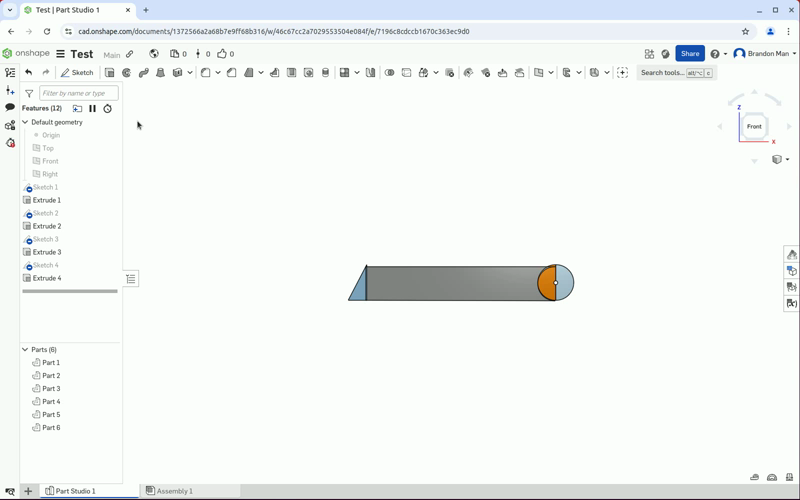
key(shift+h)
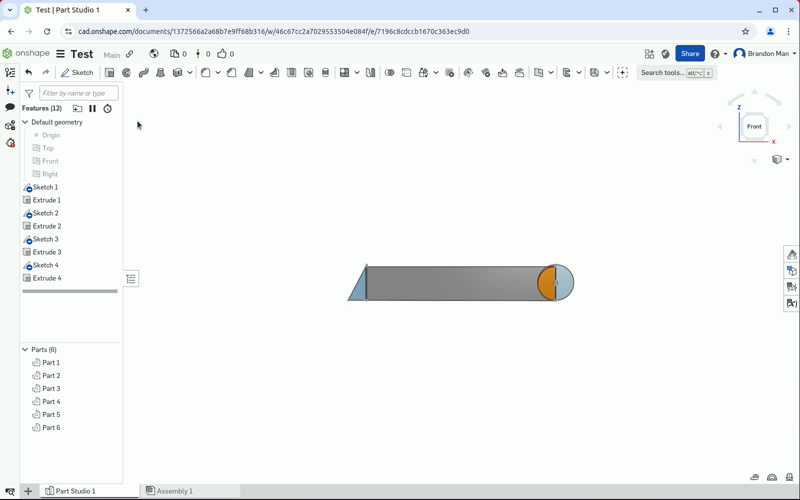
key(shift+7)
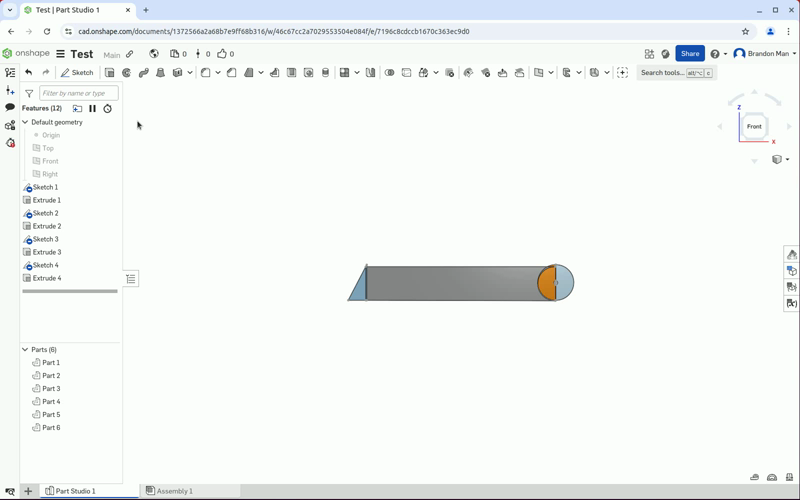
key(left, 2)
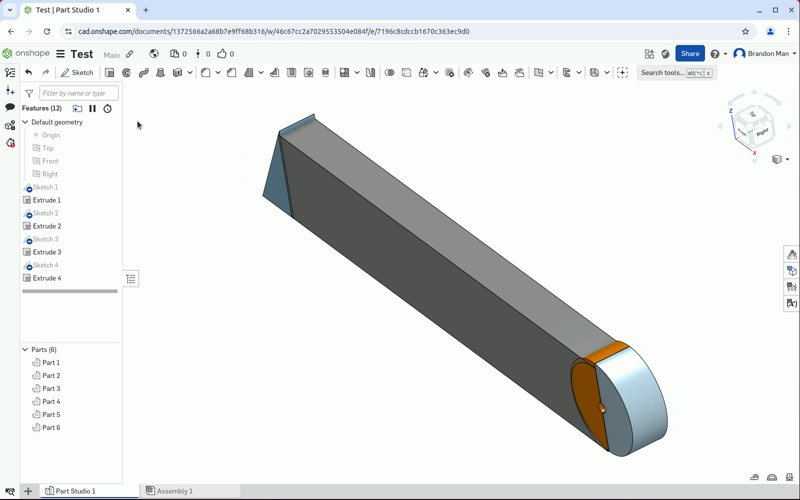
key(down, 2)
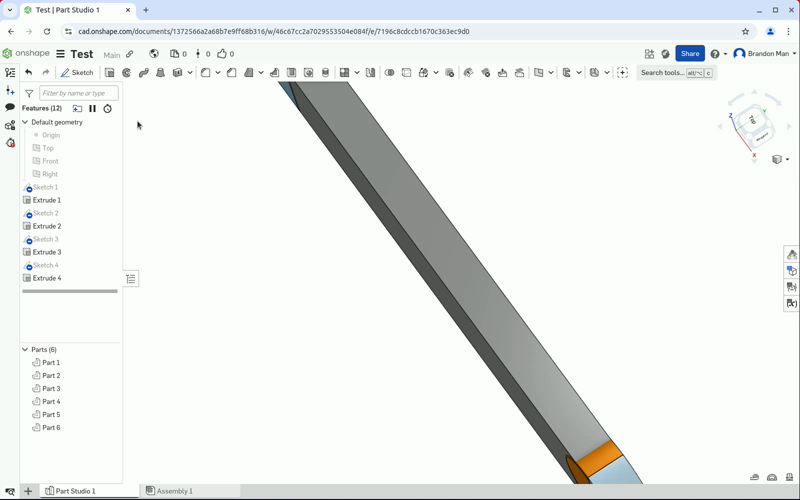
key(up, 2)
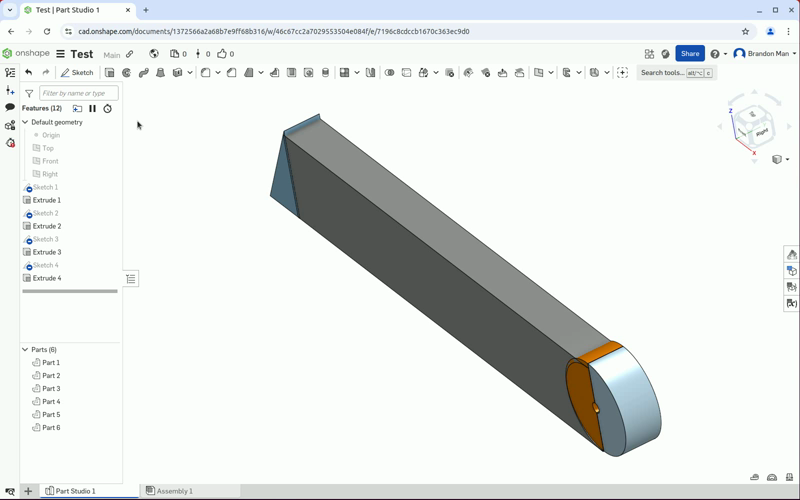
key(right, 2)
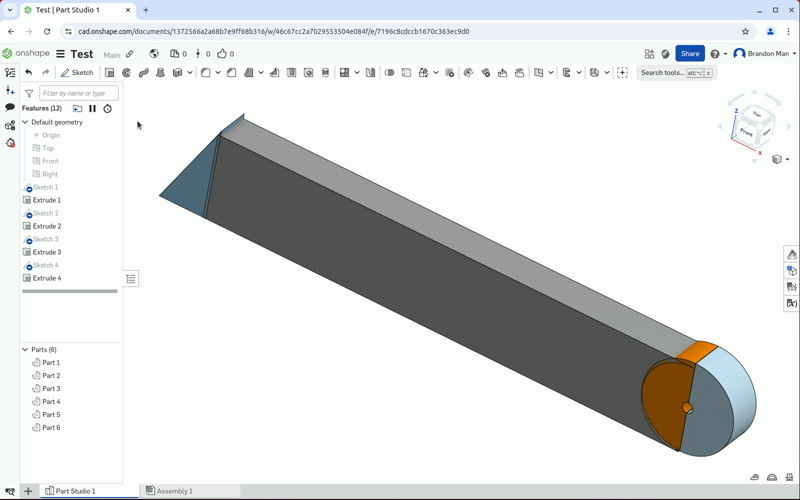
mouse_move(73, 189)
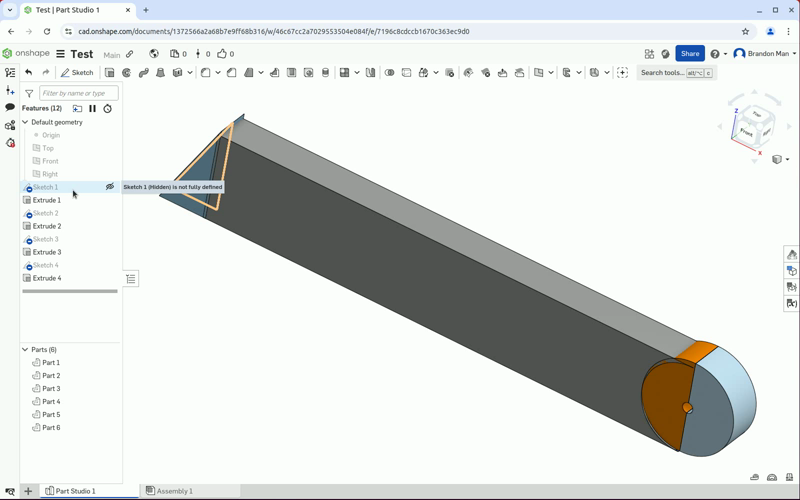
click(73, 189)